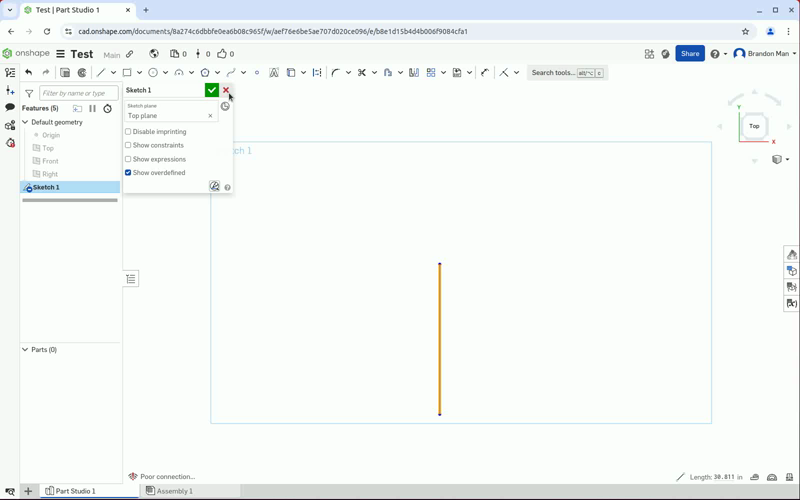
key(shift+h)
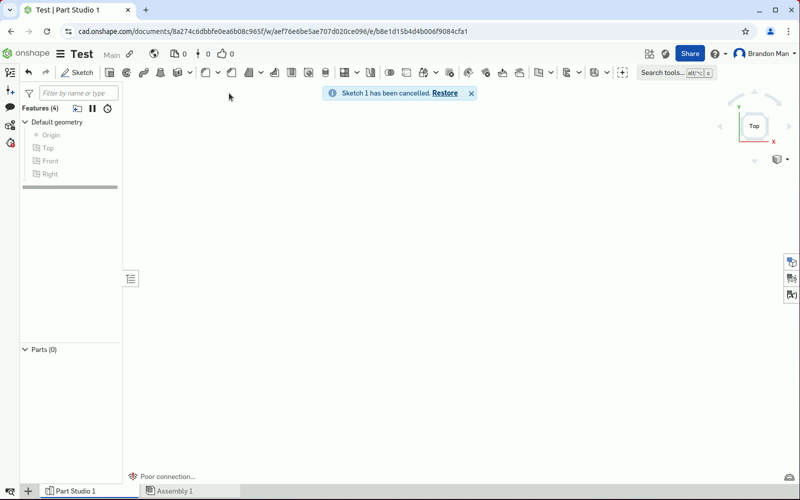
mouse_move(73, 352)
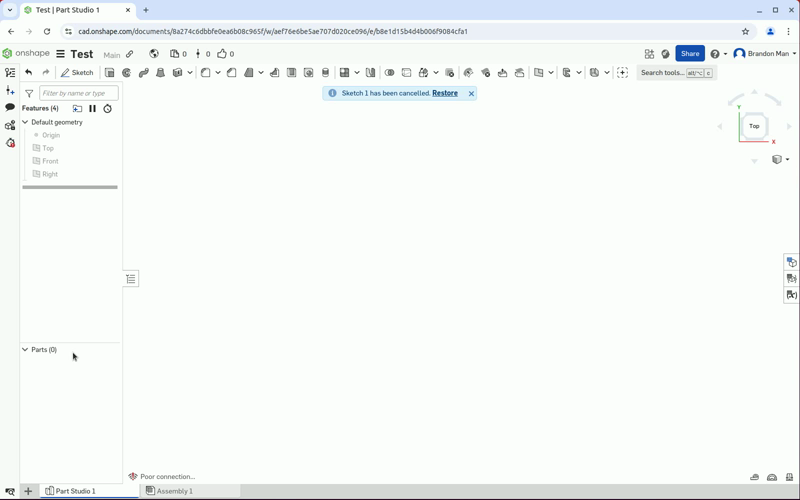
key(y)
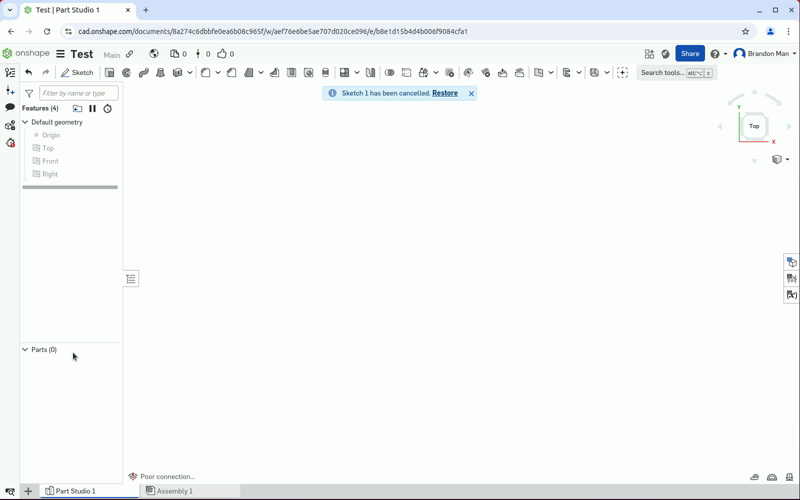
key(shift+p)
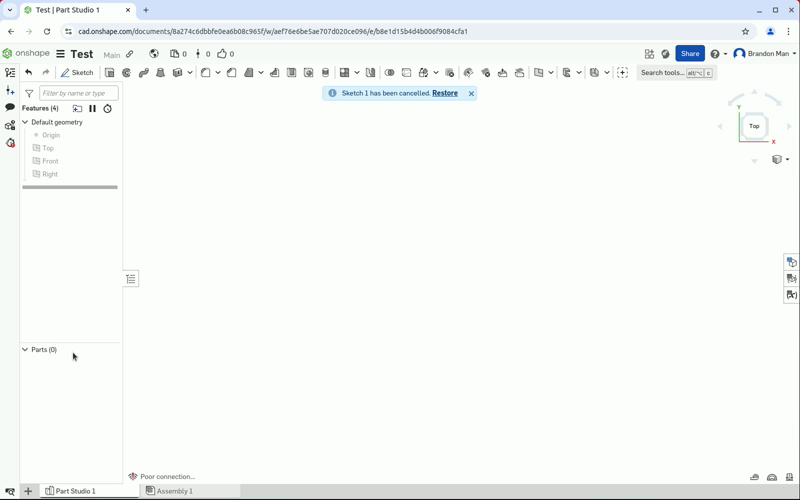
key(space)
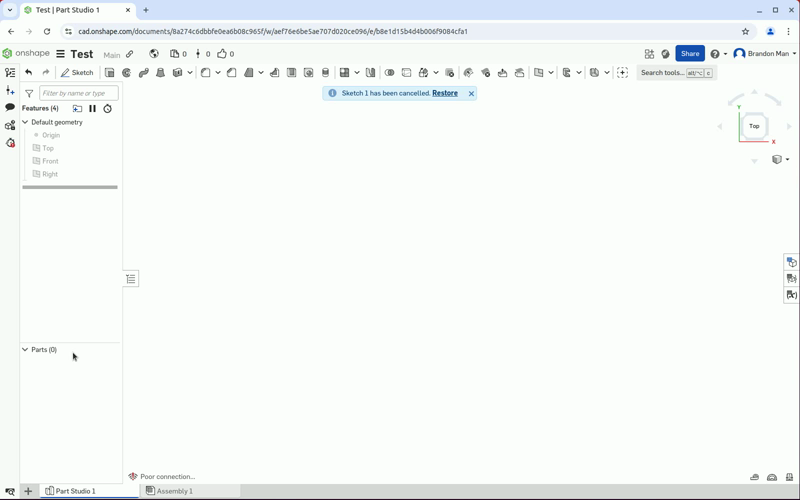
key_down(shift)
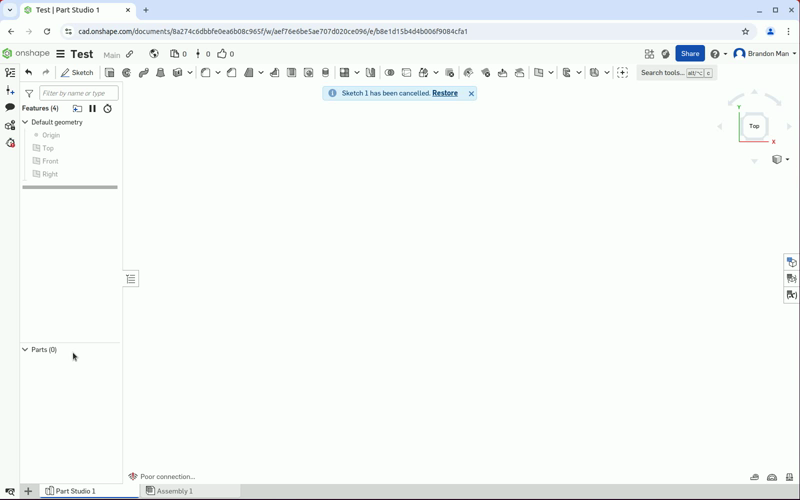
key(up)
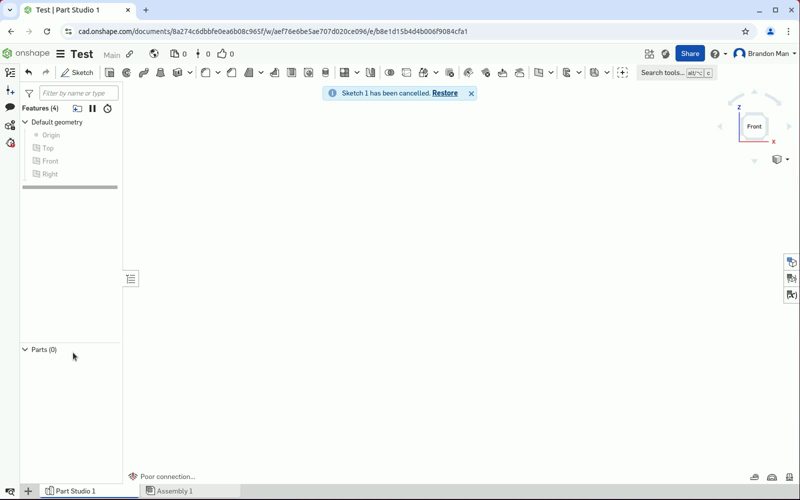
key_up(shift)
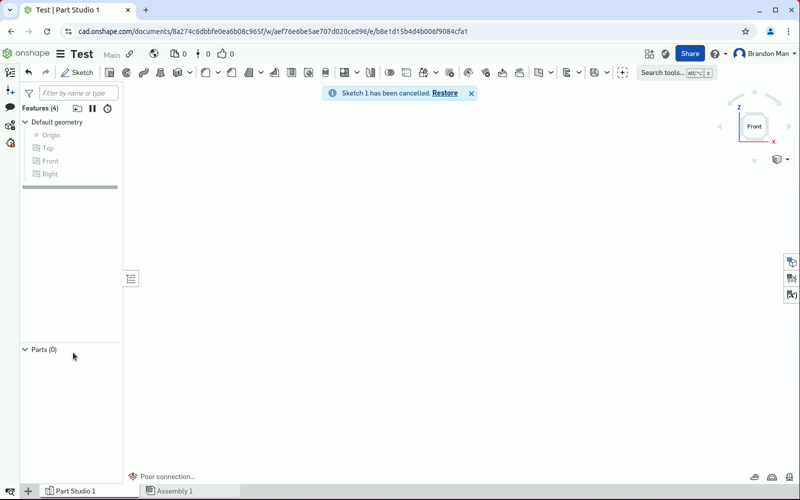
mouse_move(73, 352)
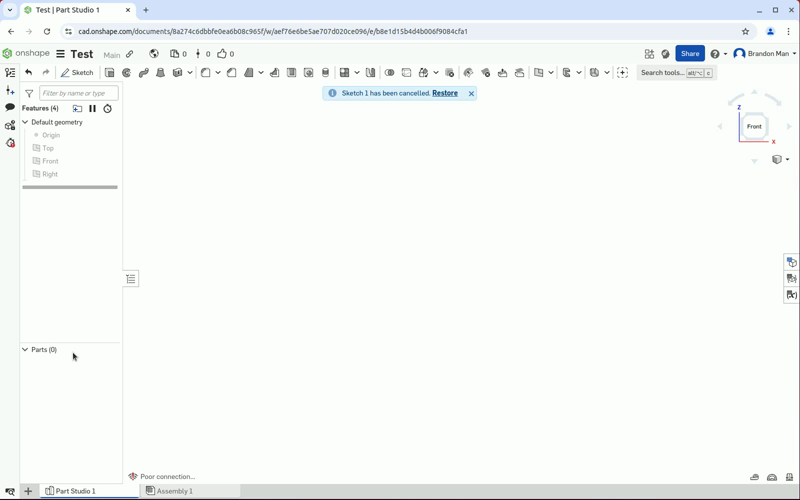
key(shift+y)
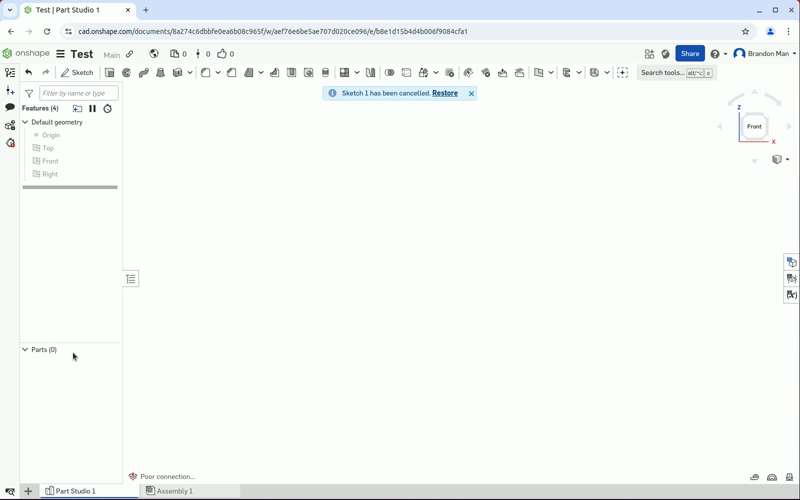
key(shift+s)
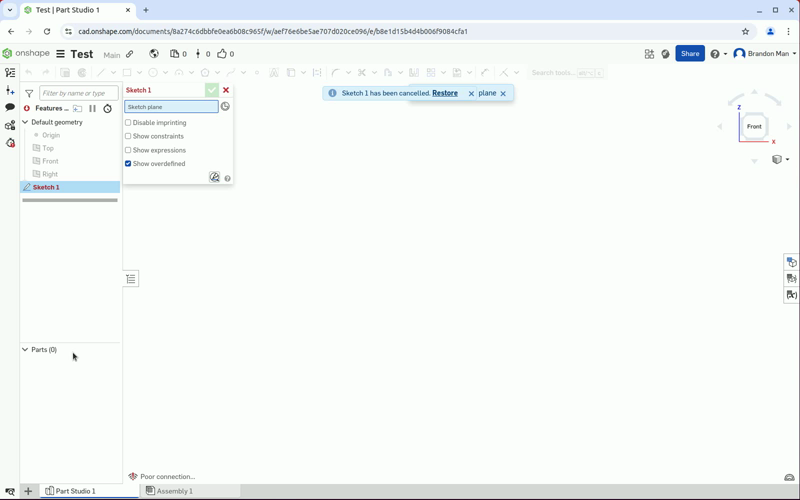
mouse_move(73, 163)
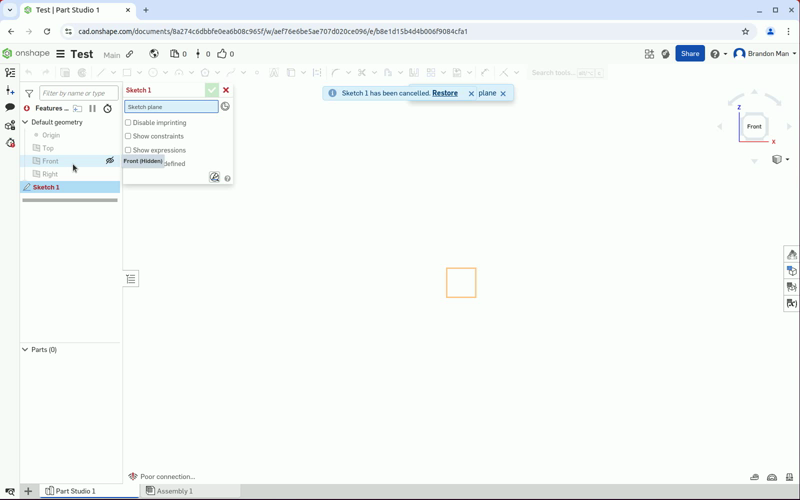
click(73, 163)
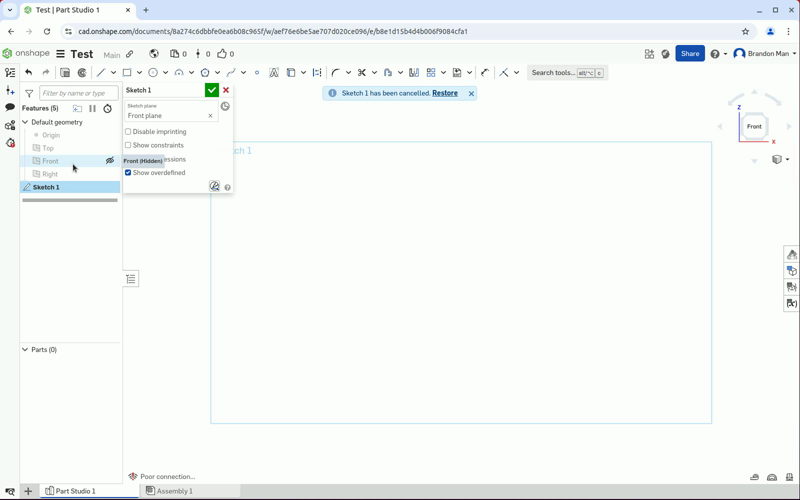
mouse_move(73, 352)
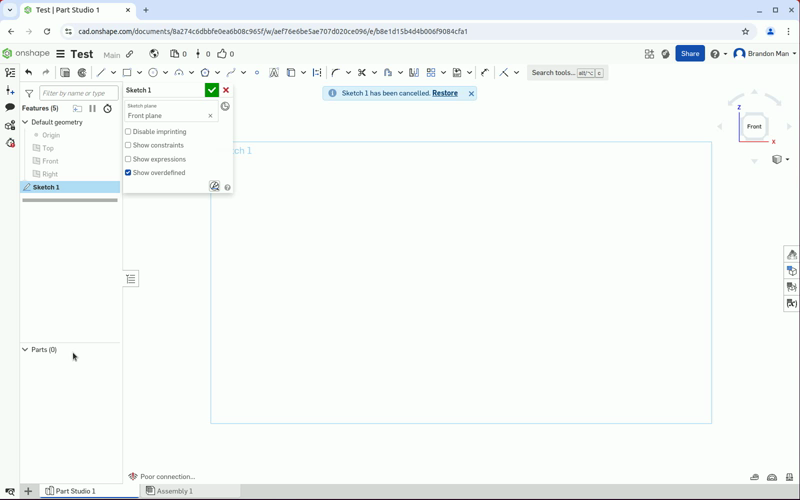
key(y)
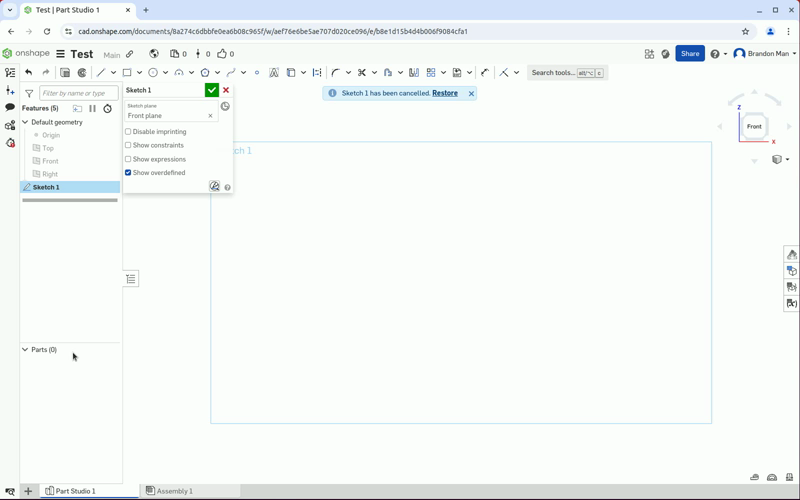
key(l)
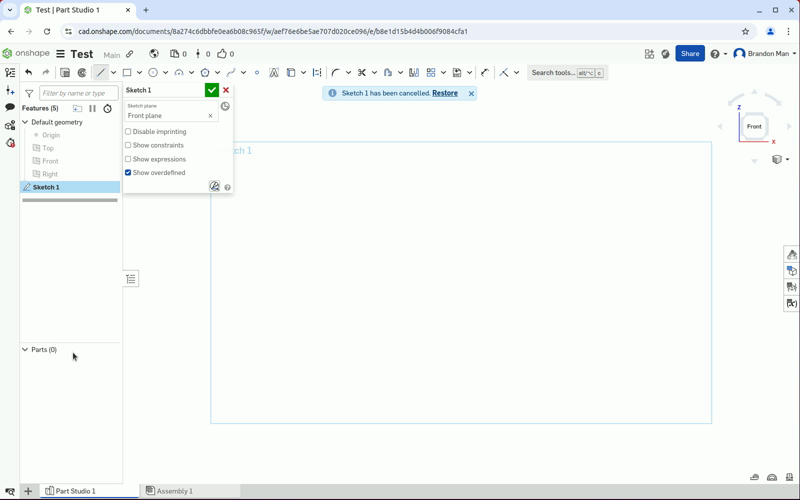
key_down(shift)
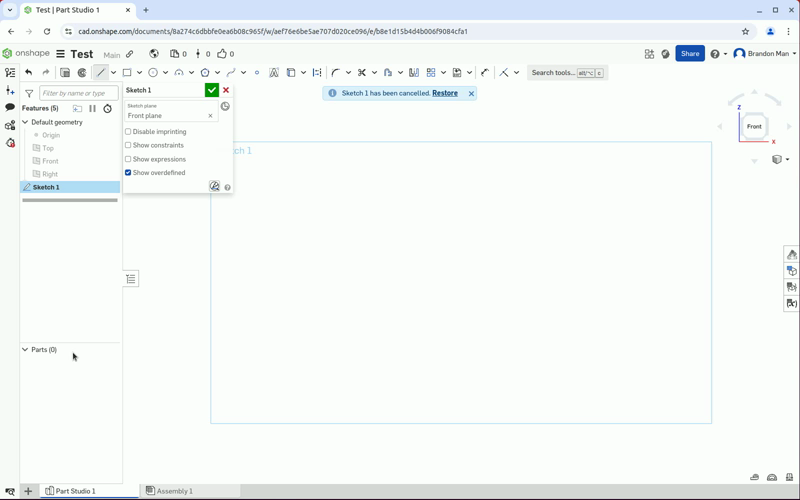
mouse_move(427, 319)
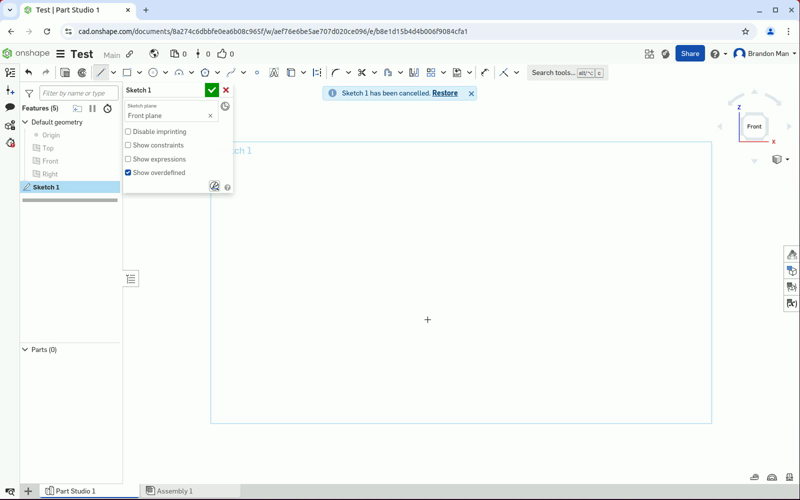
click(427, 319)
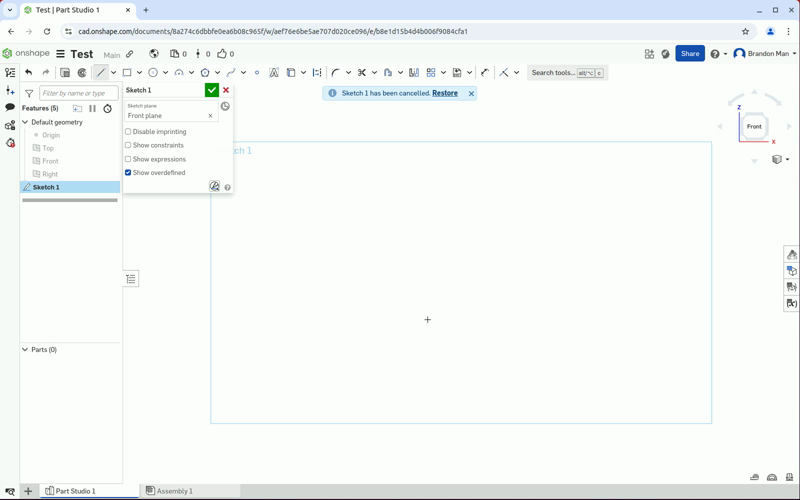
key_up(shift)
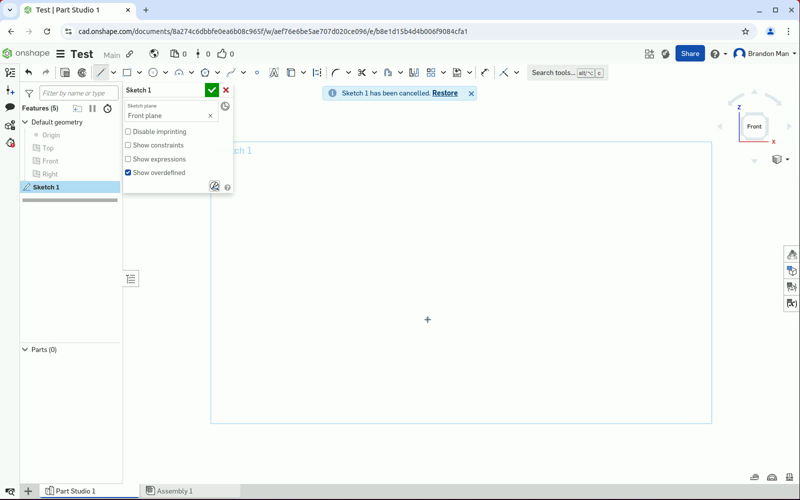
key_down(shift)
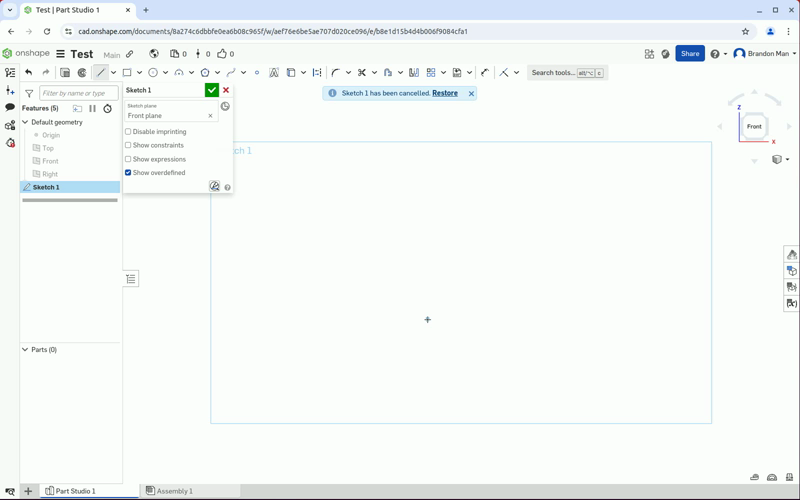
mouse_move(457, 319)
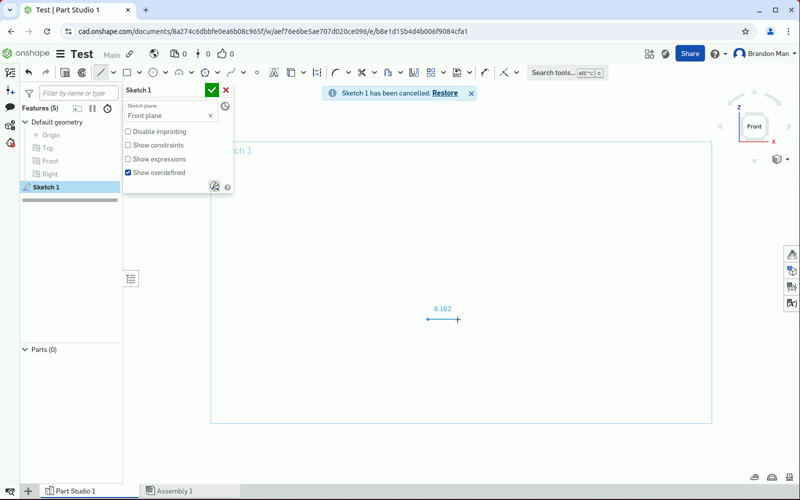
mouse_move(431, 319)
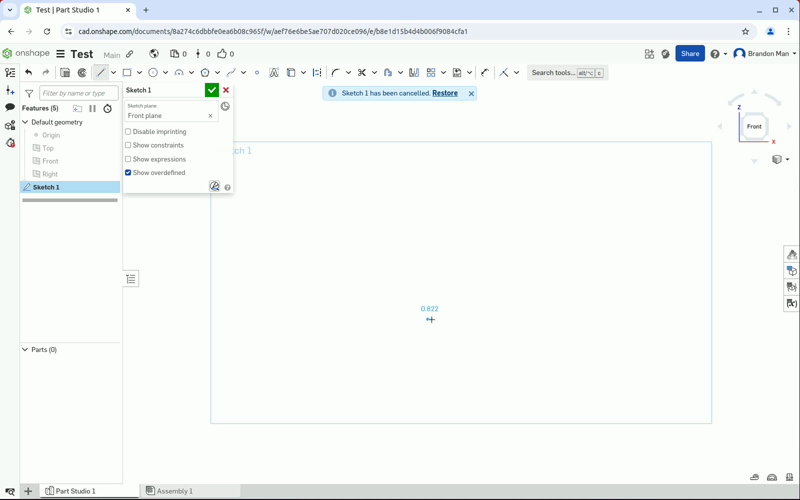
scroll(6)
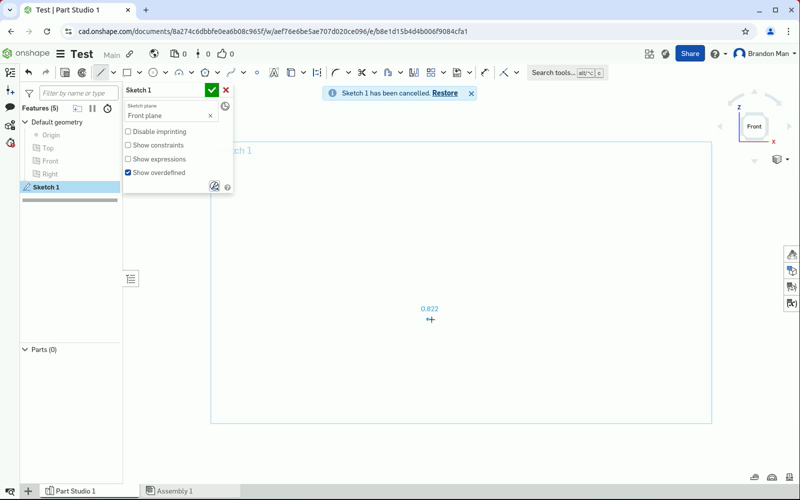
scroll(6)
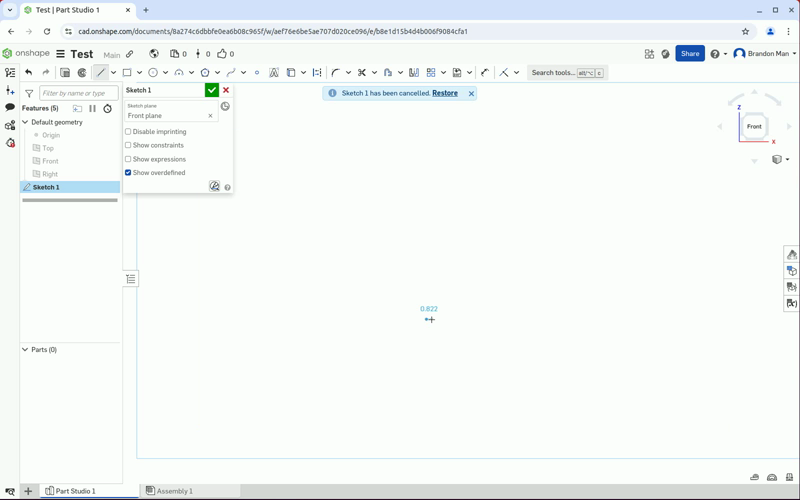
scroll(6)
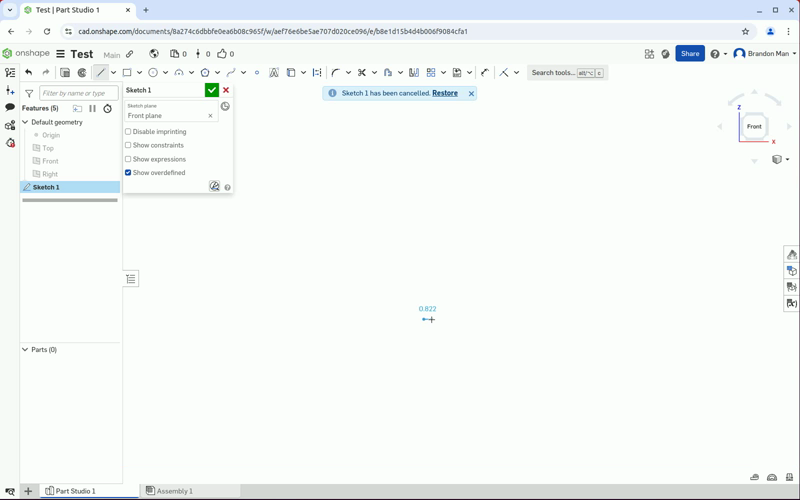
scroll(6)
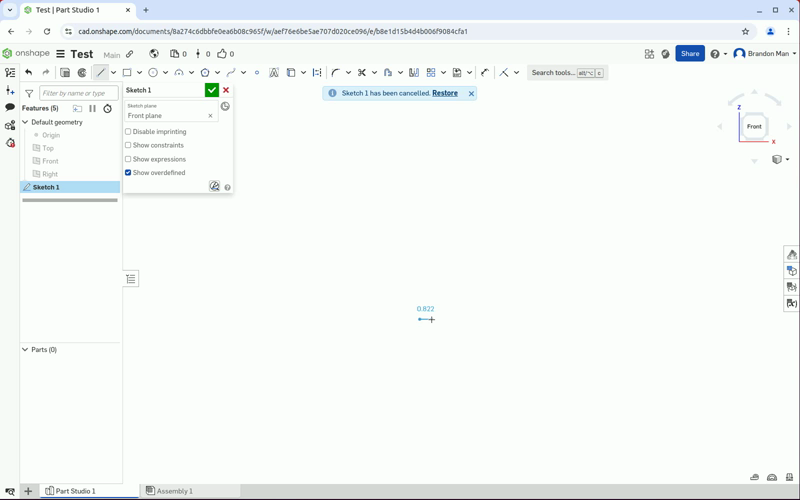
scroll(6)
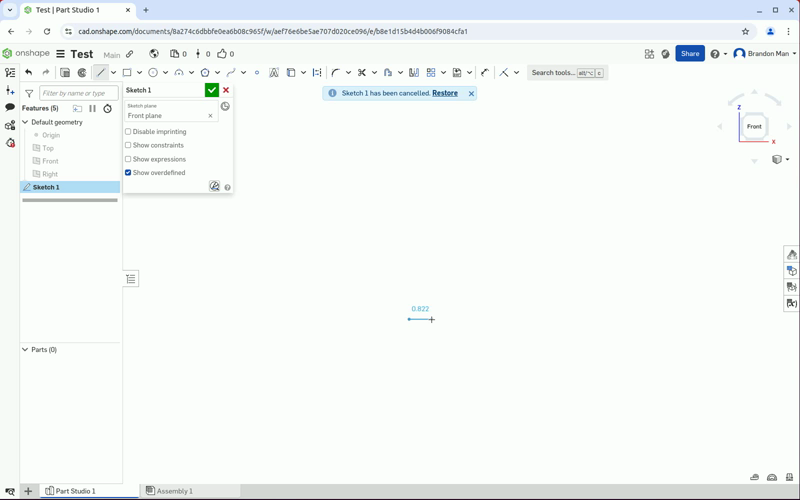
scroll(6)
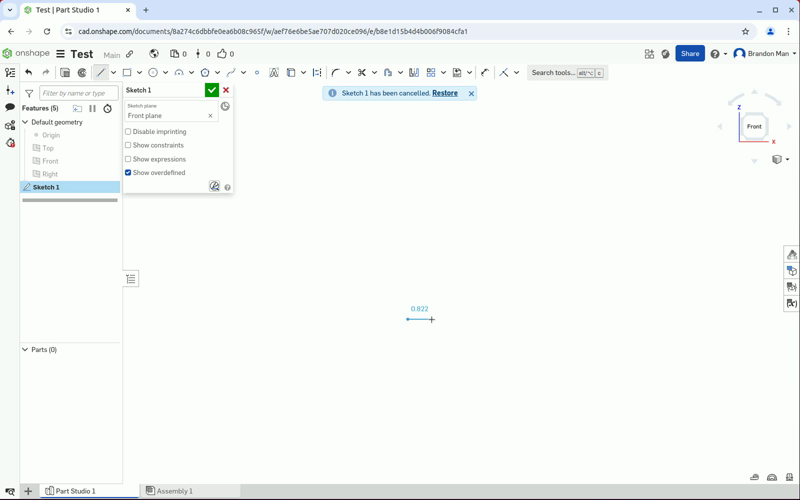
scroll(6)
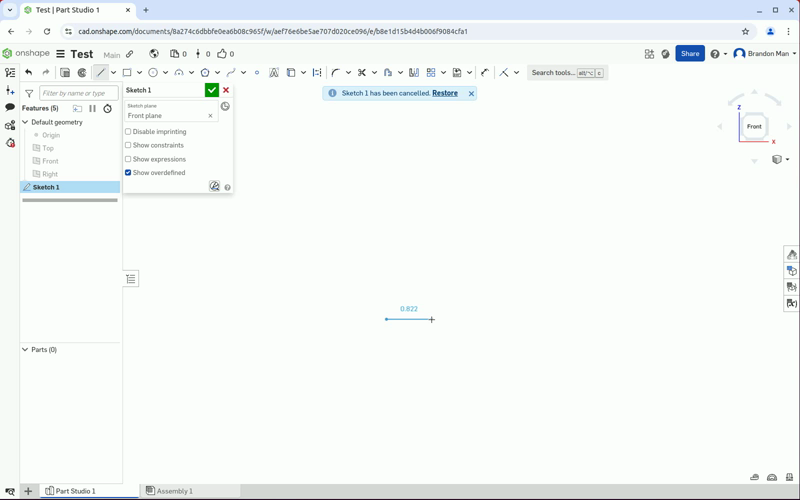
click(431, 319)
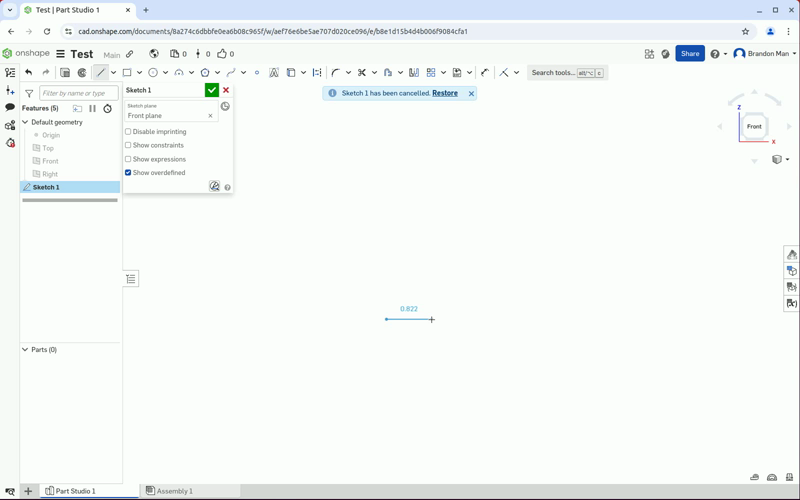
scroll(-6)
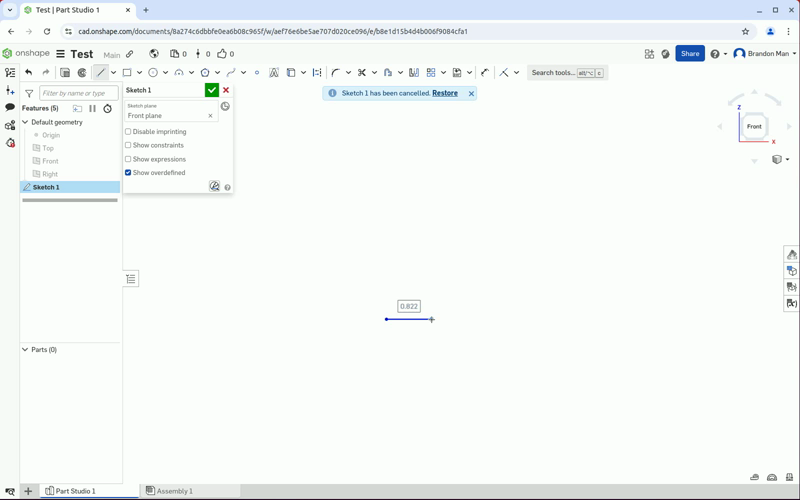
scroll(-6)
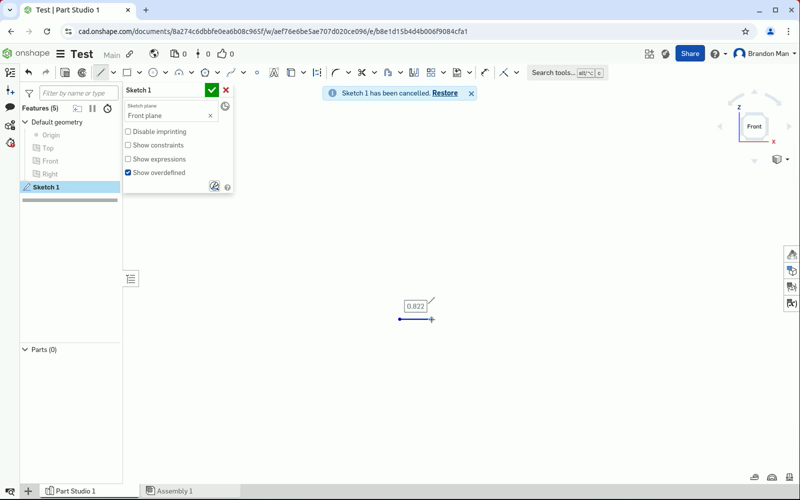
scroll(-6)
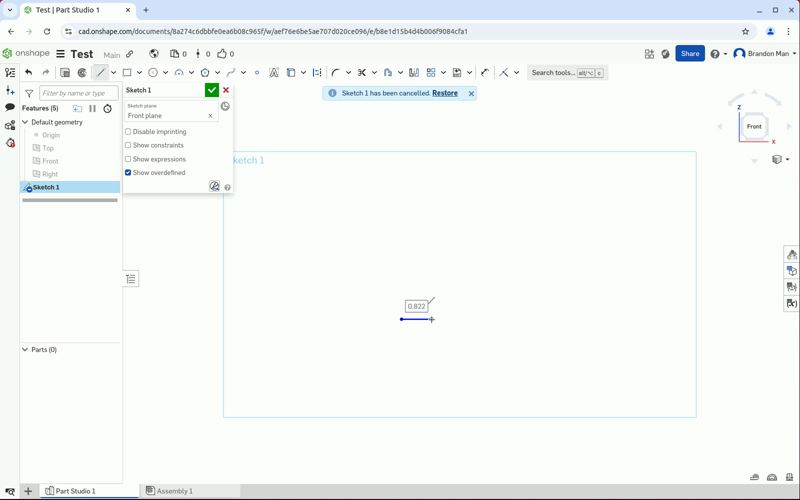
scroll(-6)
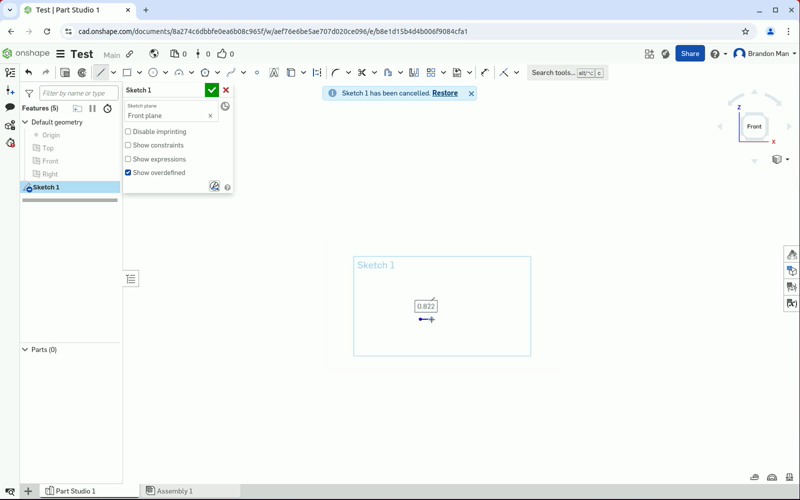
scroll(-6)
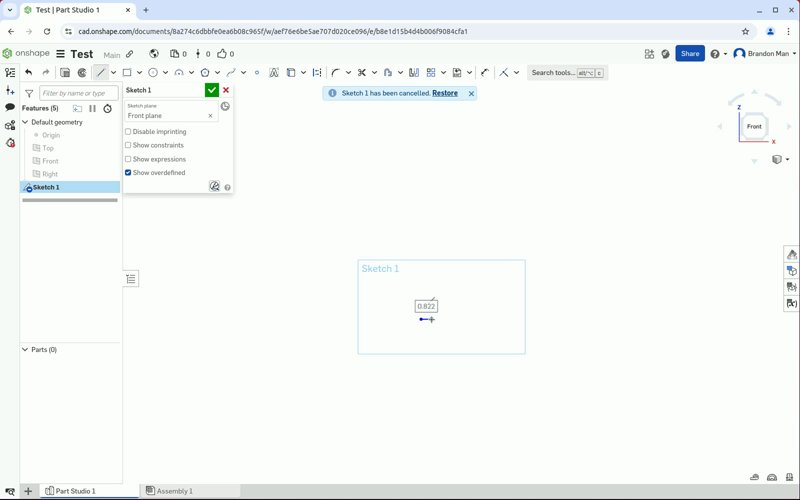
scroll(-6)
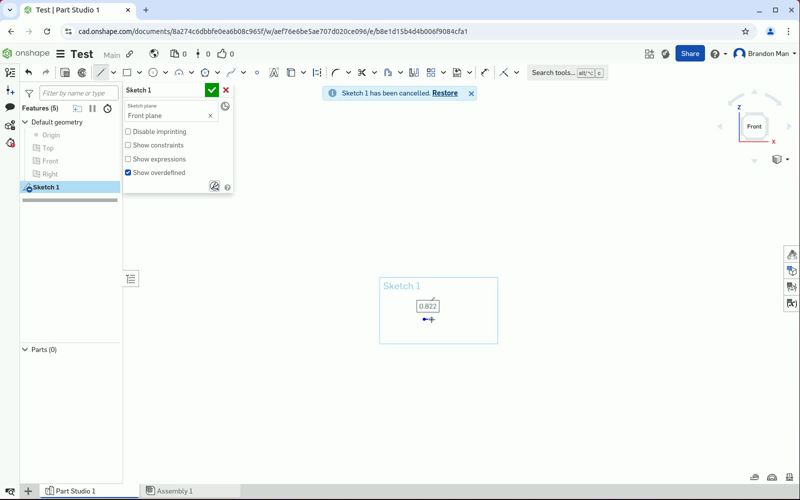
scroll(-6)
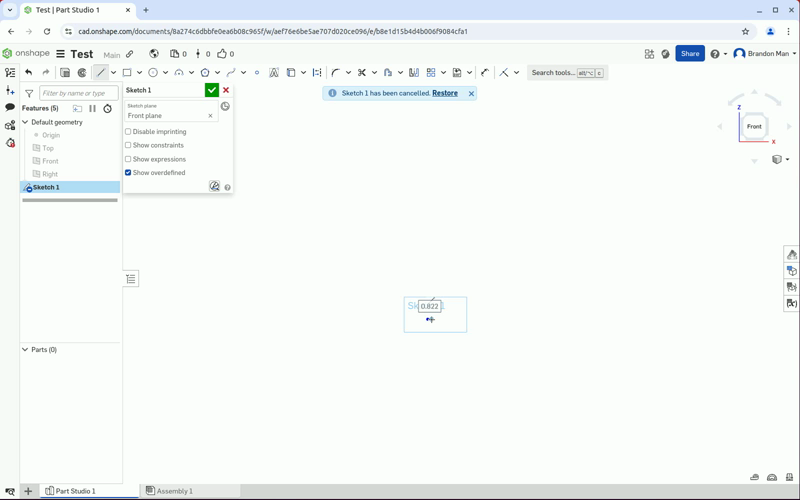
key_up(shift)
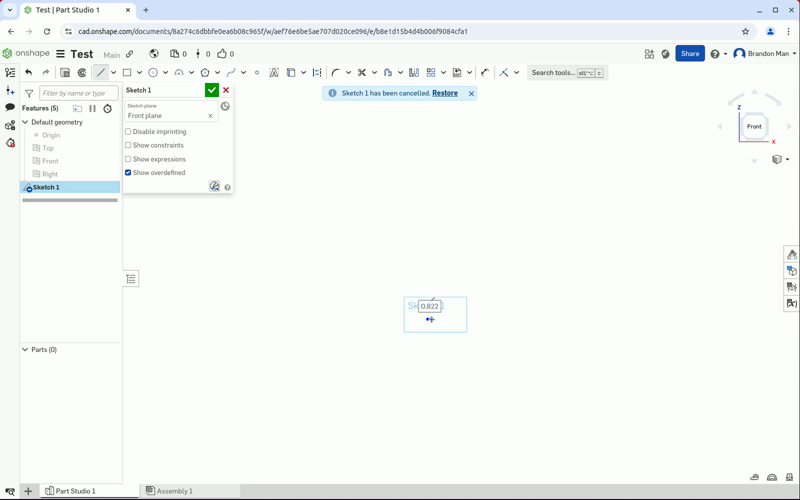
key_down(shift)
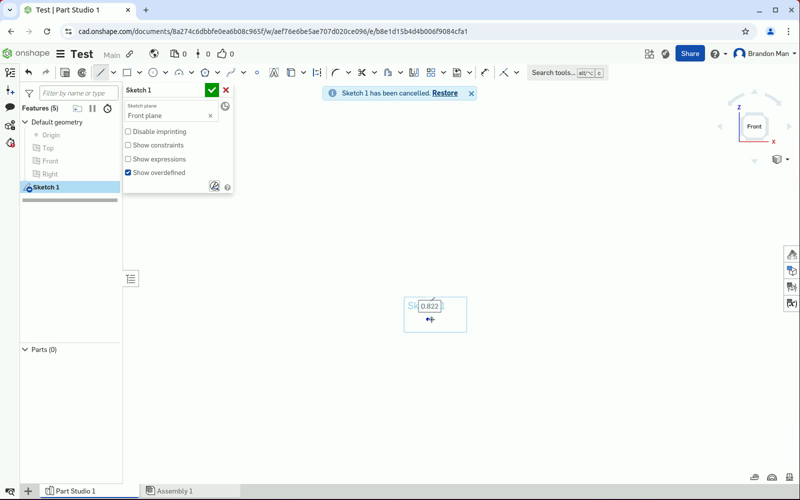
mouse_move(431, 240)
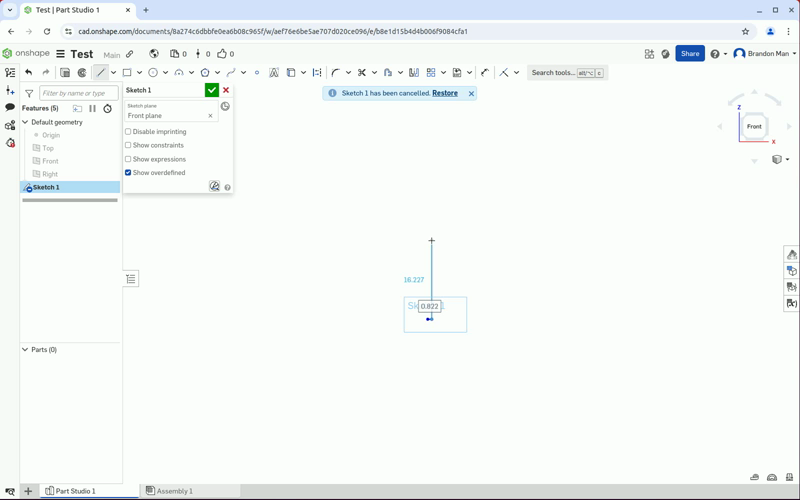
click(431, 240)
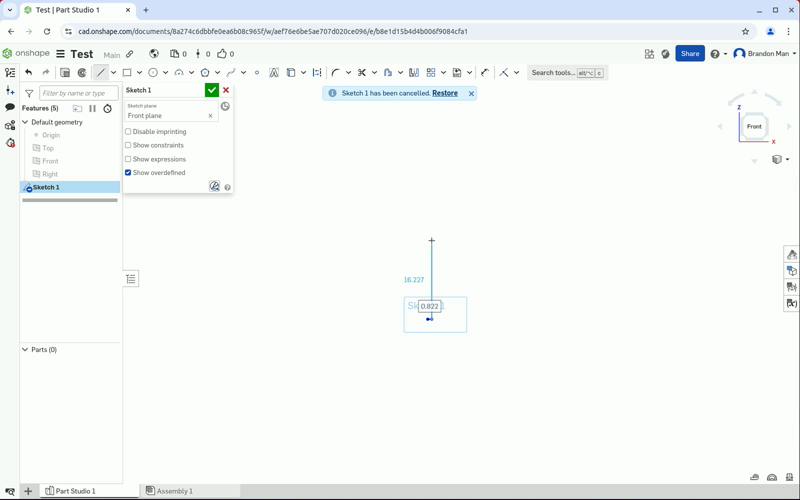
key_up(shift)
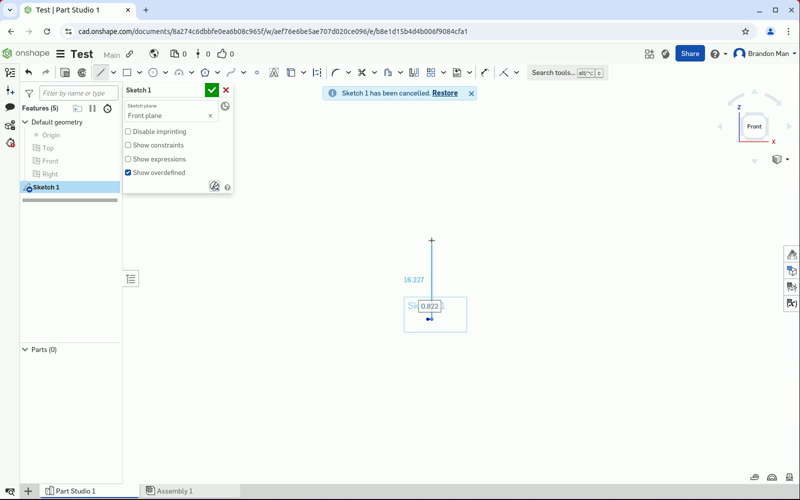
key_down(shift)
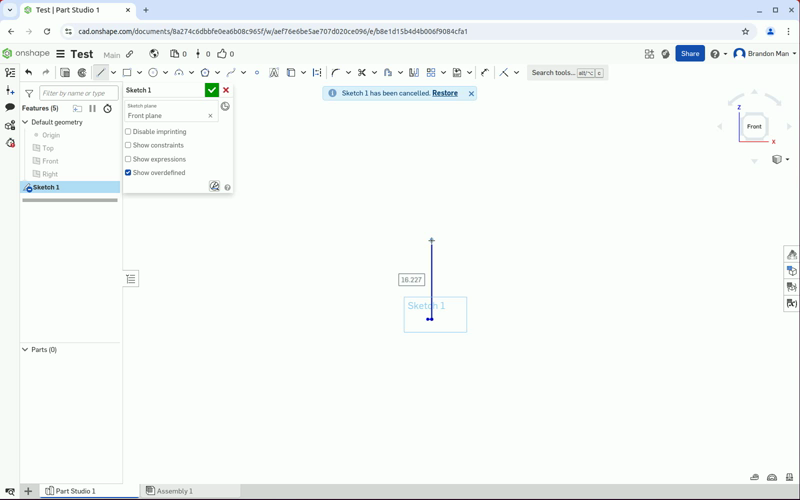
mouse_move(461, 240)
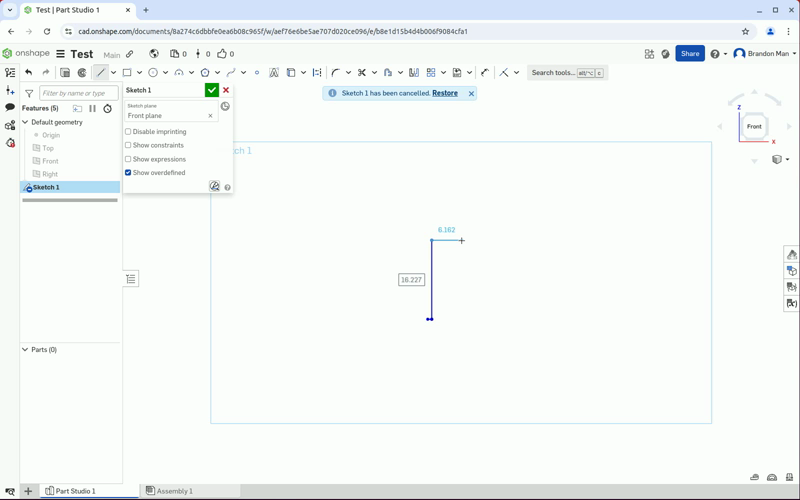
mouse_move(427, 240)
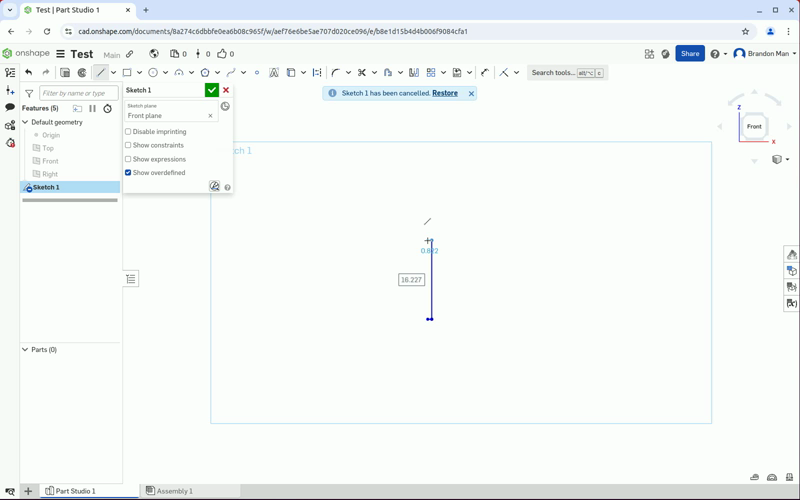
scroll(6)
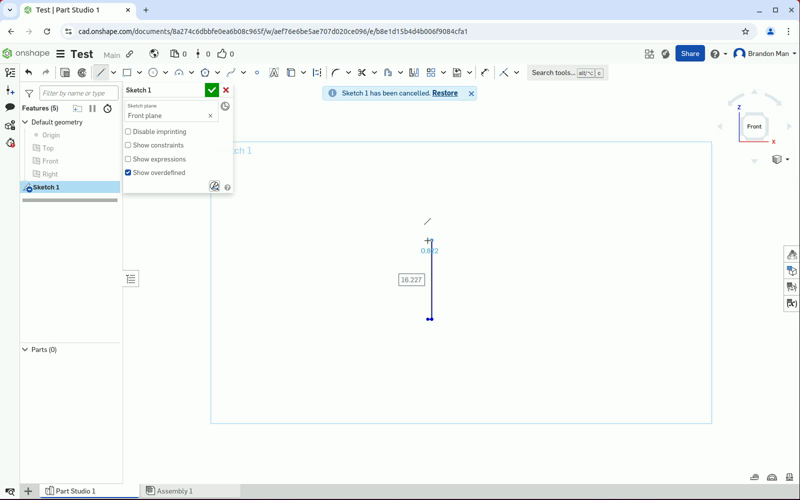
scroll(6)
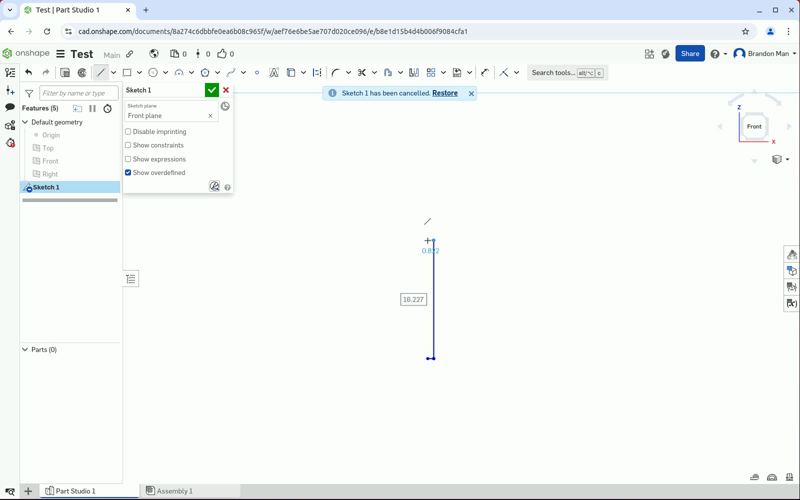
scroll(6)
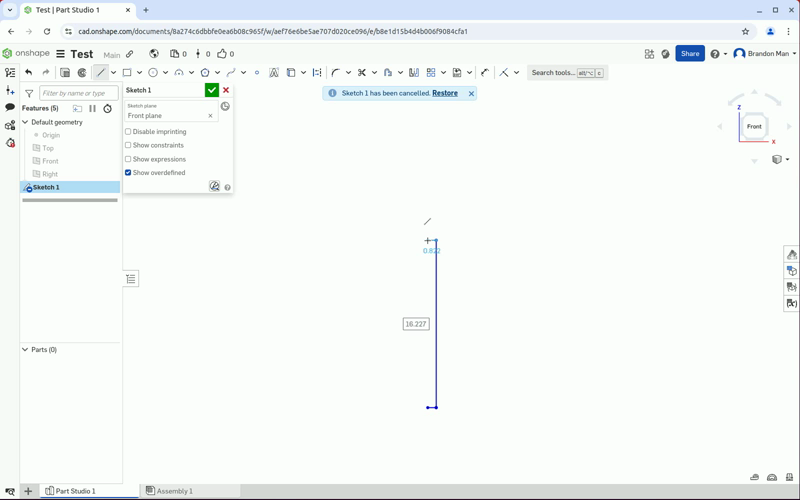
scroll(6)
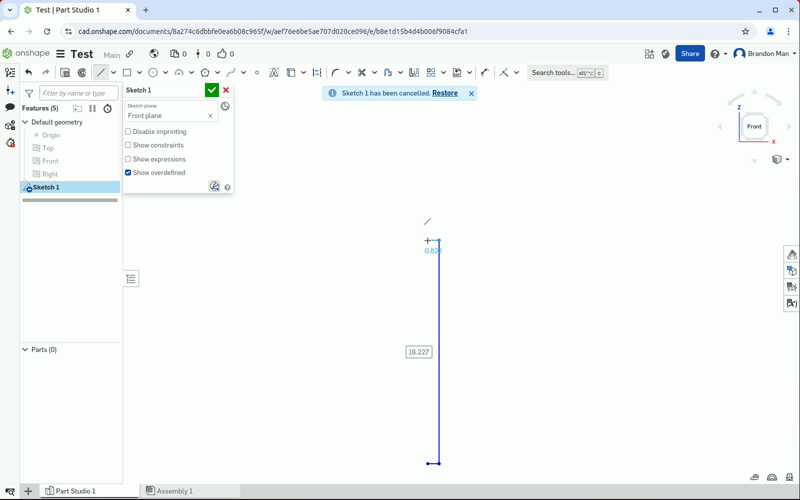
scroll(6)
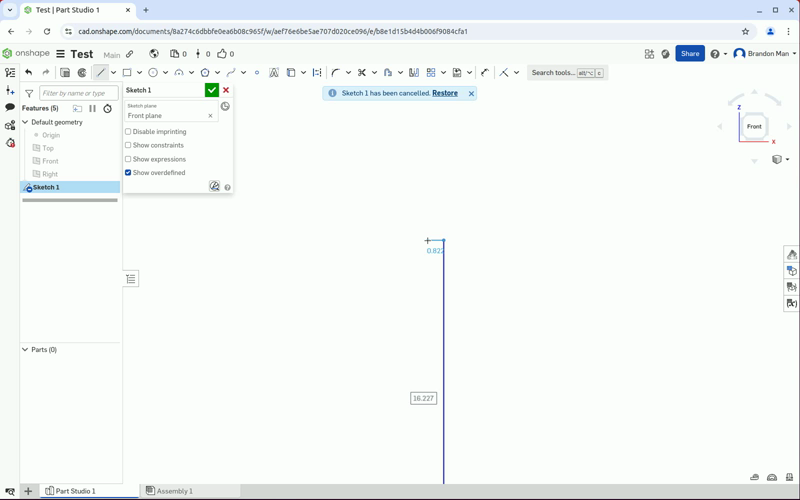
scroll(6)
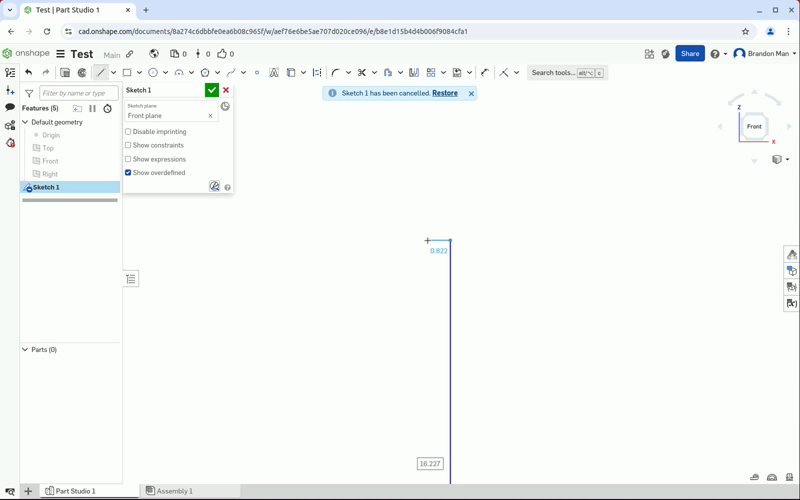
scroll(6)
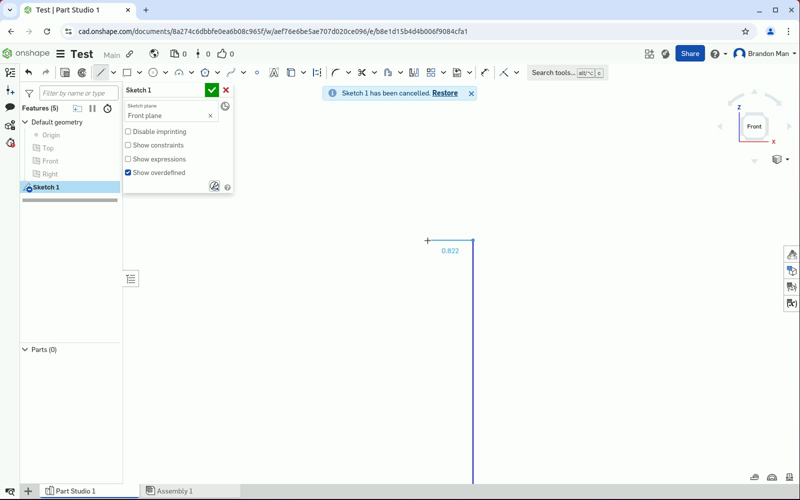
click(427, 240)
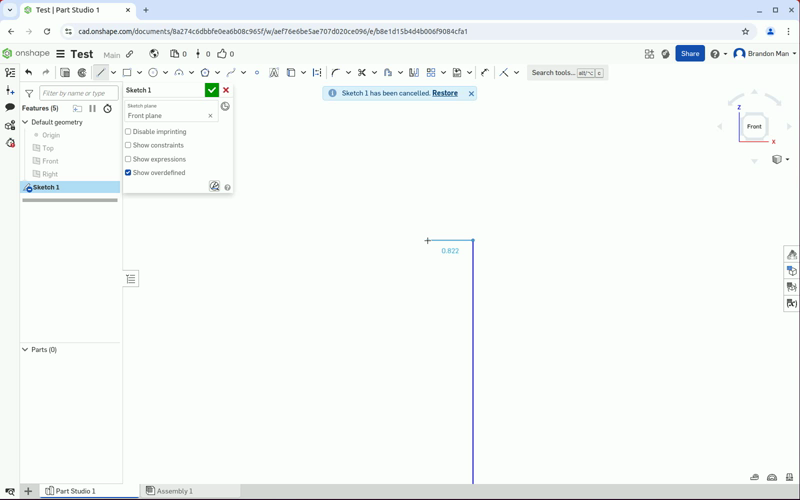
scroll(-6)
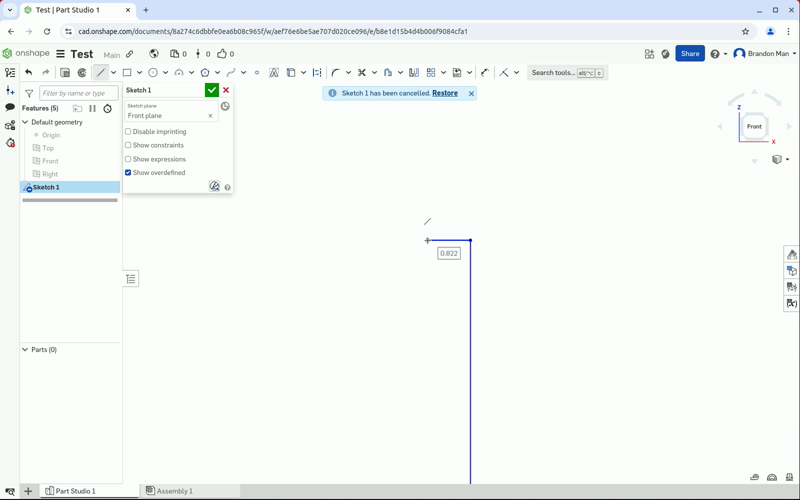
scroll(-6)
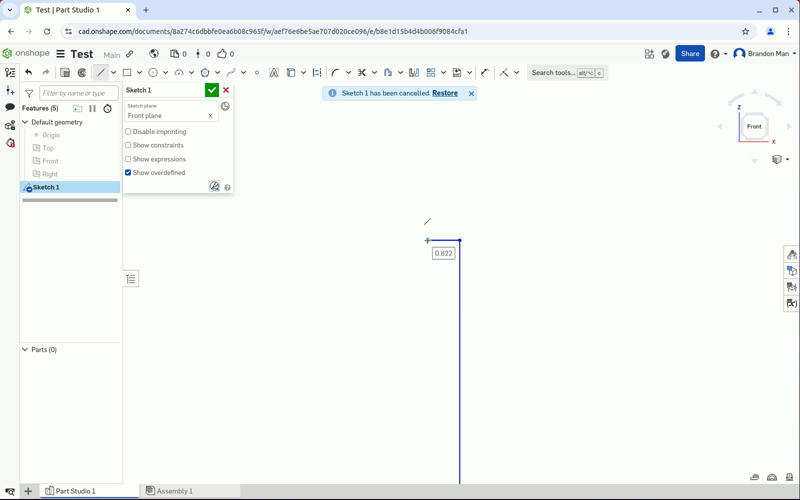
scroll(-6)
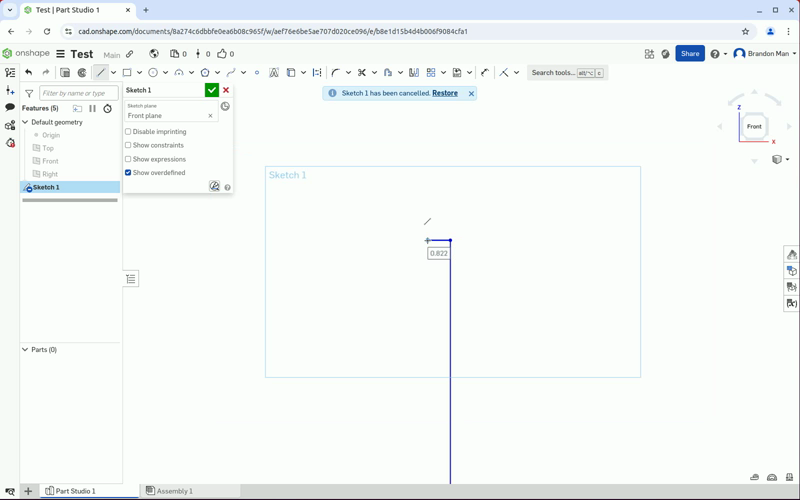
scroll(-6)
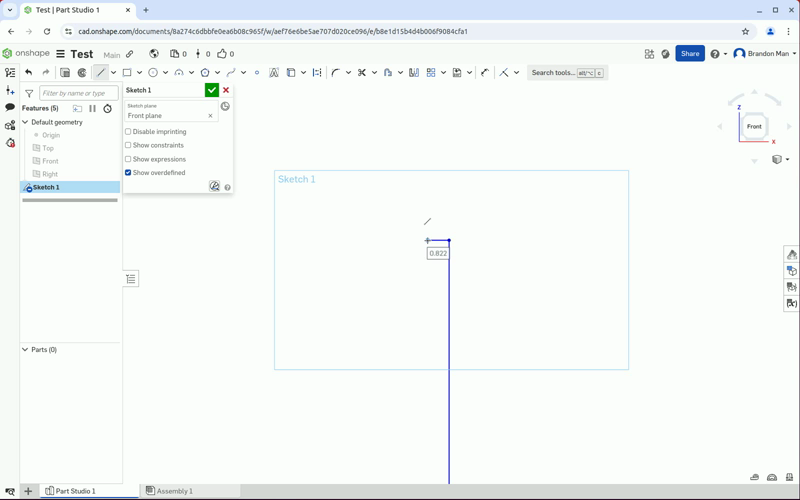
scroll(-6)
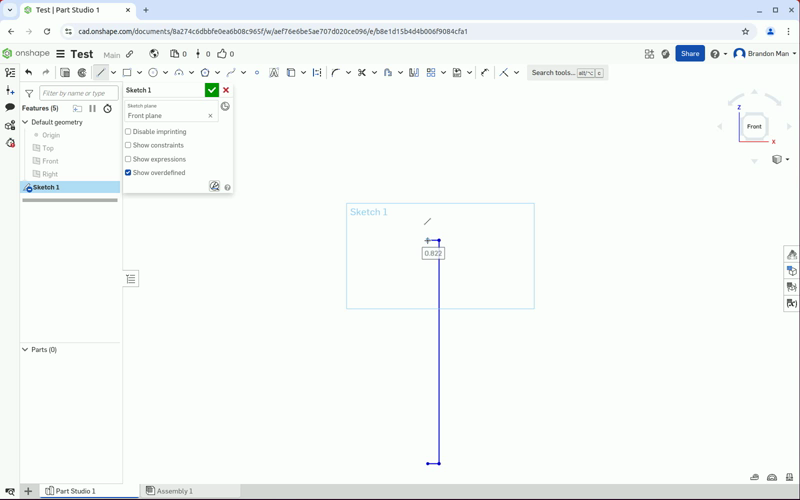
scroll(-6)
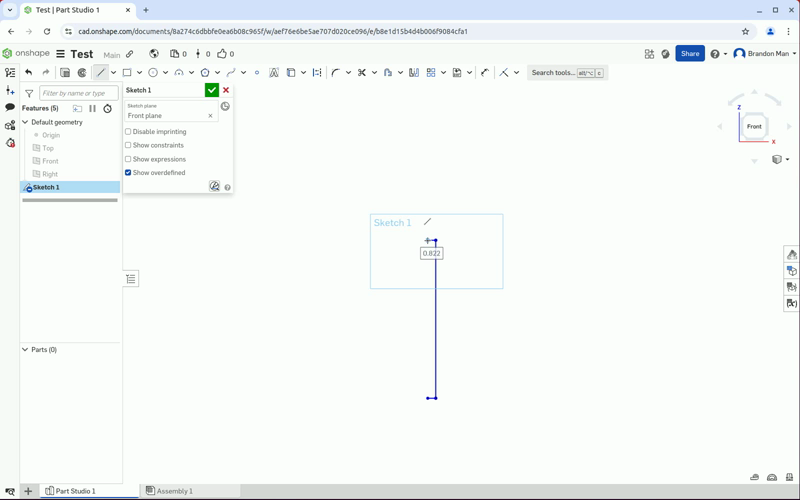
scroll(-6)
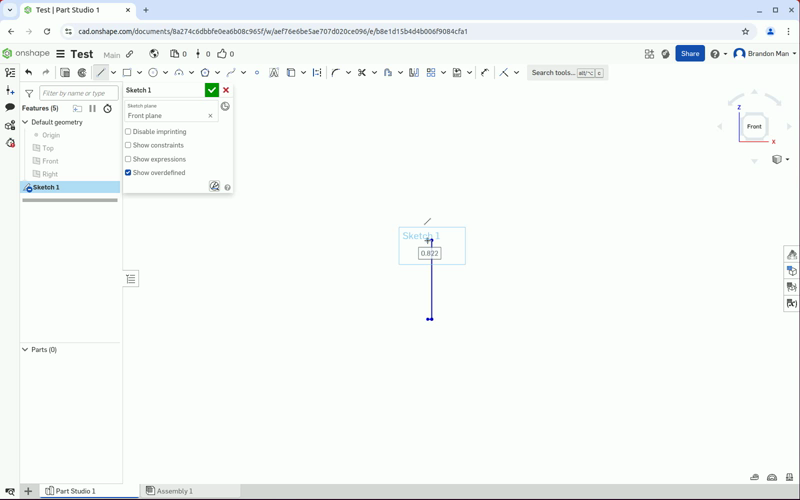
key_up(shift)
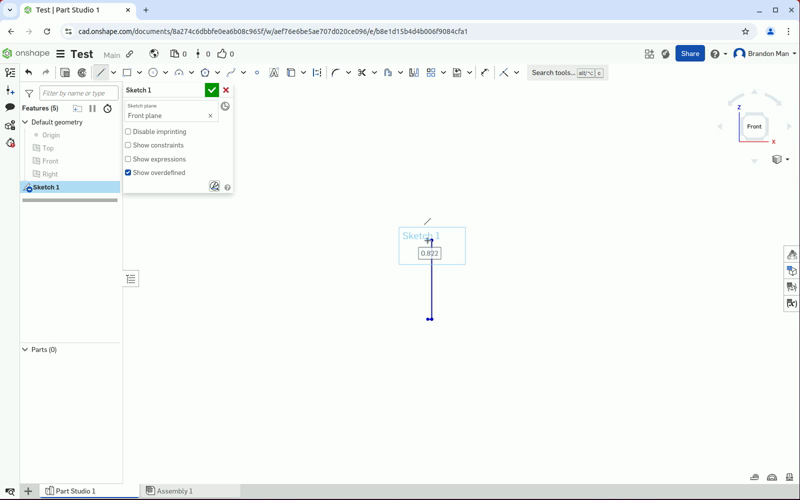
key_down(shift)
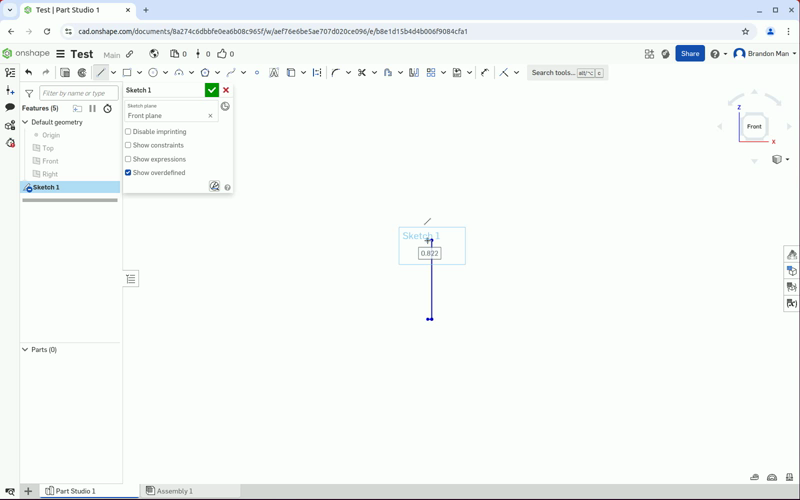
mouse_move(427, 319)
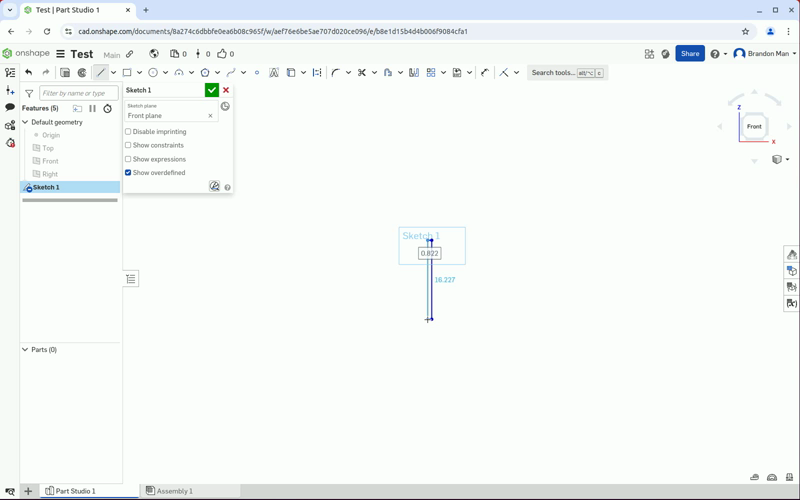
scroll(6)
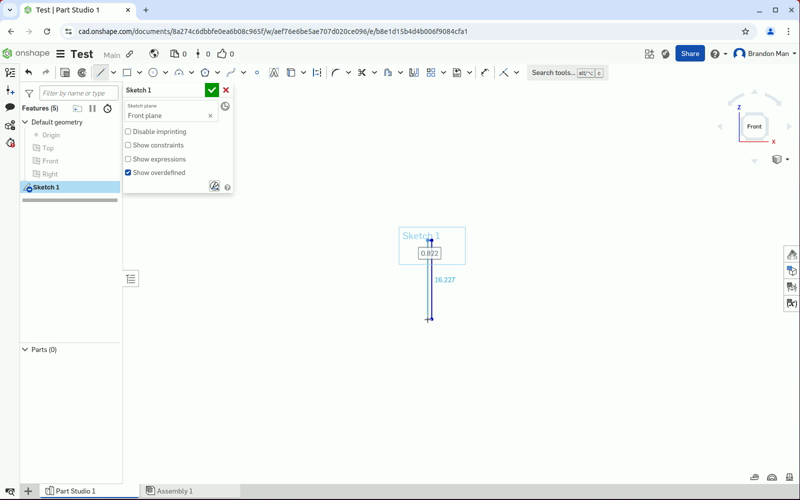
scroll(6)
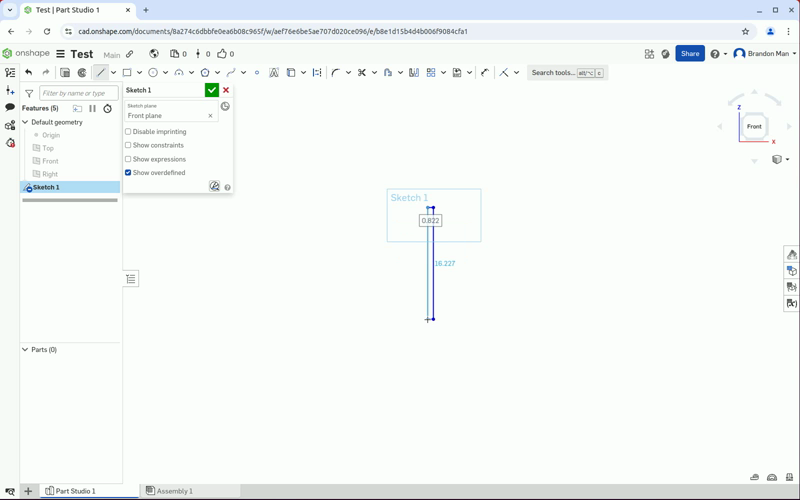
scroll(6)
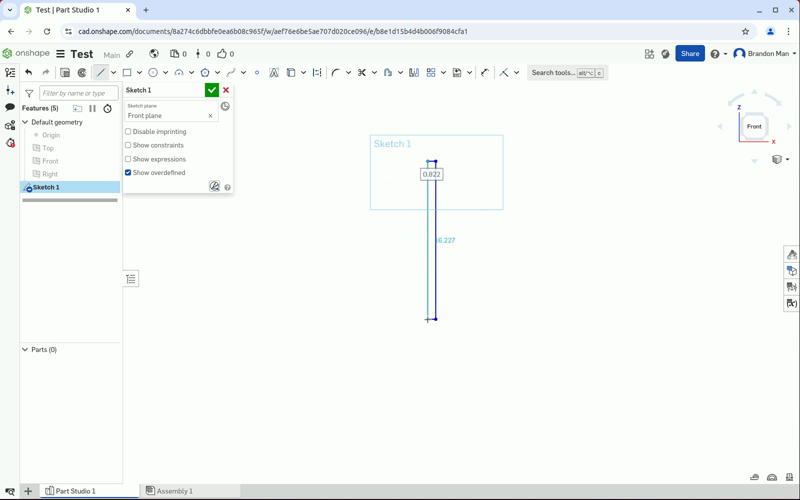
scroll(6)
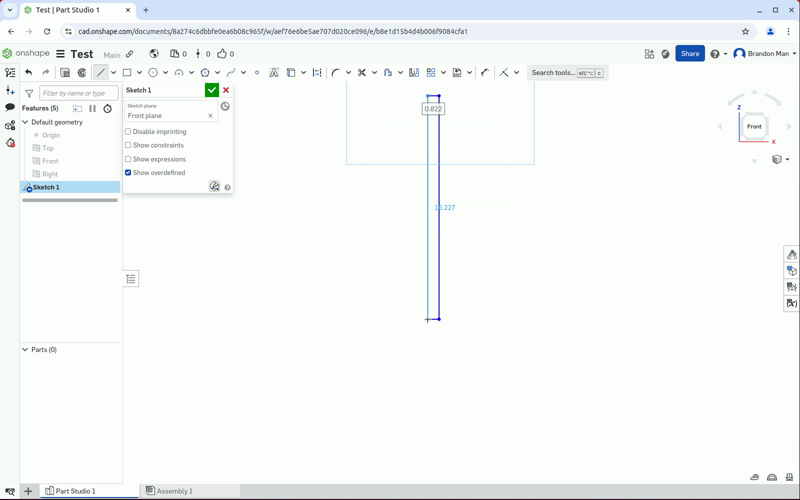
scroll(6)
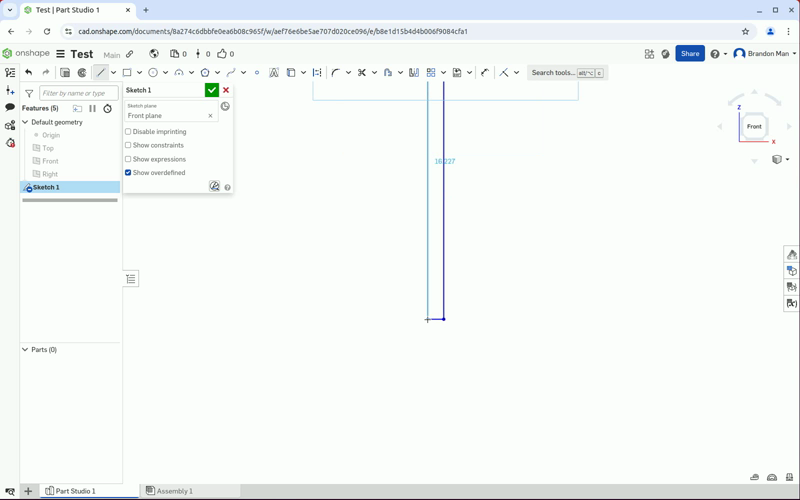
scroll(6)
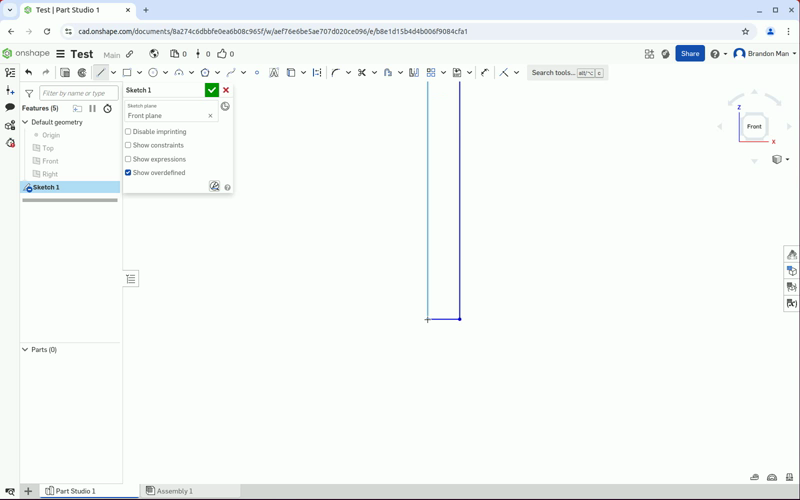
scroll(6)
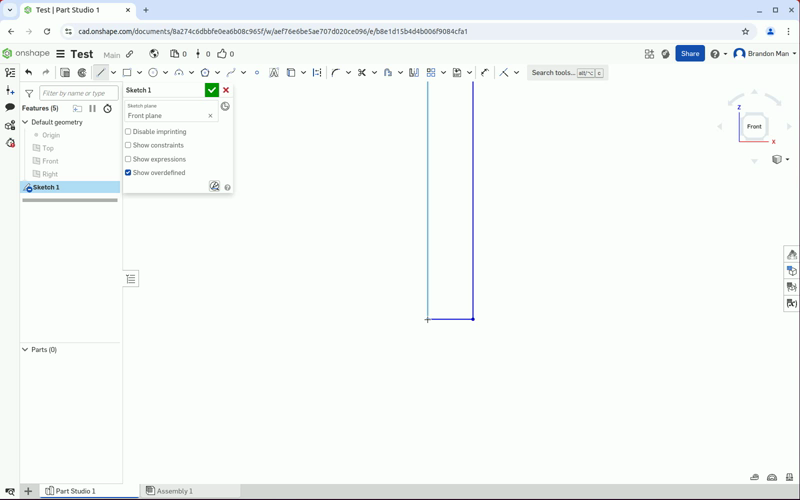
key_up(shift)
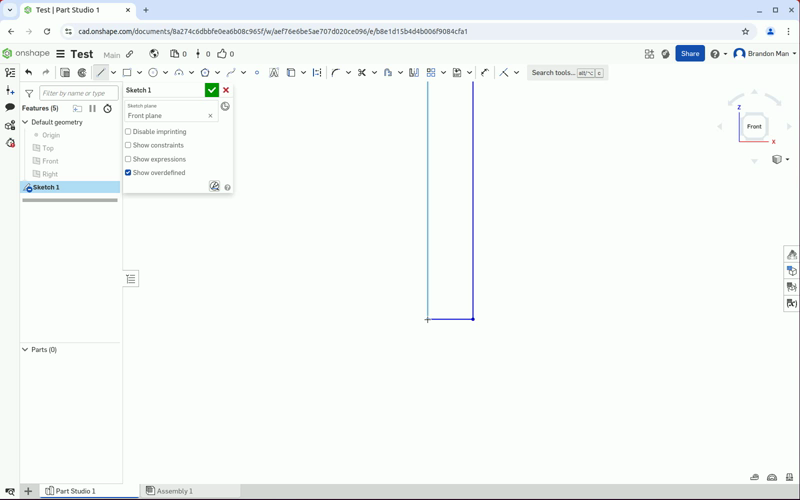
click(427, 319)
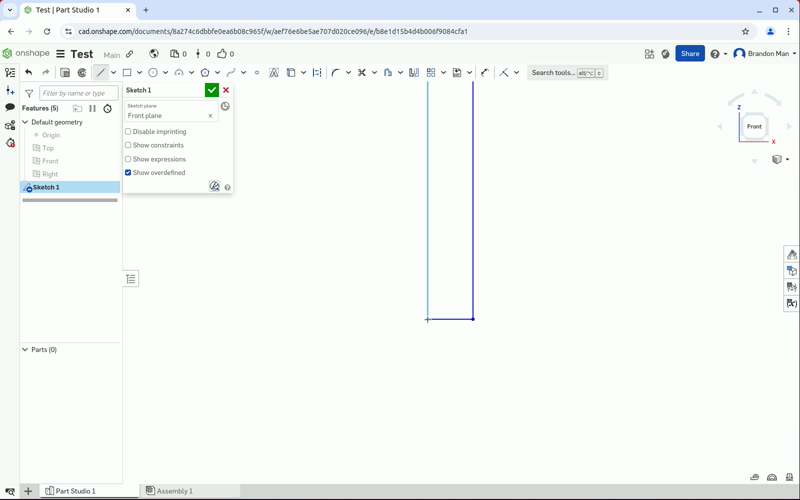
scroll(-6)
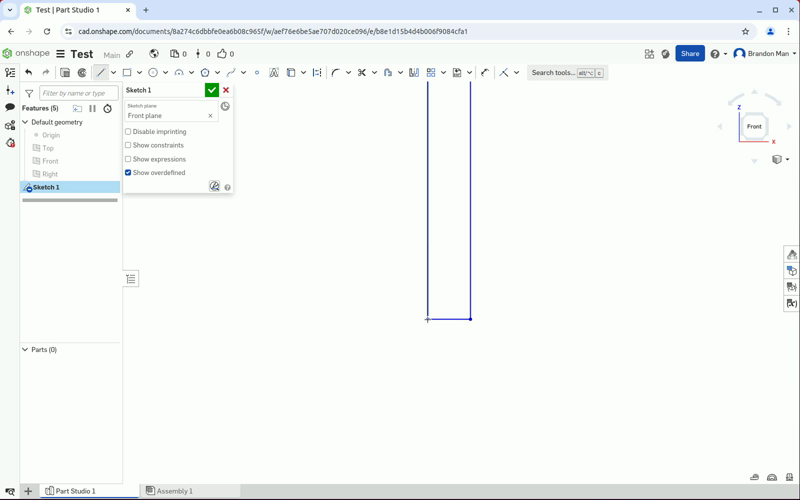
scroll(-6)
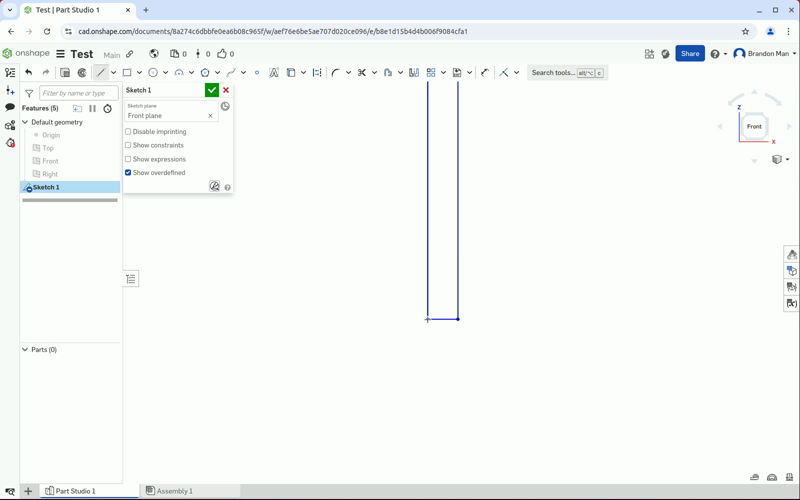
scroll(-6)
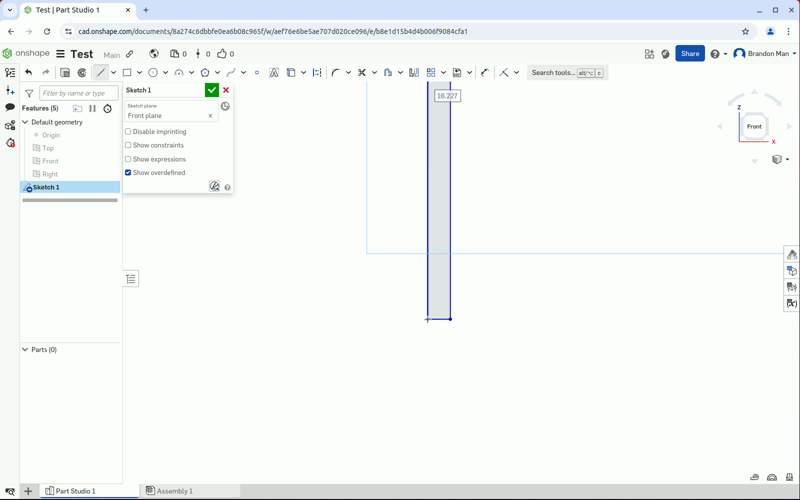
scroll(-6)
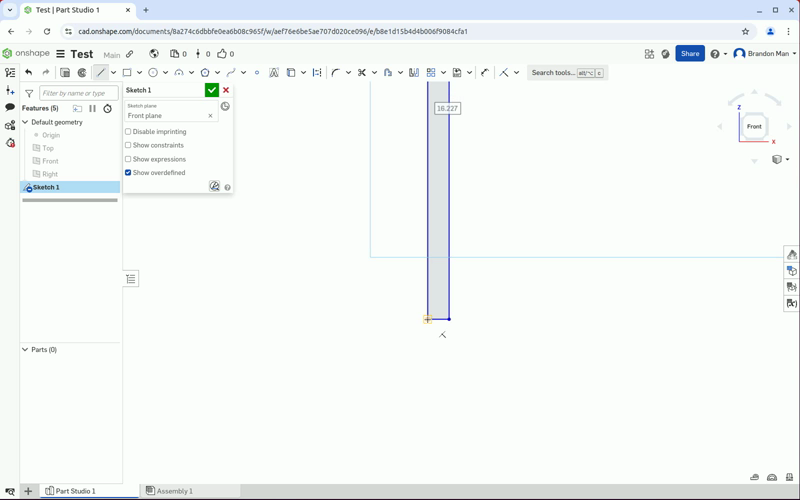
scroll(-6)
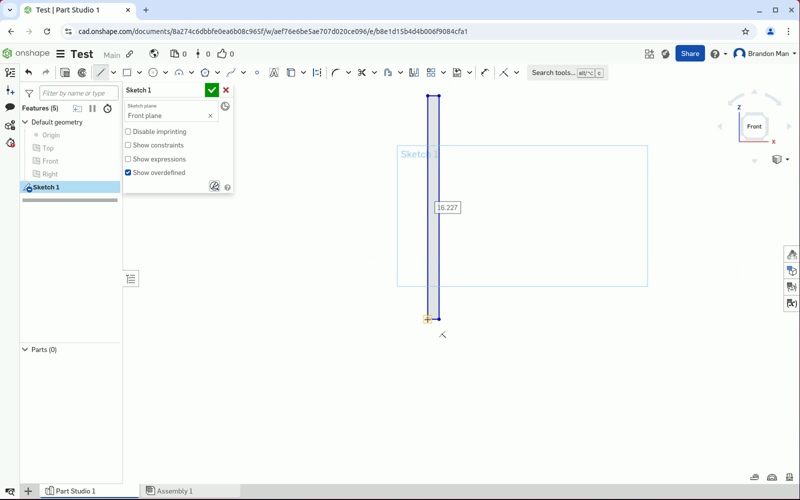
scroll(-6)
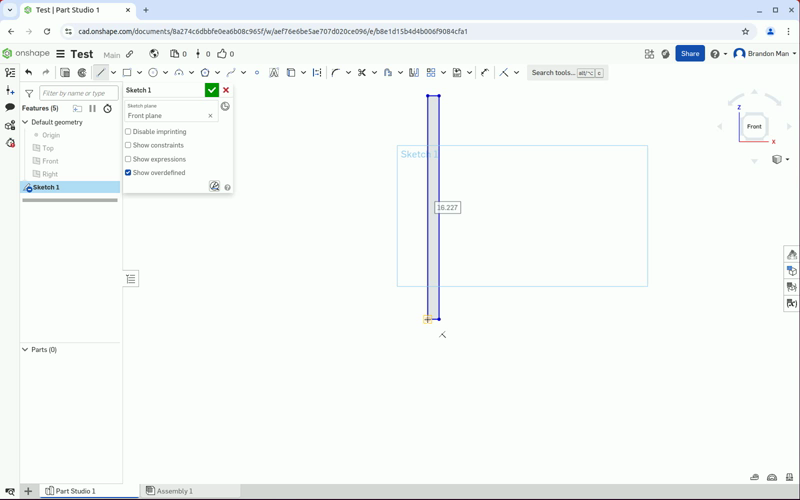
scroll(-6)
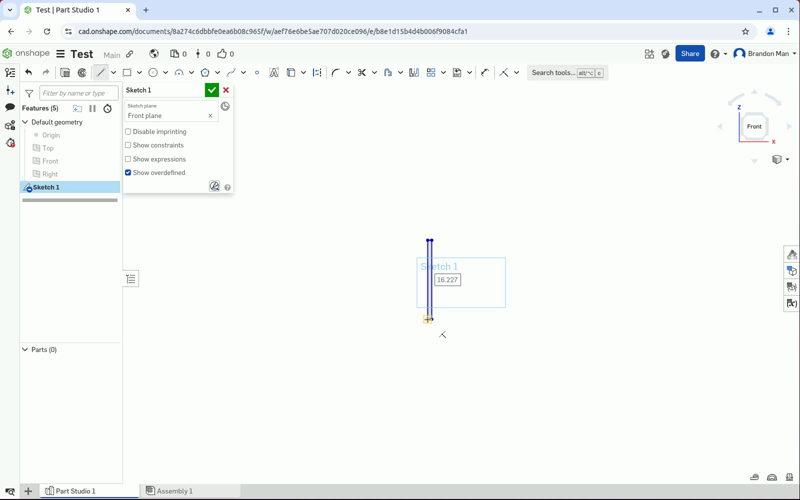
key(esc)
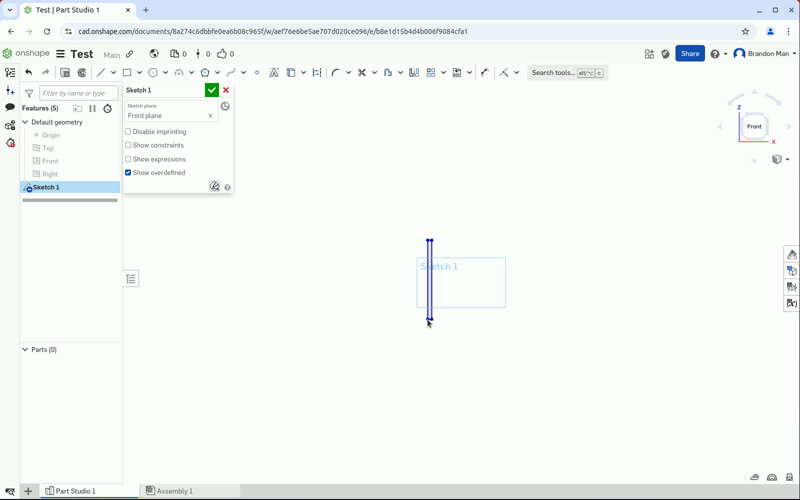
mouse_move(430, 245)
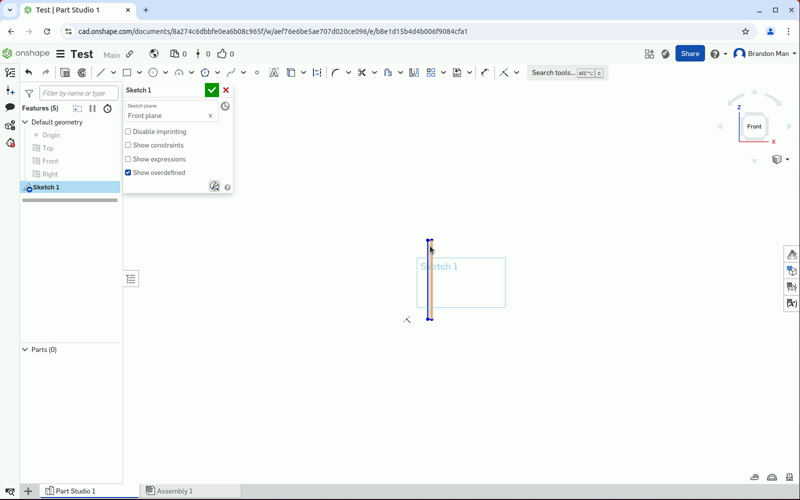
scroll(6)
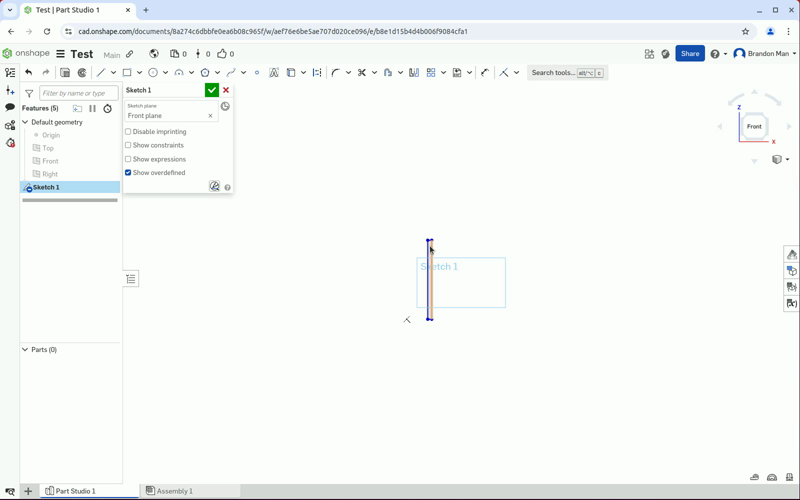
scroll(6)
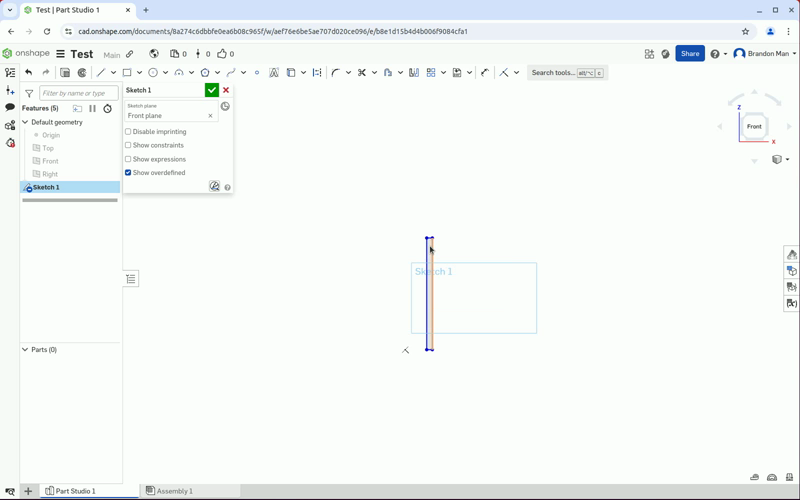
scroll(6)
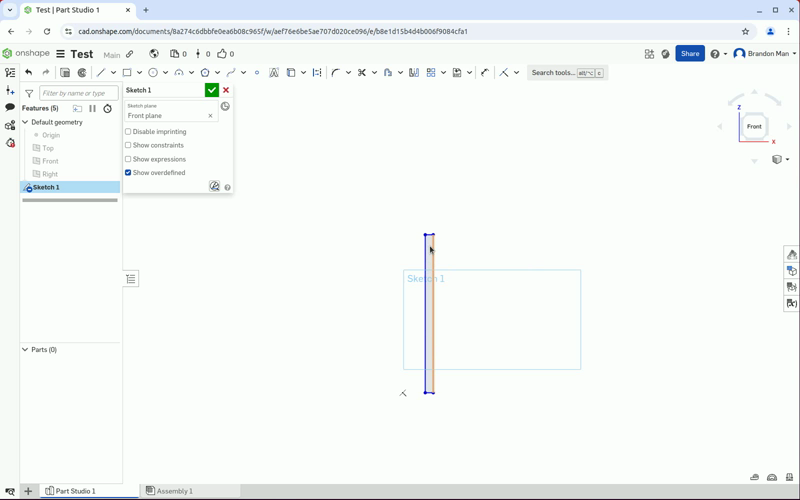
scroll(6)
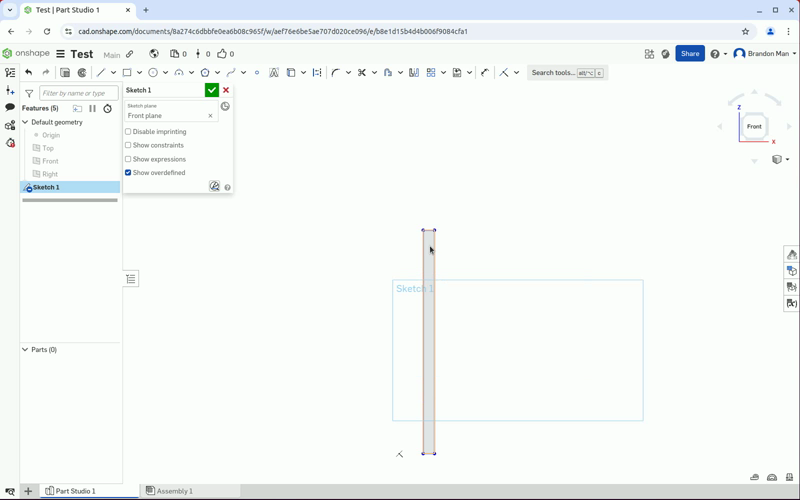
scroll(6)
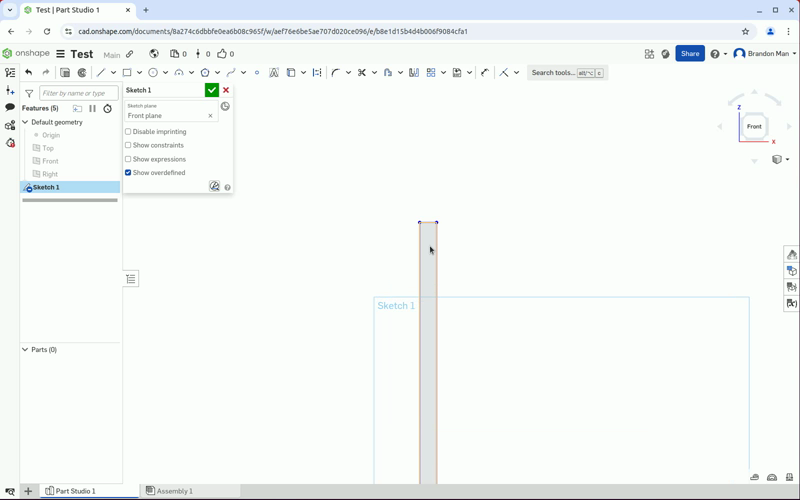
scroll(6)
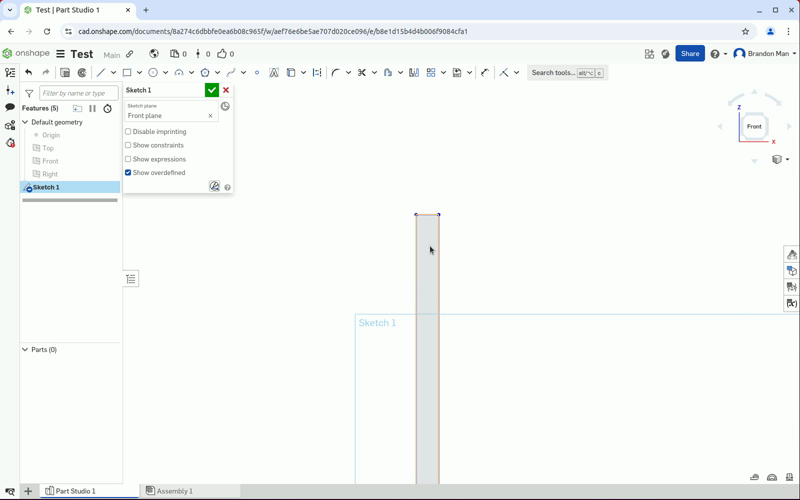
scroll(6)
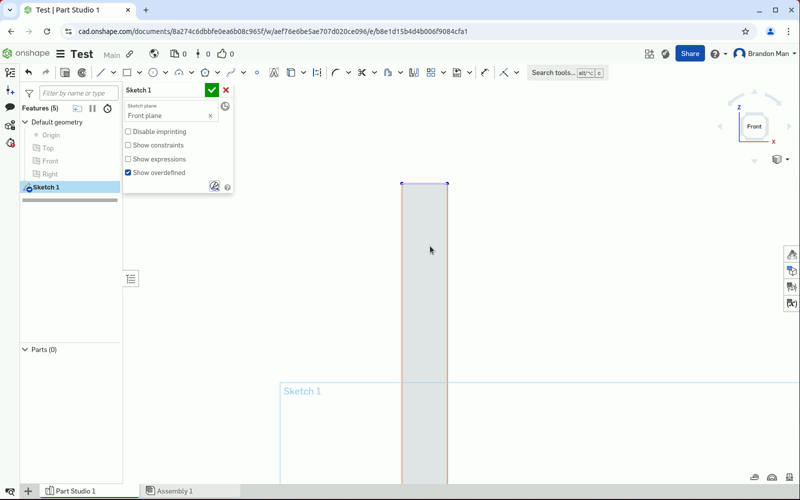
click(430, 245)
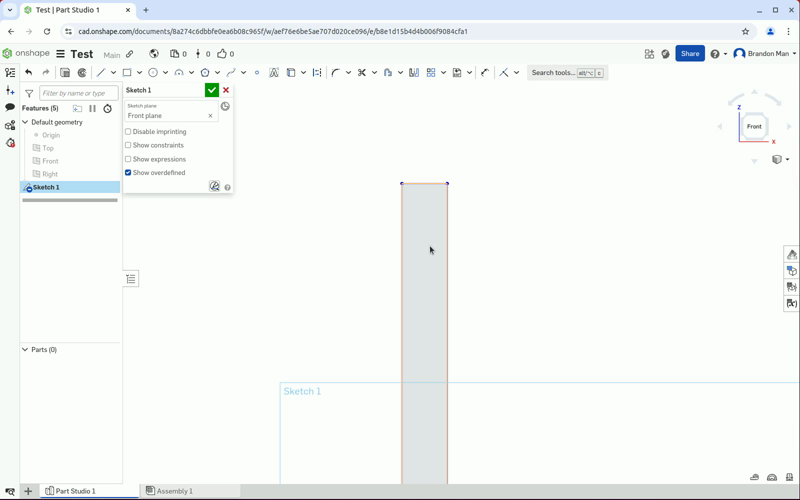
scroll(-6)
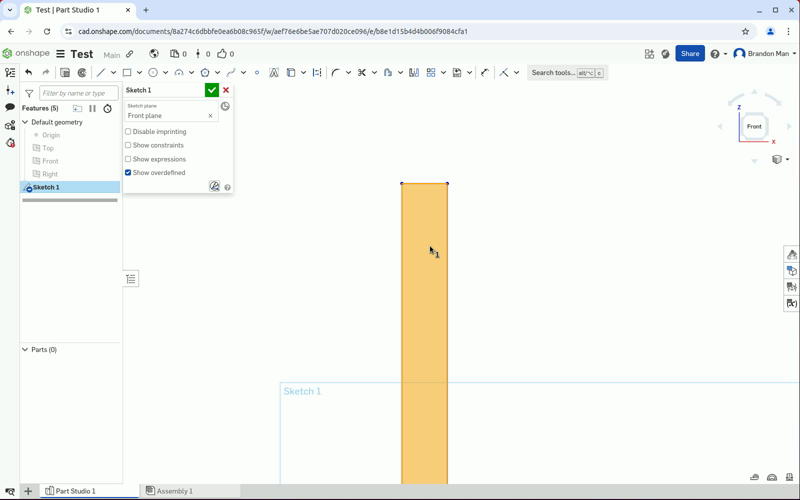
scroll(-6)
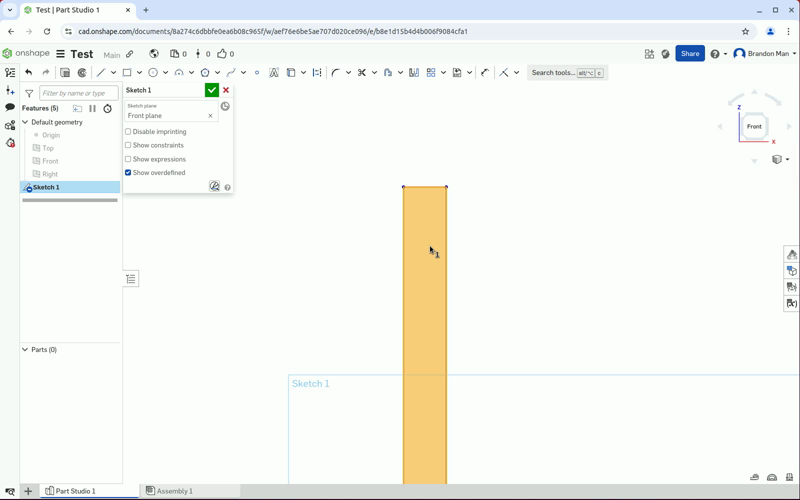
scroll(-6)
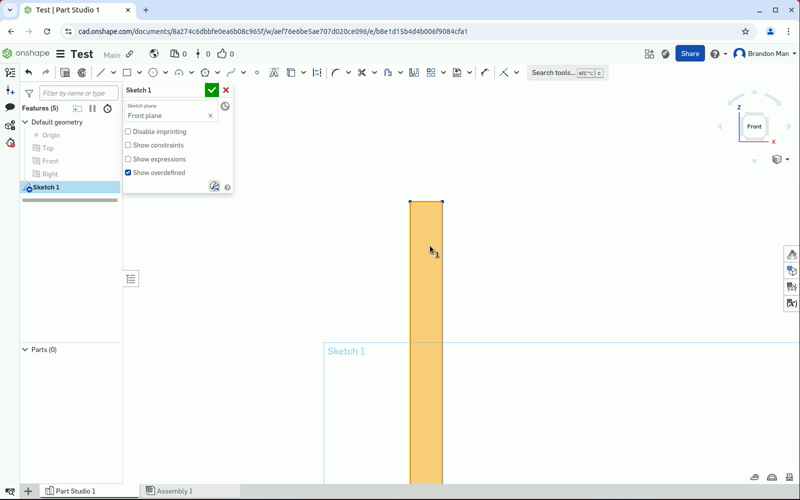
scroll(-6)
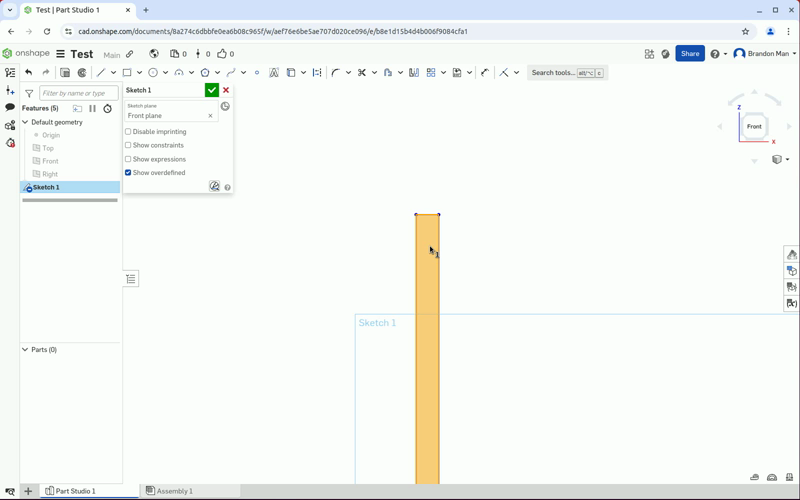
scroll(-6)
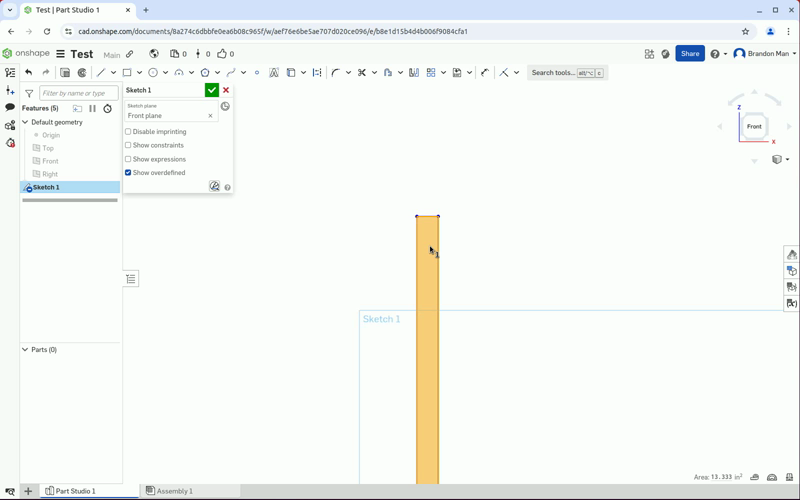
scroll(-6)
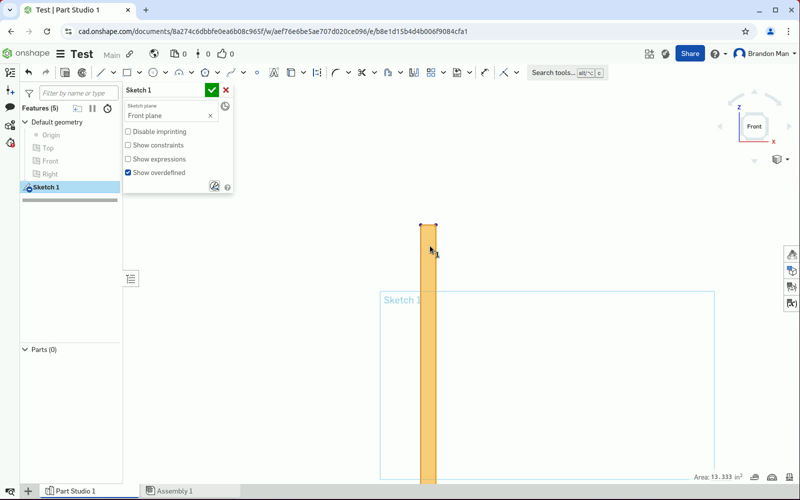
scroll(-6)
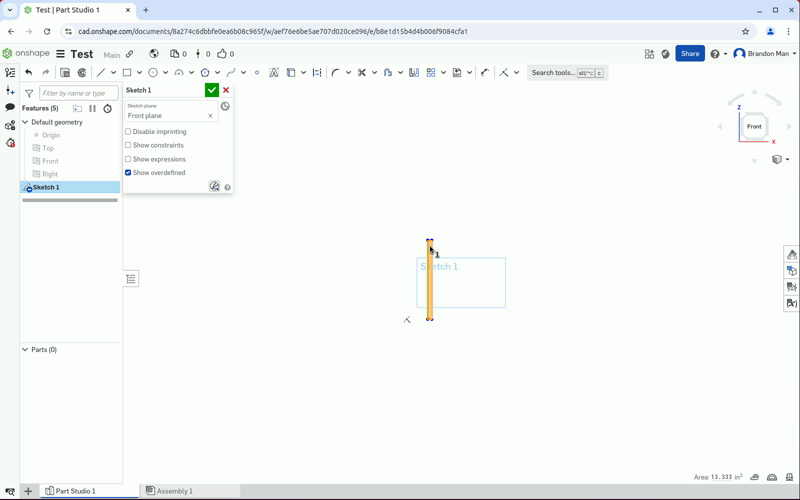
mouse_move(73, 352)
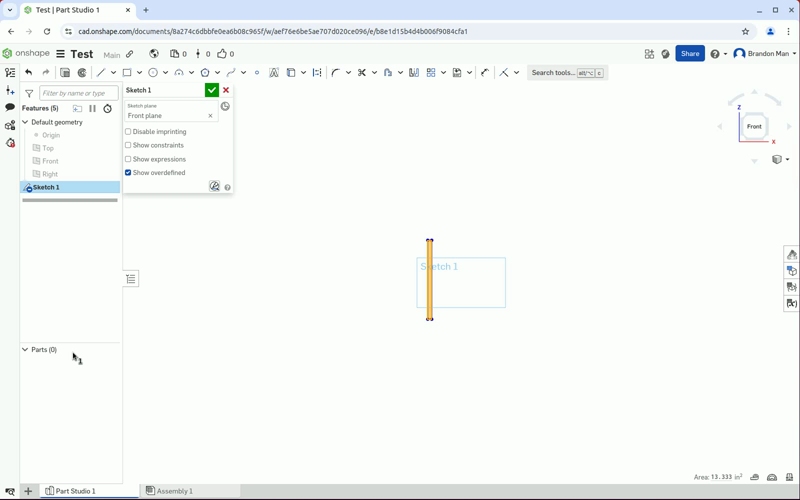
key(shift+y)
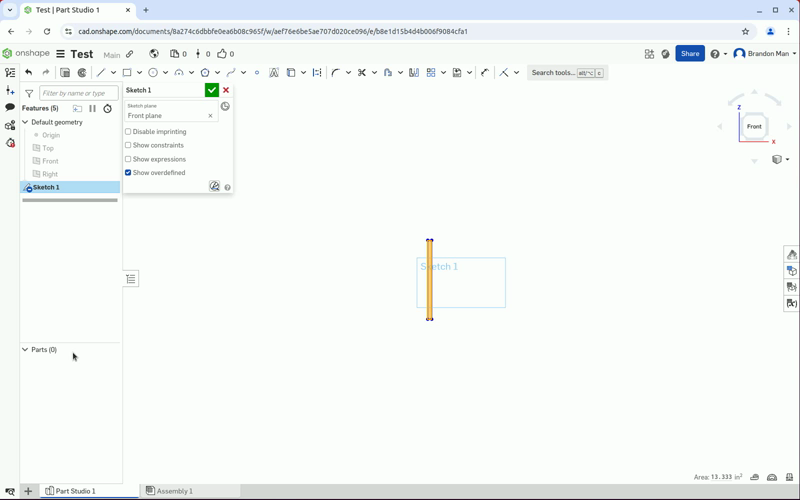
key(shift+e)
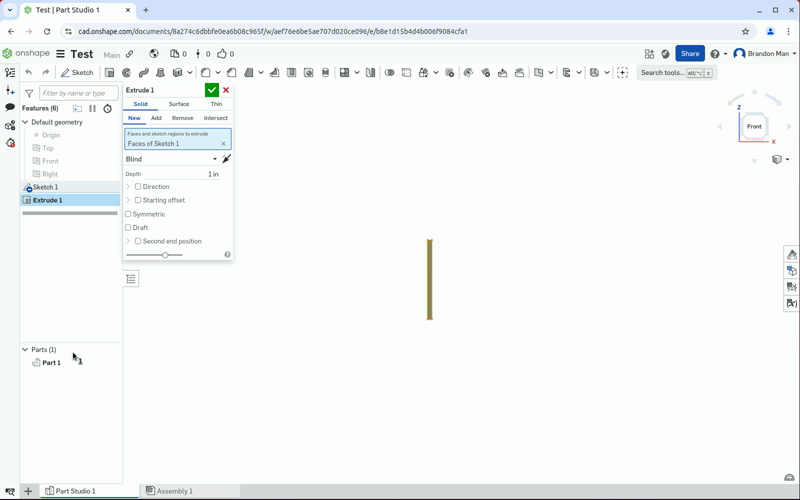
mouse_move(143, 106)
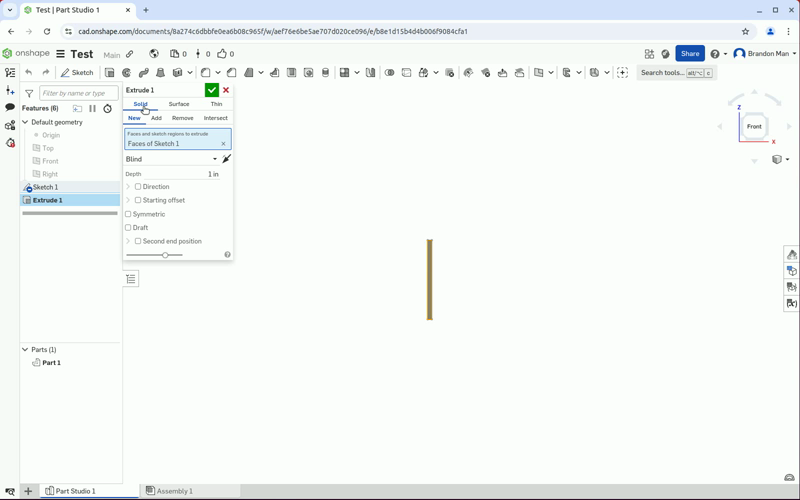
click(143, 106)
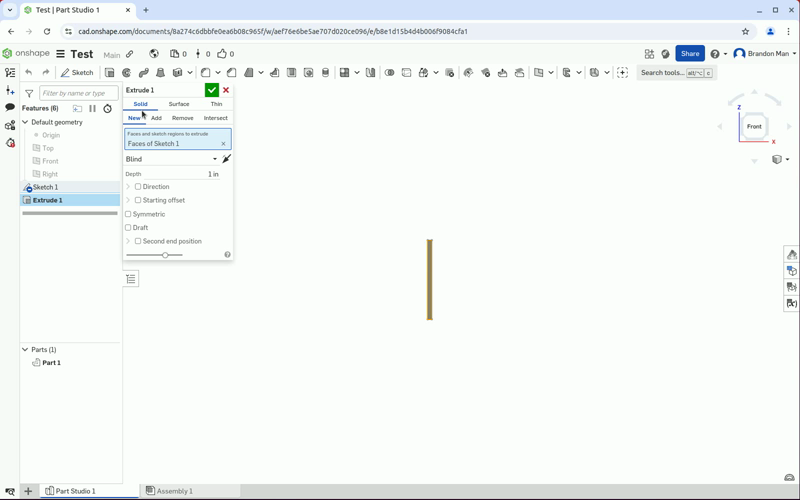
mouse_move(137, 120)
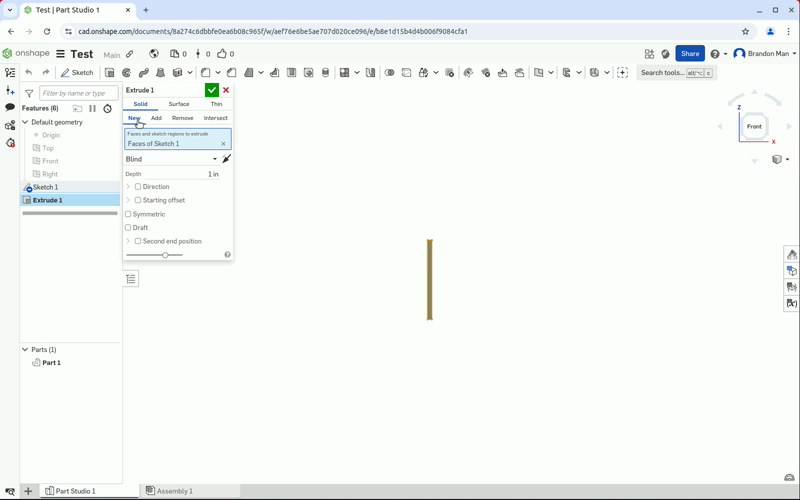
click(137, 120)
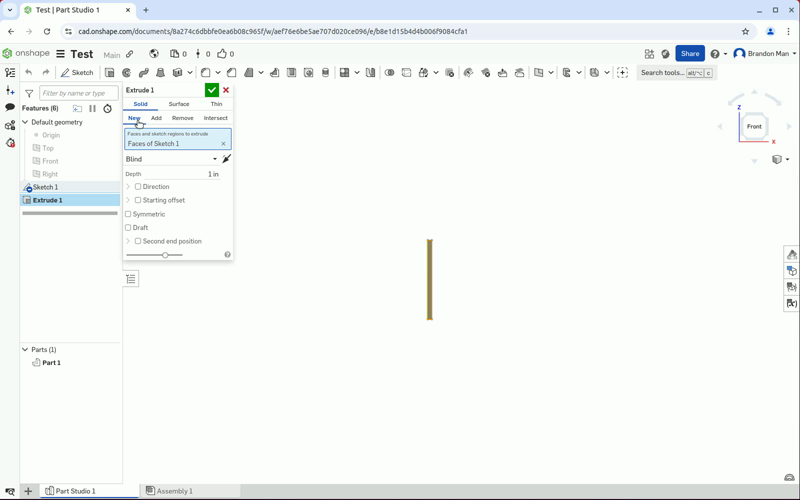
key(tab, 4)
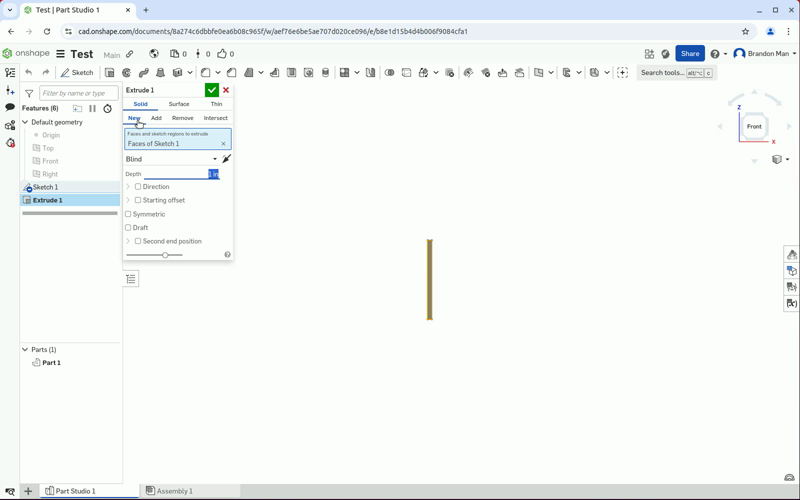
text(0.481)
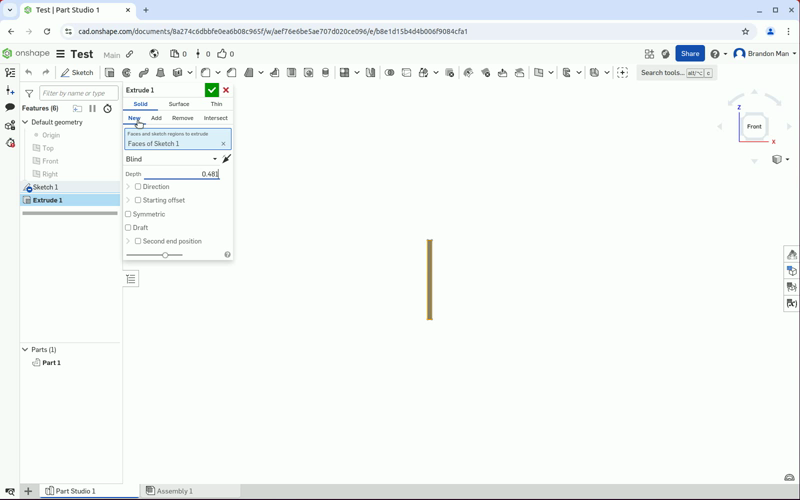
key(enter)
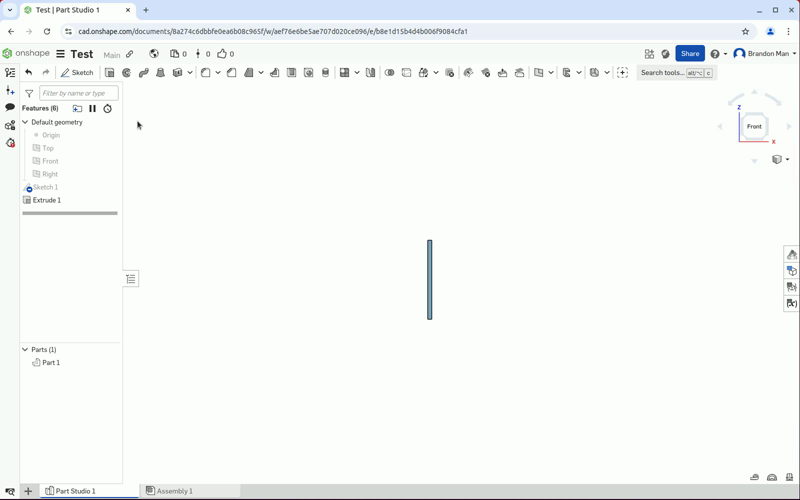
key(shift+h)
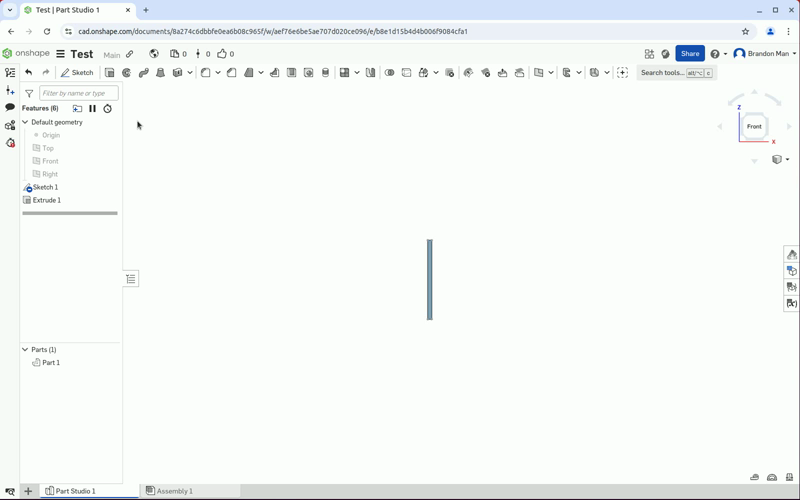
key(shift+h)
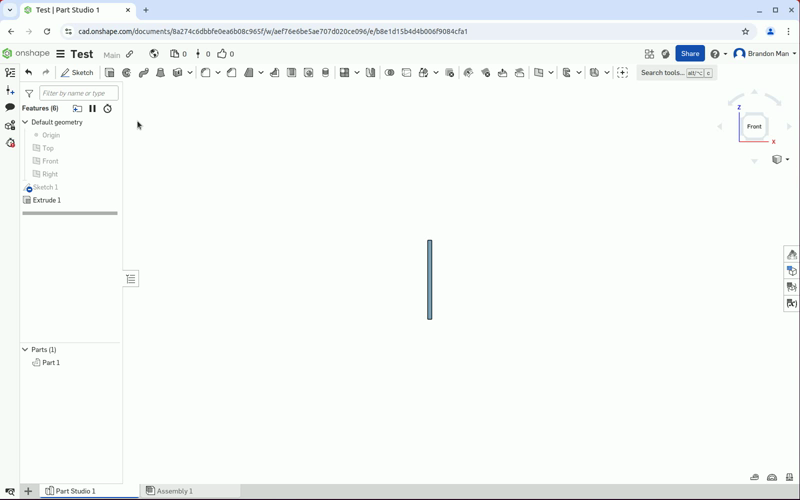
mouse_move(73, 189)
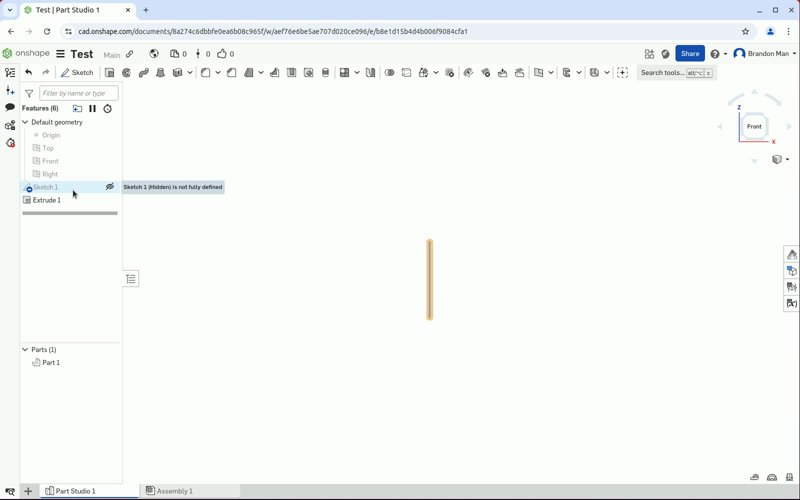
click(73, 189)
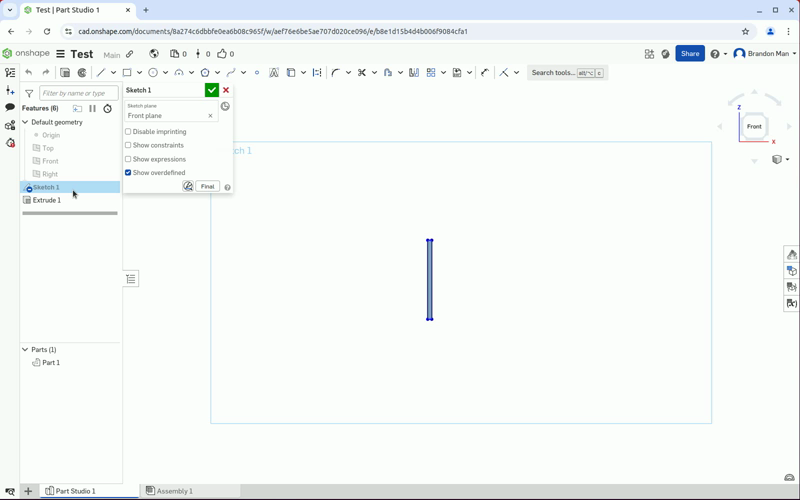
mouse_move(229, 92)
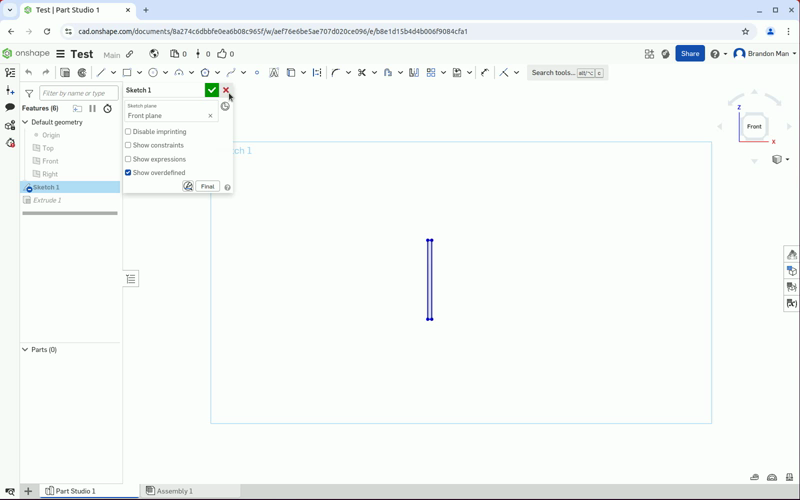
click(229, 92)
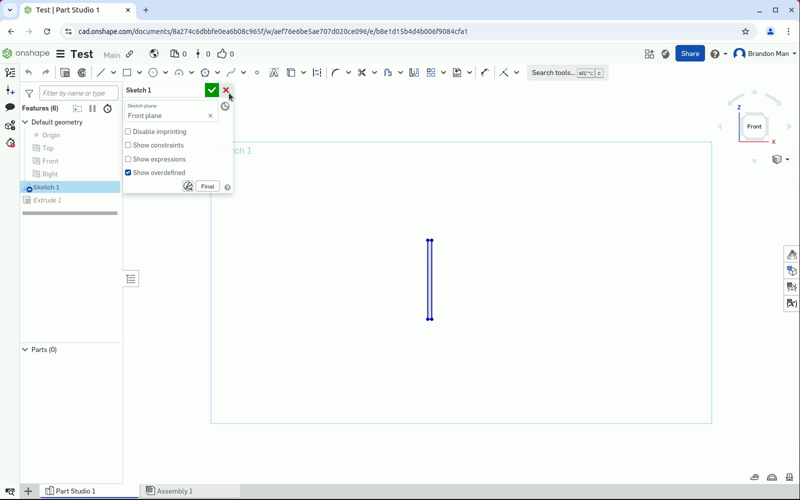
key(shift+s)
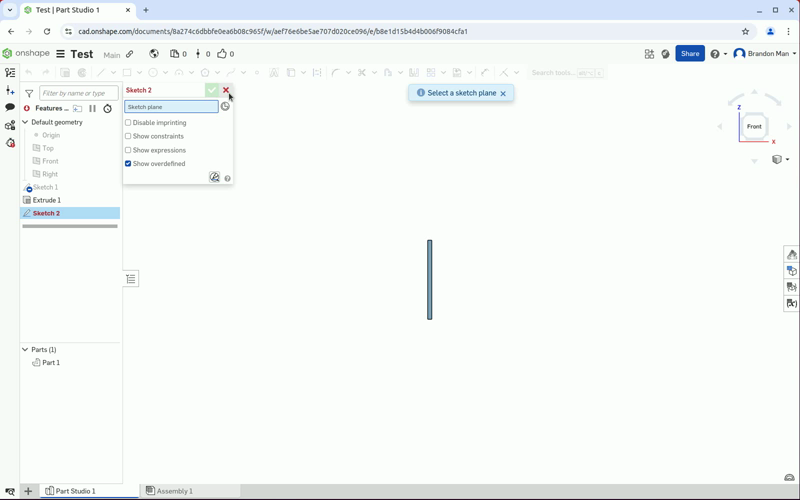
mouse_move(73, 163)
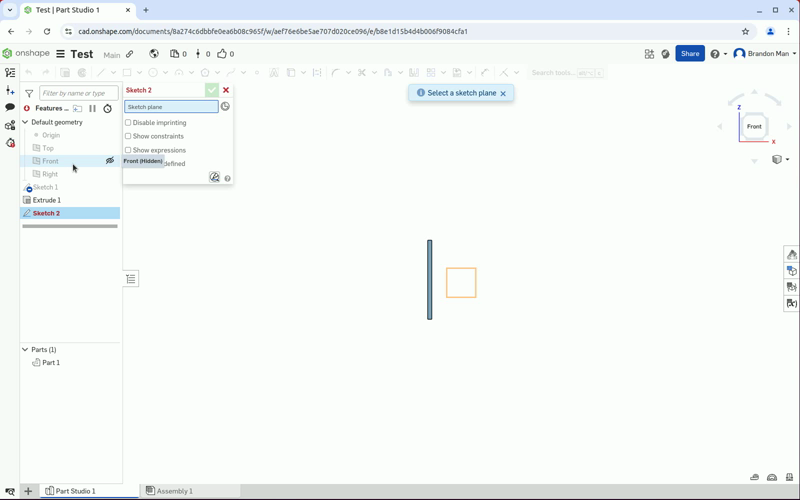
click(73, 163)
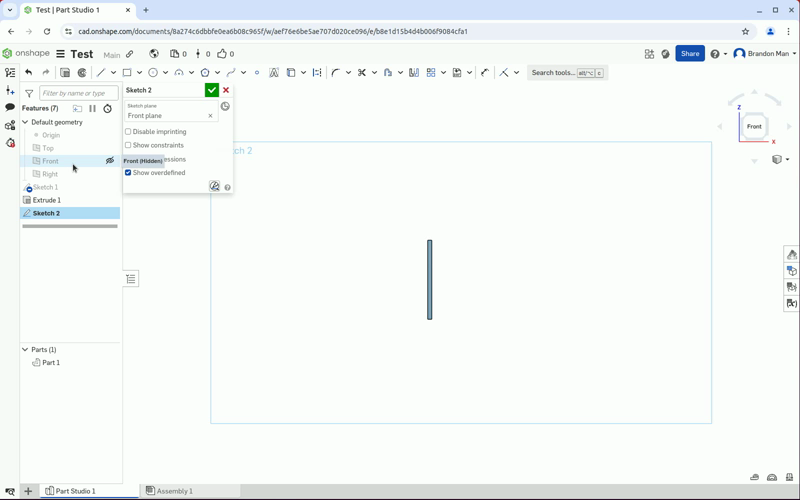
mouse_move(73, 352)
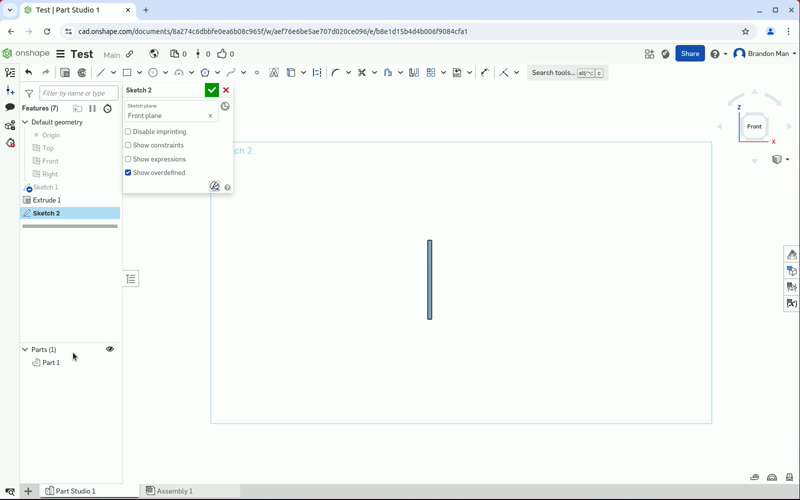
key(y)
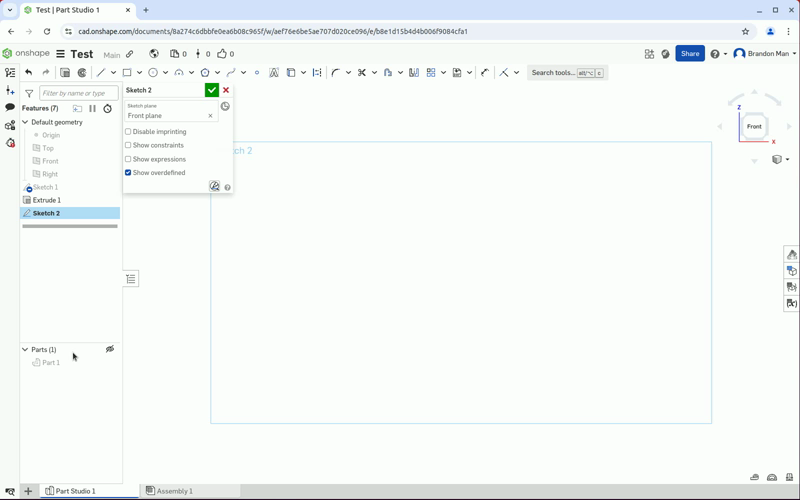
key(l)
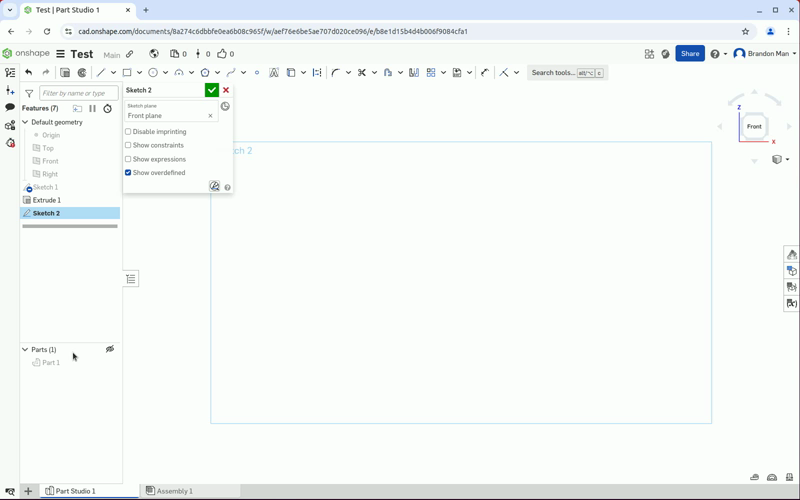
key_down(shift)
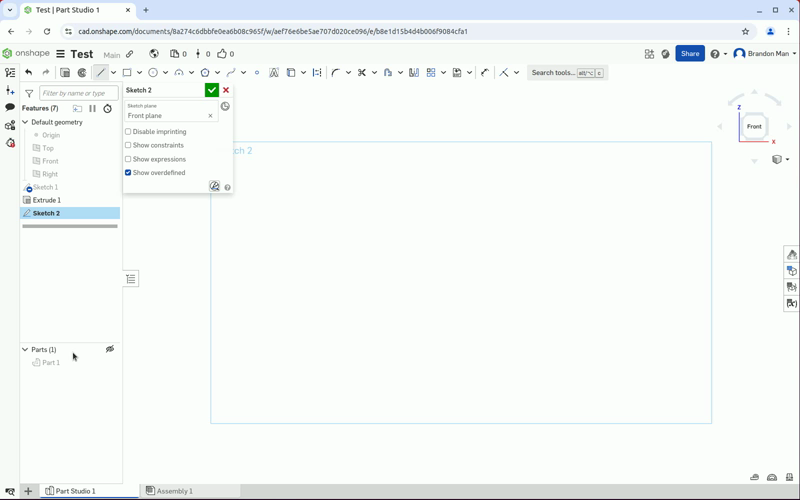
mouse_move(477, 318)
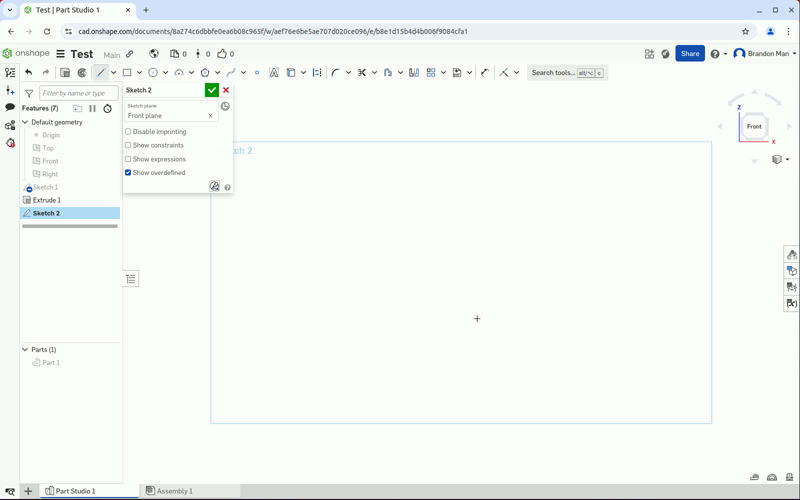
click(477, 318)
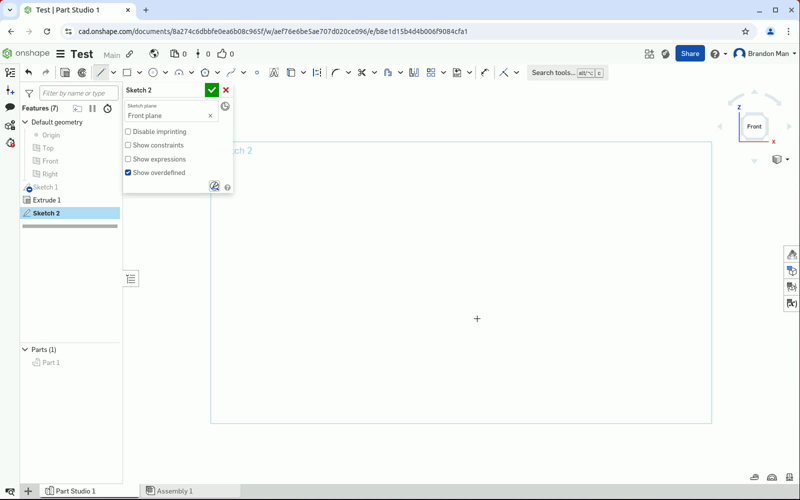
key_up(shift)
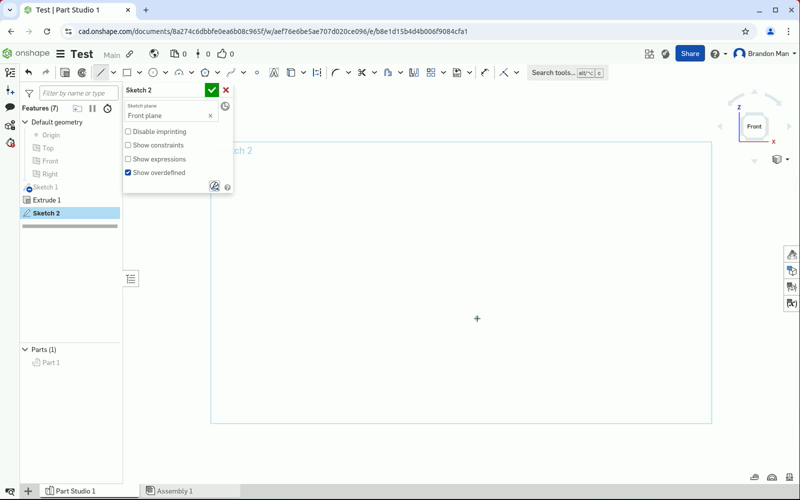
key_down(shift)
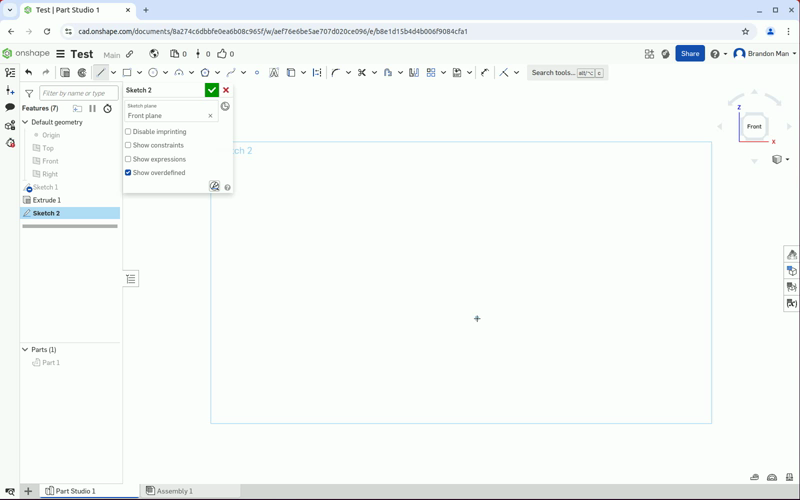
mouse_move(507, 318)
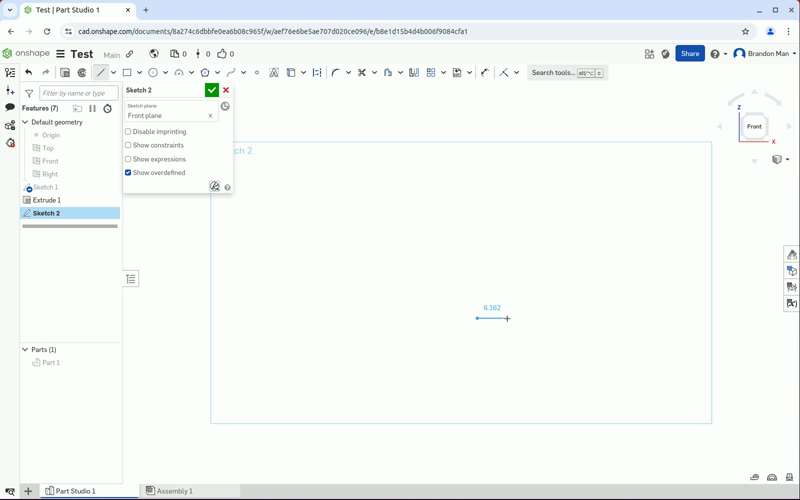
mouse_move(481, 318)
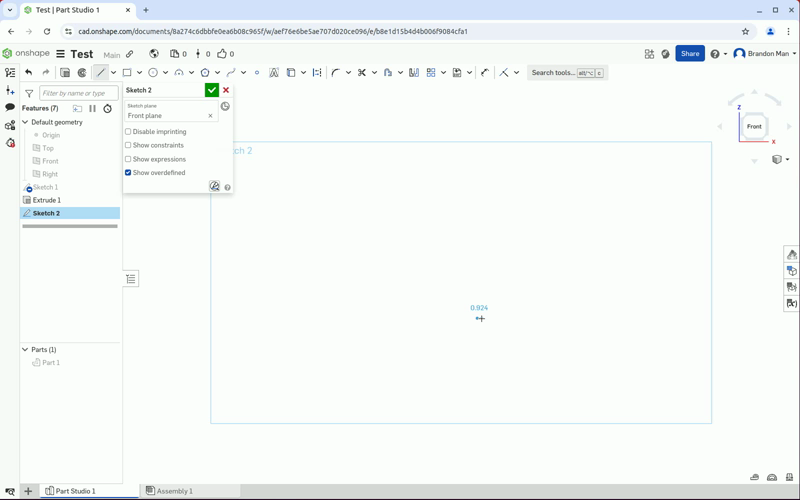
scroll(6)
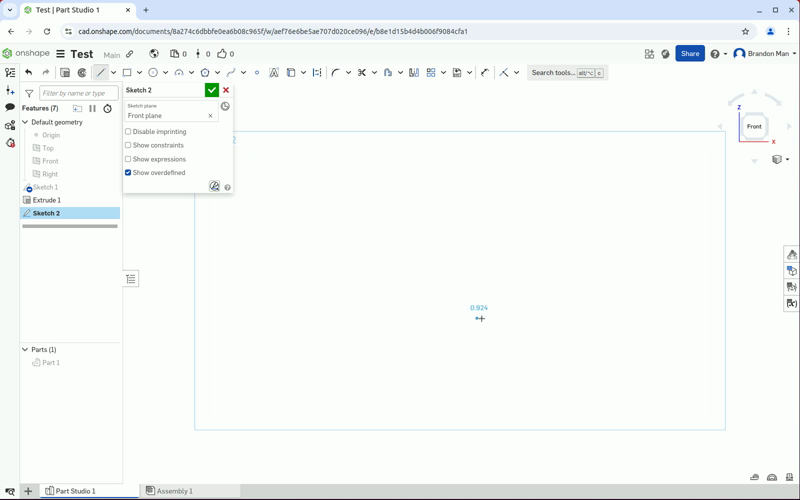
scroll(6)
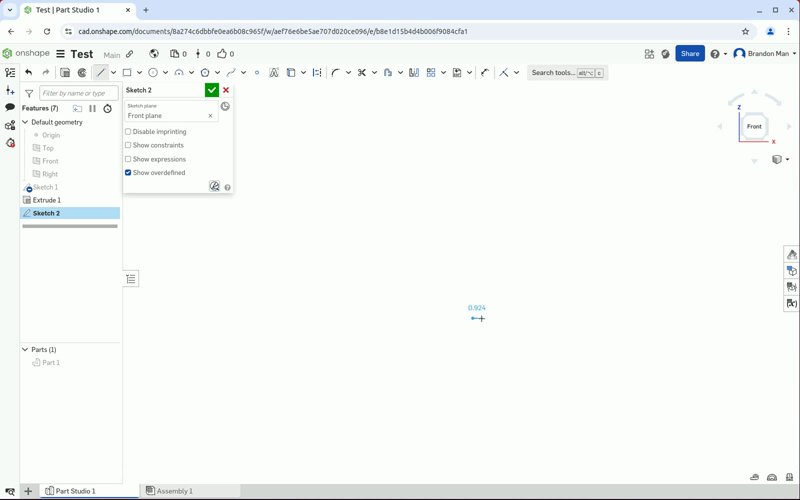
scroll(6)
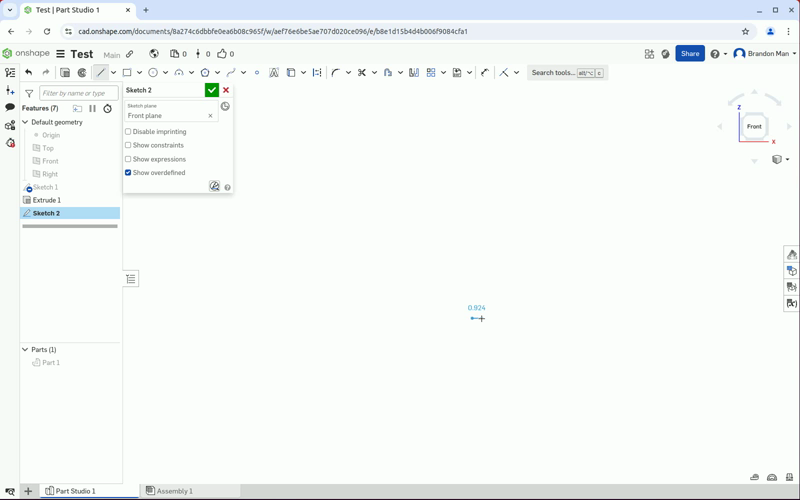
scroll(6)
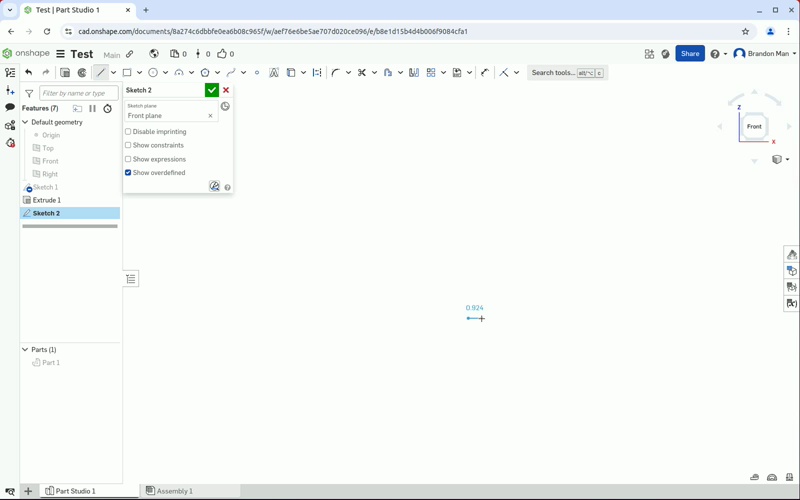
scroll(6)
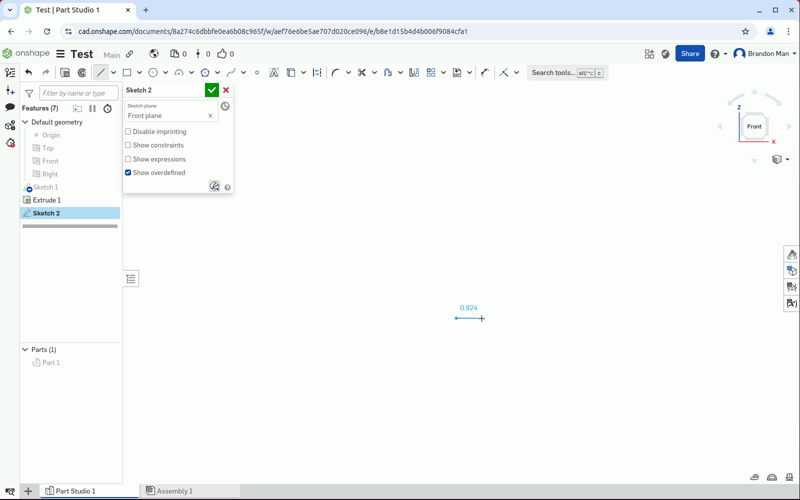
scroll(6)
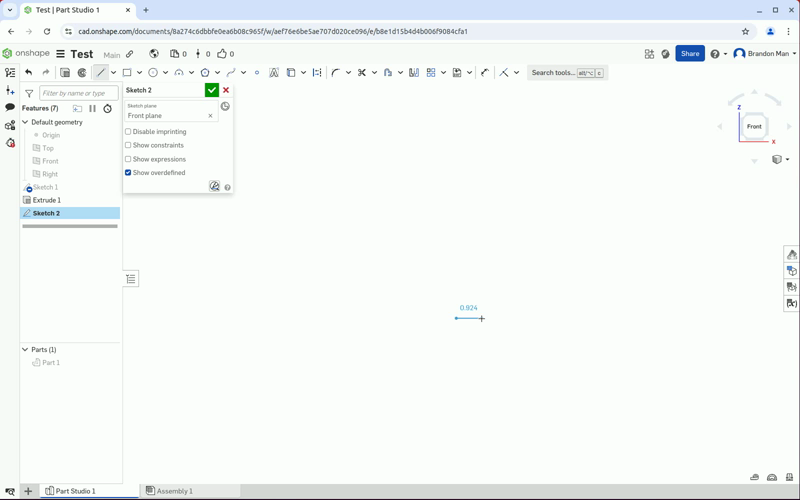
scroll(6)
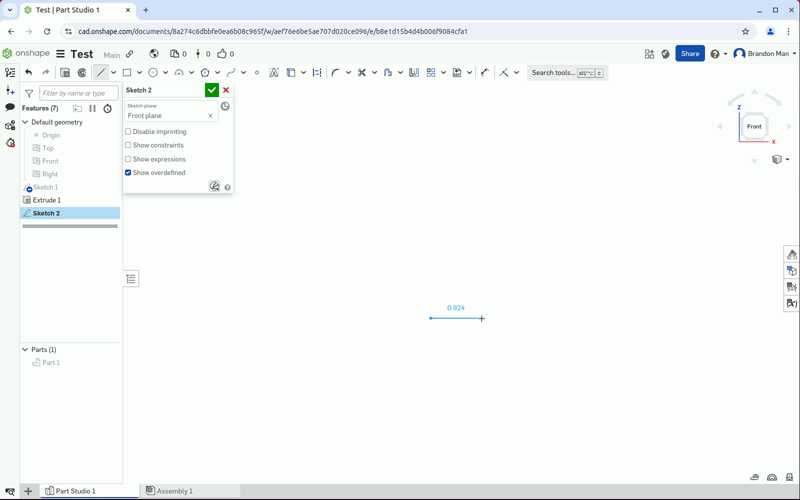
click(481, 318)
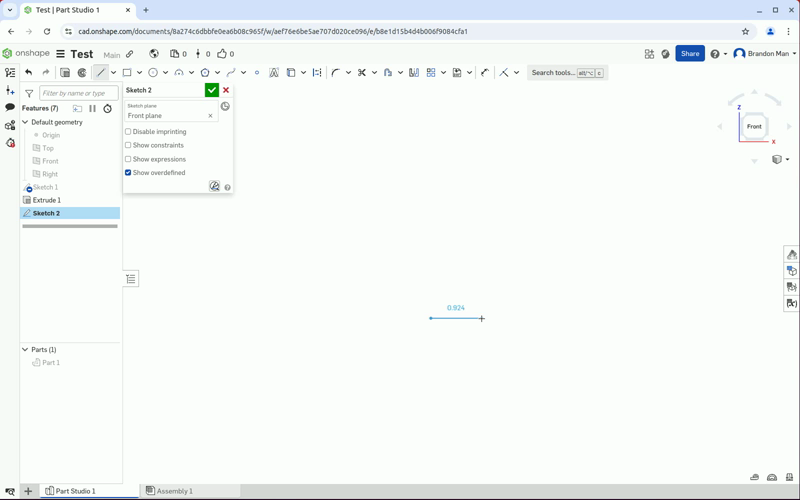
scroll(-6)
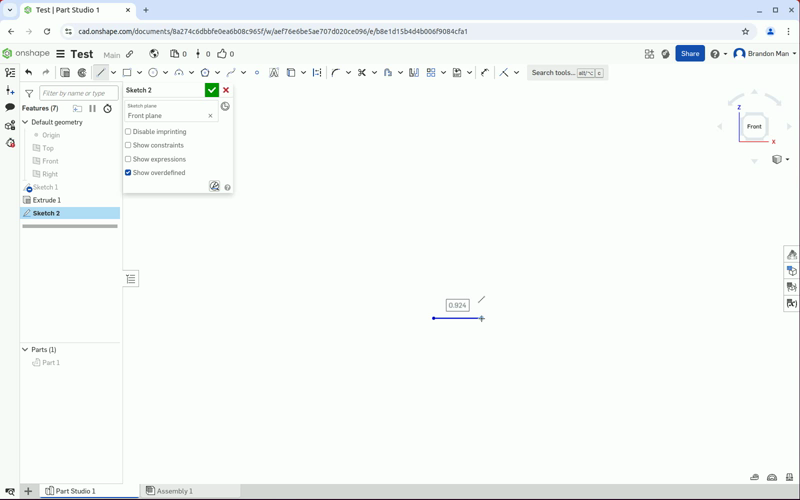
scroll(-6)
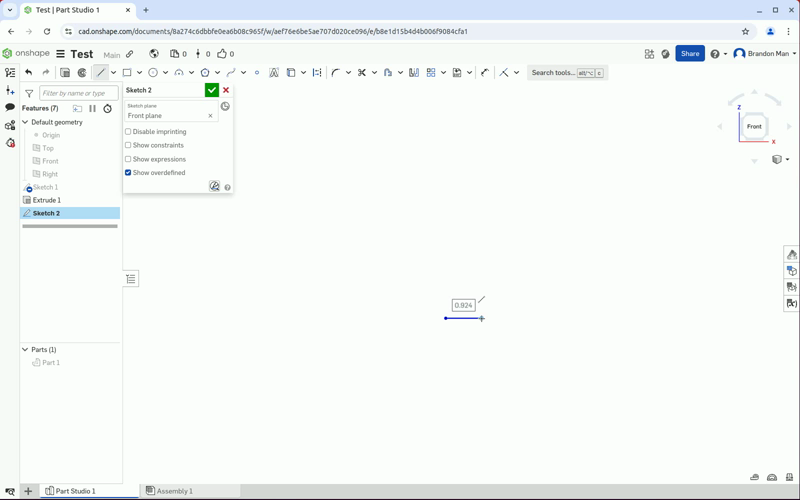
scroll(-6)
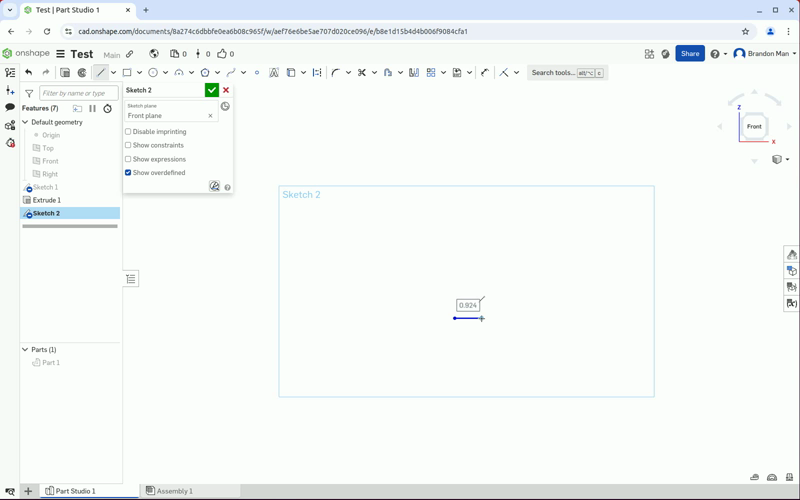
scroll(-6)
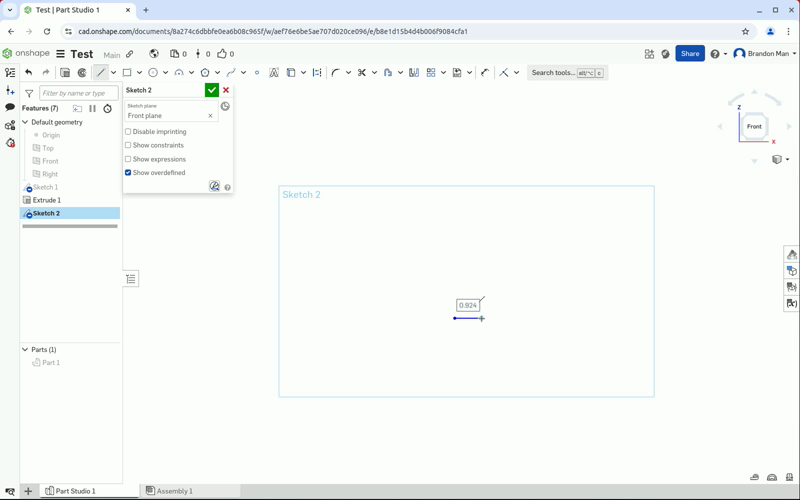
scroll(-6)
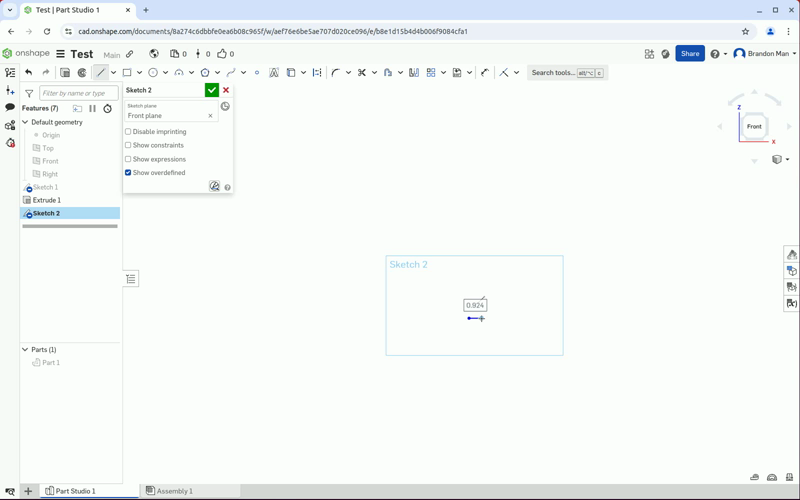
scroll(-6)
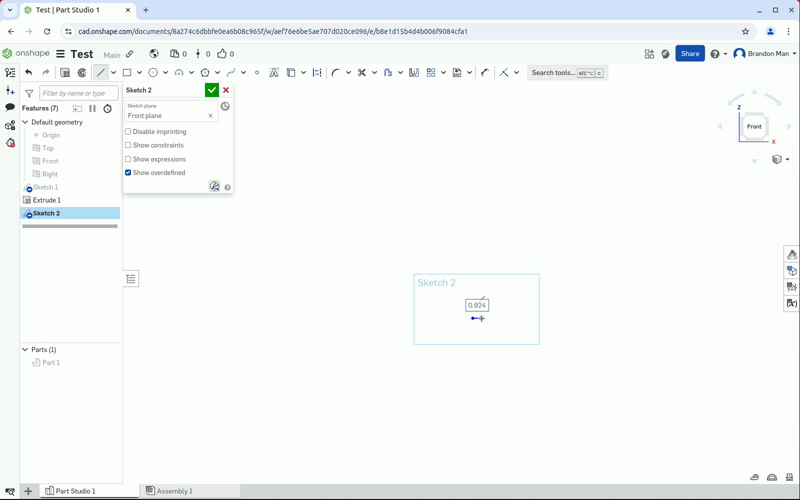
scroll(-6)
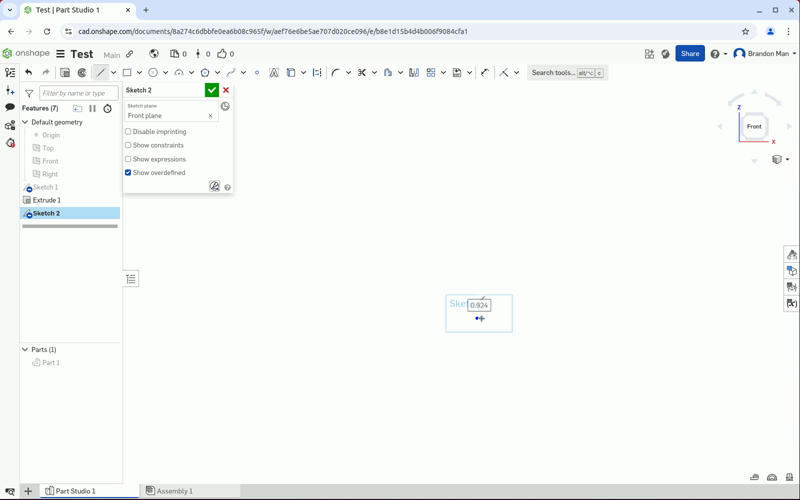
key_up(shift)
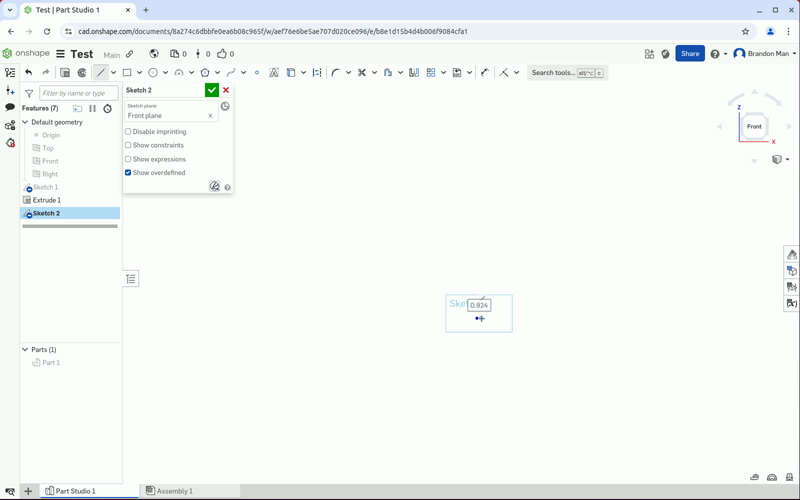
key_down(shift)
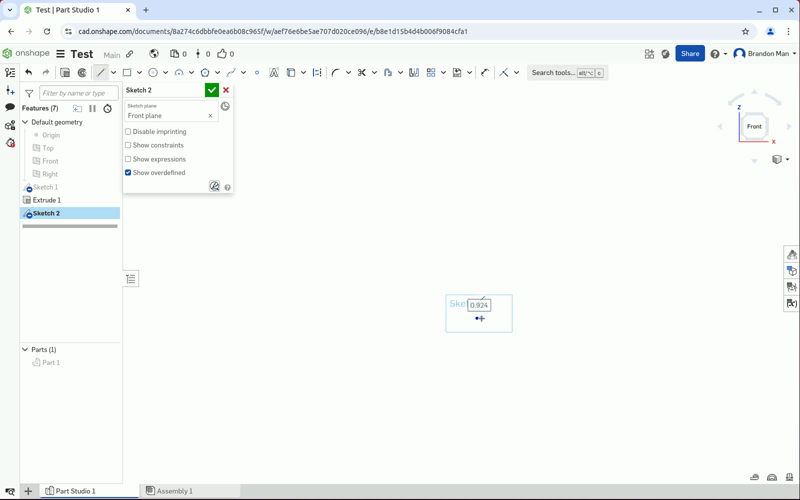
mouse_move(481, 213)
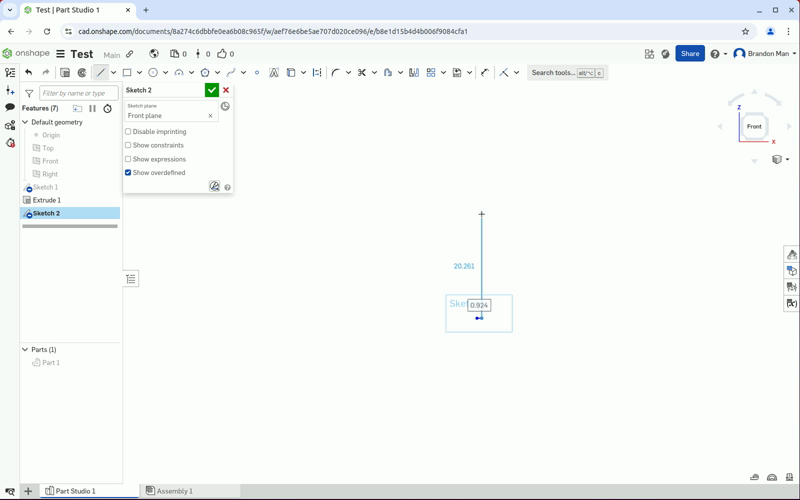
click(481, 213)
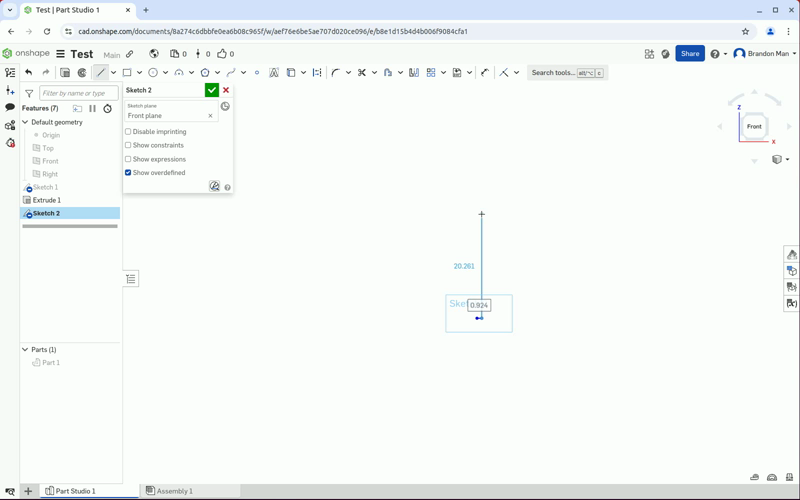
key_up(shift)
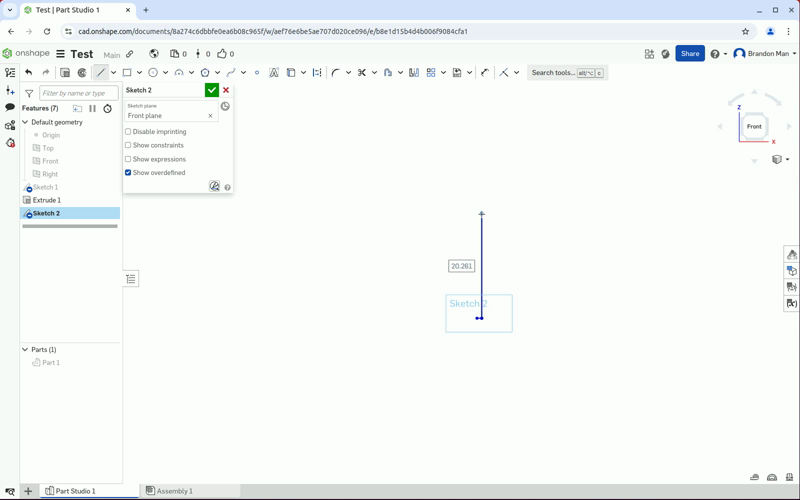
key_down(shift)
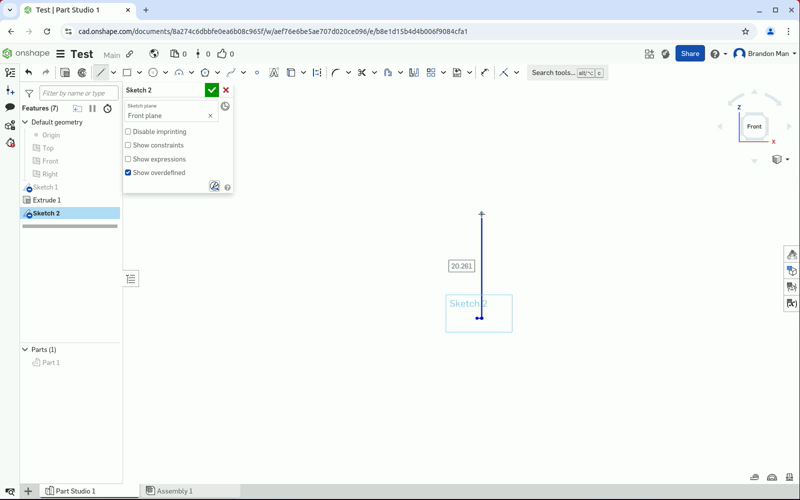
mouse_move(511, 213)
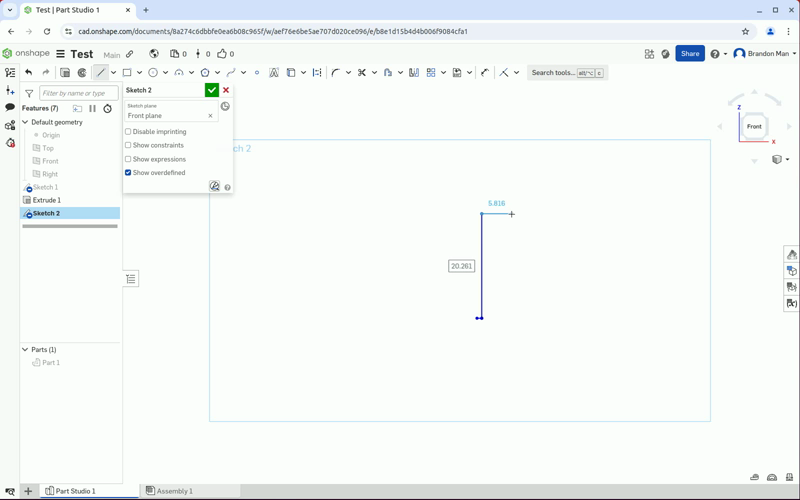
mouse_move(477, 213)
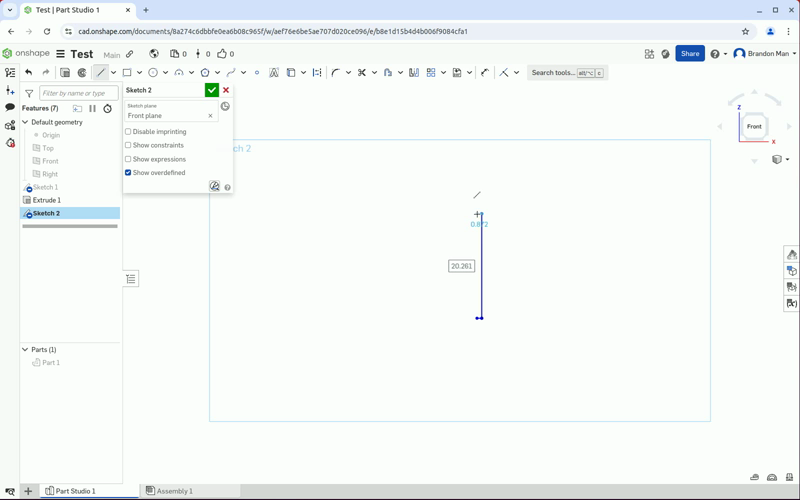
scroll(6)
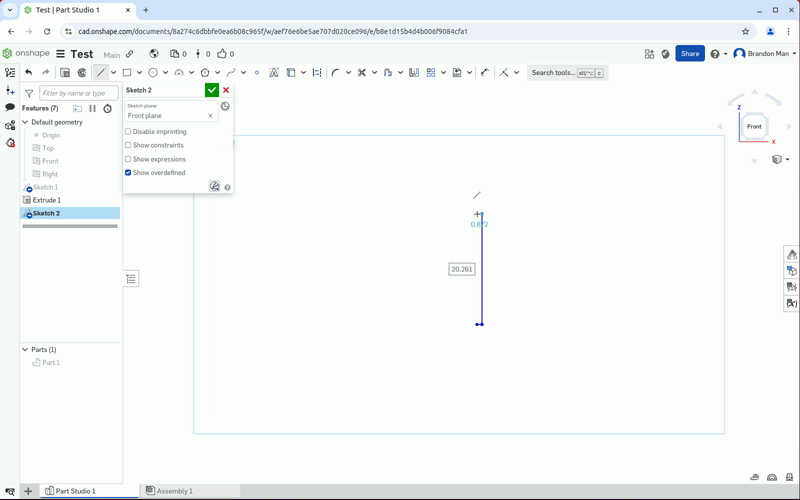
scroll(6)
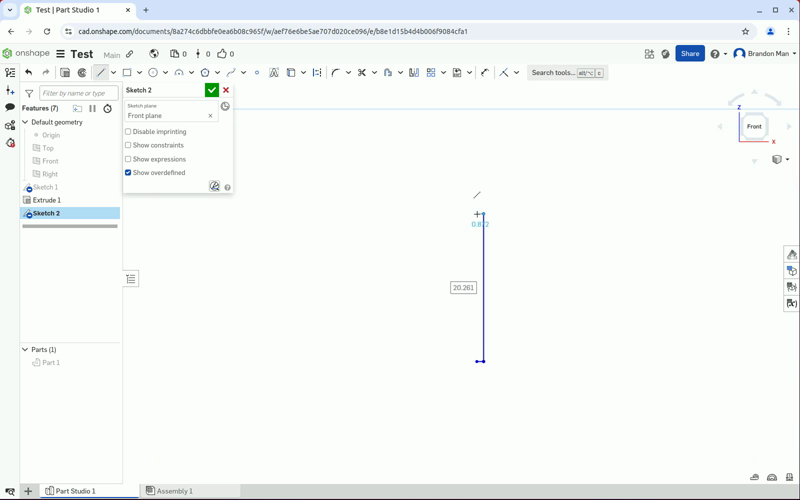
scroll(6)
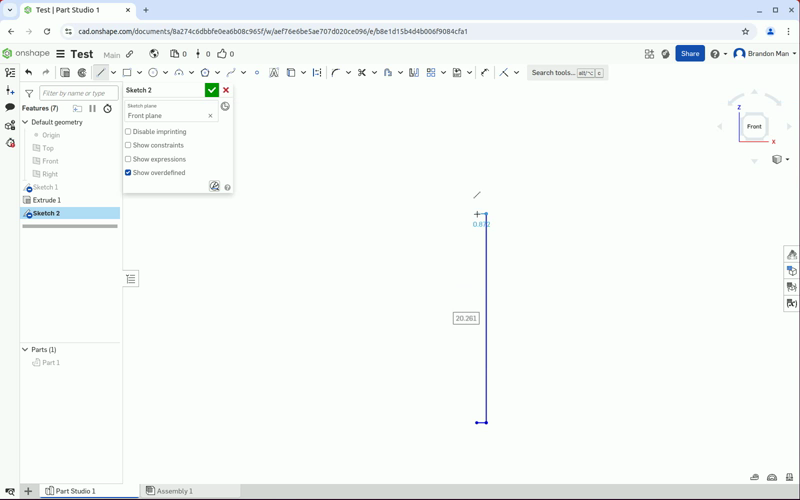
scroll(6)
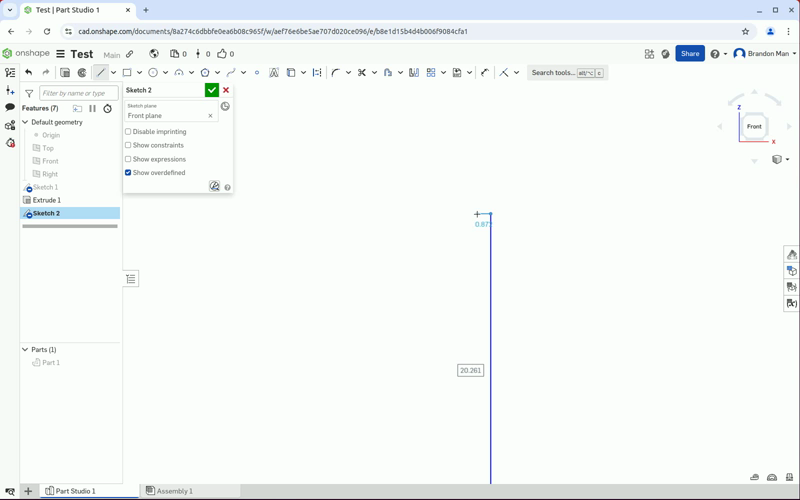
scroll(6)
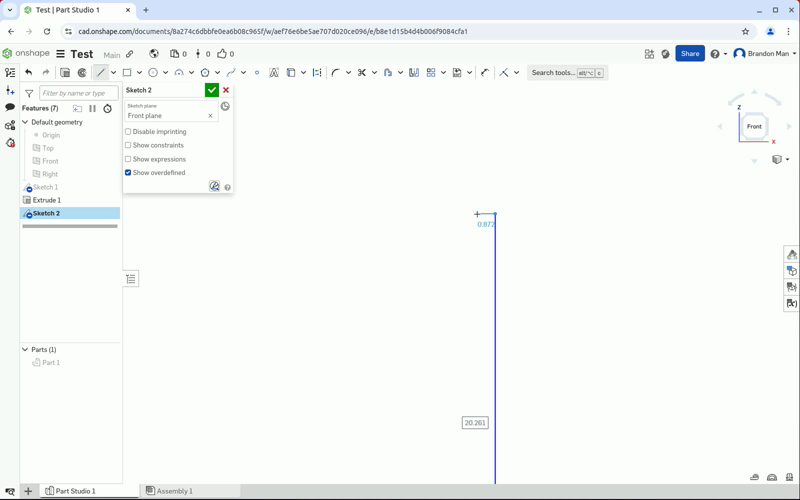
scroll(6)
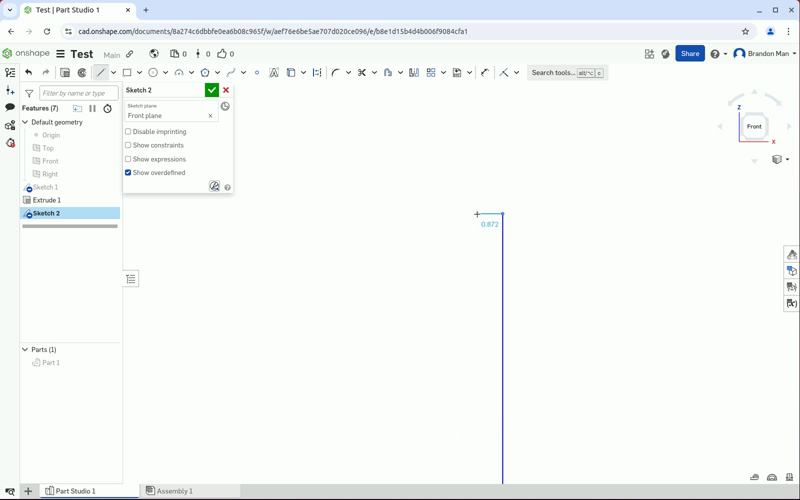
scroll(6)
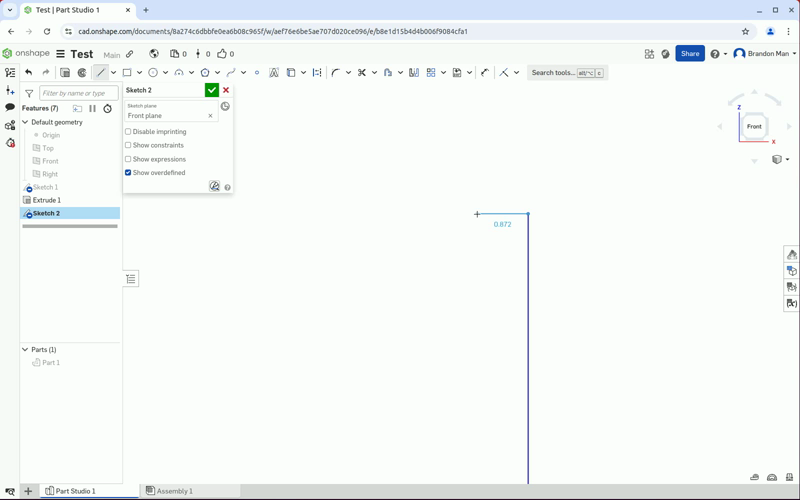
click(477, 213)
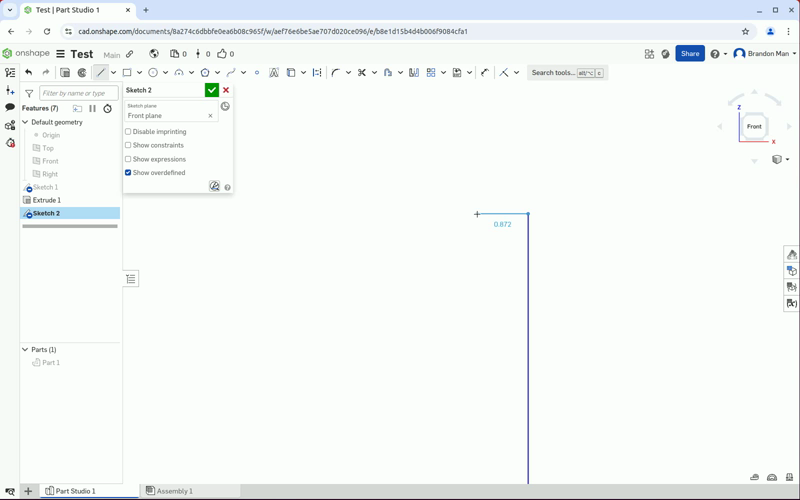
scroll(-6)
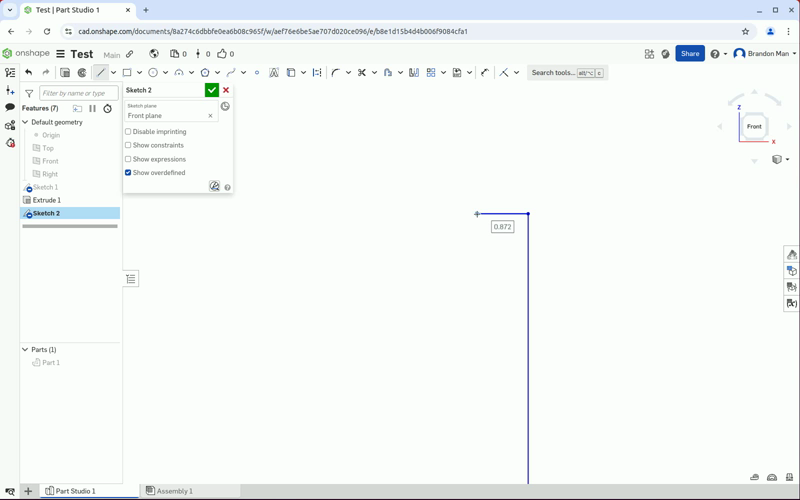
scroll(-6)
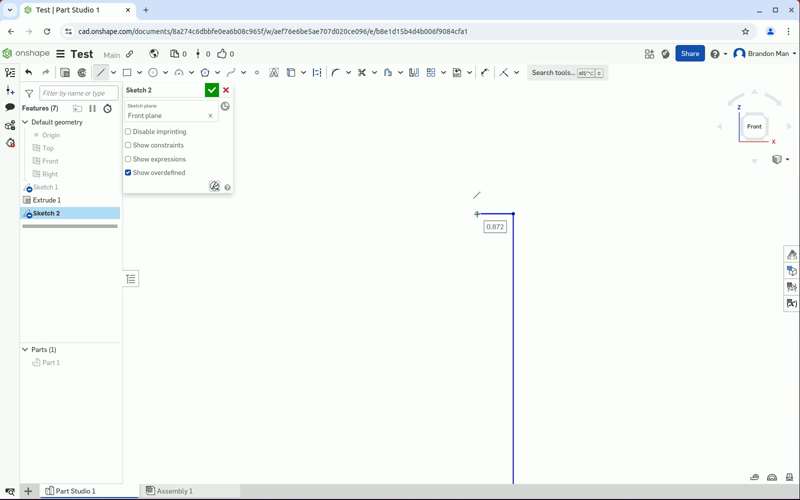
scroll(-6)
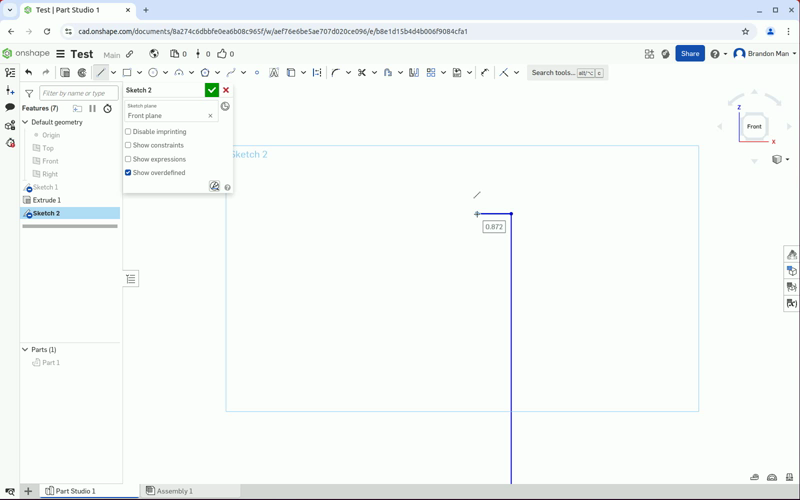
scroll(-6)
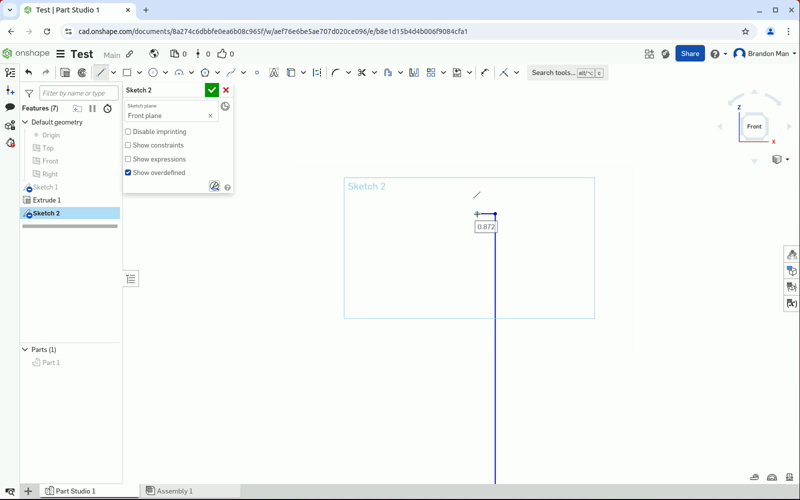
scroll(-6)
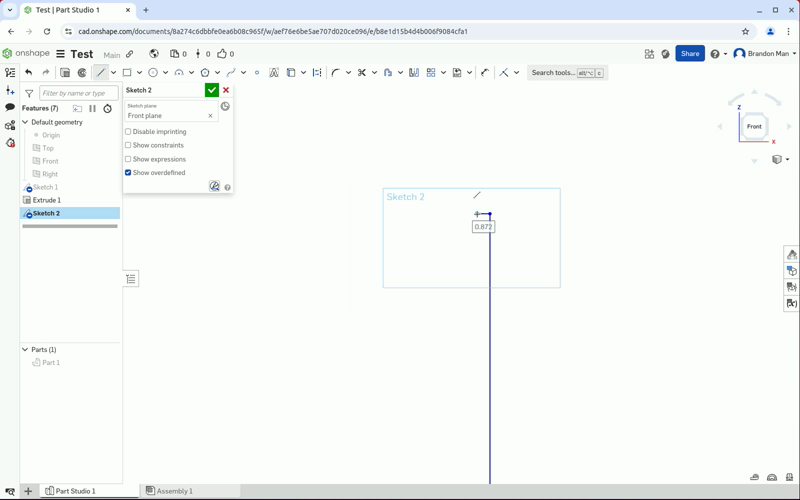
scroll(-6)
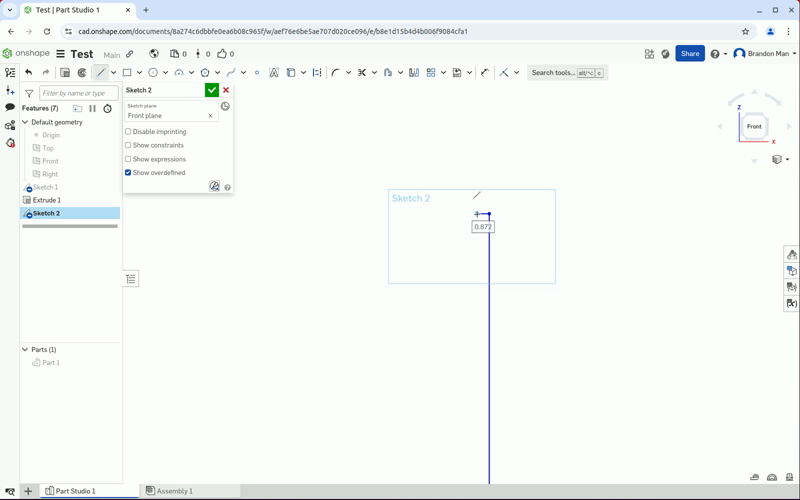
scroll(-6)
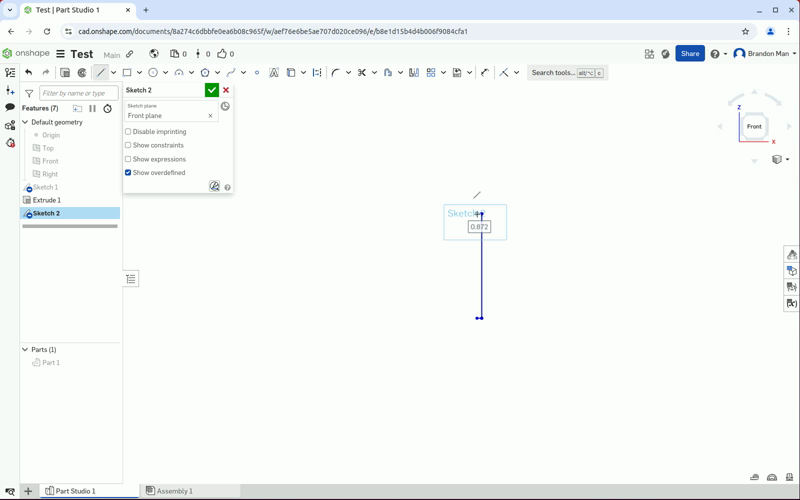
key_up(shift)
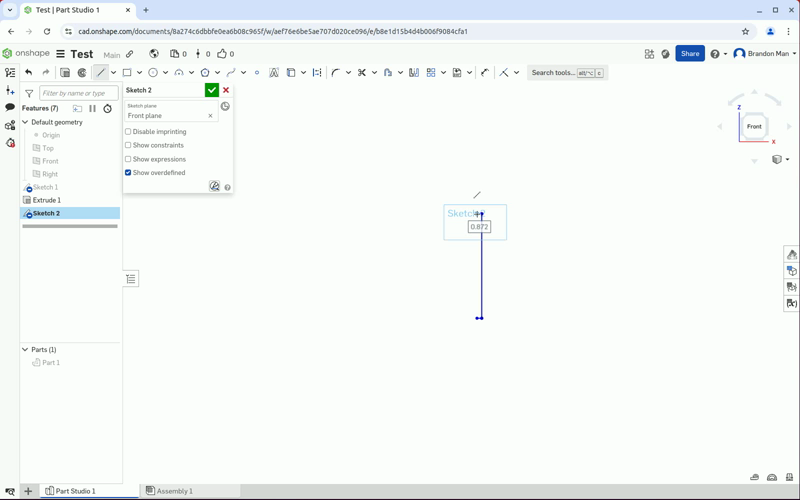
key_down(shift)
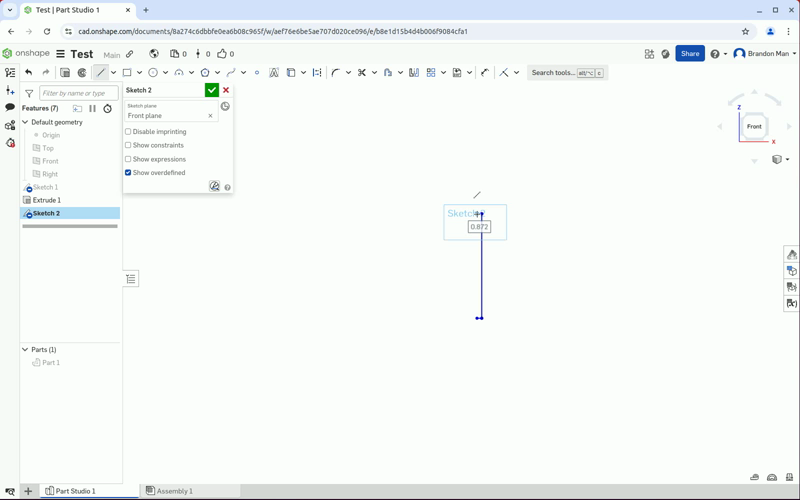
mouse_move(477, 318)
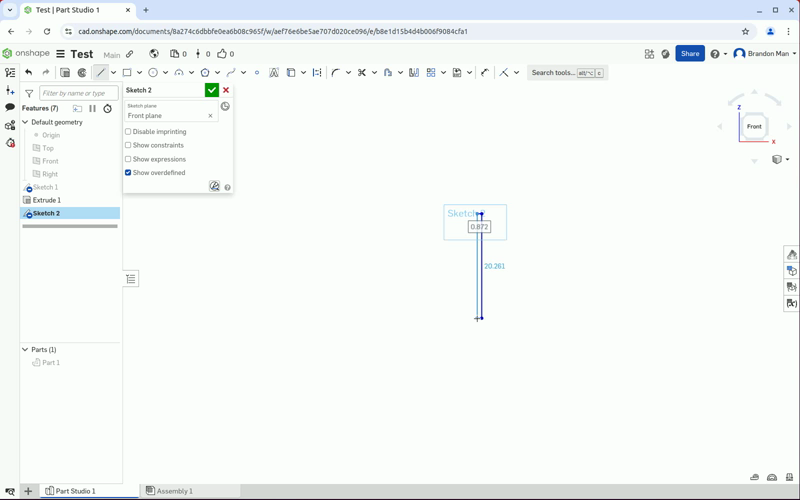
key_up(shift)
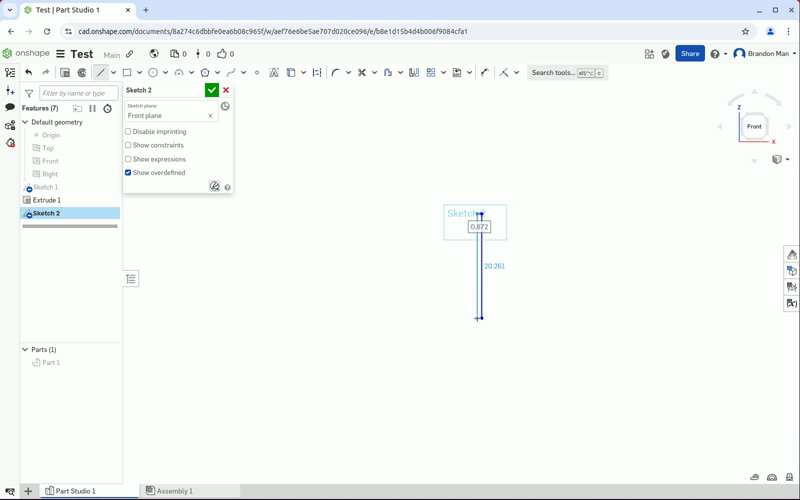
click(477, 318)
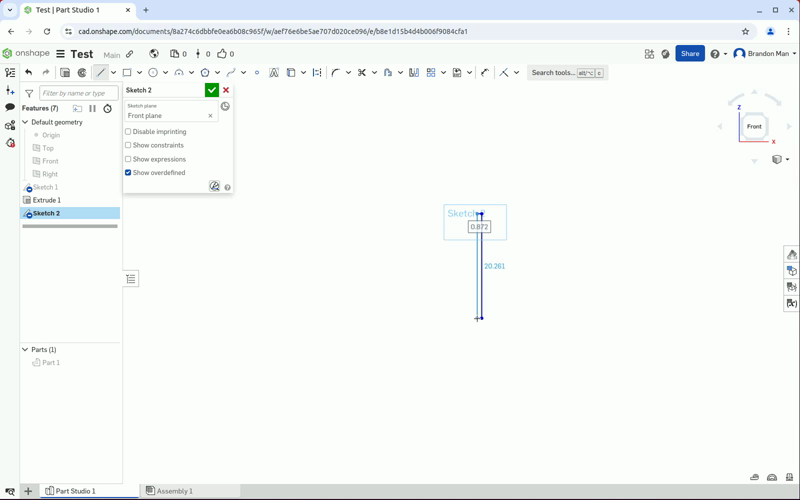
key(esc)
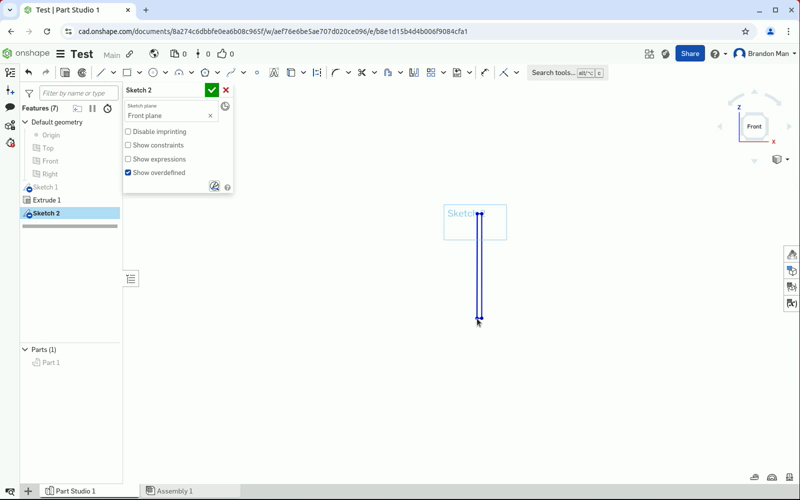
mouse_move(480, 285)
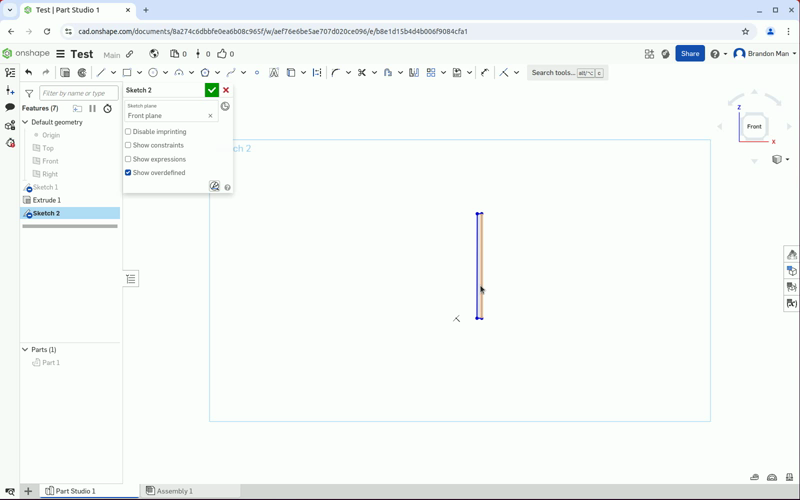
scroll(6)
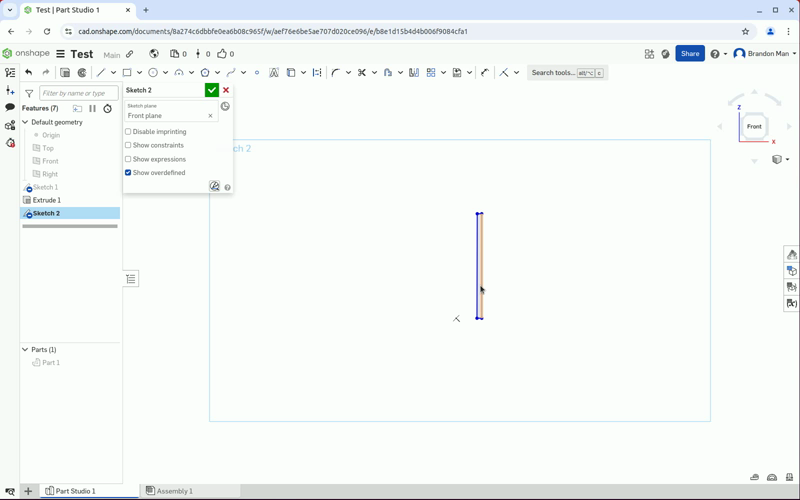
scroll(6)
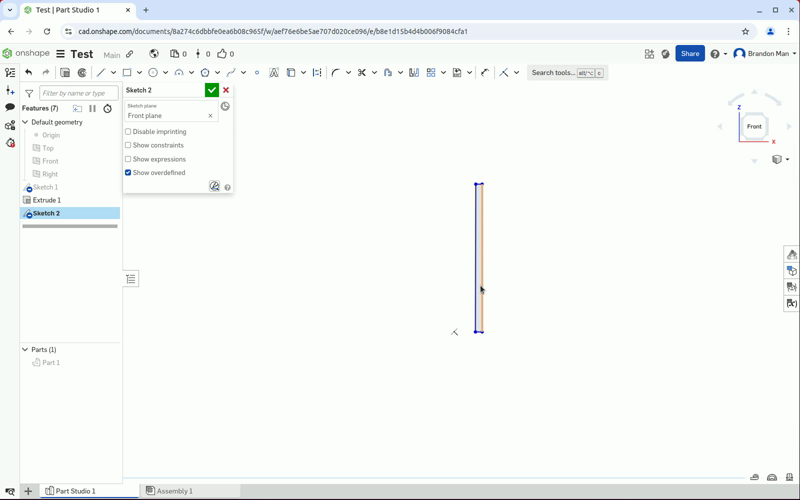
scroll(6)
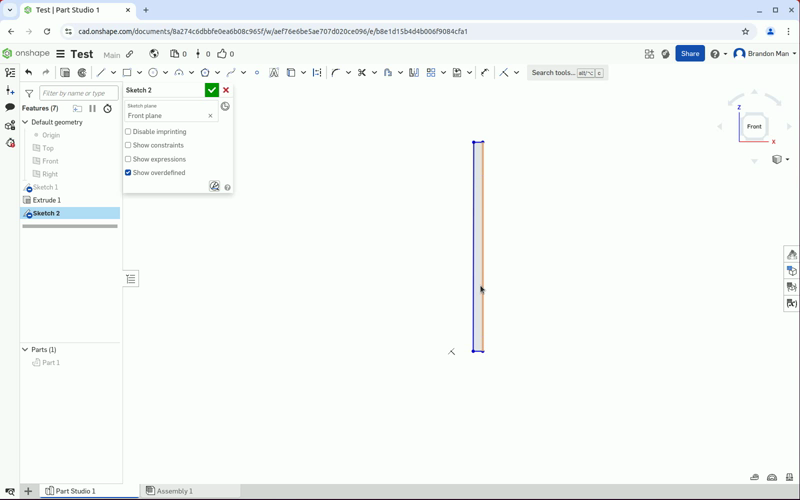
scroll(6)
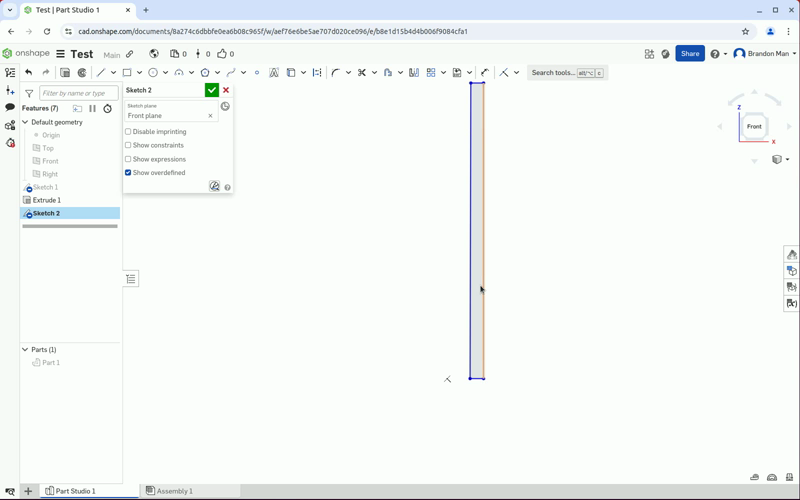
scroll(6)
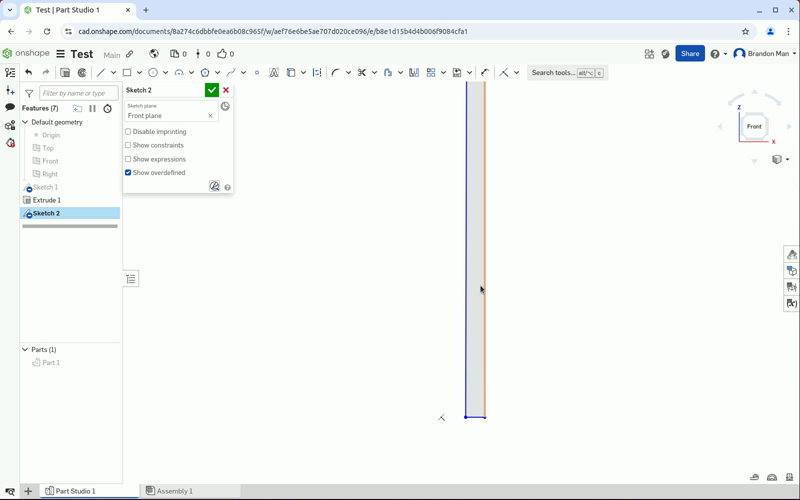
scroll(6)
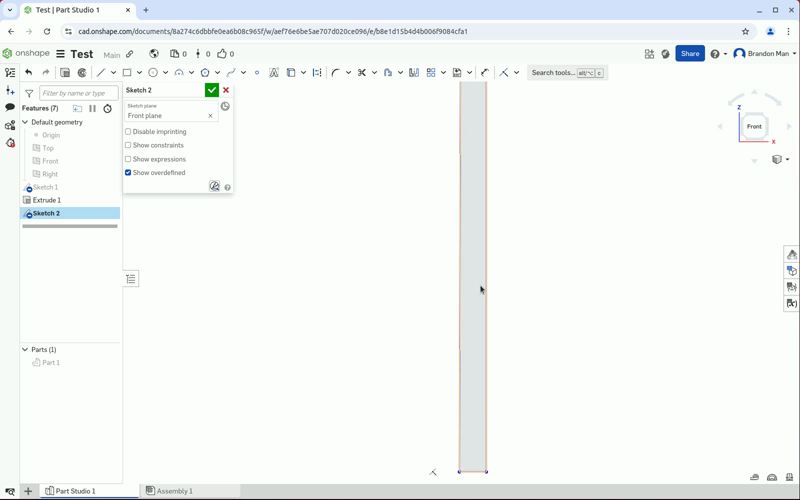
scroll(6)
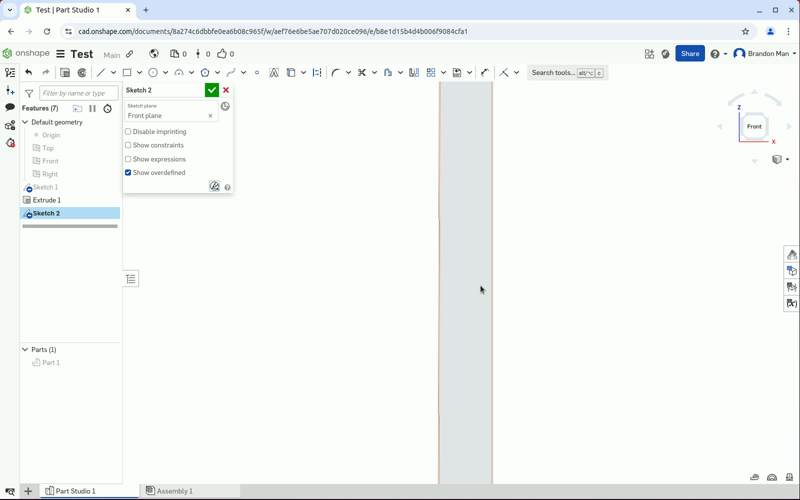
click(480, 285)
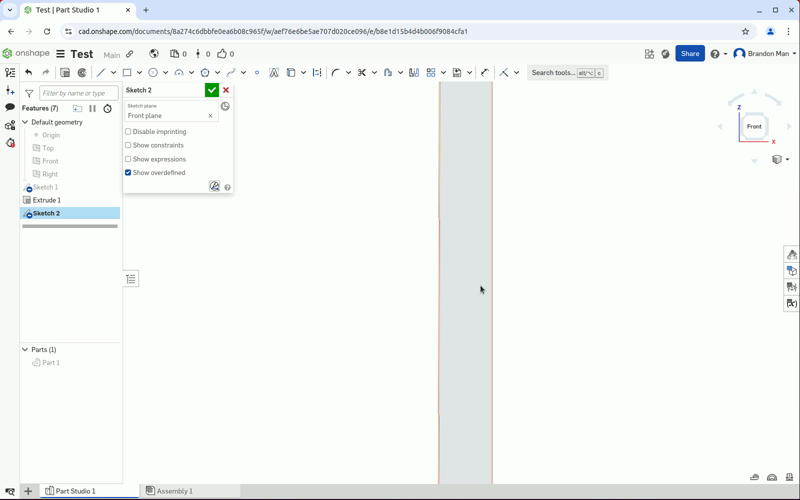
scroll(-6)
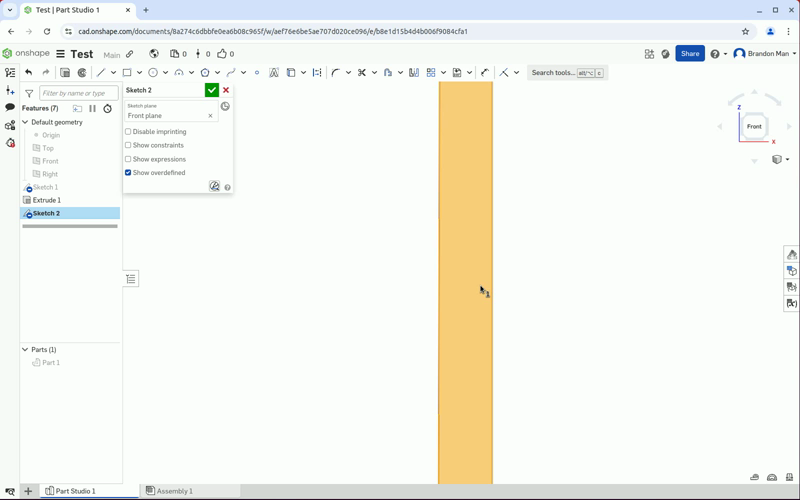
scroll(-6)
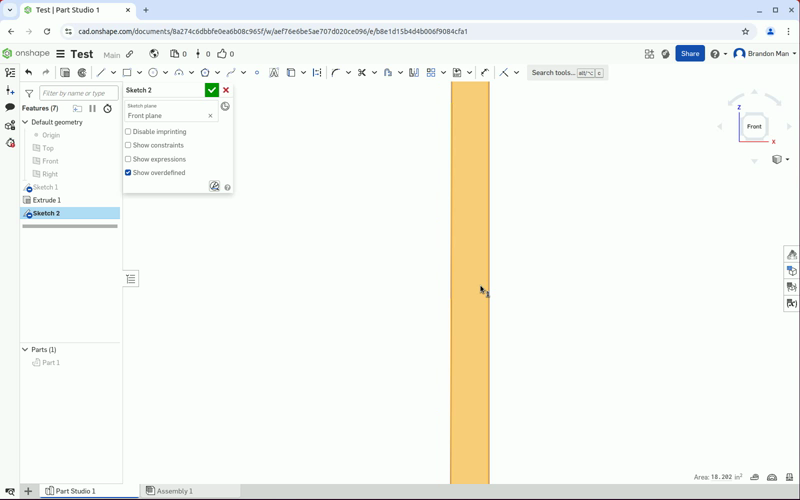
scroll(-6)
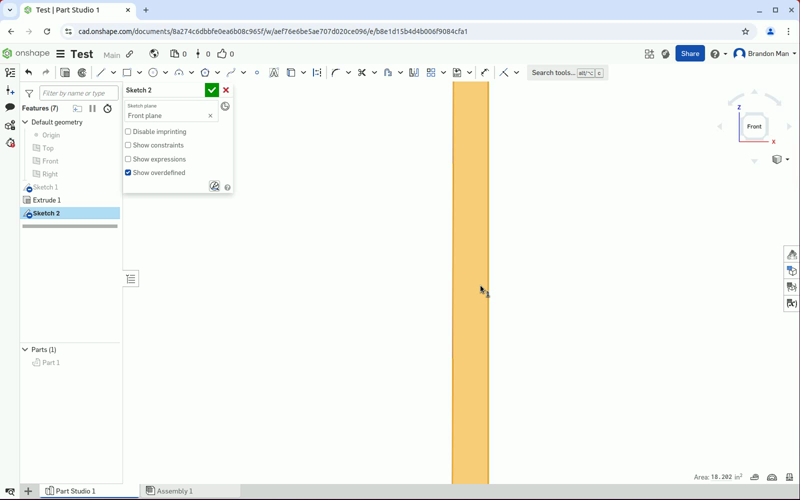
scroll(-6)
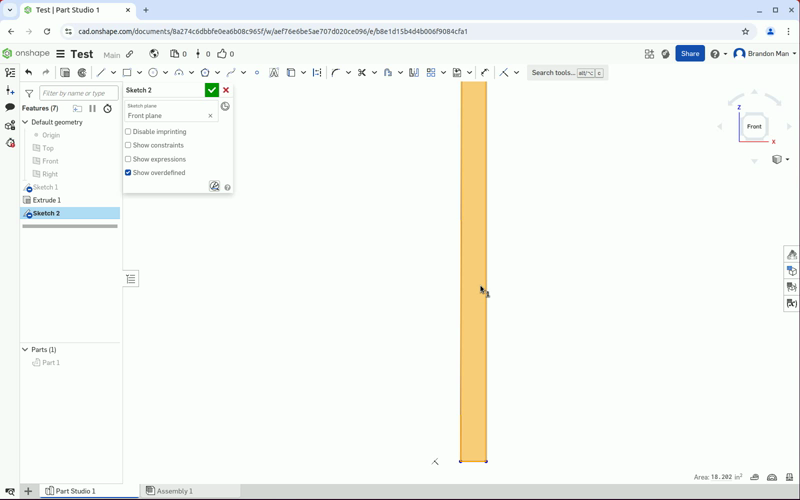
scroll(-6)
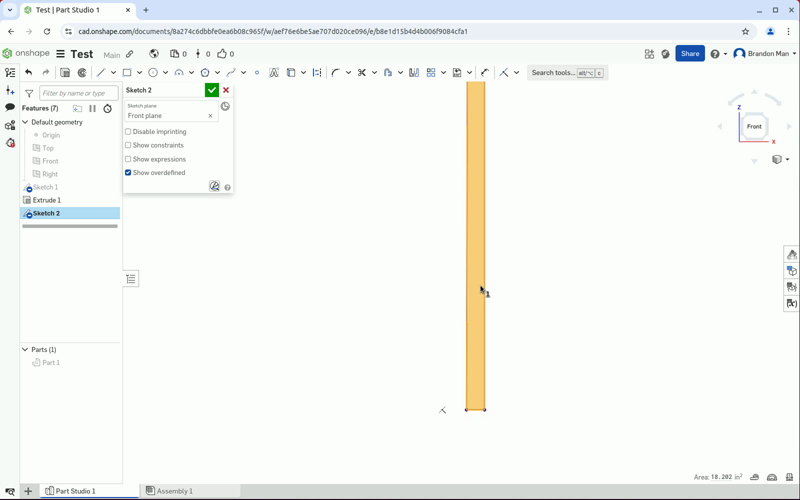
scroll(-6)
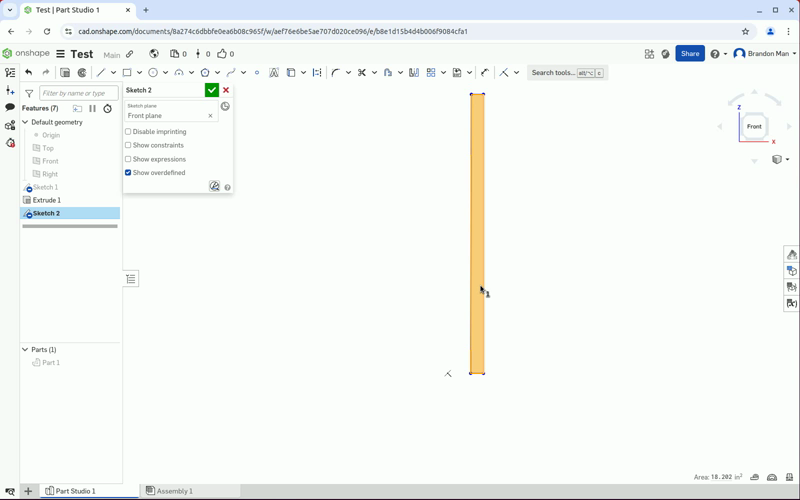
scroll(-6)
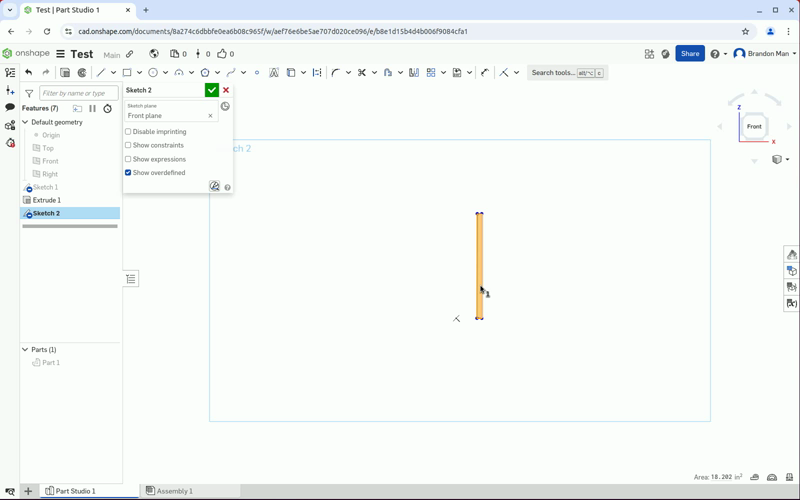
mouse_move(73, 352)
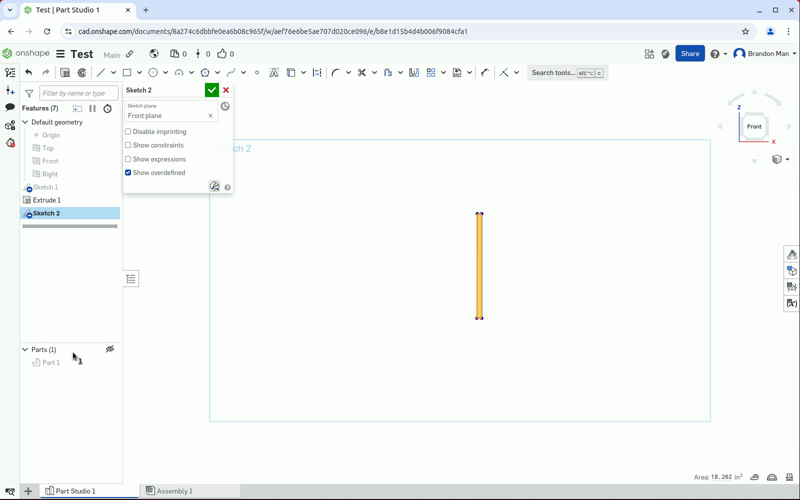
key(shift+y)
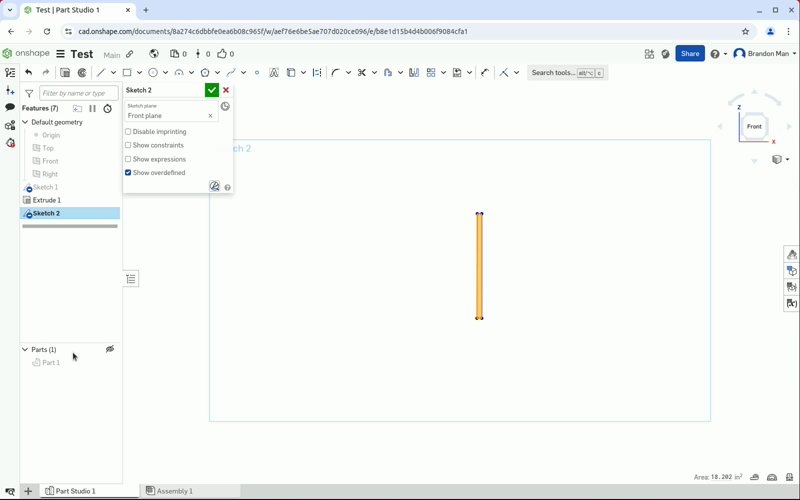
key(shift+e)
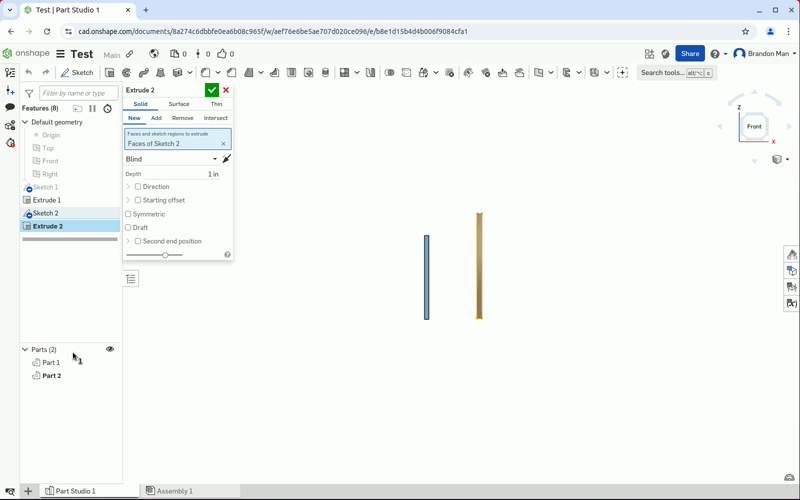
mouse_move(143, 106)
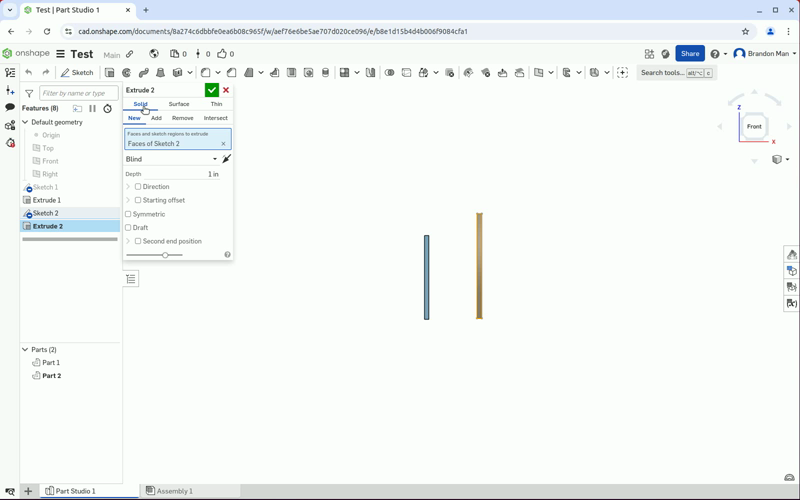
click(143, 106)
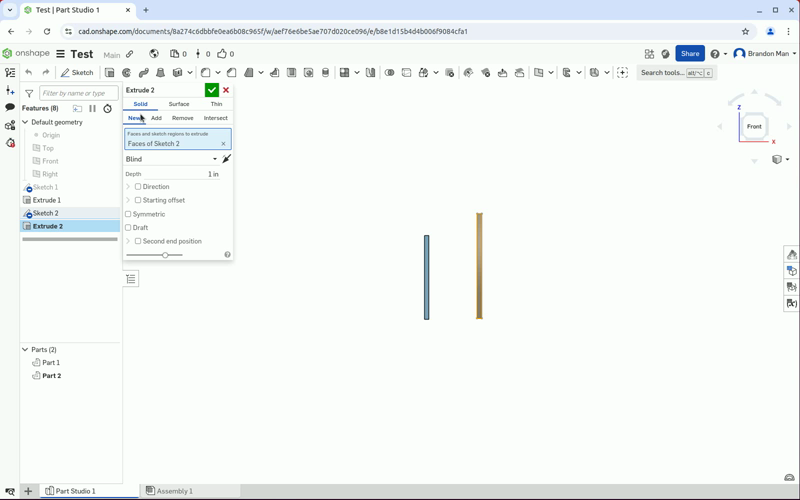
mouse_move(137, 120)
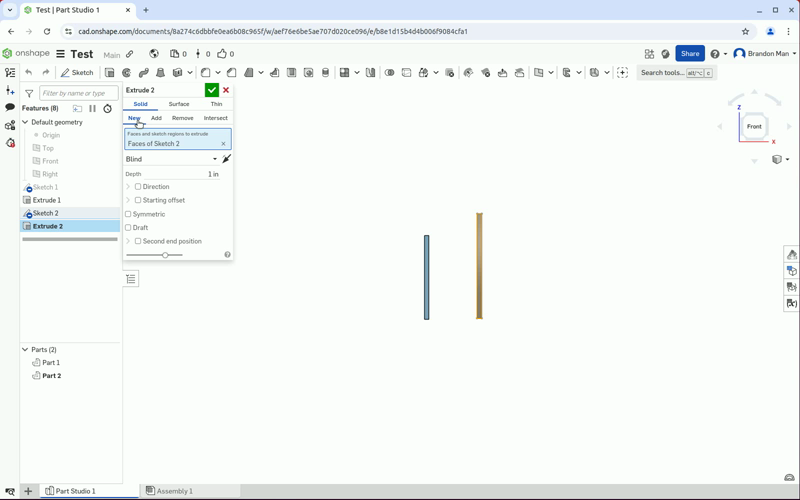
click(137, 120)
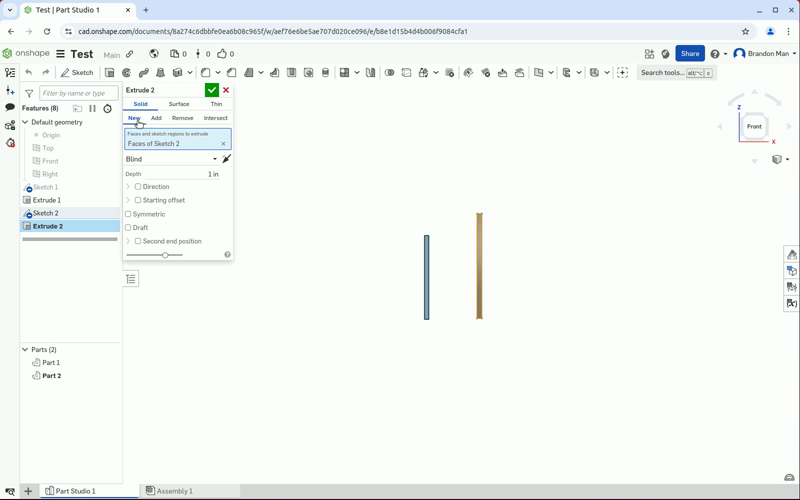
key(tab, 4)
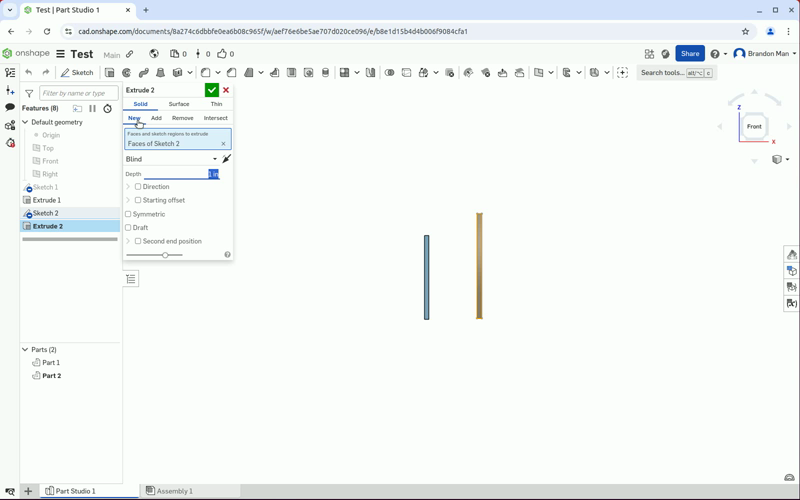
text(0.481)
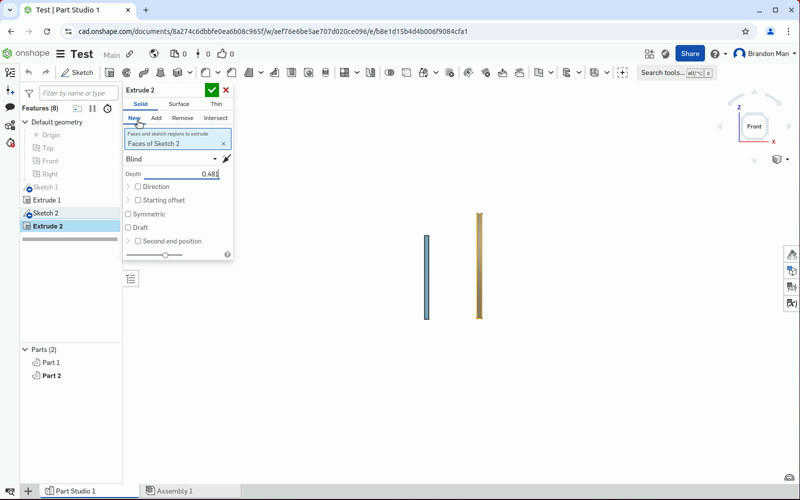
key(enter)
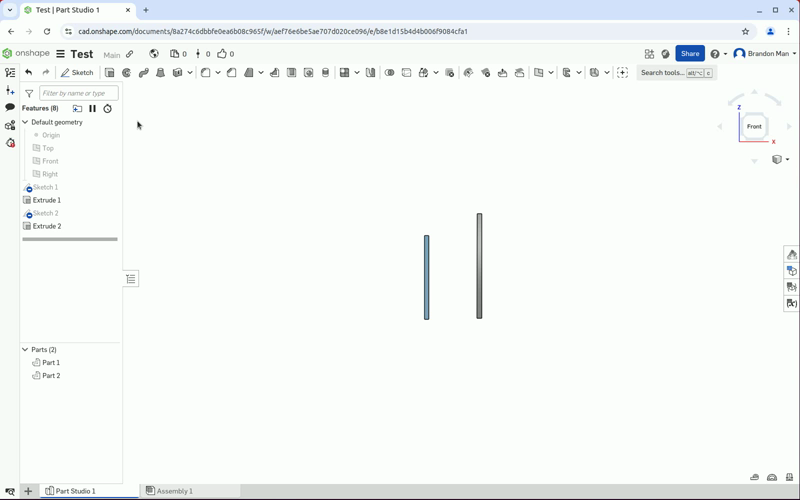
key(shift+h)
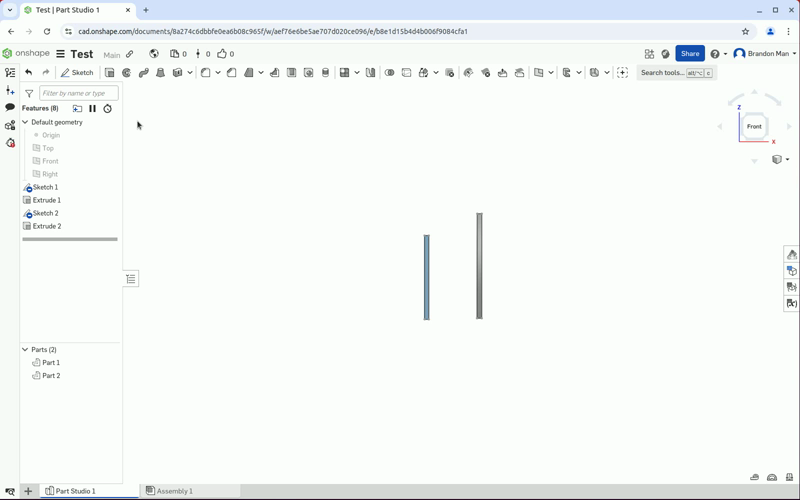
key(shift+h)
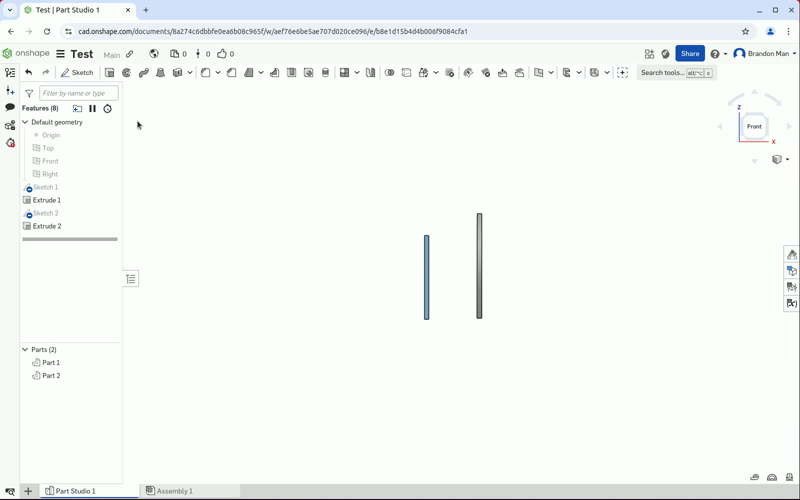
mouse_move(73, 189)
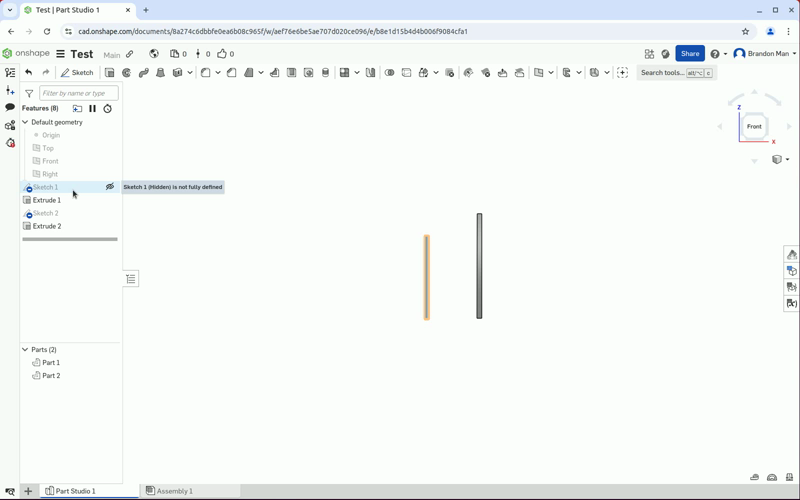
click(73, 189)
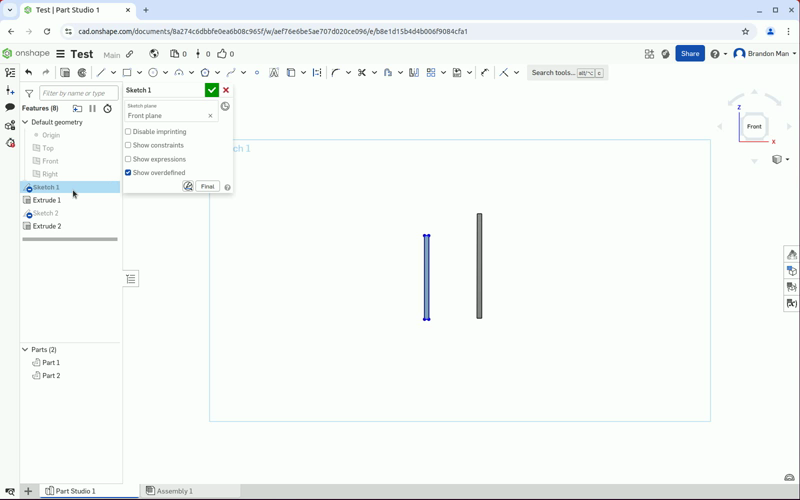
mouse_move(229, 92)
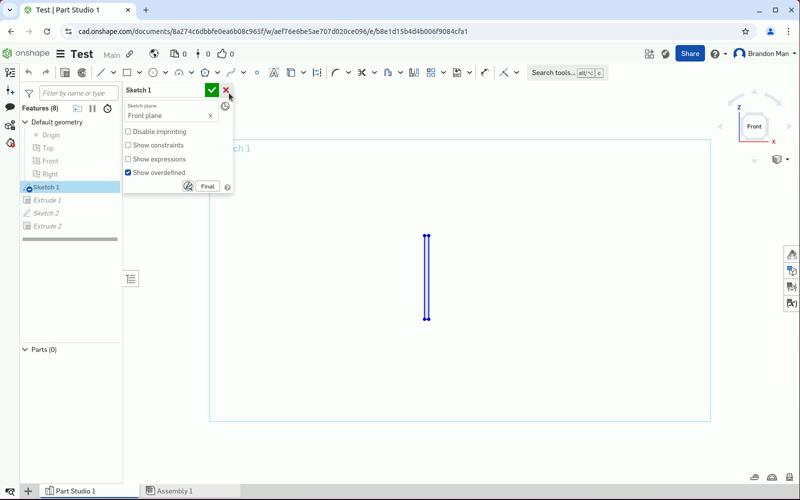
click(229, 92)
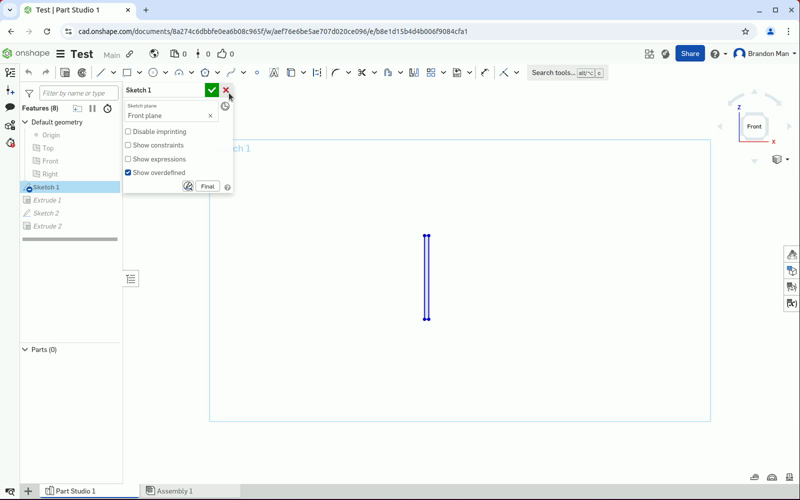
key(shift+s)
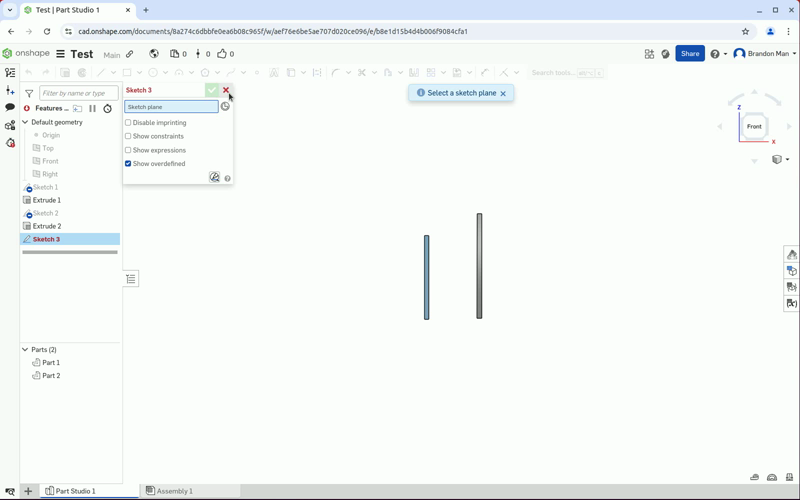
mouse_move(73, 163)
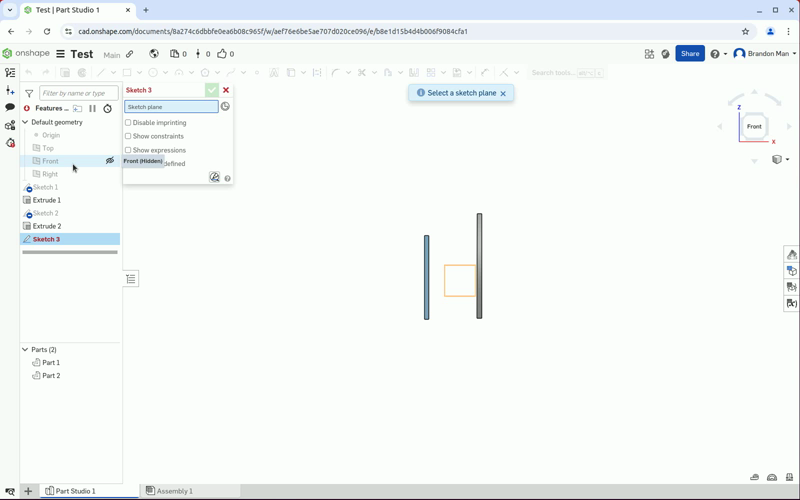
click(73, 163)
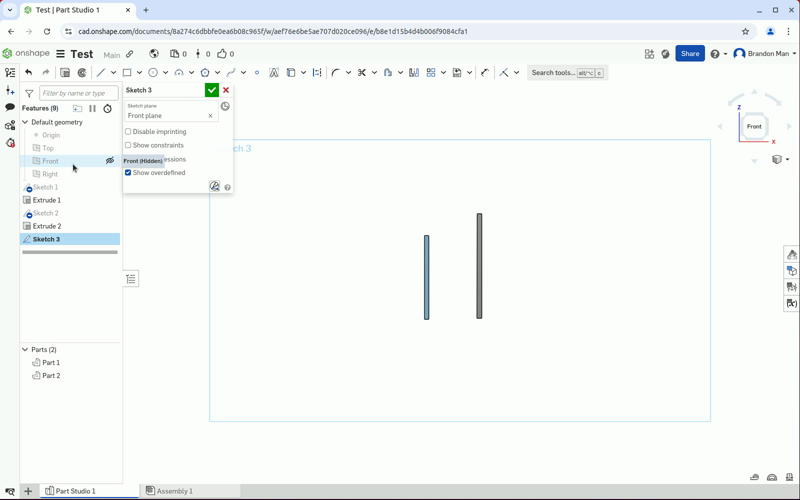
mouse_move(73, 352)
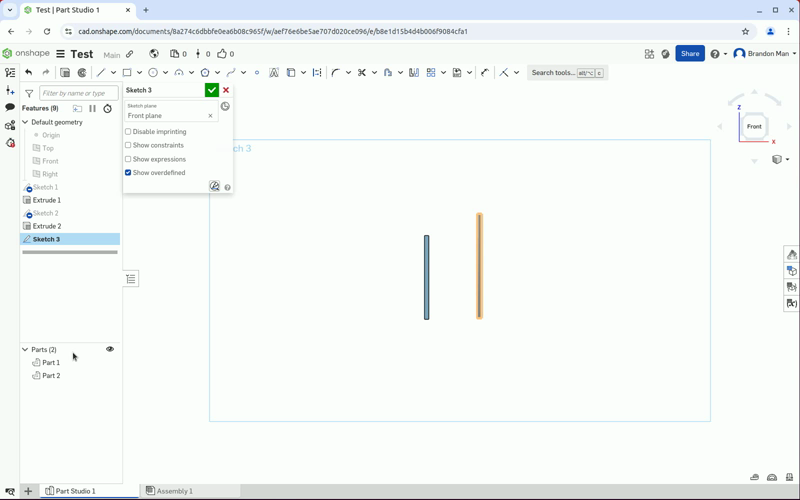
key(y)
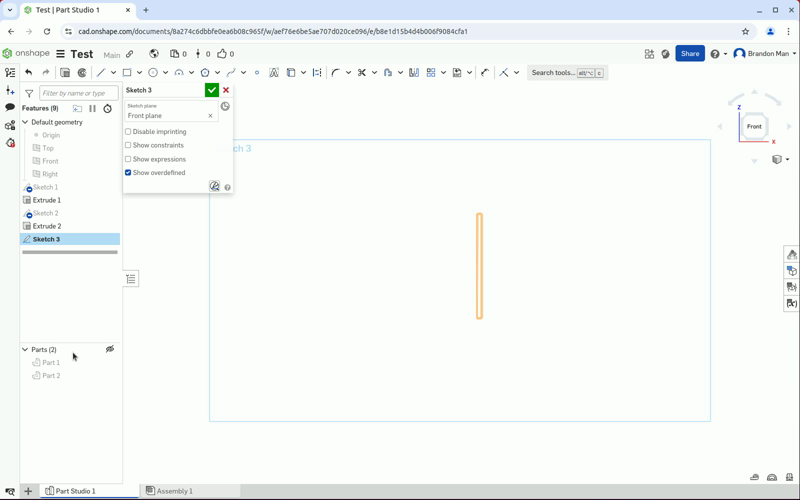
key(l)
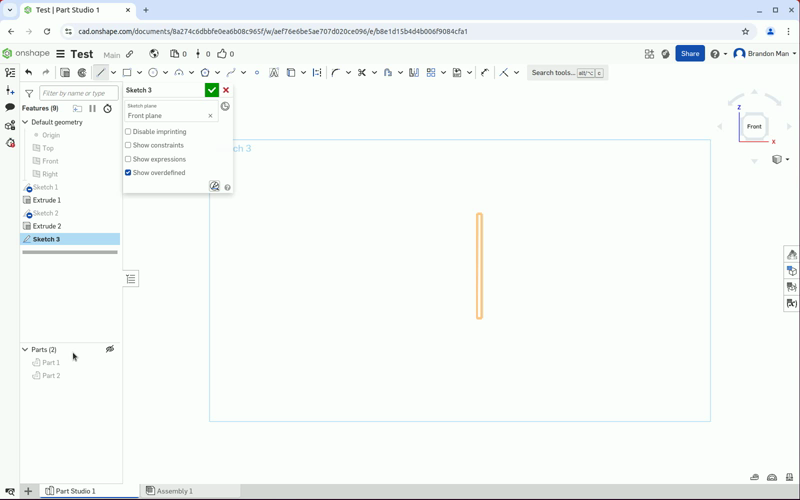
key_down(shift)
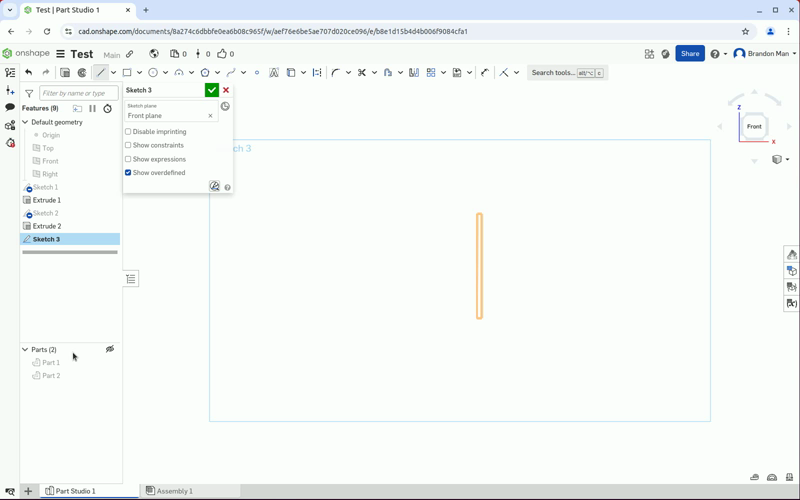
mouse_move(396, 282)
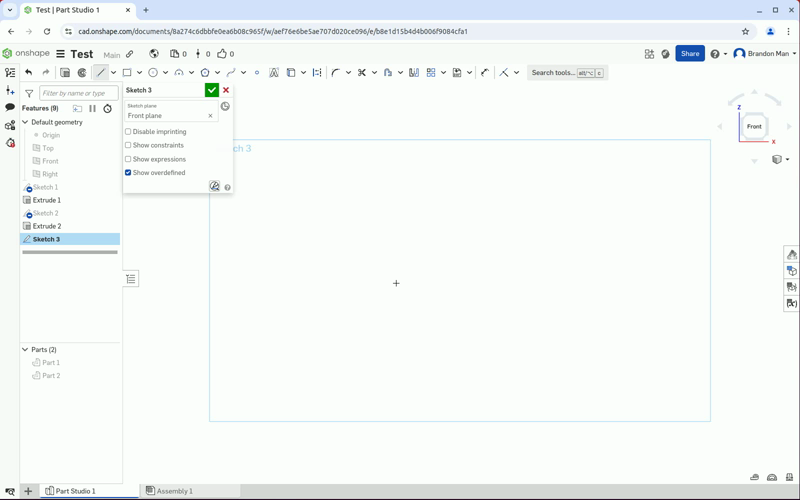
click(396, 282)
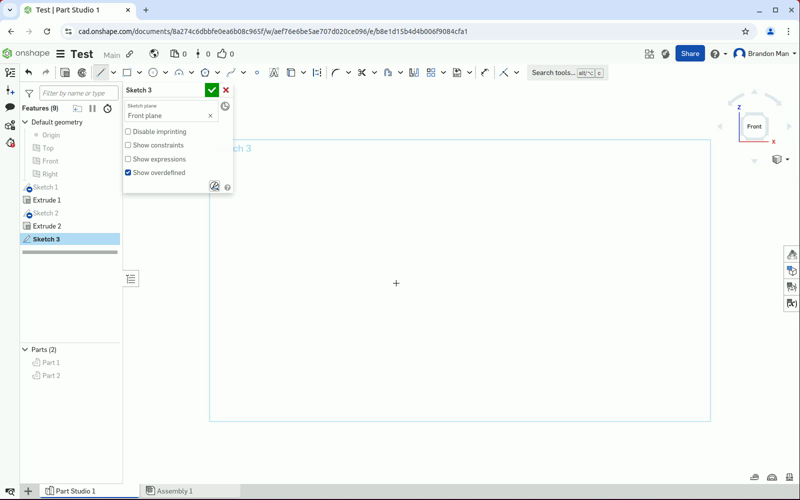
key_up(shift)
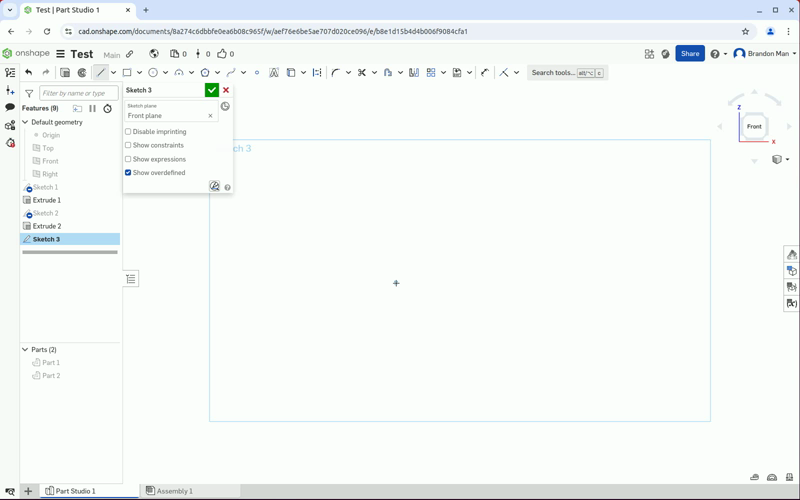
key_down(shift)
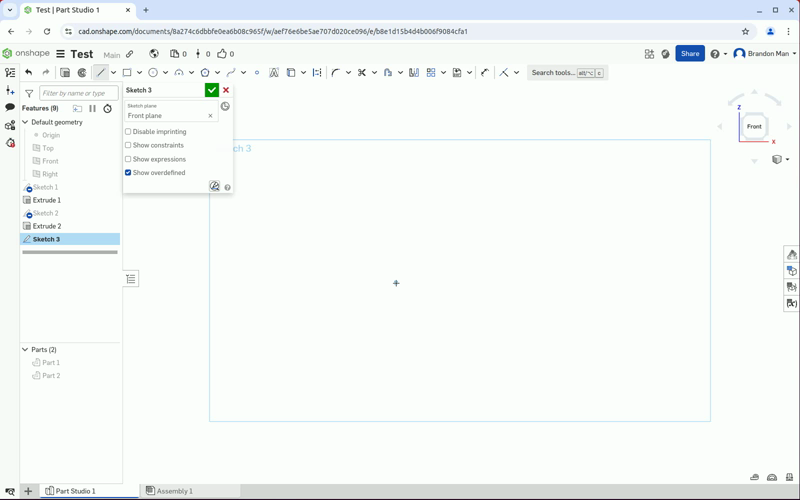
mouse_move(426, 282)
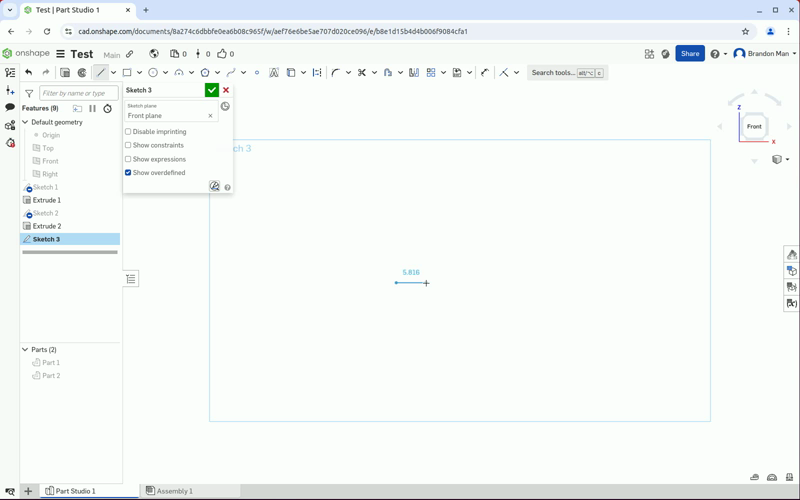
mouse_move(398, 303)
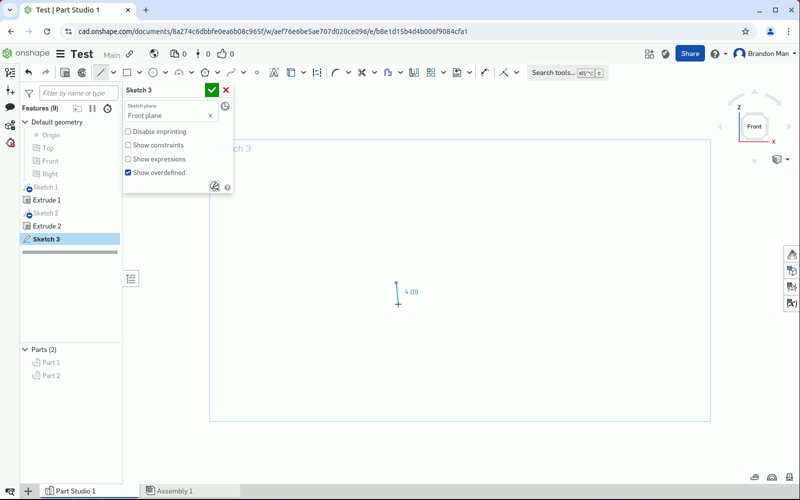
click(398, 303)
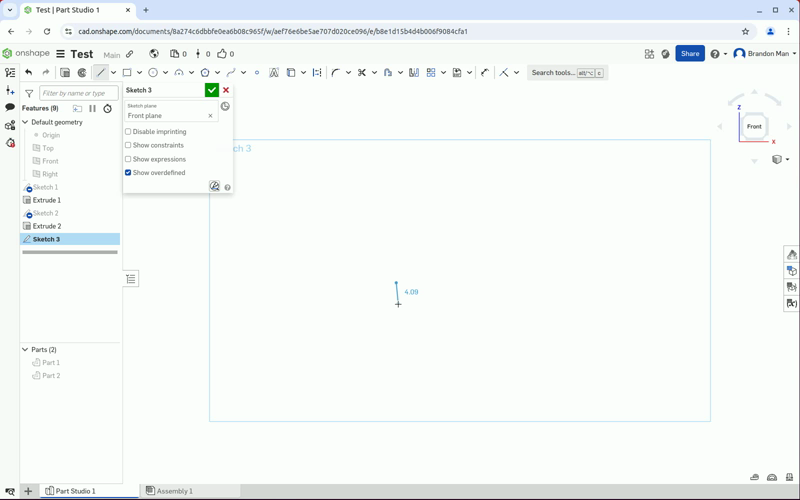
key_up(shift)
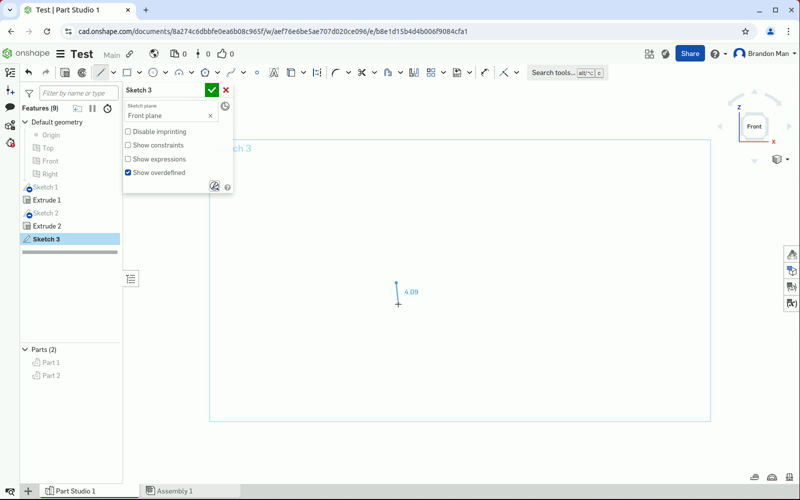
key_down(shift)
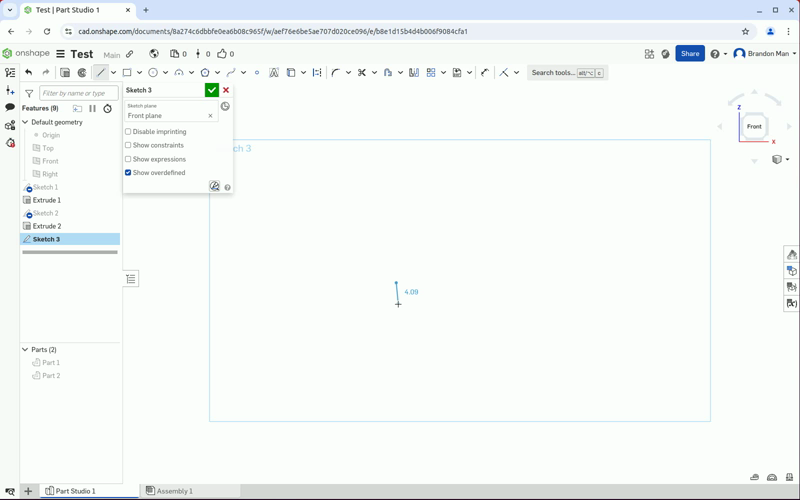
mouse_move(428, 303)
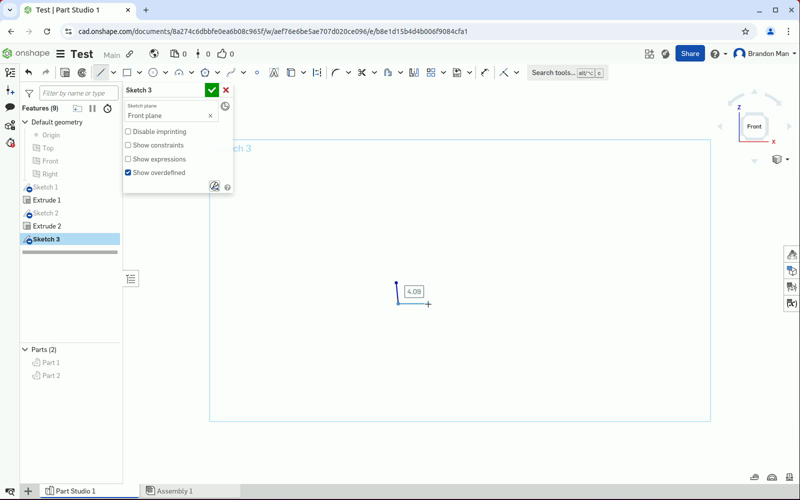
mouse_move(414, 303)
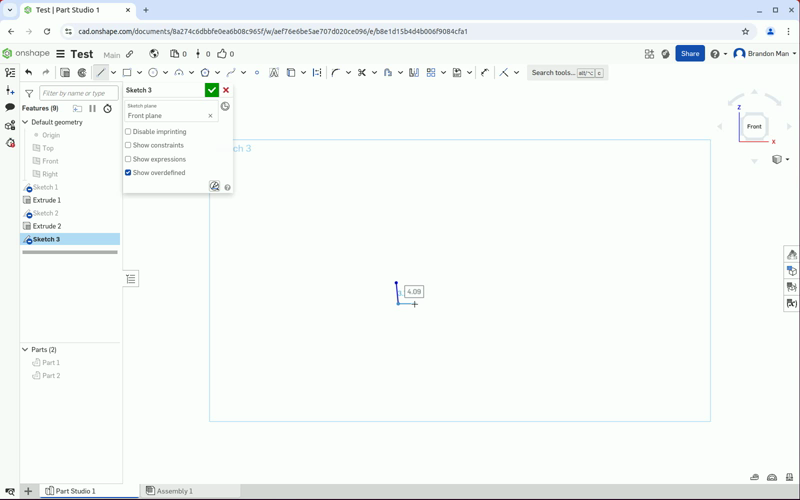
click(414, 303)
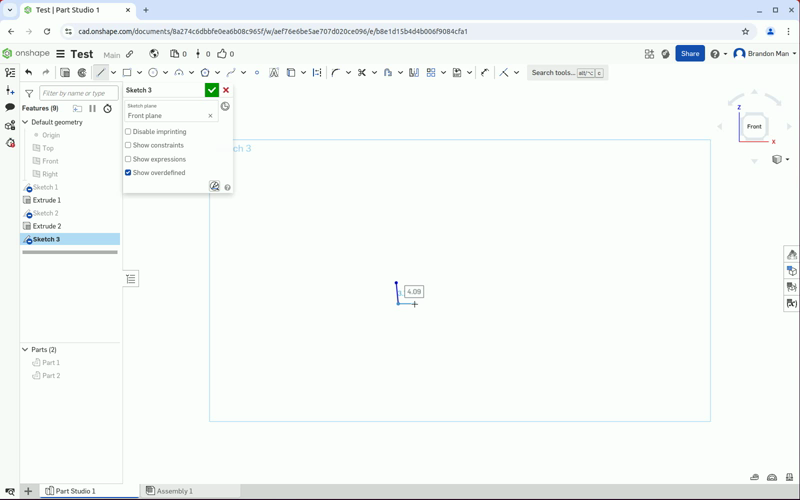
key_up(shift)
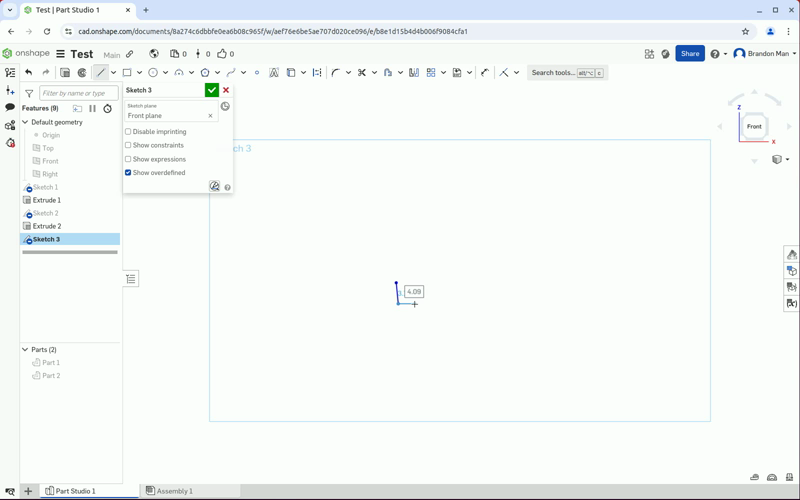
key_down(shift)
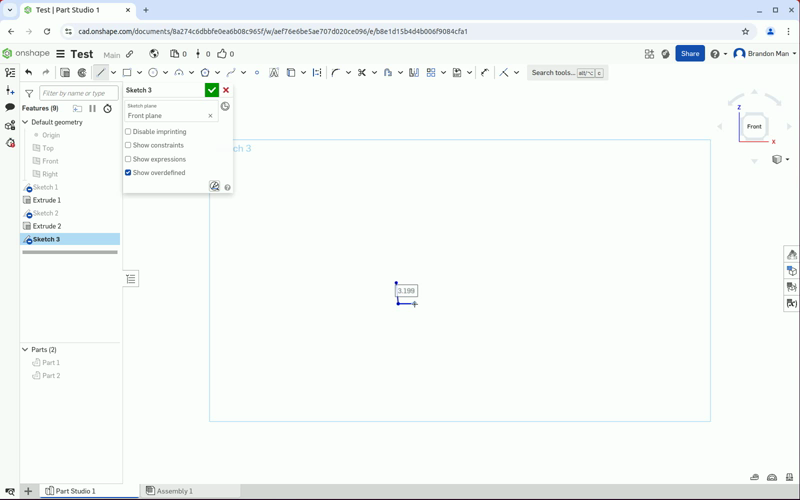
mouse_move(444, 303)
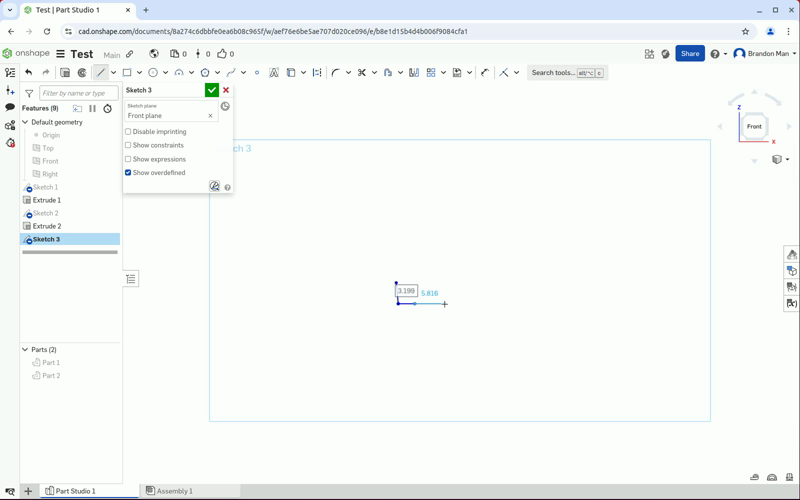
mouse_move(417, 282)
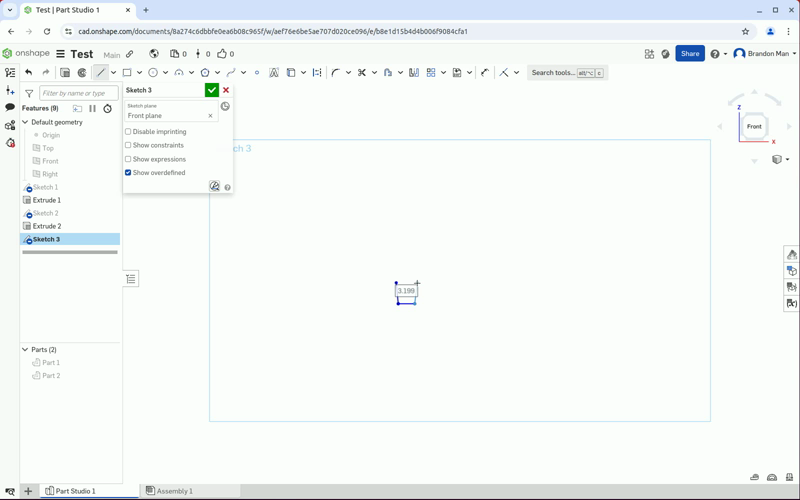
click(417, 282)
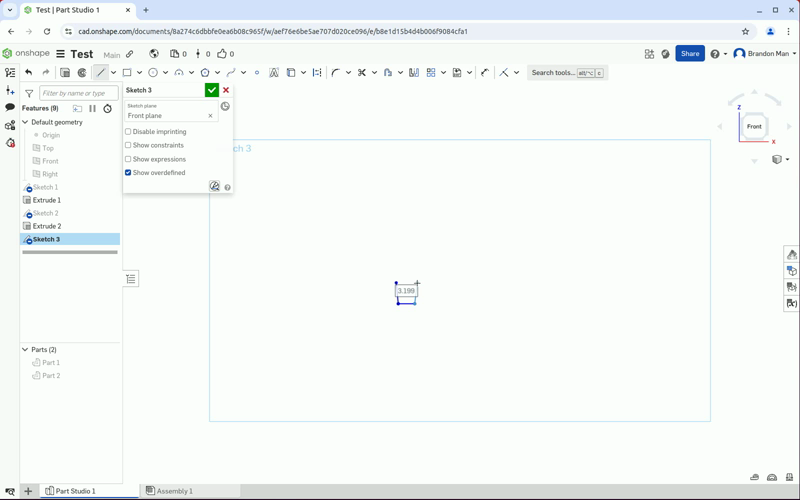
key_up(shift)
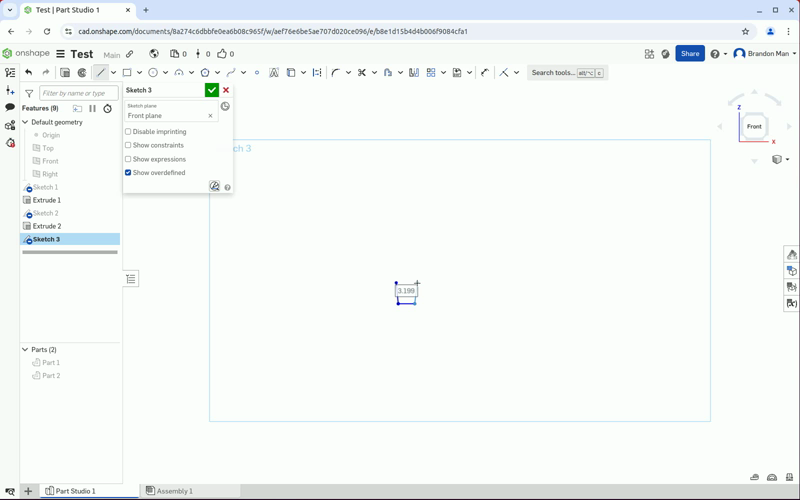
mouse_move(447, 282)
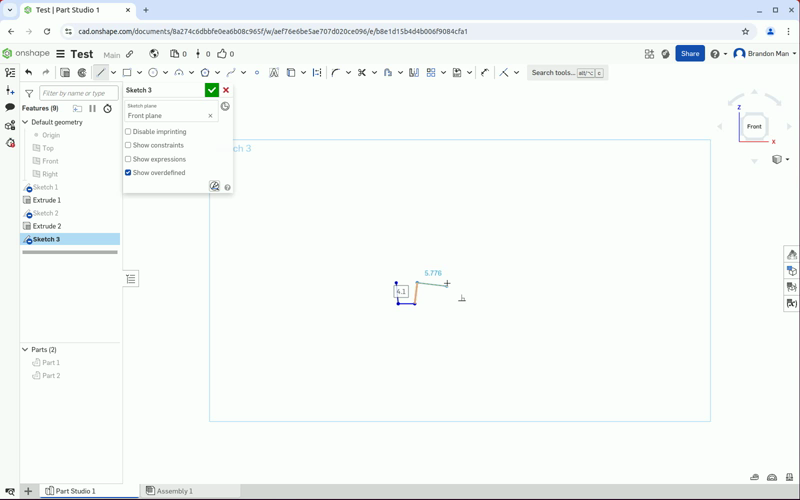
key_down(shift)
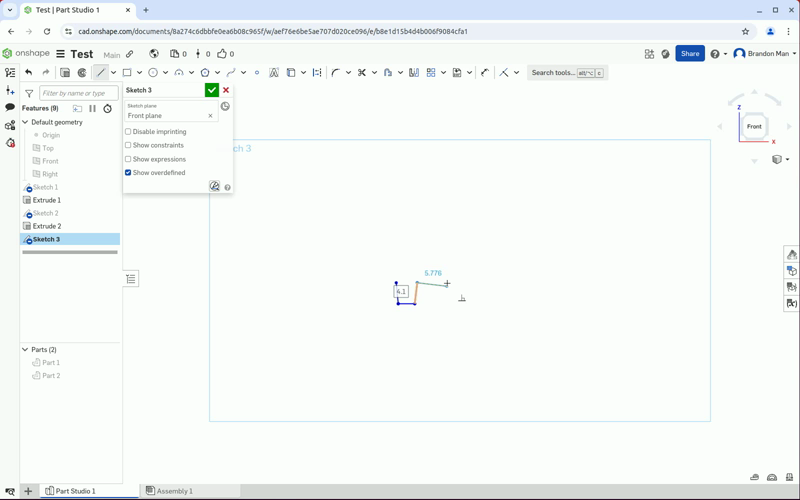
mouse_move(396, 282)
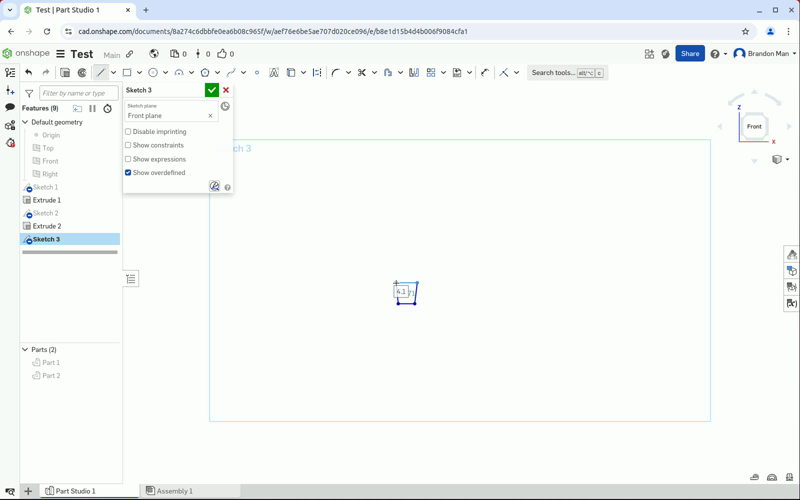
key_up(shift)
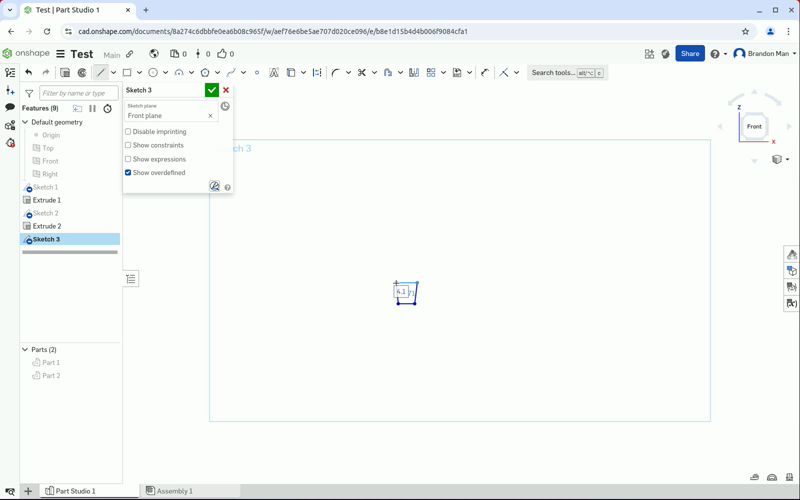
click(396, 282)
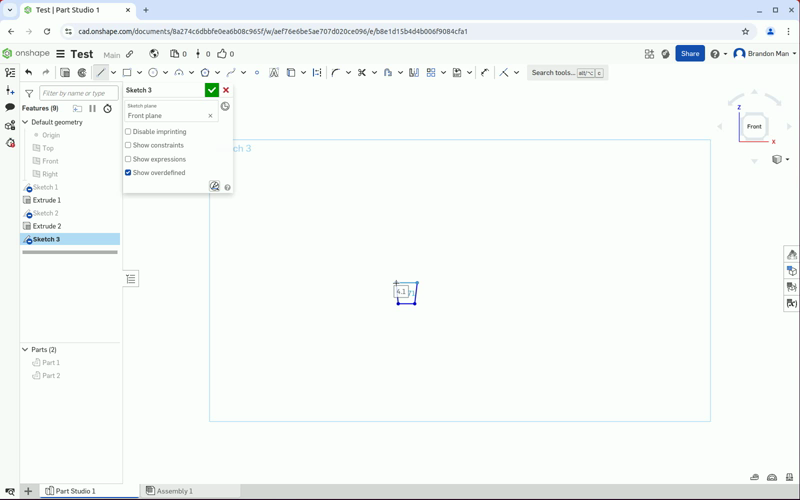
key(esc)
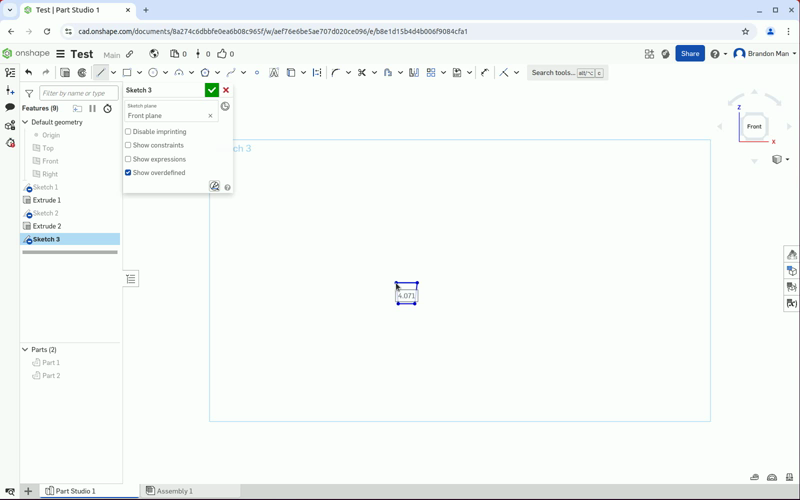
mouse_move(406, 288)
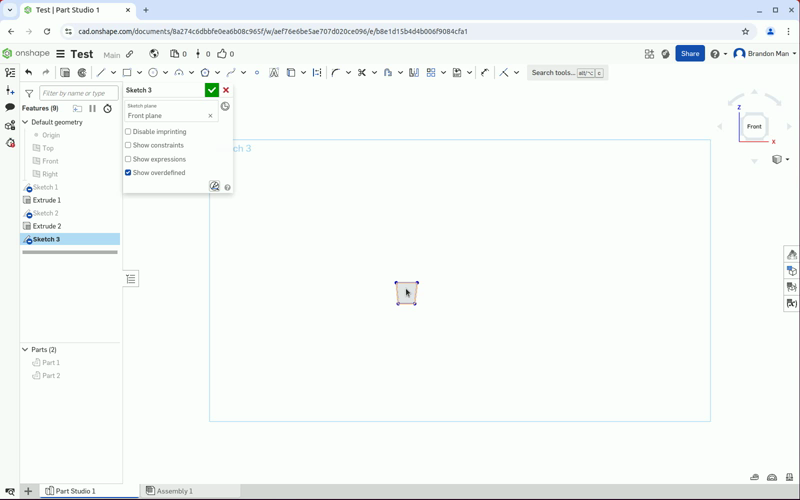
scroll(6)
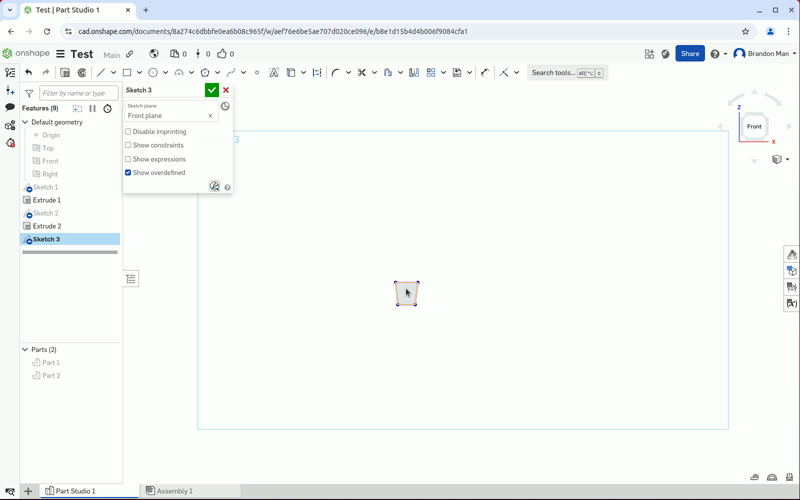
scroll(6)
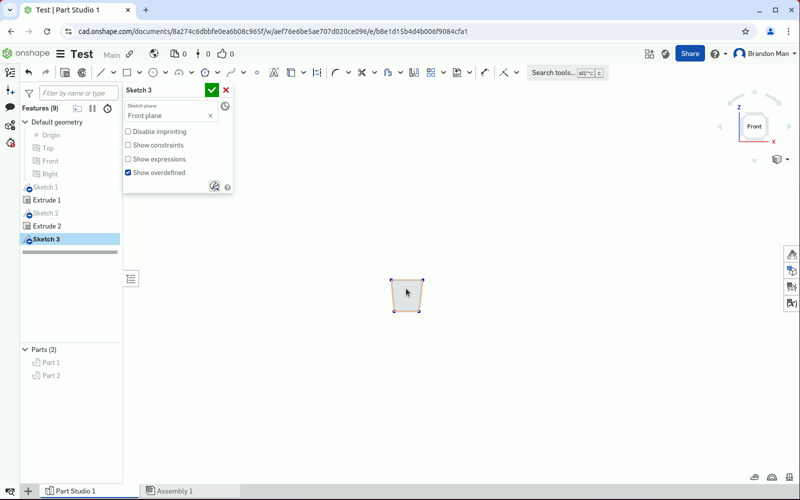
scroll(6)
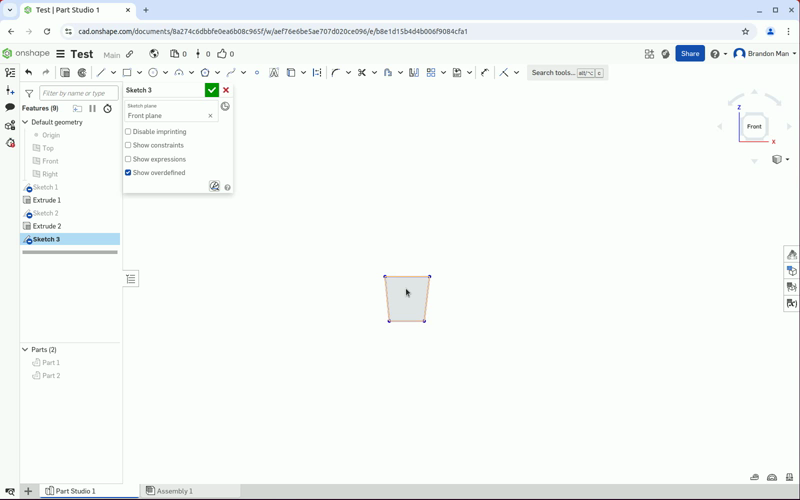
scroll(6)
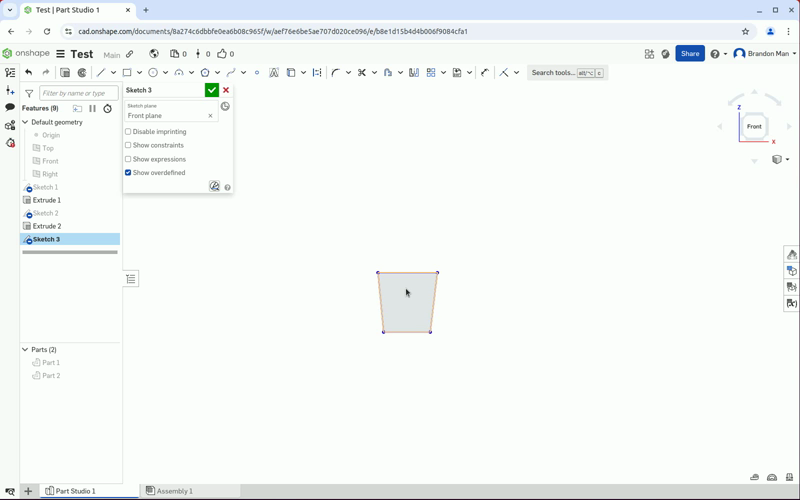
scroll(6)
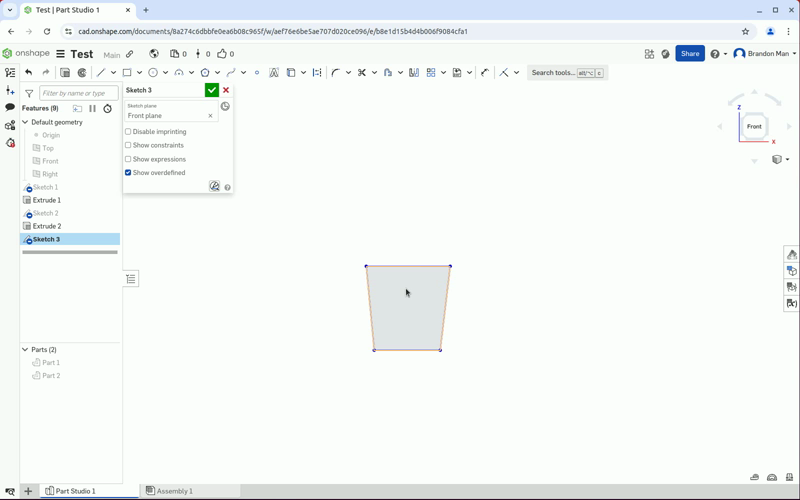
scroll(6)
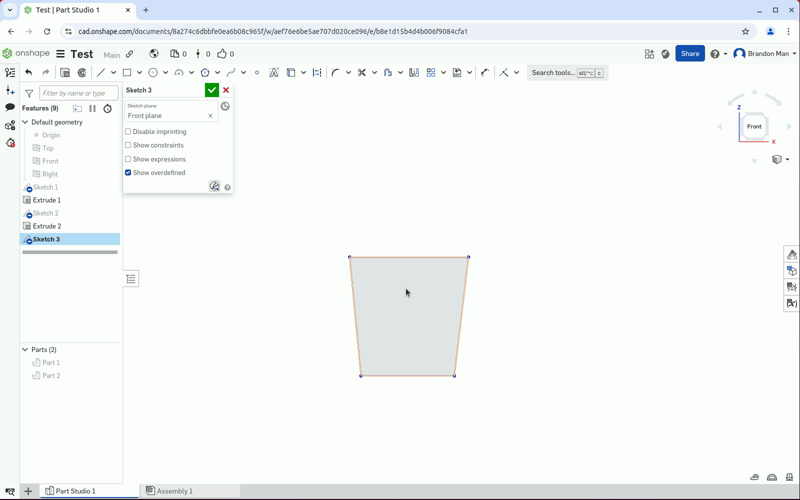
scroll(6)
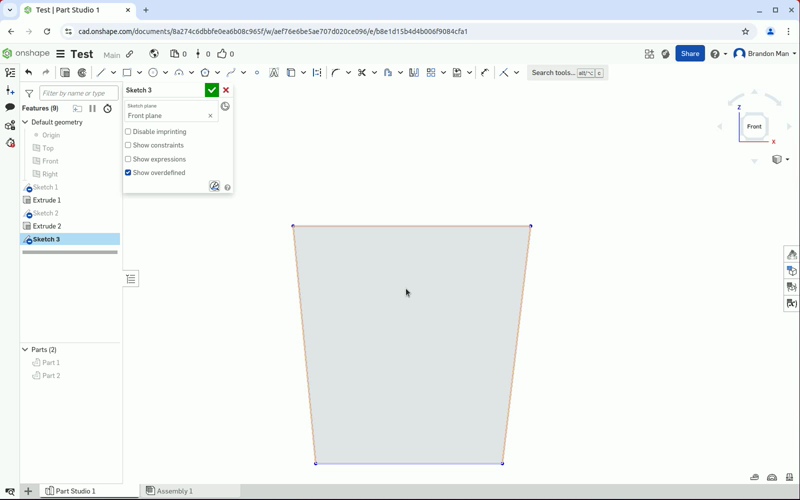
click(406, 288)
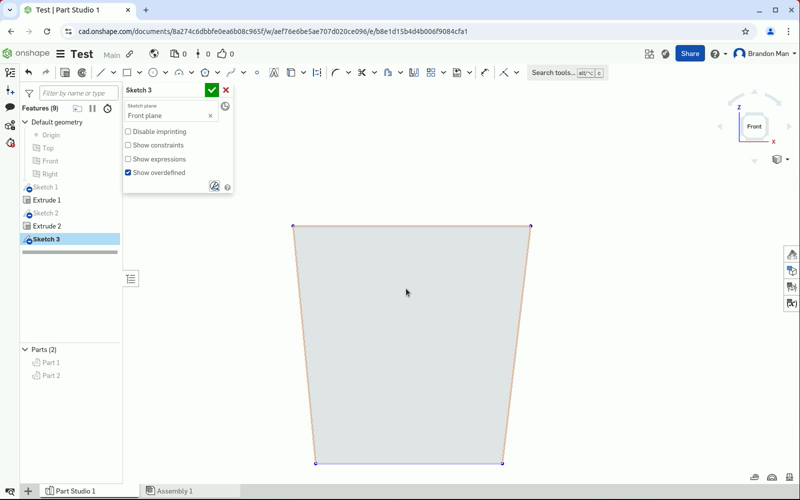
scroll(-6)
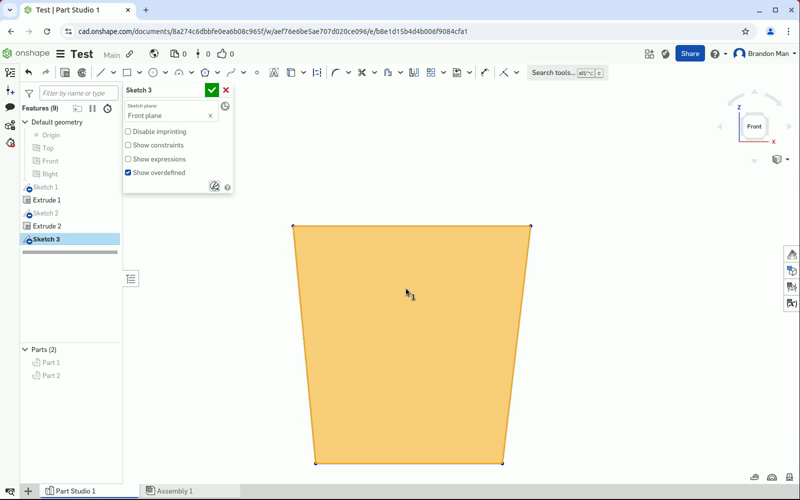
scroll(-6)
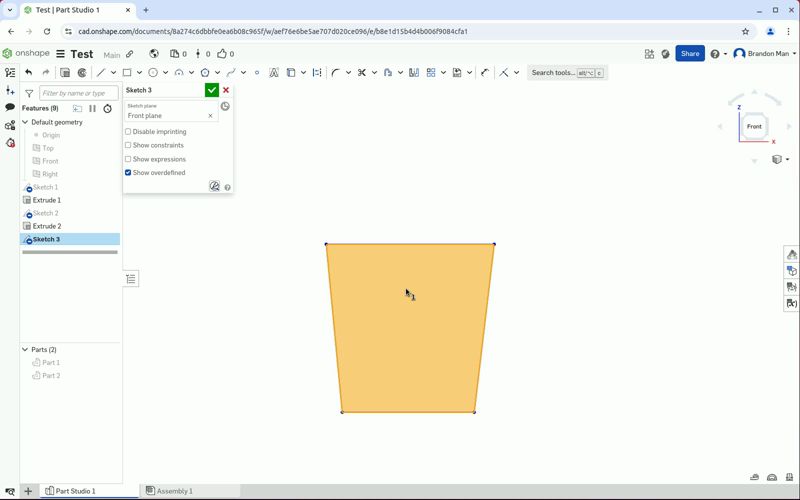
scroll(-6)
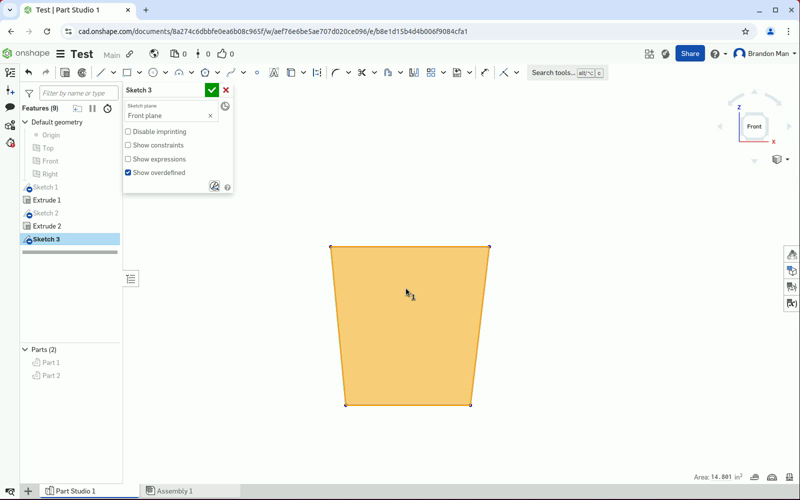
scroll(-6)
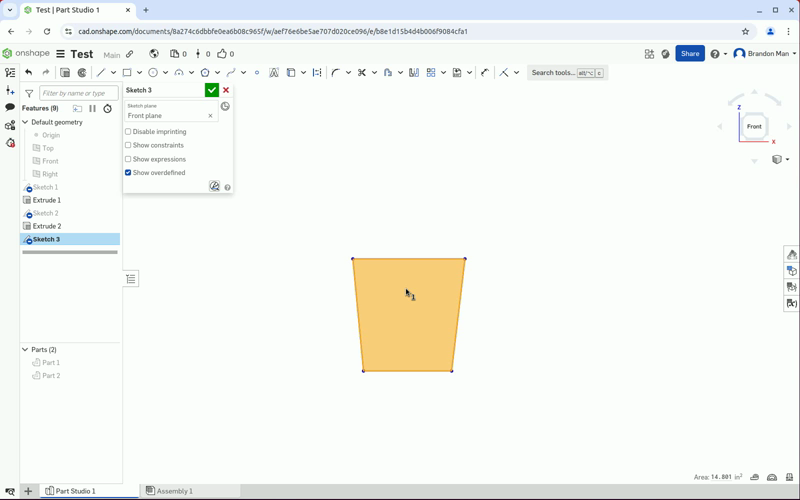
scroll(-6)
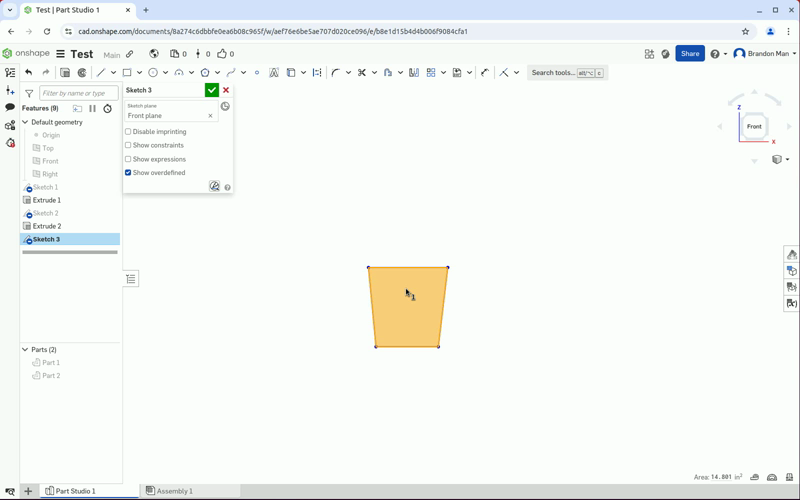
scroll(-6)
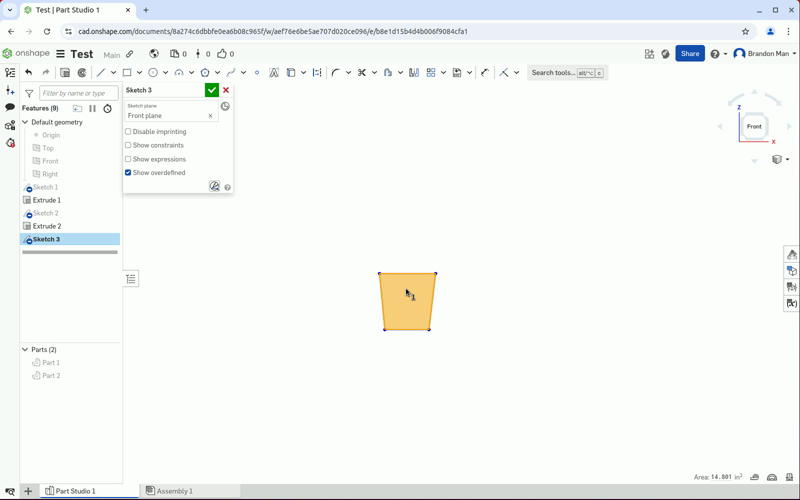
scroll(-6)
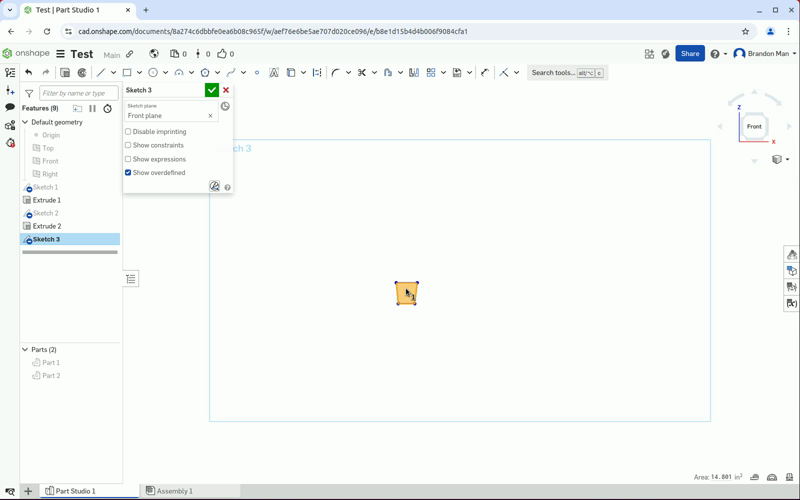
mouse_move(73, 352)
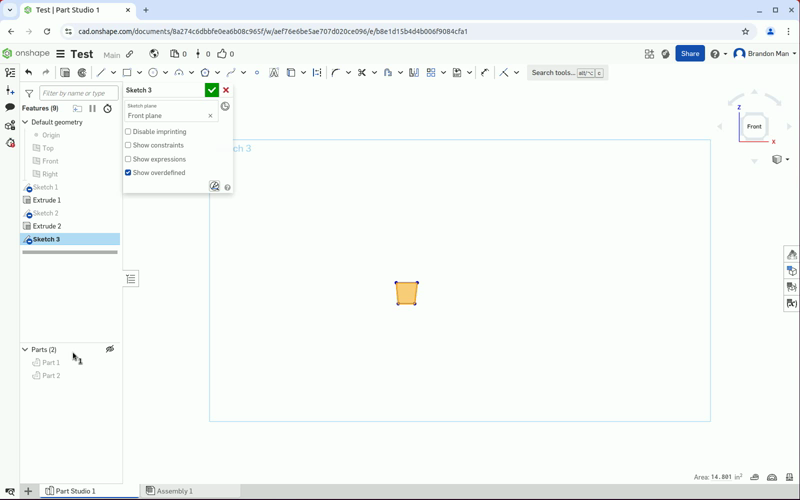
key(shift+y)
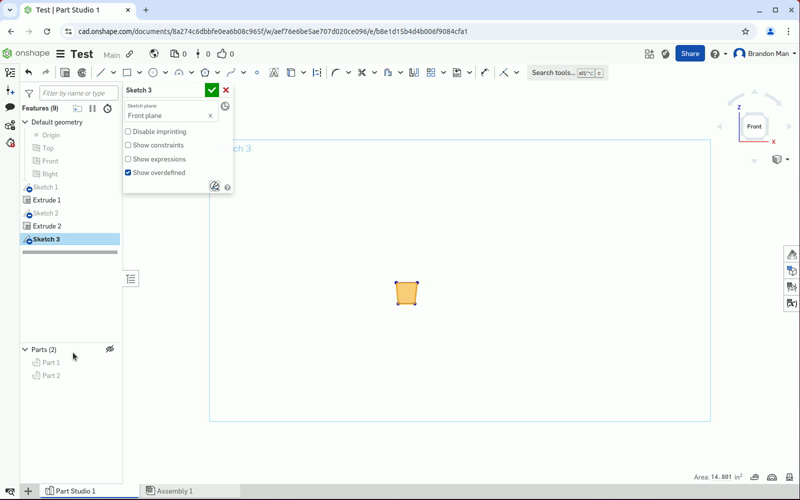
key(shift+e)
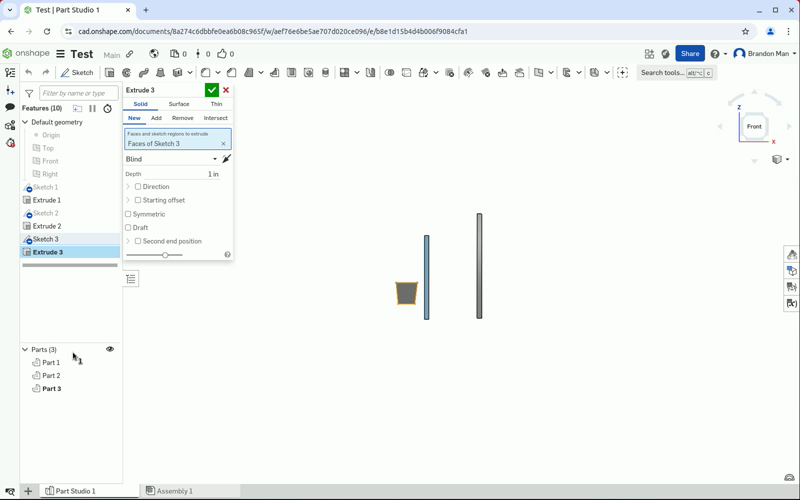
mouse_move(143, 106)
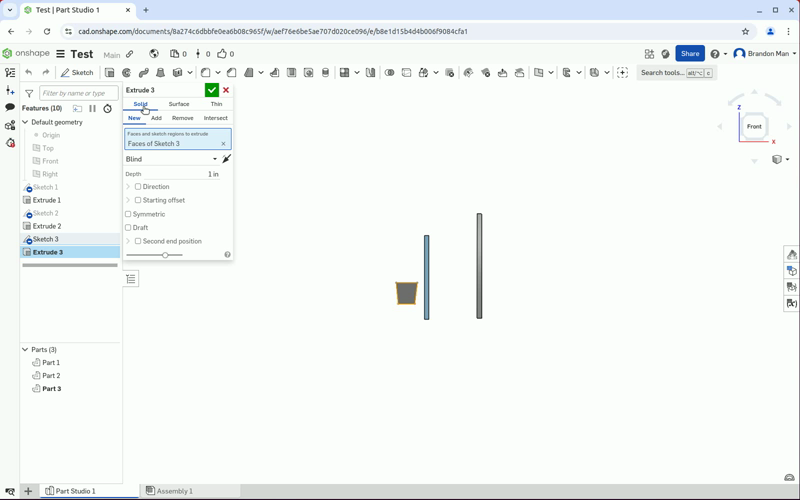
click(143, 106)
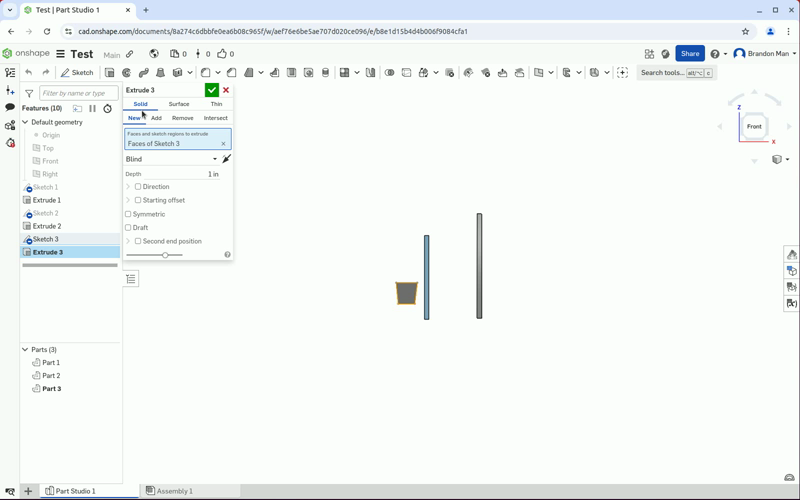
mouse_move(137, 120)
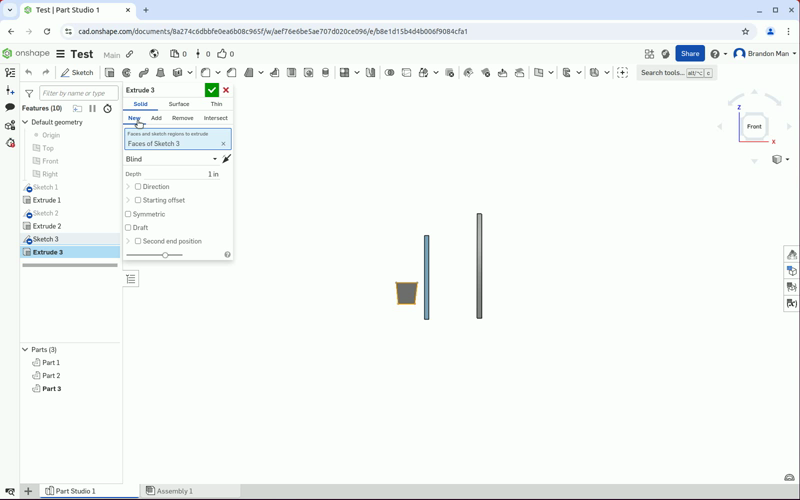
click(137, 120)
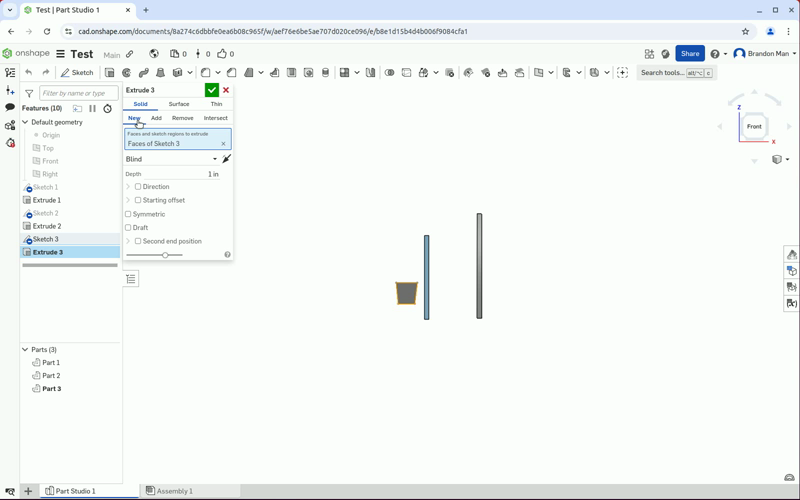
key(tab, 4)
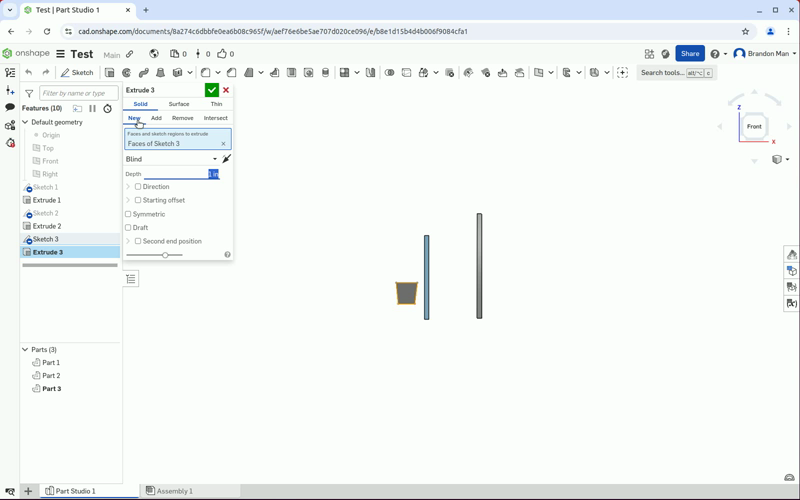
text(5.296)
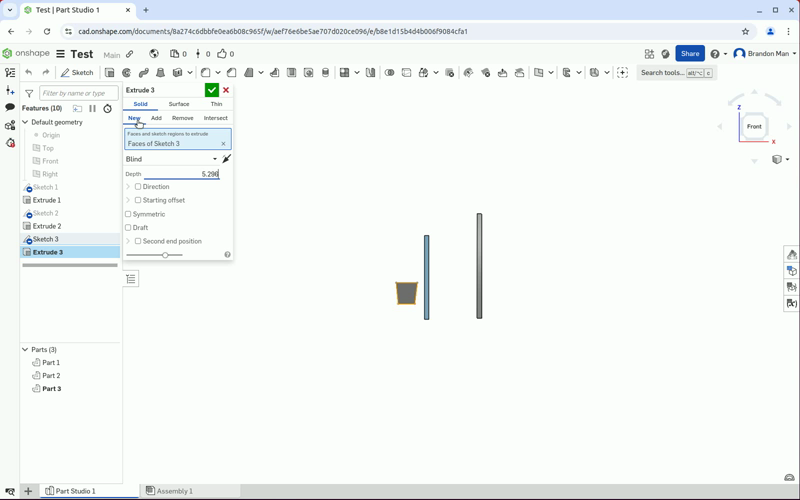
key(enter)
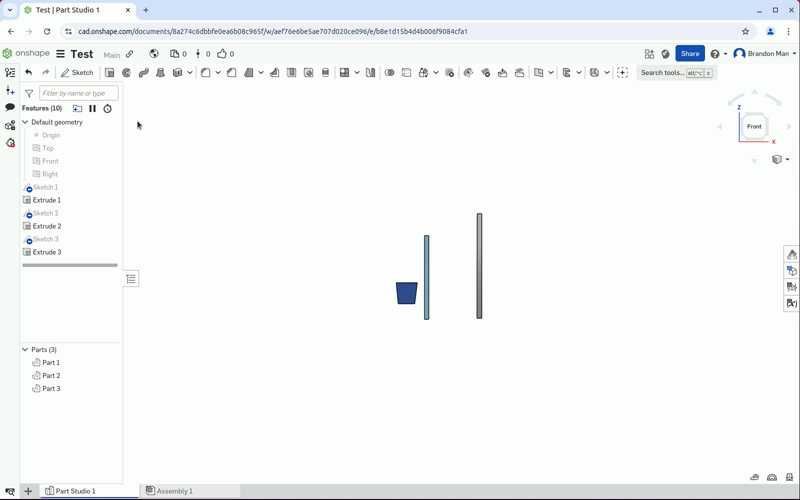
key(shift+h)
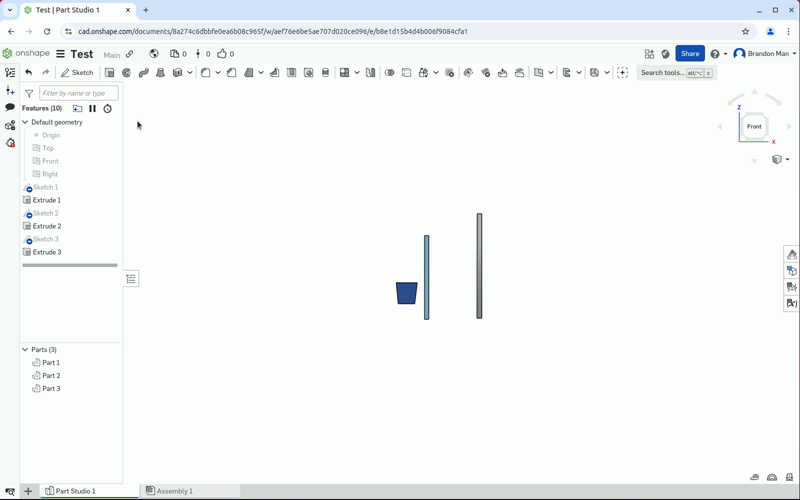
key(shift+h)
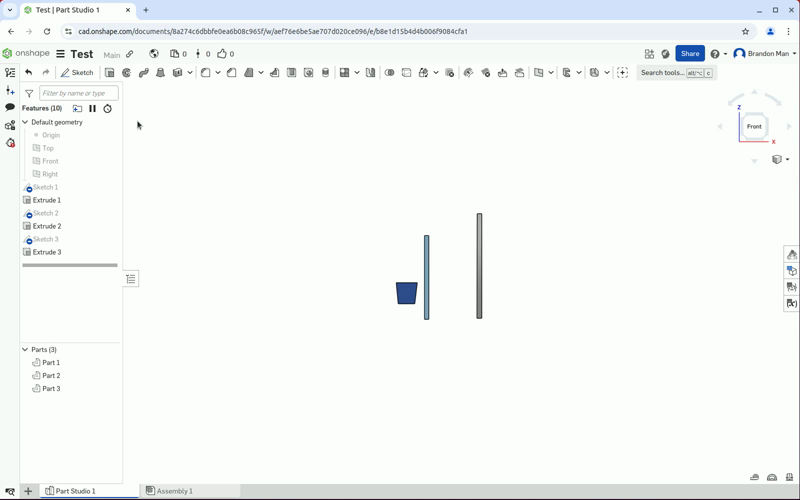
mouse_move(73, 189)
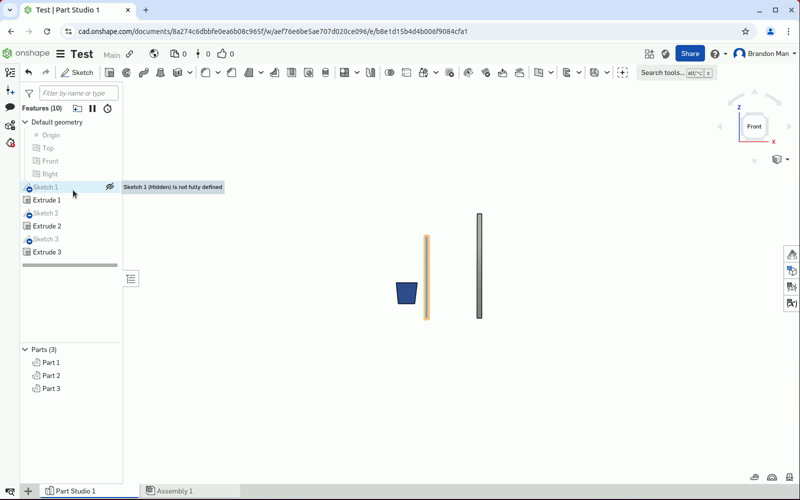
click(73, 189)
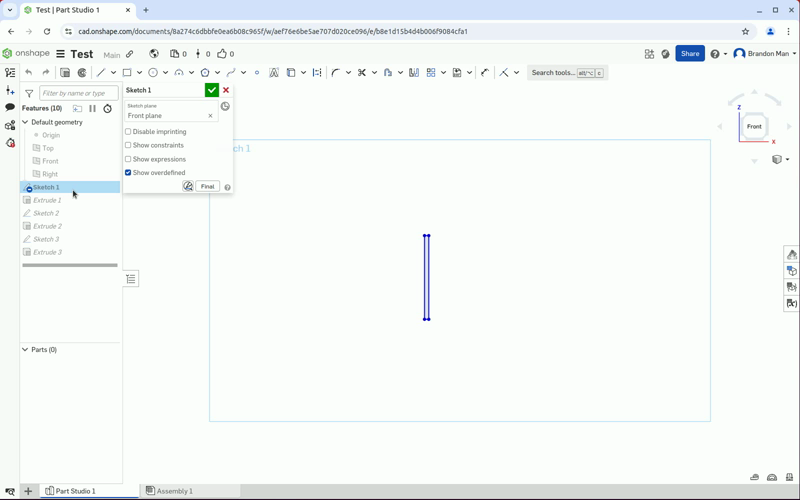
mouse_move(229, 92)
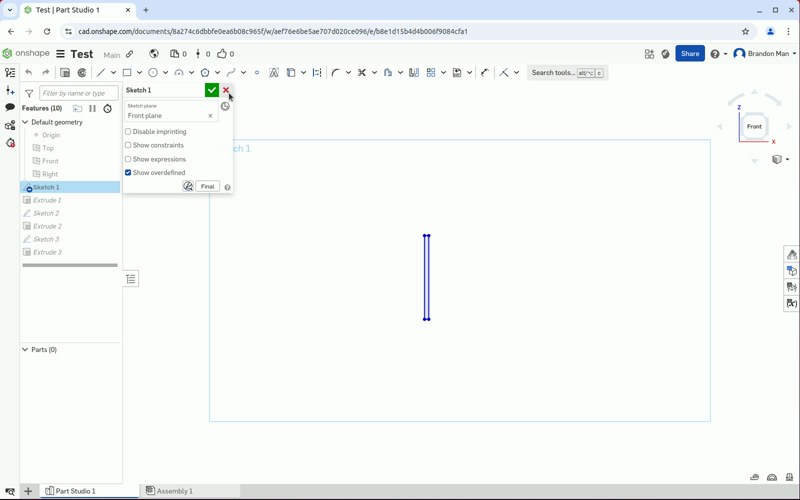
click(229, 92)
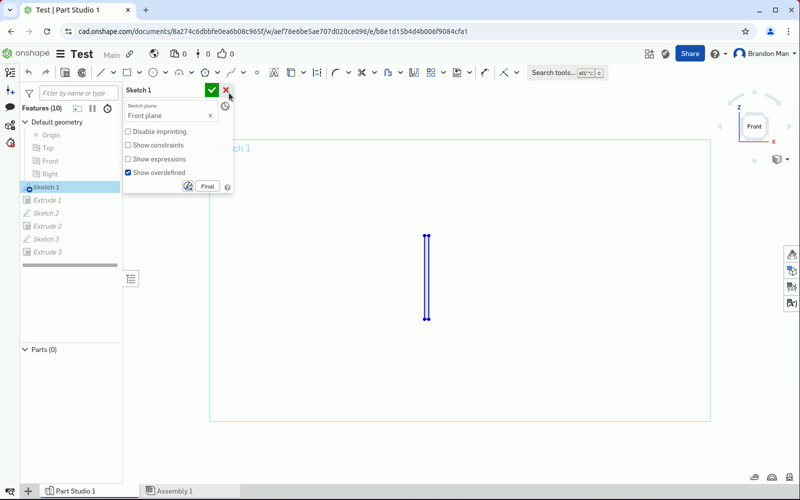
key(shift+s)
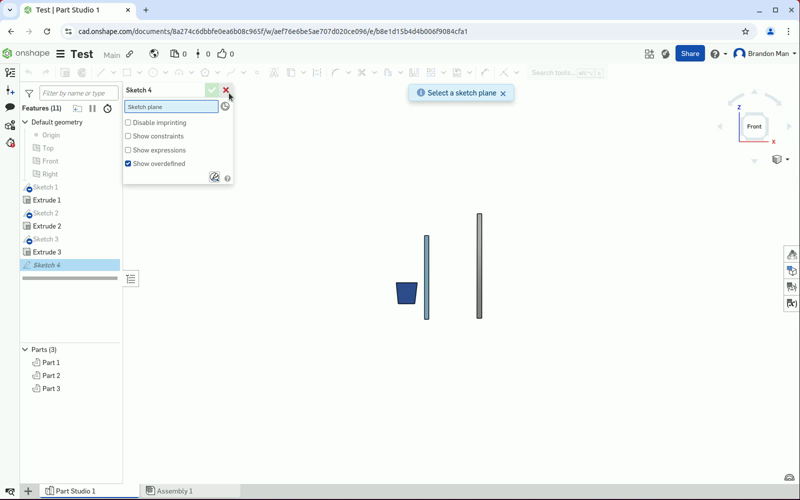
mouse_move(73, 163)
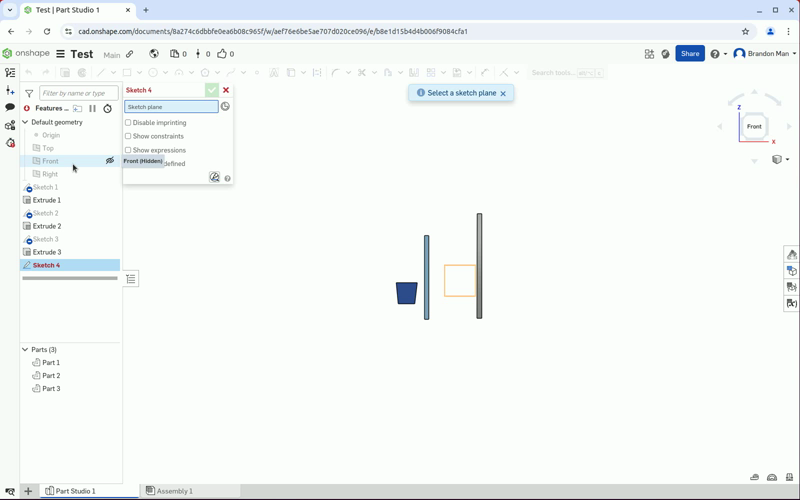
click(73, 163)
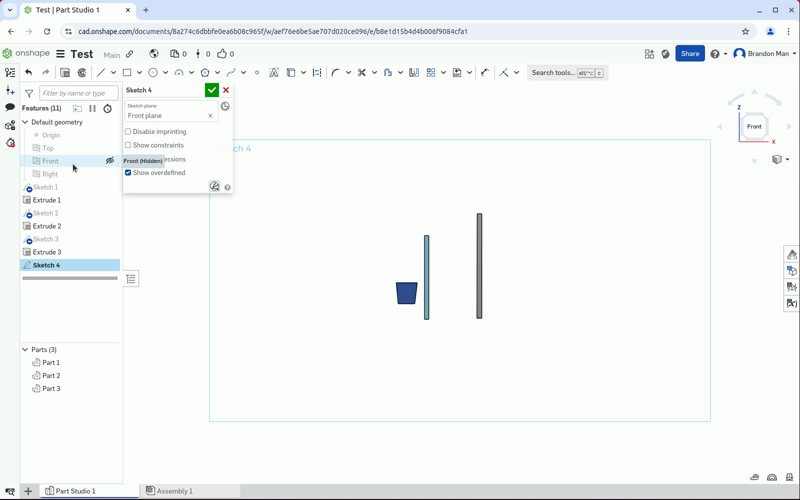
mouse_move(73, 352)
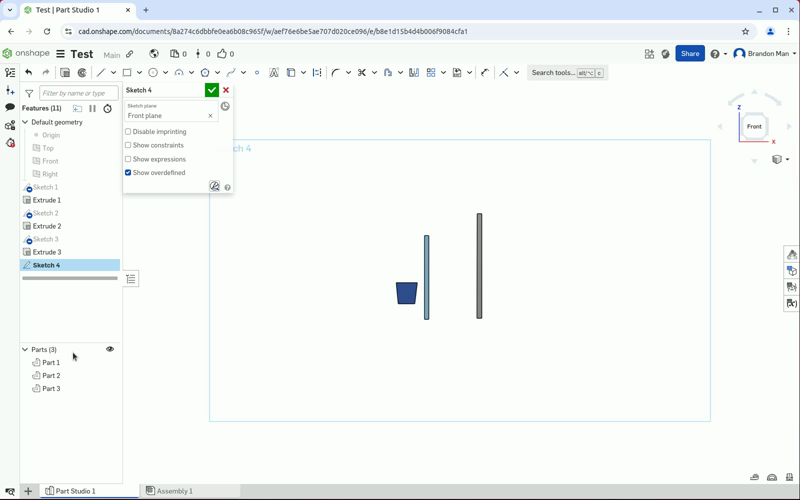
key(y)
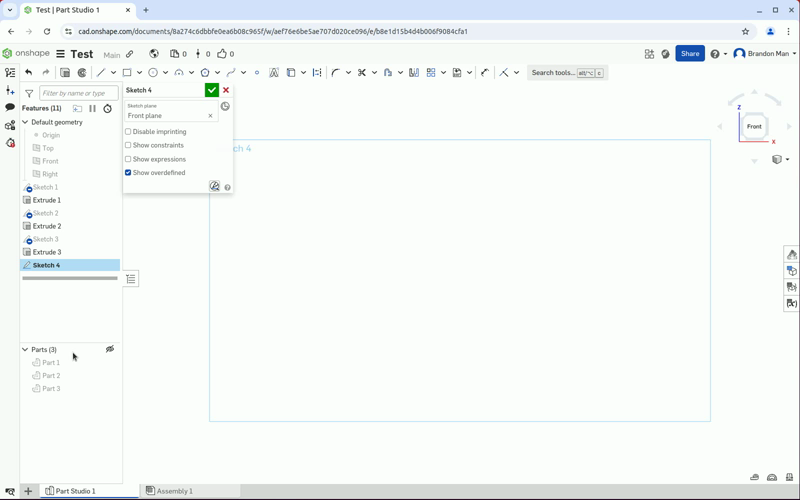
key(l)
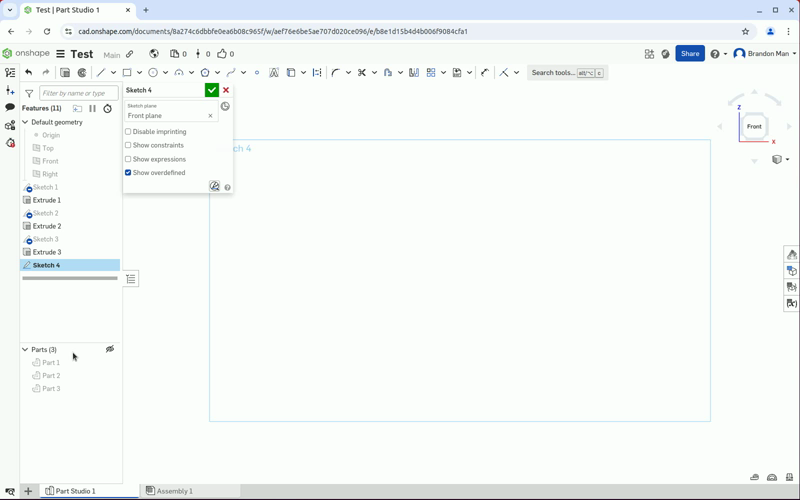
key_down(shift)
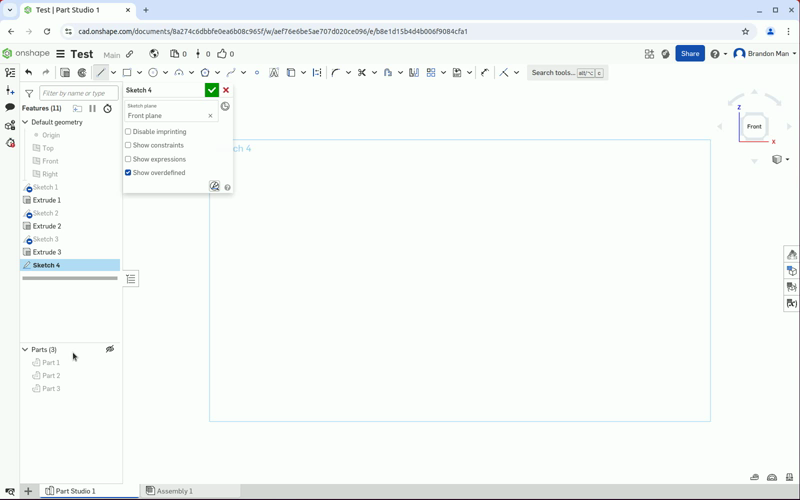
mouse_move(348, 265)
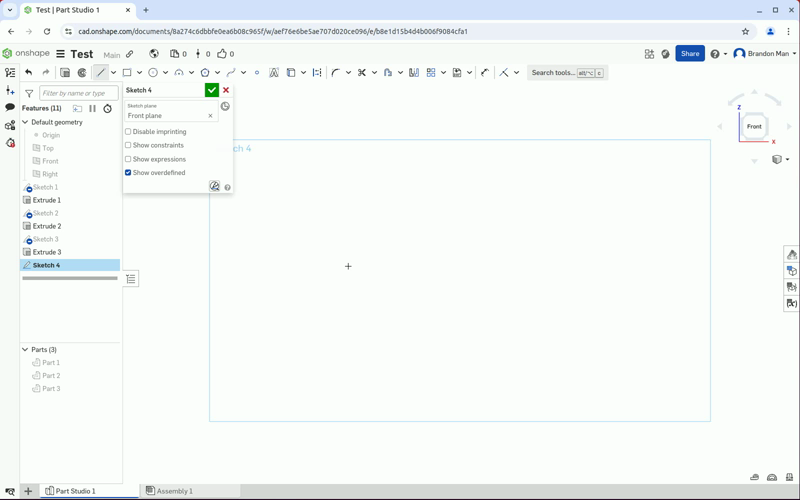
click(348, 265)
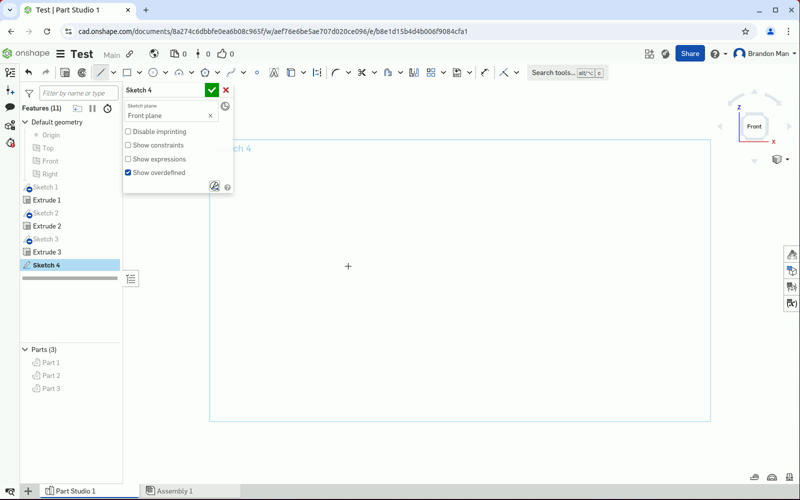
key_up(shift)
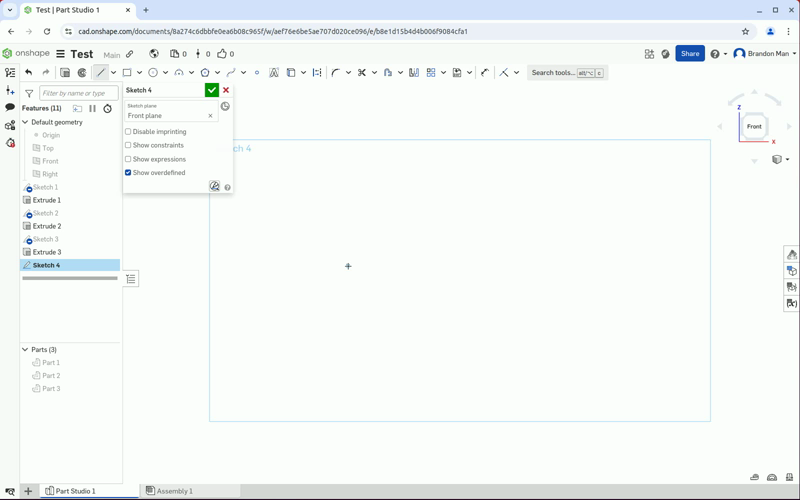
key_down(shift)
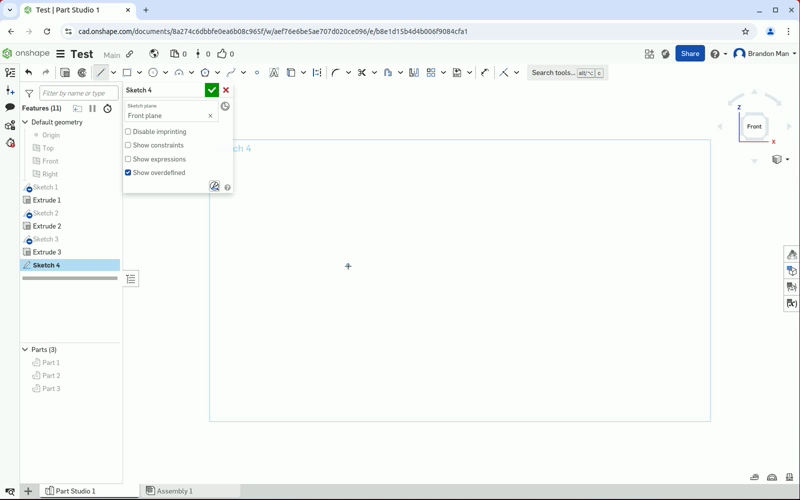
mouse_move(378, 265)
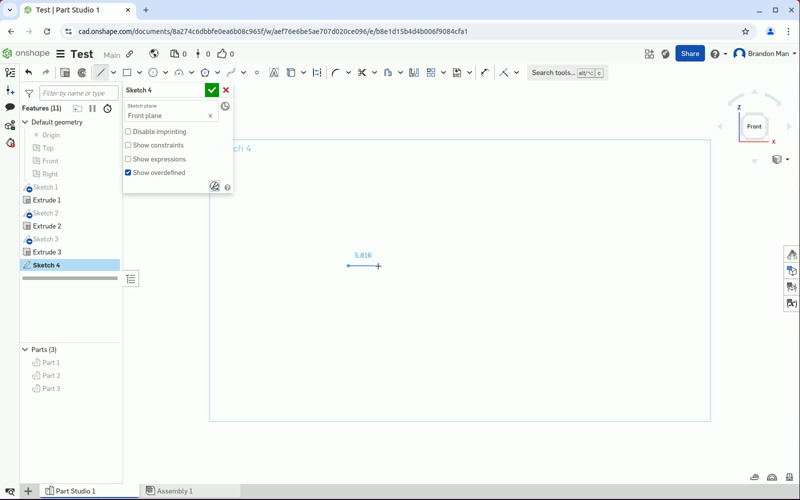
mouse_move(368, 265)
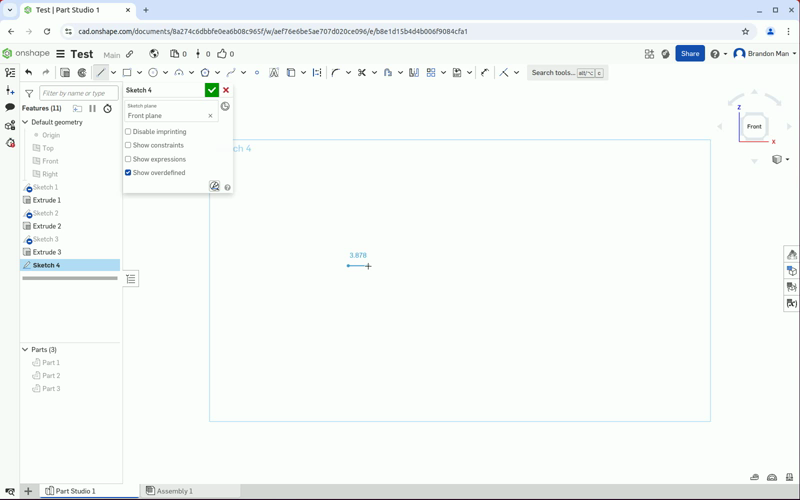
click(368, 265)
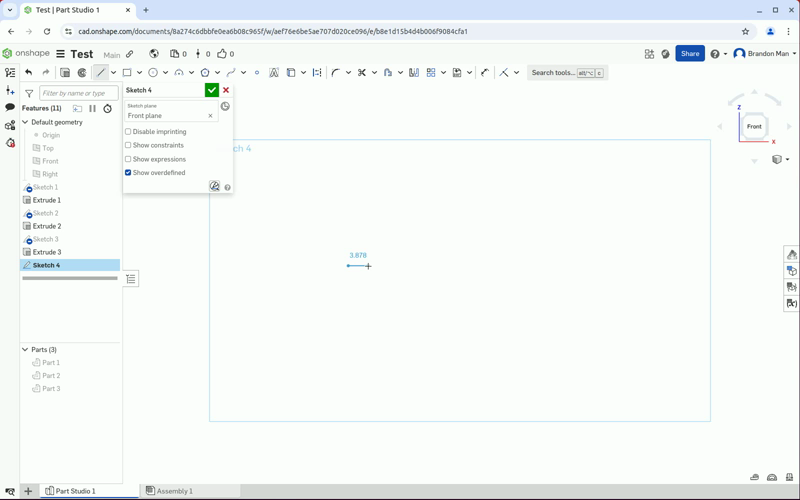
key_up(shift)
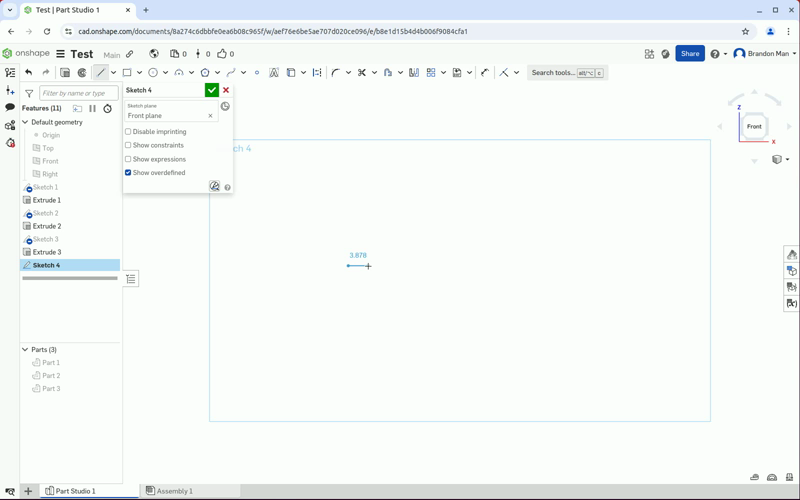
key_down(shift)
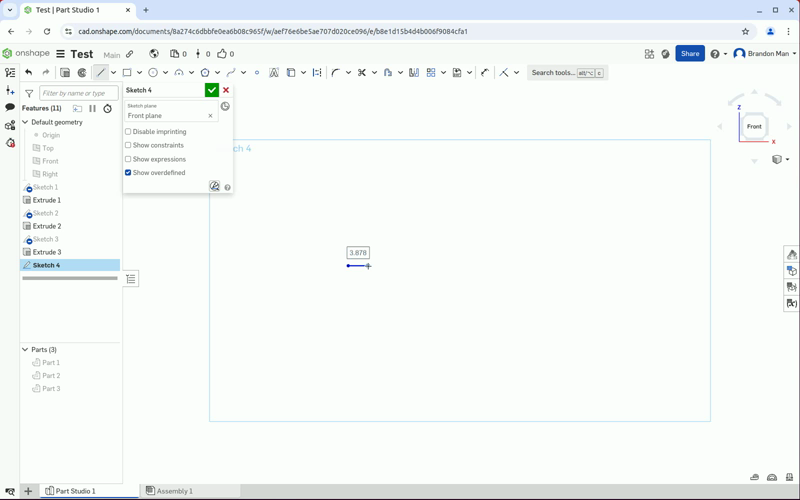
mouse_move(398, 265)
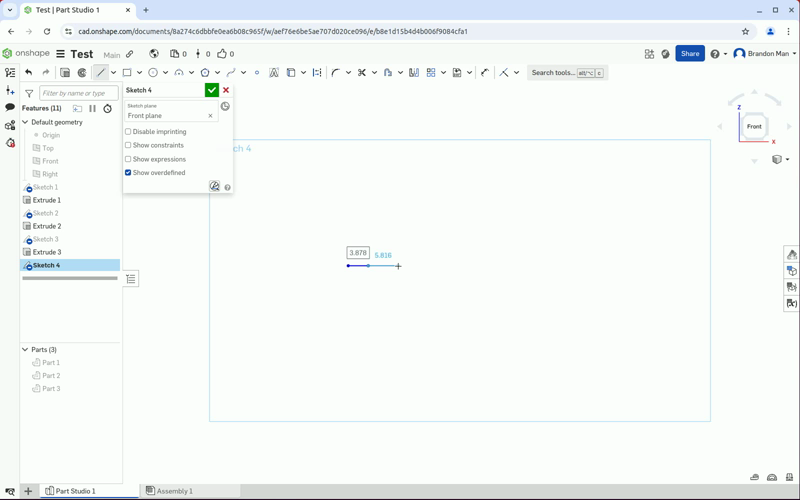
mouse_move(368, 260)
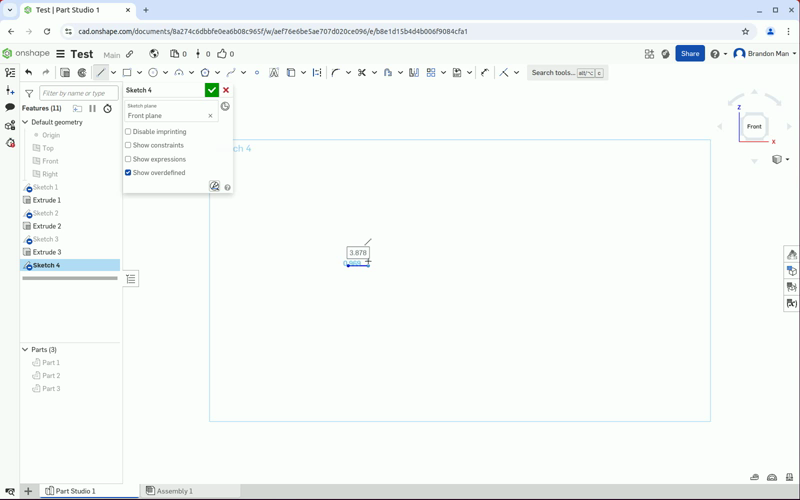
scroll(6)
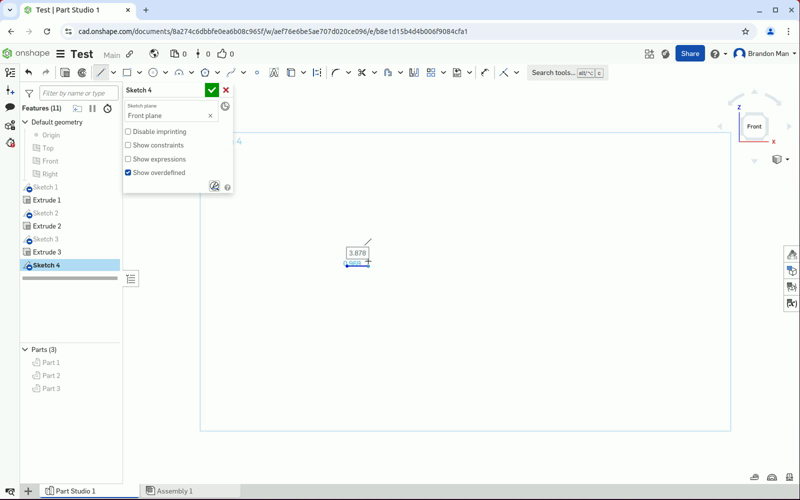
scroll(6)
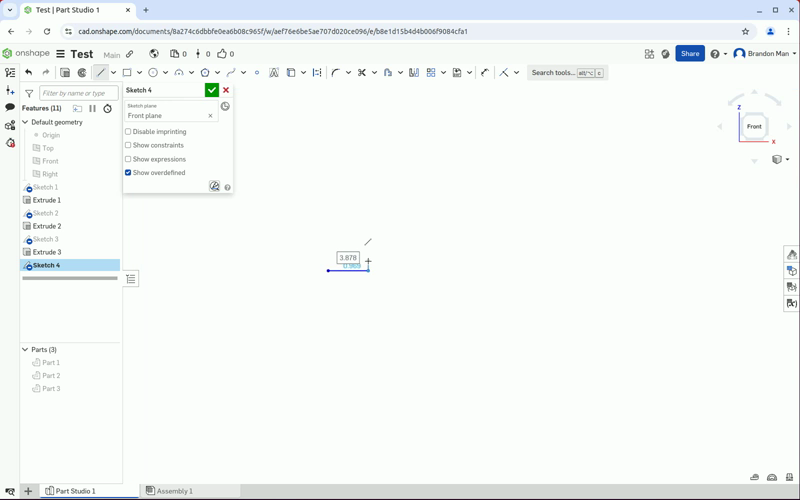
scroll(6)
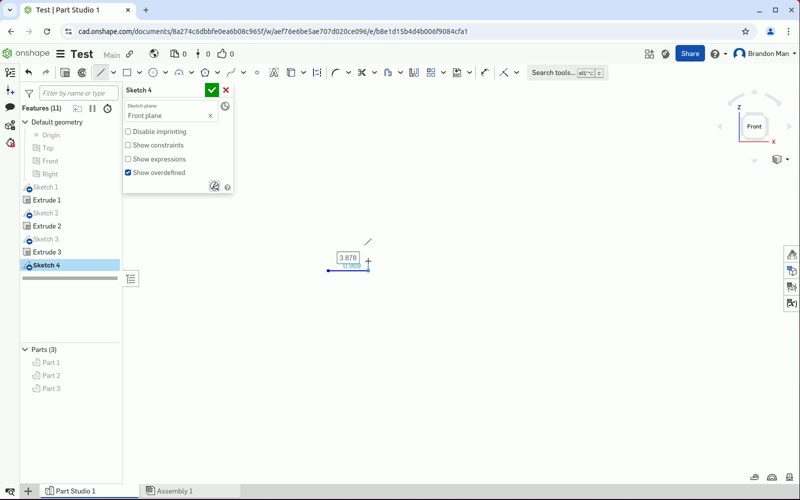
scroll(6)
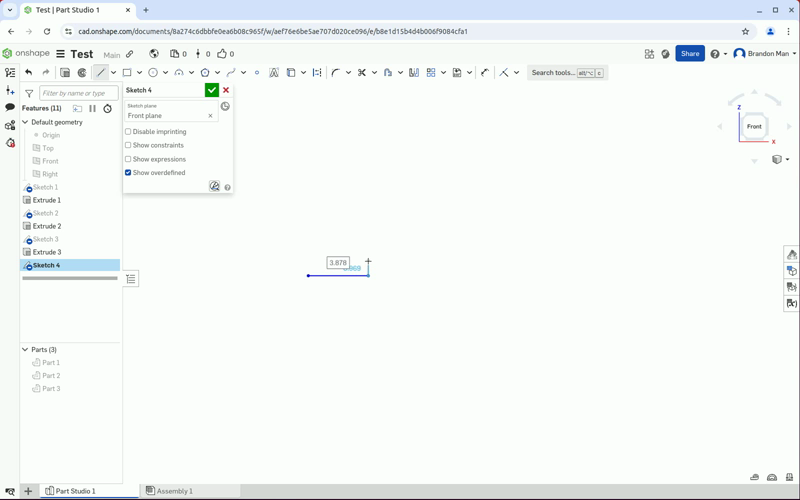
scroll(6)
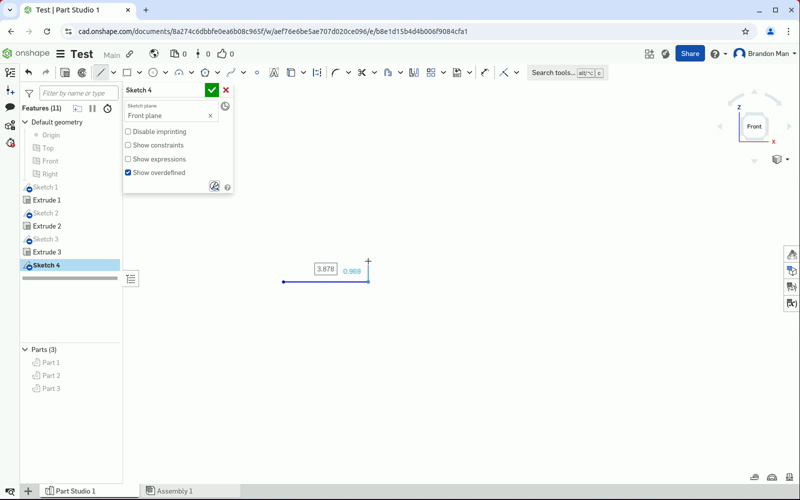
scroll(6)
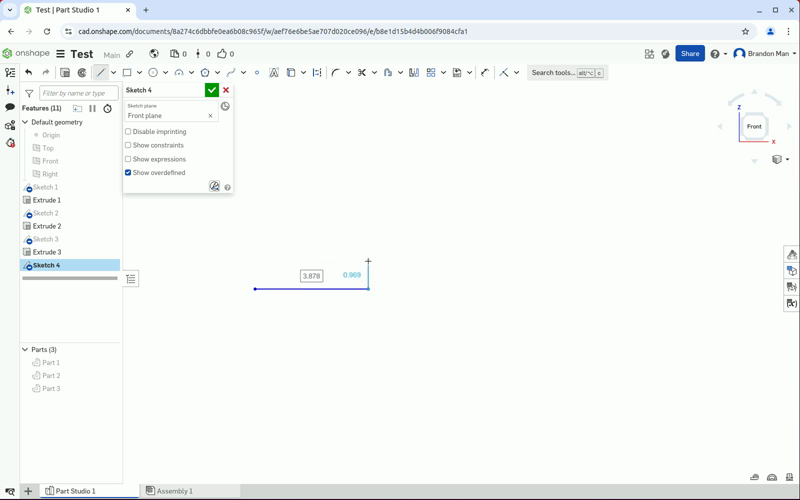
scroll(6)
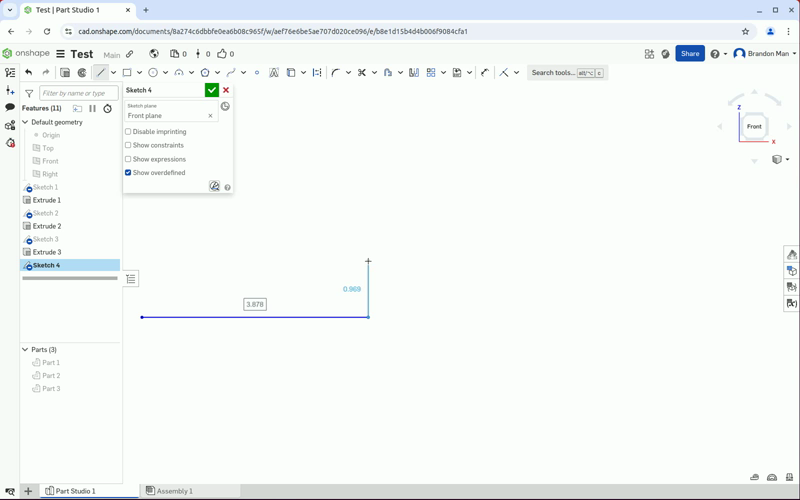
click(368, 260)
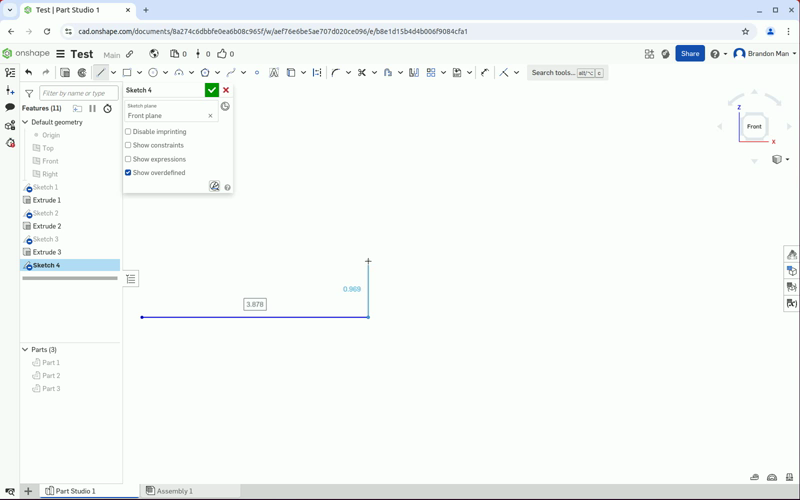
scroll(-6)
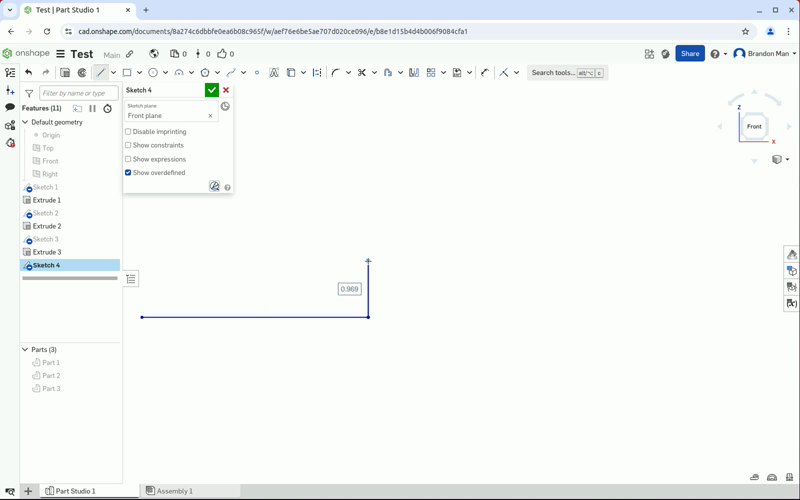
scroll(-6)
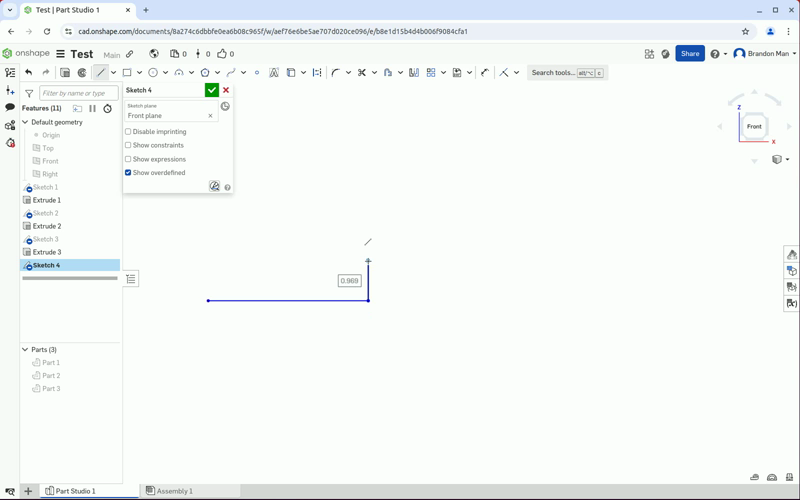
scroll(-6)
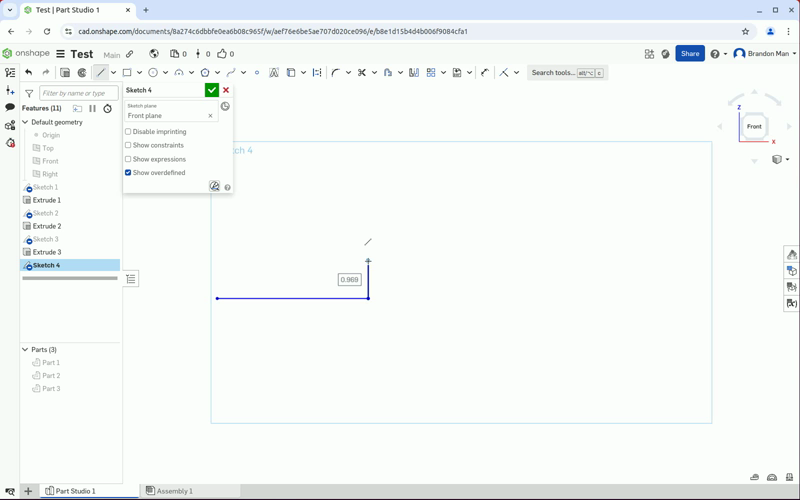
scroll(-6)
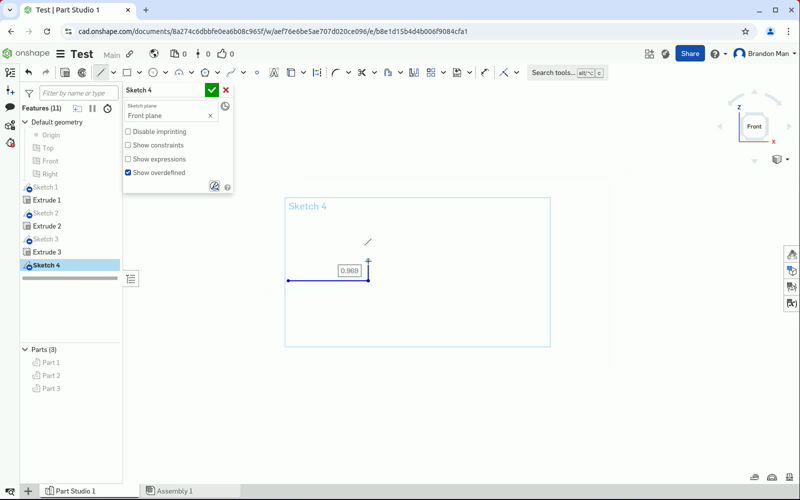
scroll(-6)
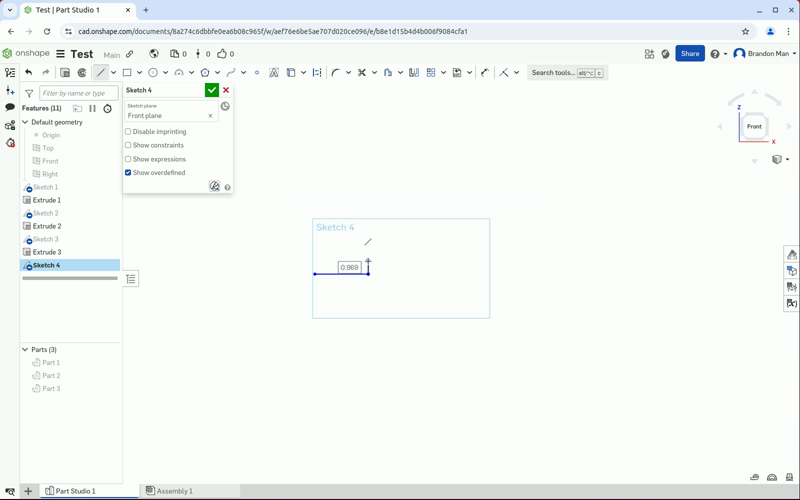
scroll(-6)
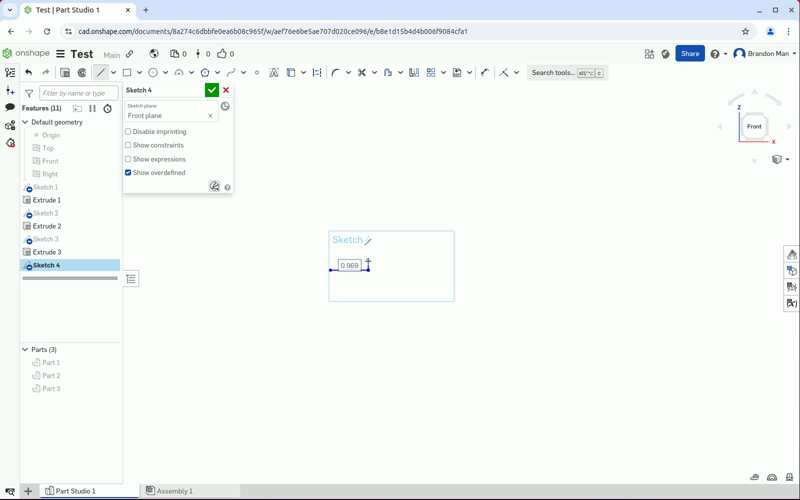
scroll(-6)
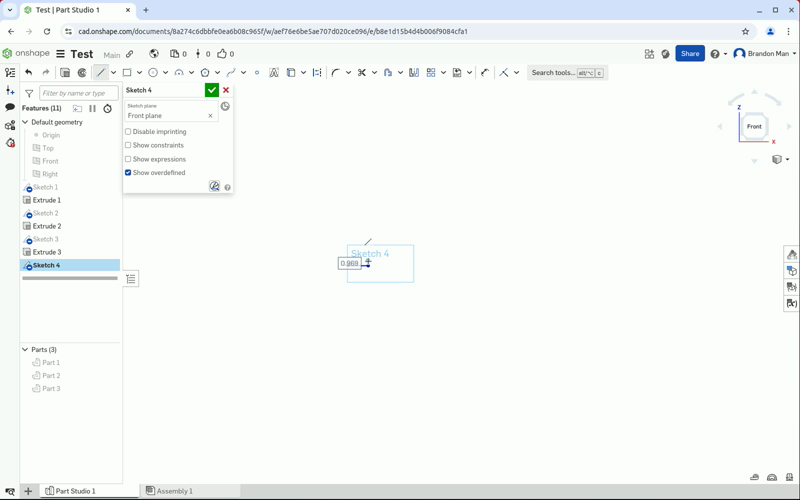
key_up(shift)
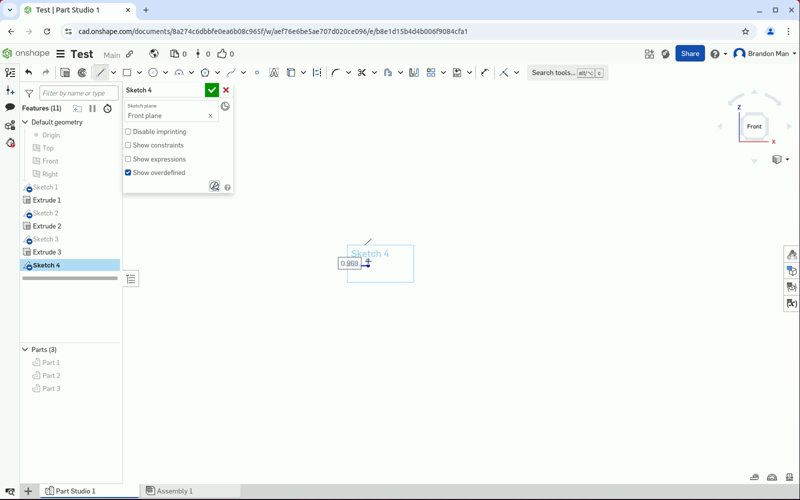
key_down(shift)
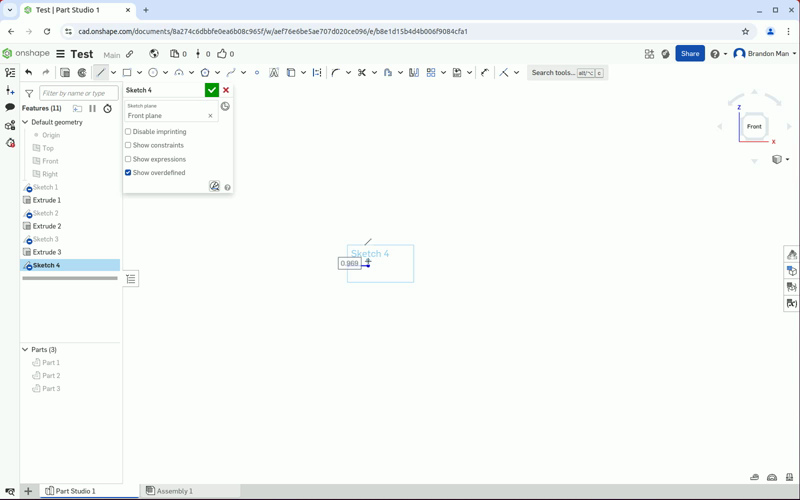
mouse_move(398, 260)
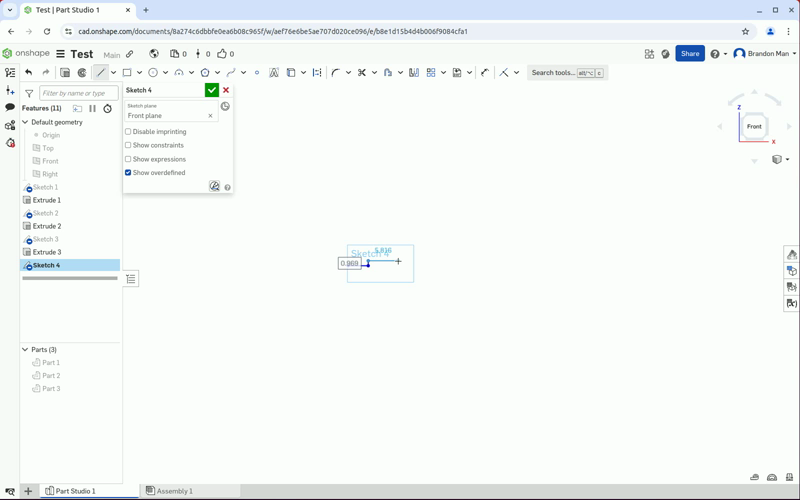
mouse_move(348, 260)
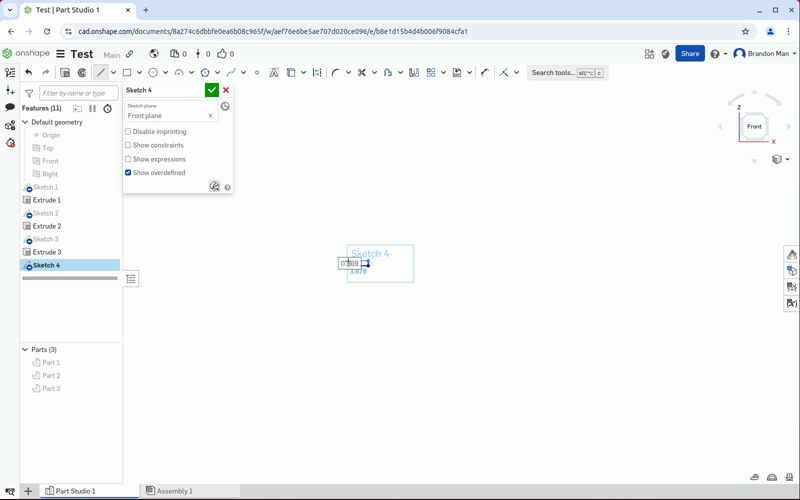
click(348, 260)
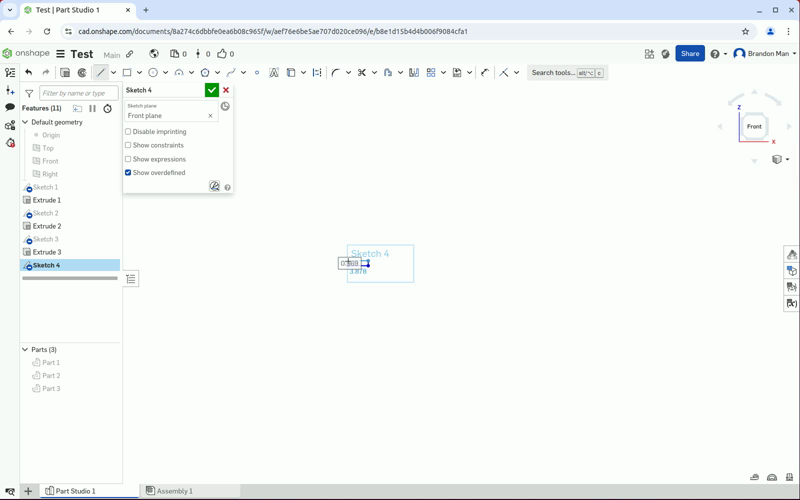
key_up(shift)
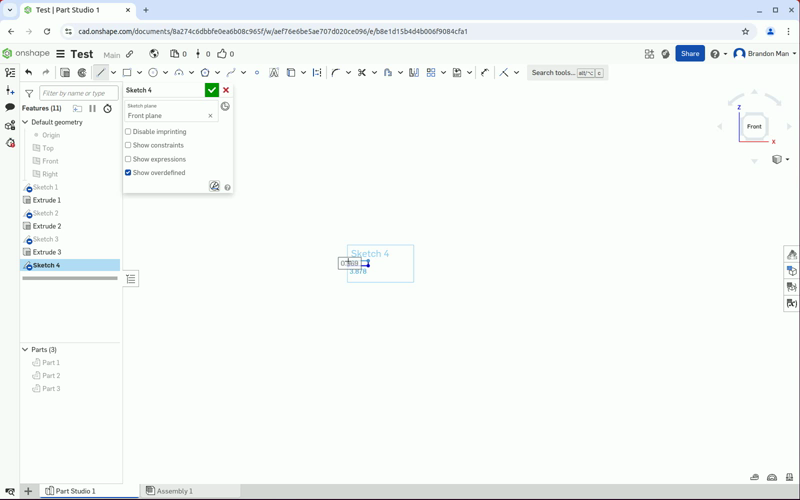
mouse_move(378, 260)
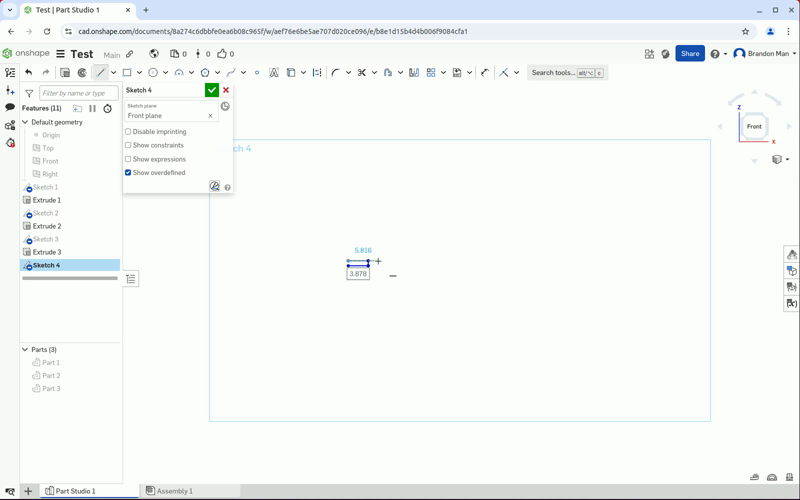
key_down(shift)
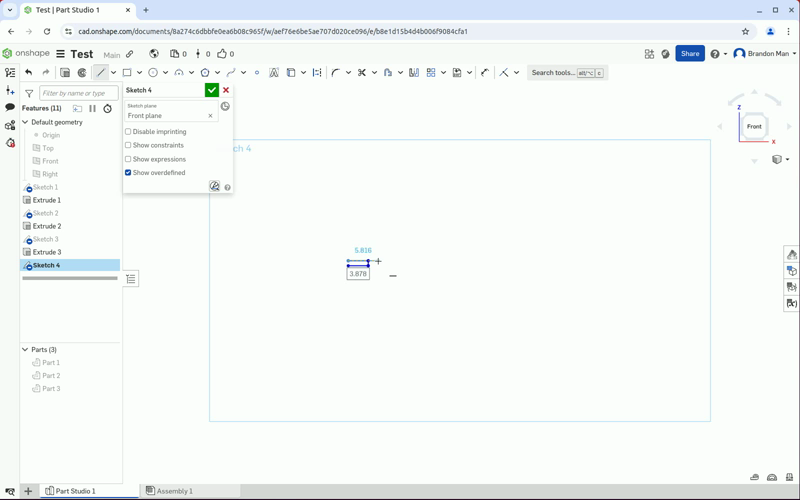
mouse_move(348, 265)
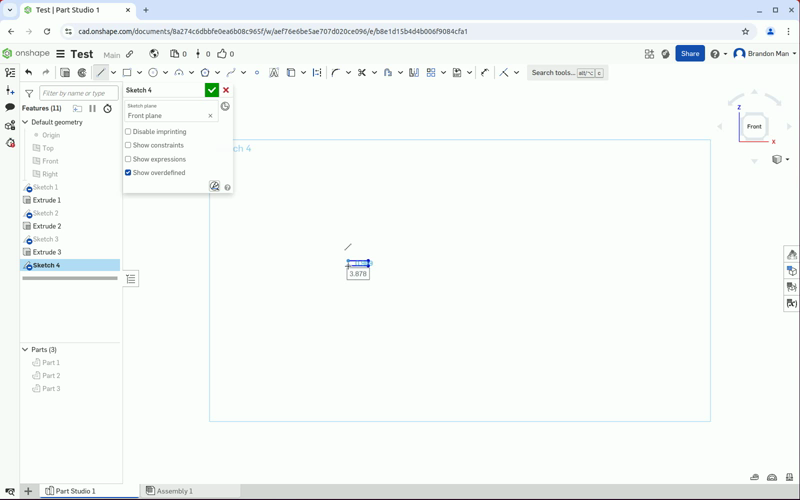
scroll(6)
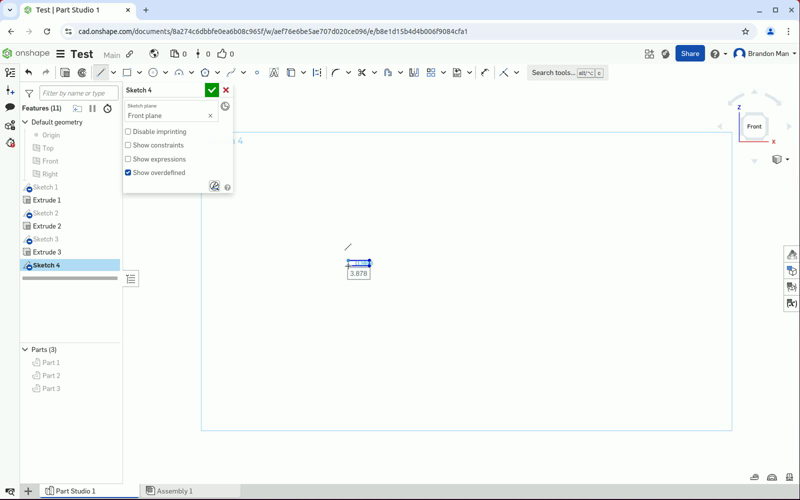
scroll(6)
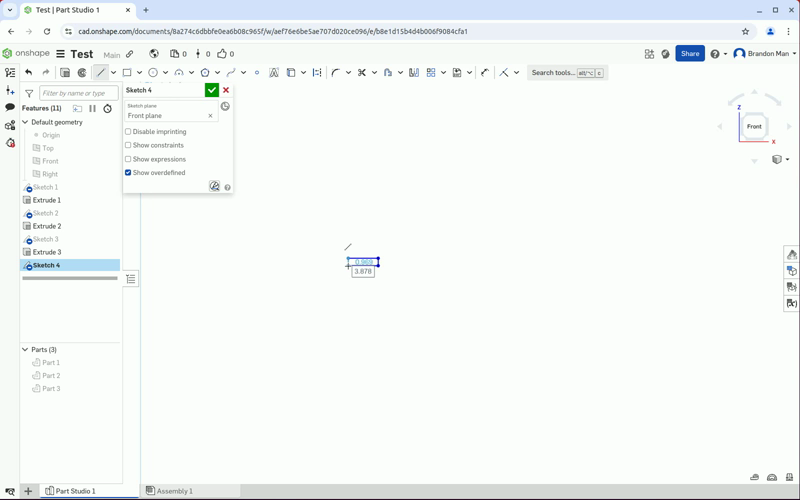
scroll(6)
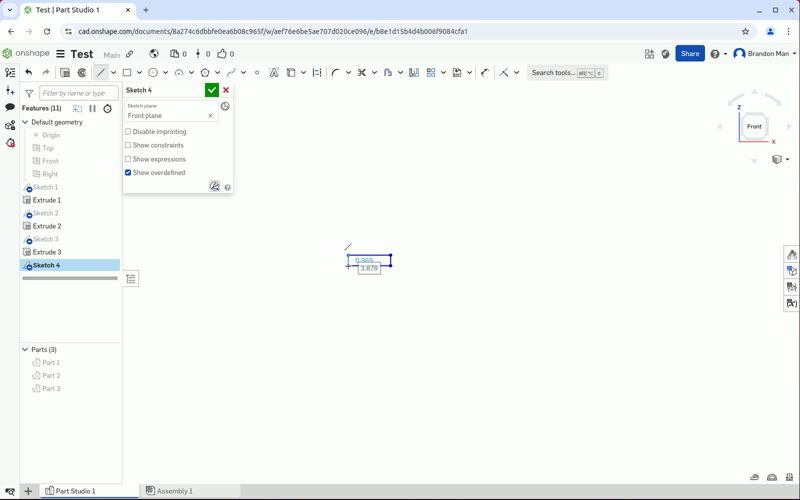
scroll(6)
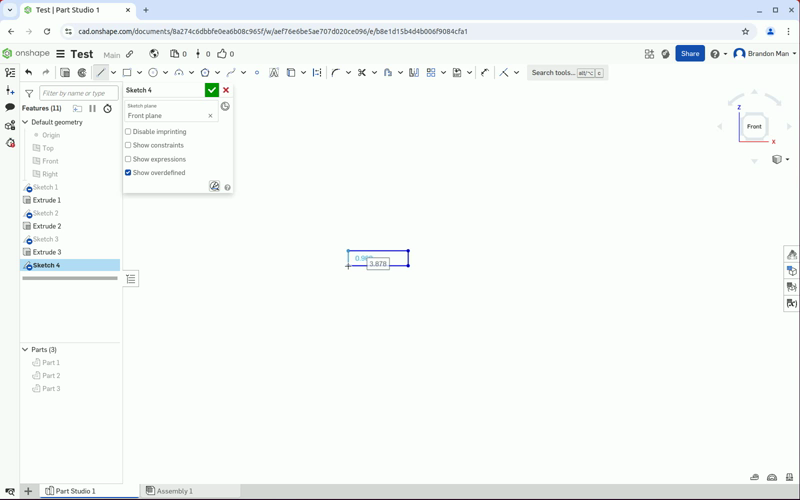
scroll(6)
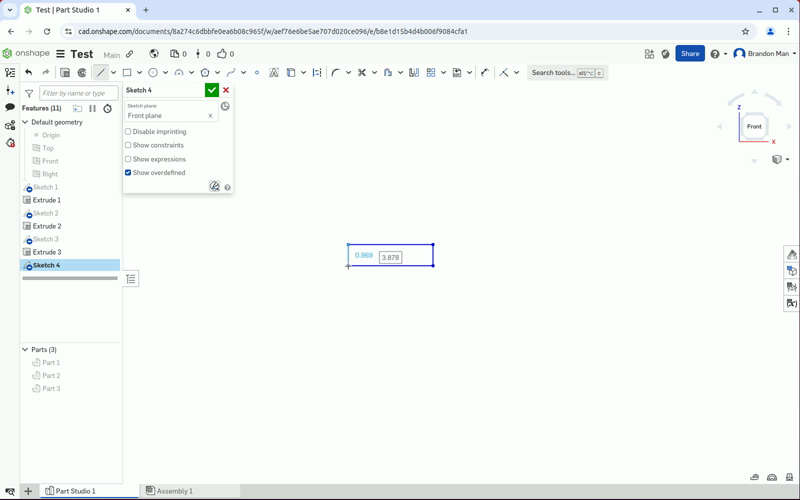
scroll(6)
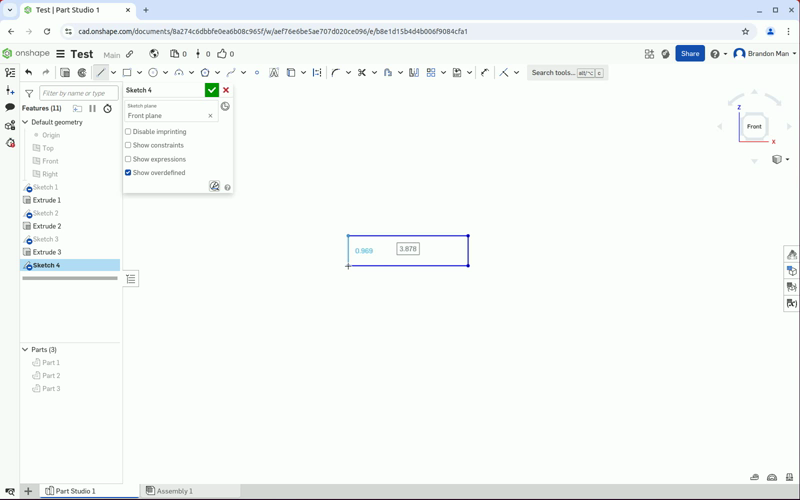
scroll(6)
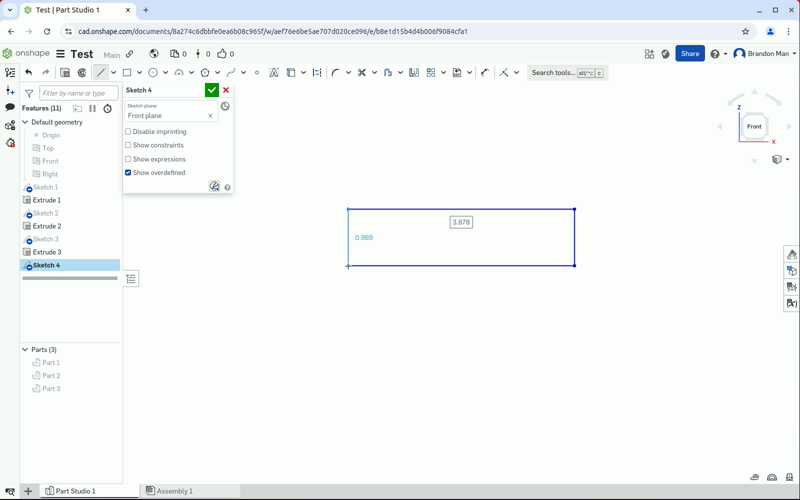
key_up(shift)
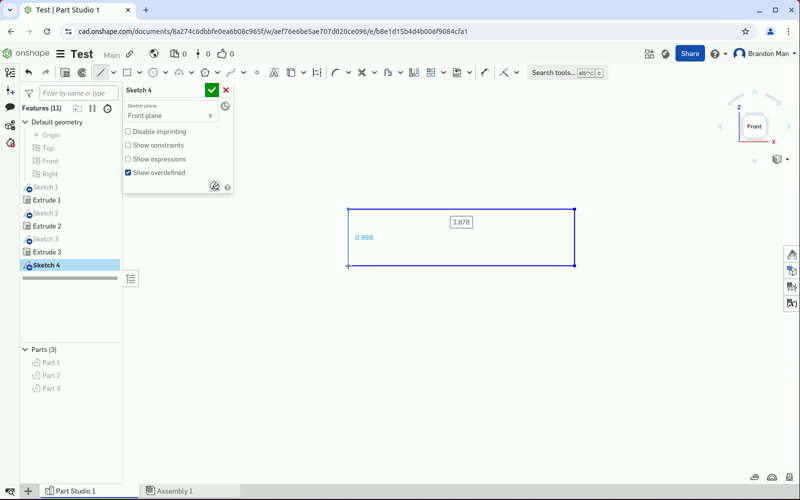
click(348, 265)
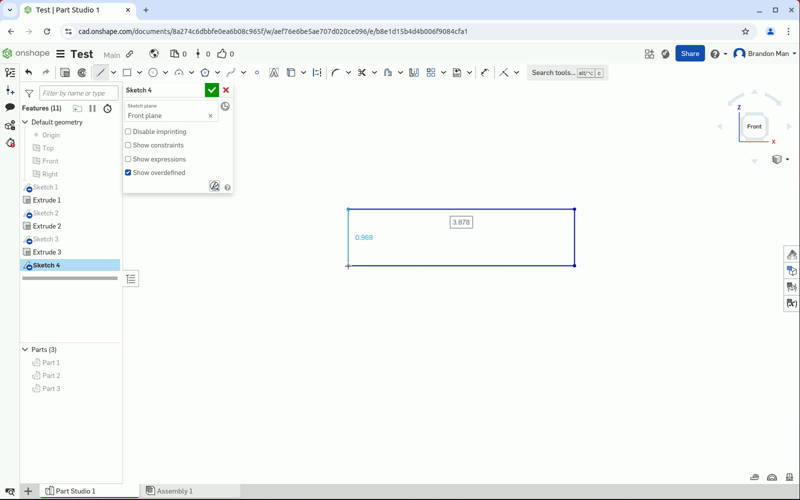
scroll(-6)
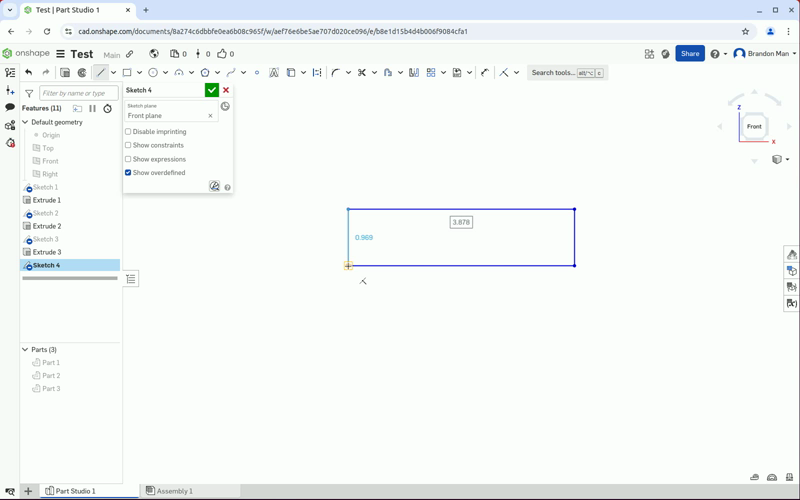
scroll(-6)
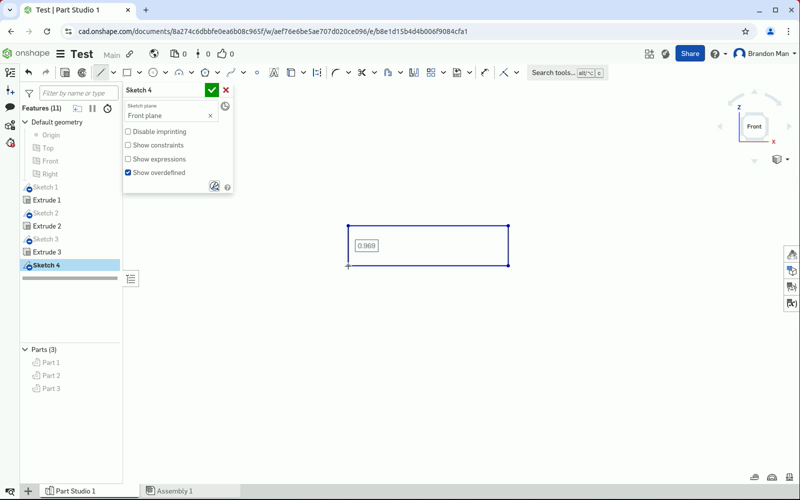
scroll(-6)
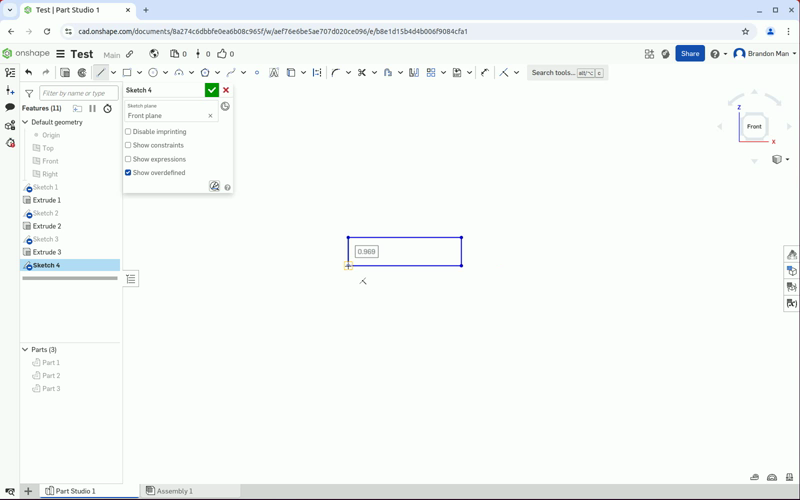
scroll(-6)
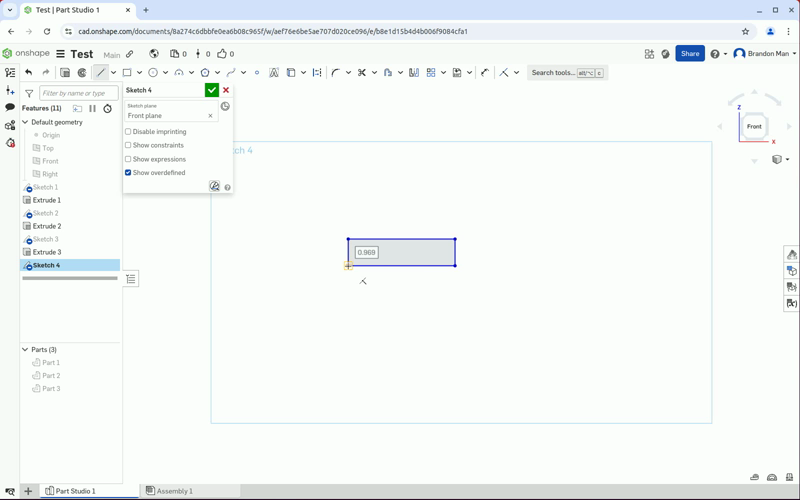
scroll(-6)
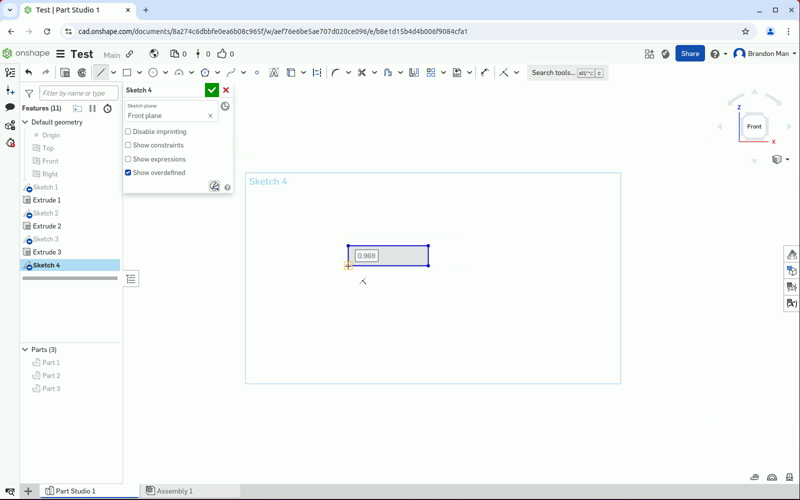
scroll(-6)
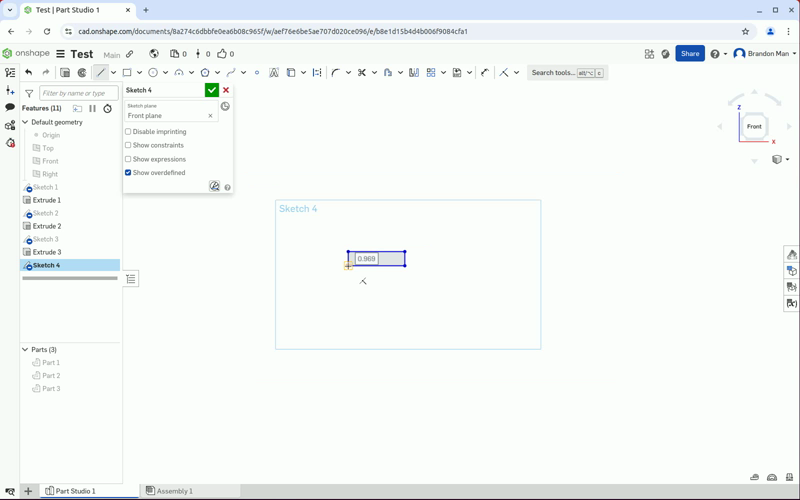
scroll(-6)
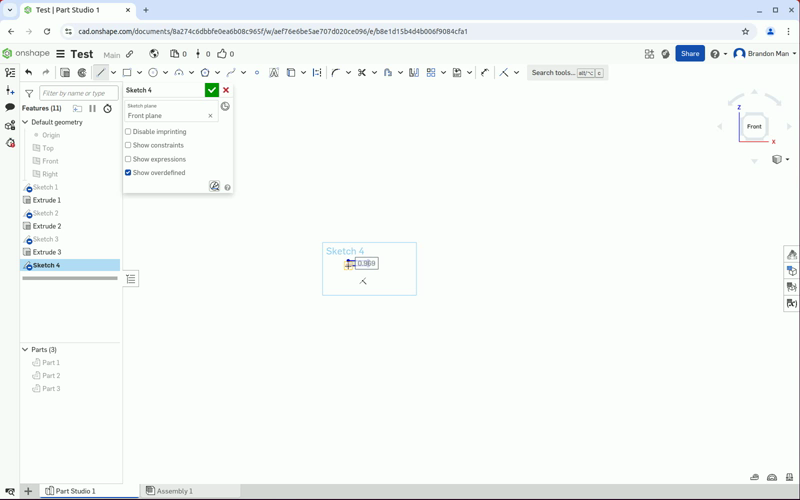
key(esc)
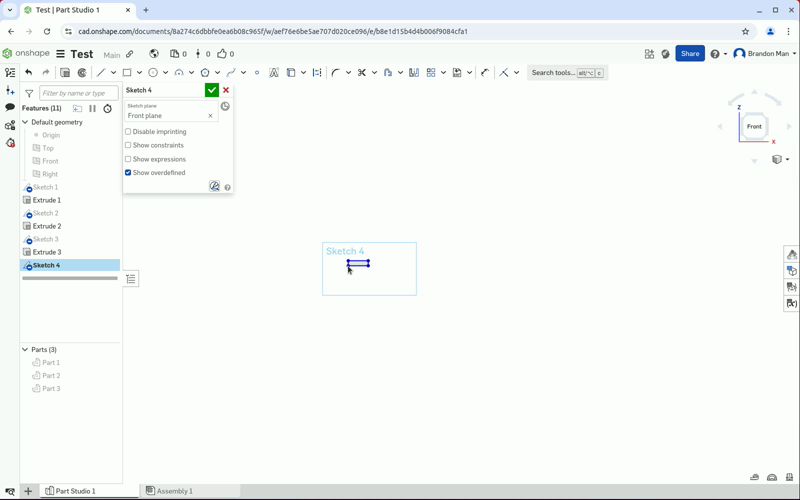
mouse_move(358, 264)
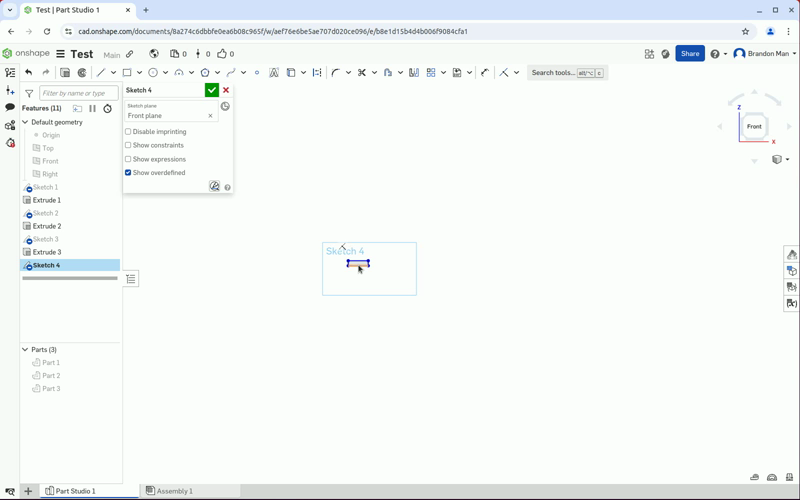
scroll(6)
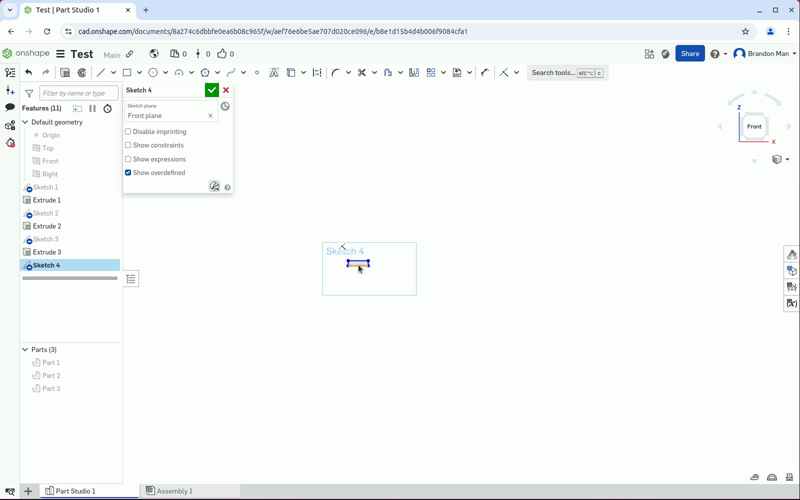
scroll(6)
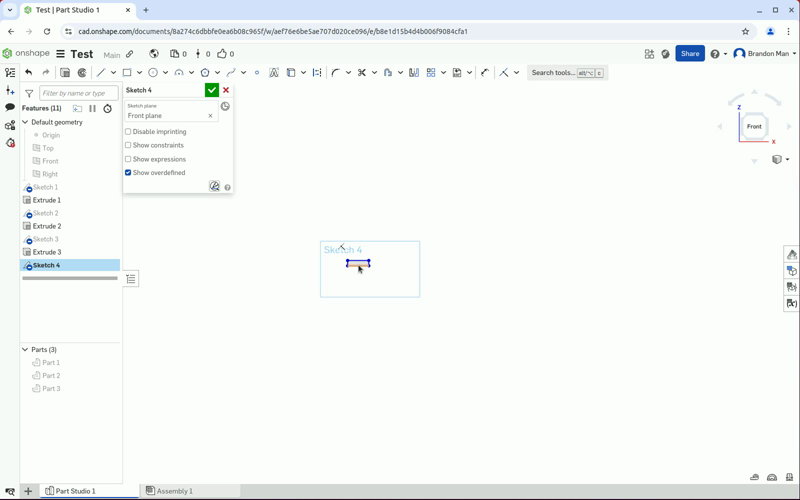
scroll(6)
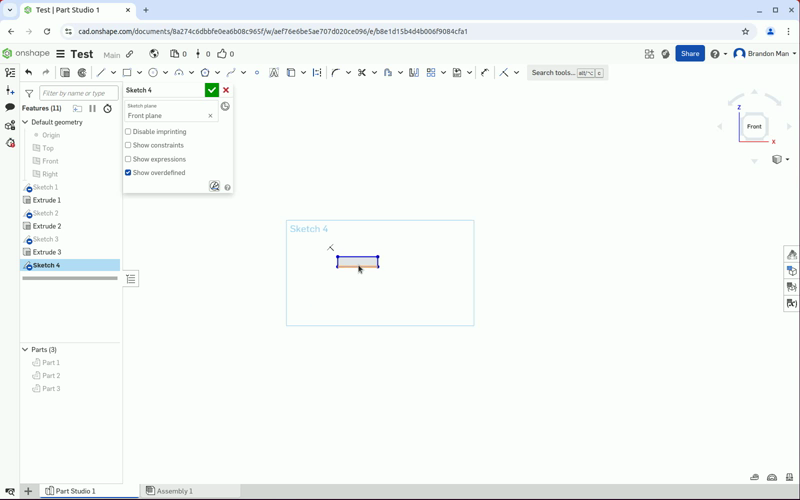
scroll(6)
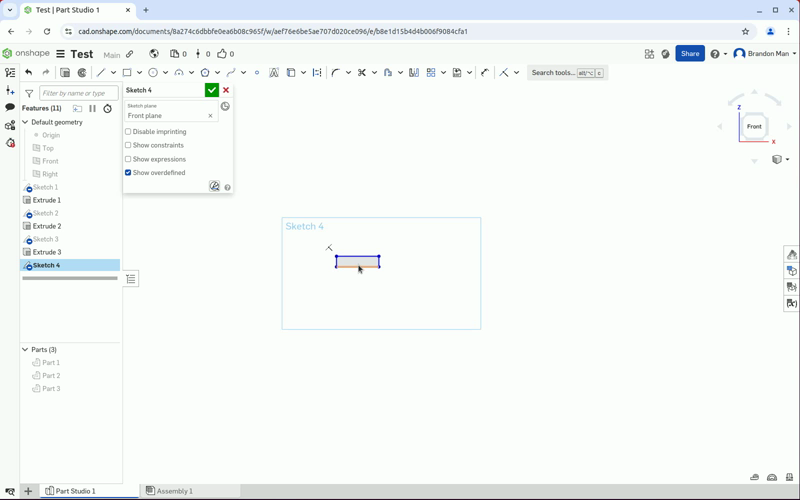
scroll(6)
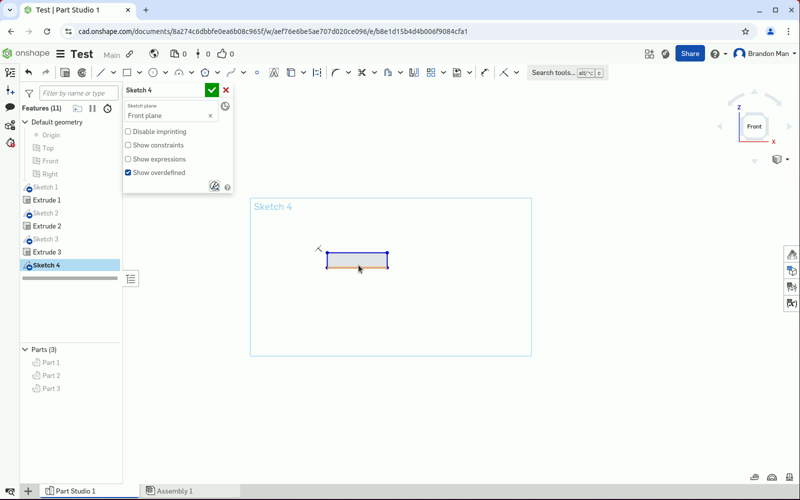
scroll(6)
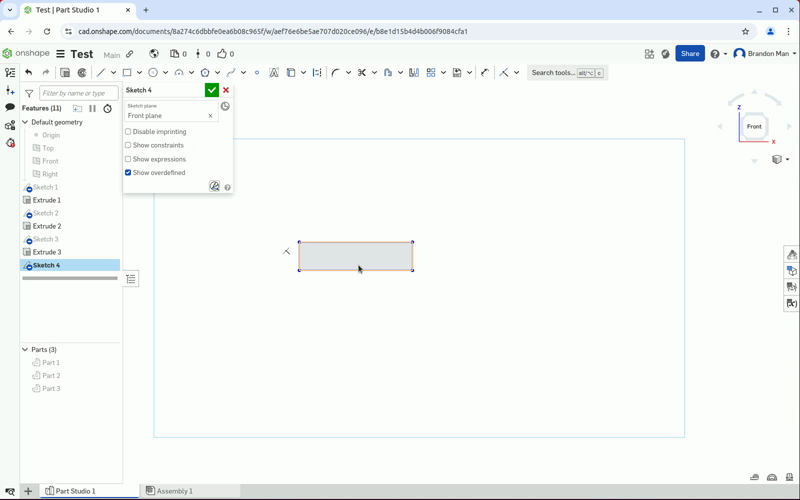
scroll(6)
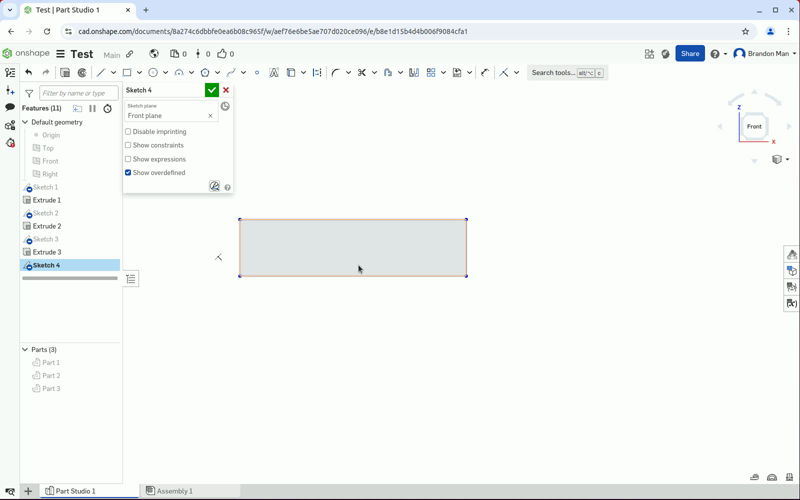
click(358, 264)
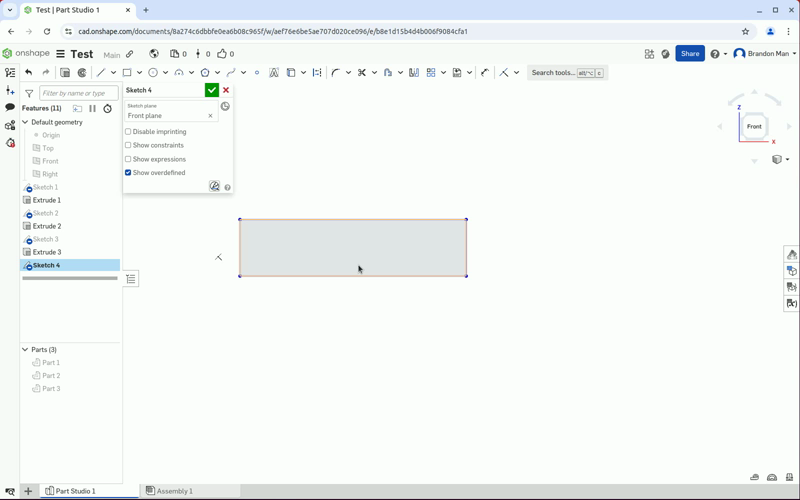
scroll(-6)
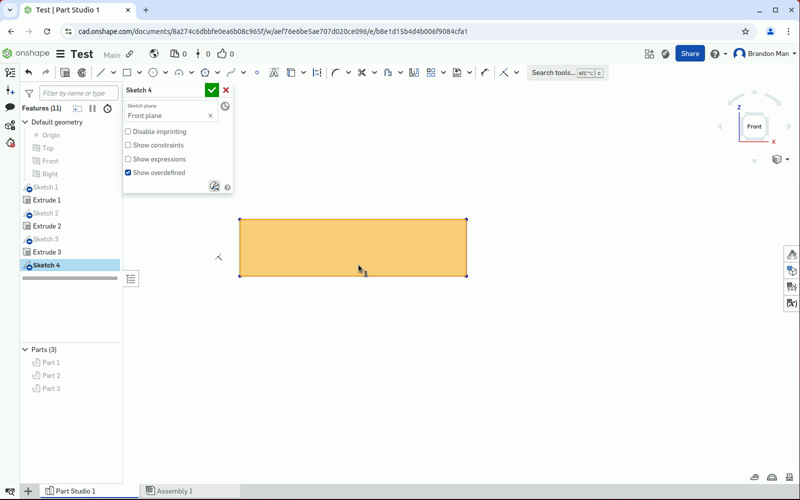
scroll(-6)
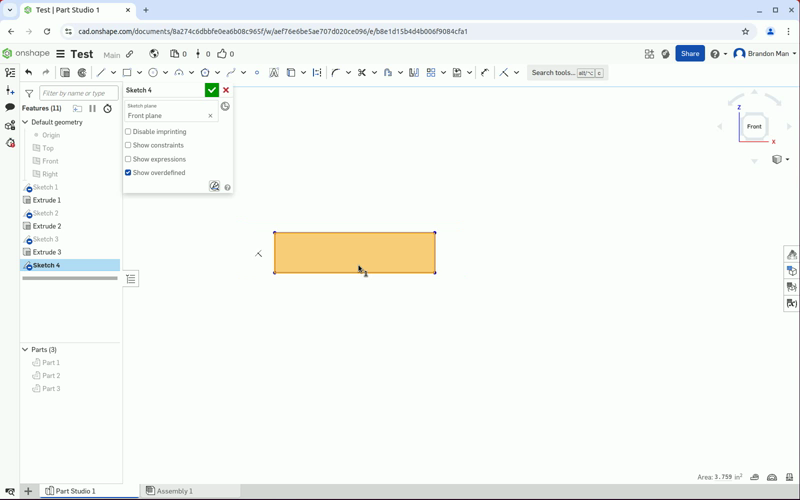
scroll(-6)
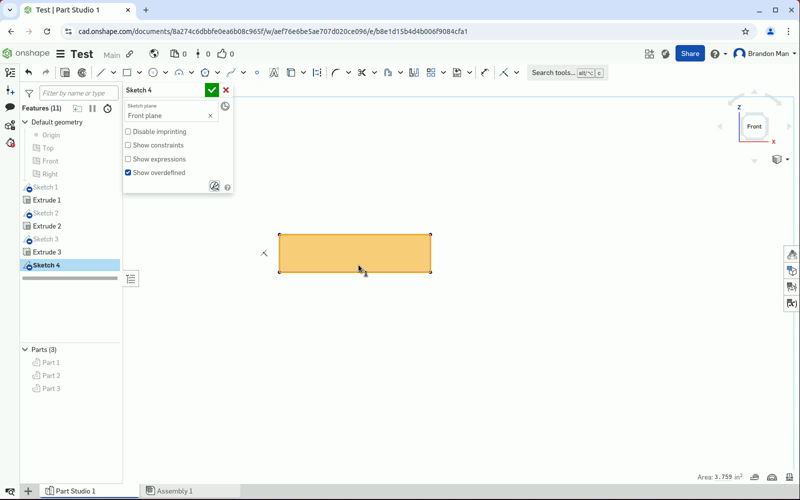
scroll(-6)
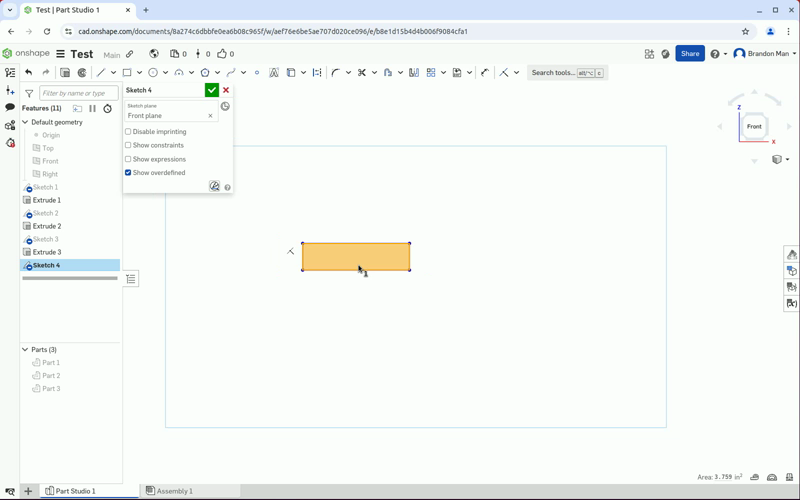
scroll(-6)
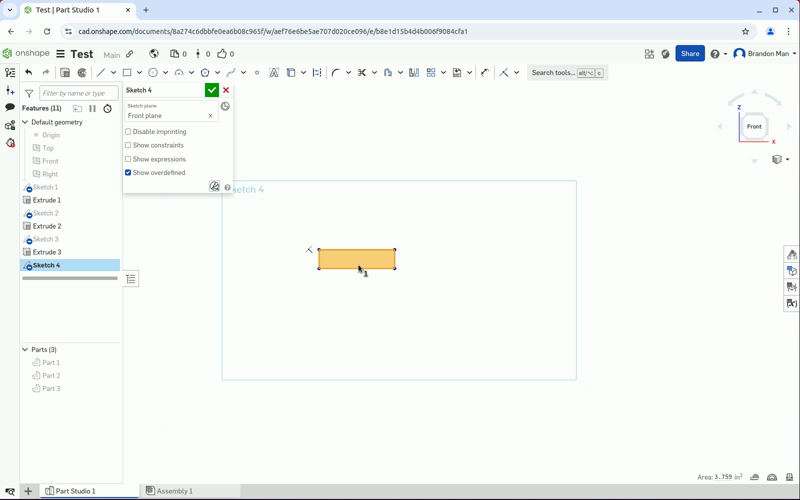
scroll(-6)
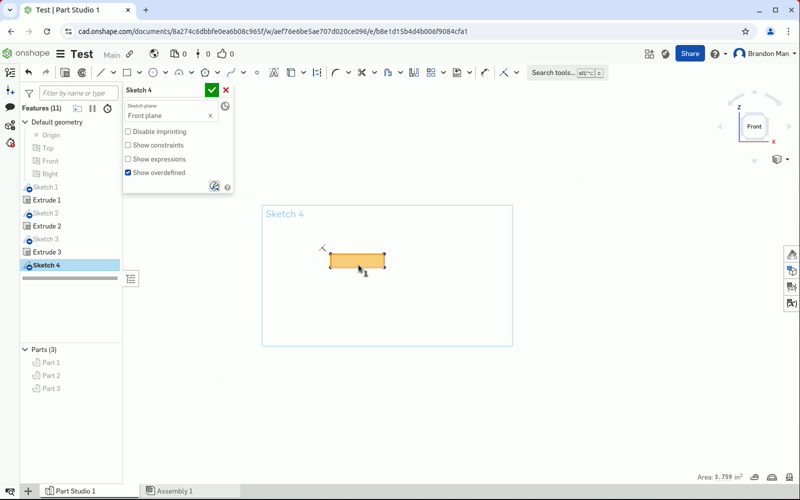
scroll(-6)
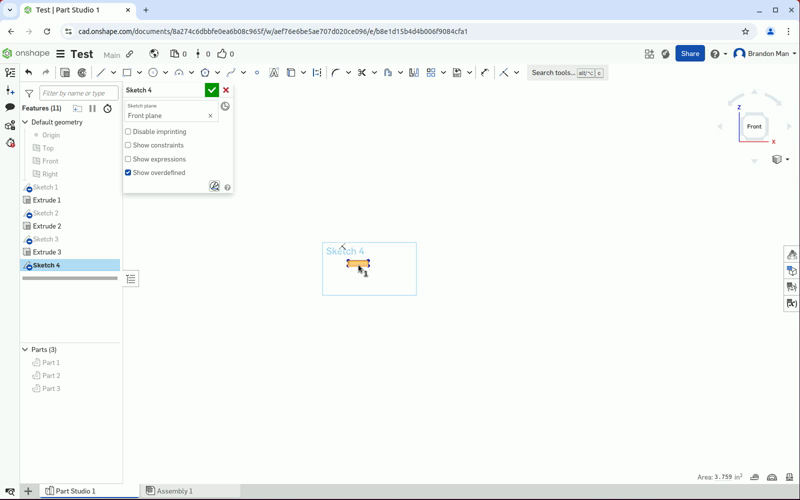
mouse_move(73, 352)
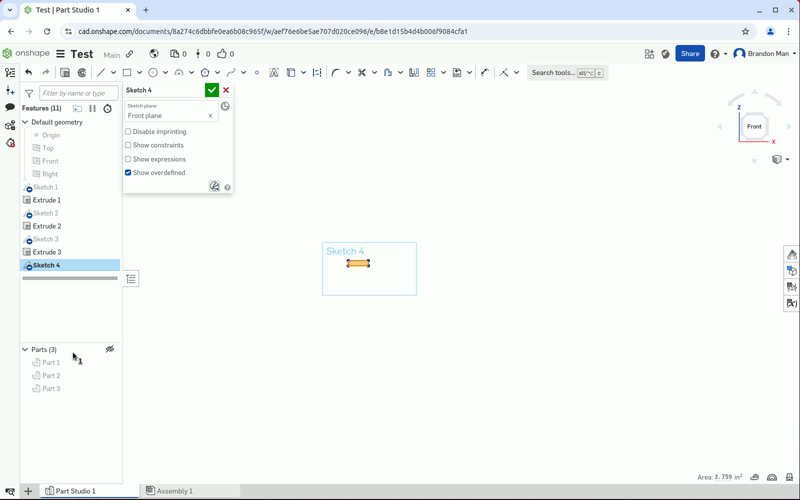
key(shift+y)
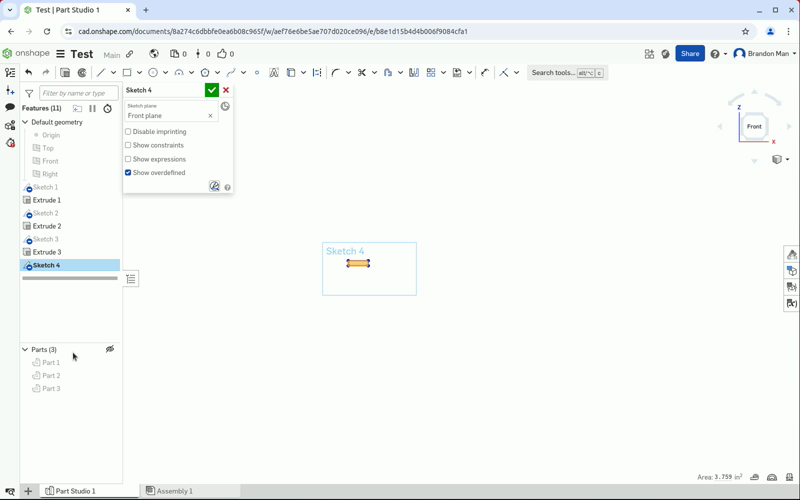
key(shift+e)
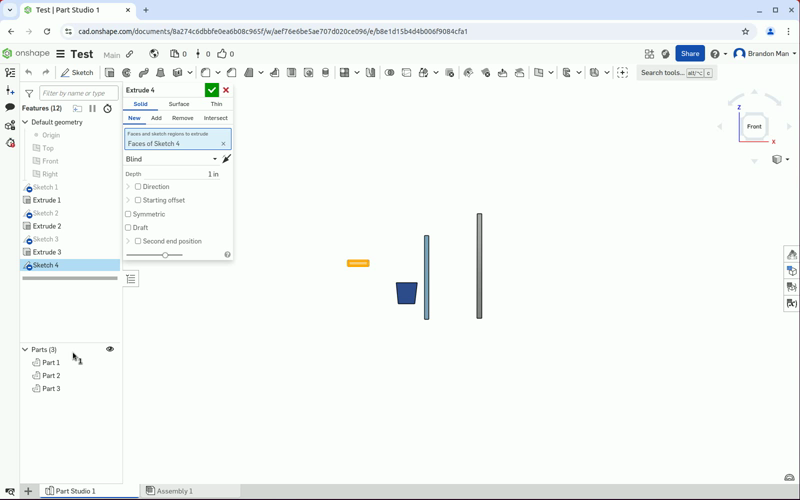
mouse_move(143, 106)
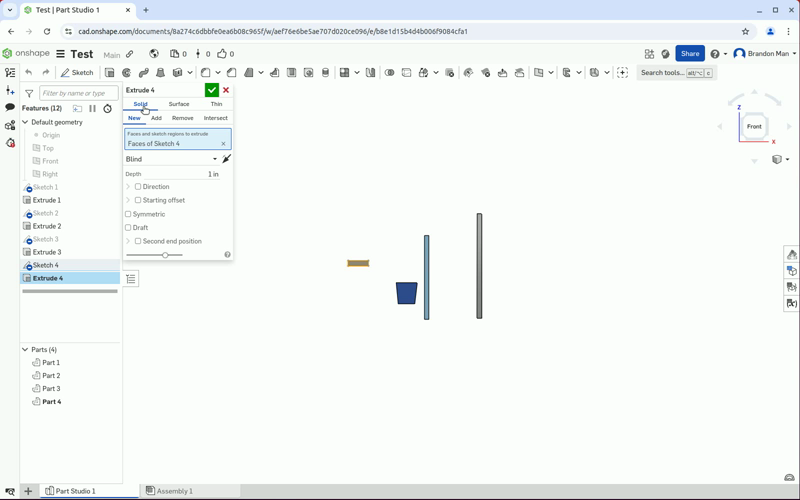
click(143, 106)
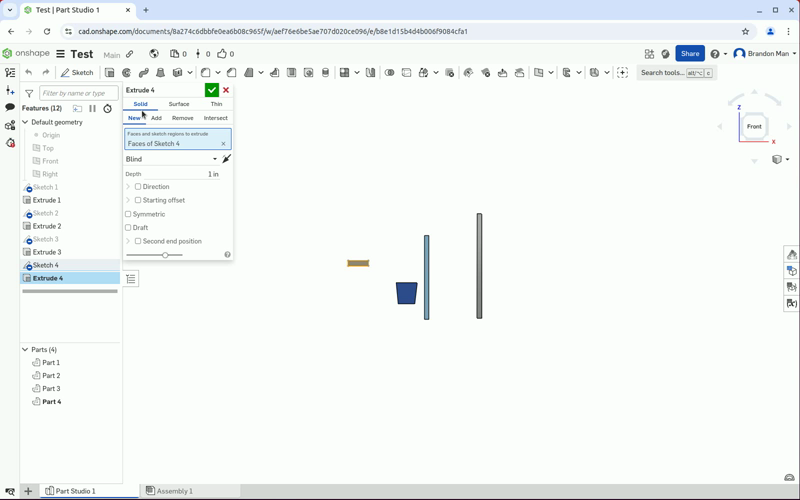
mouse_move(137, 120)
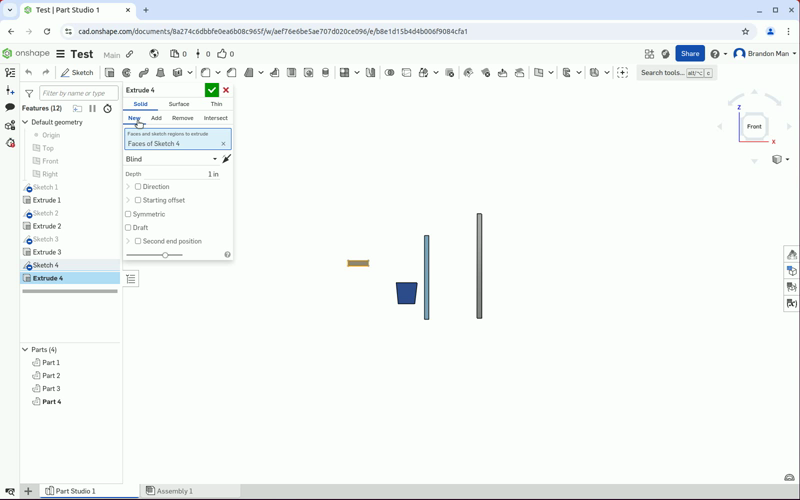
click(137, 120)
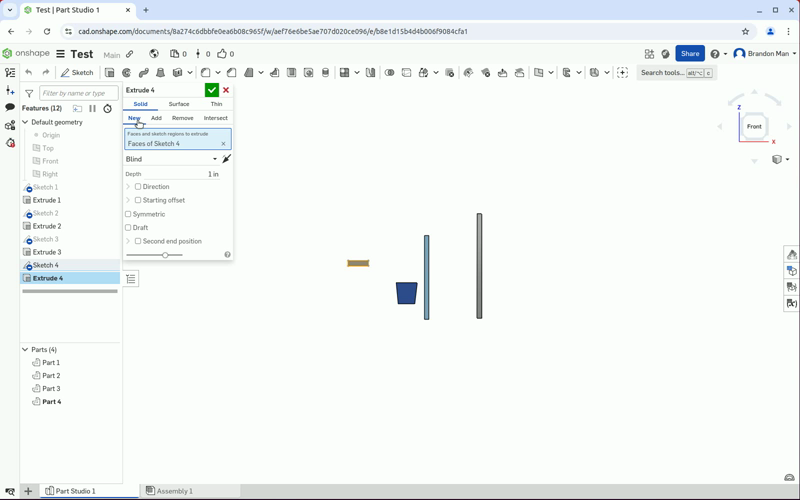
key(tab, 4)
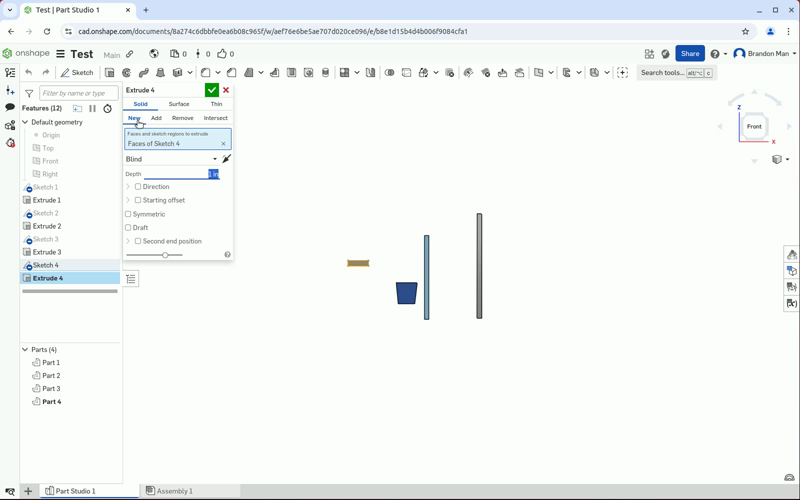
text(0.481)
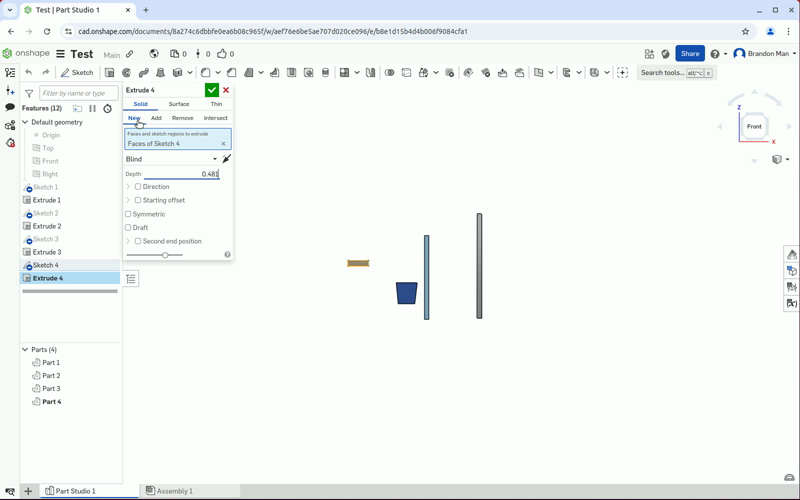
key(enter)
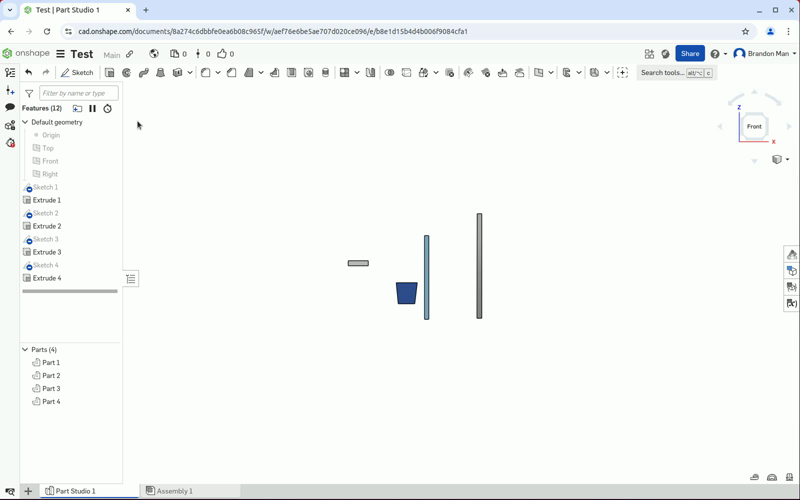
key(shift+h)
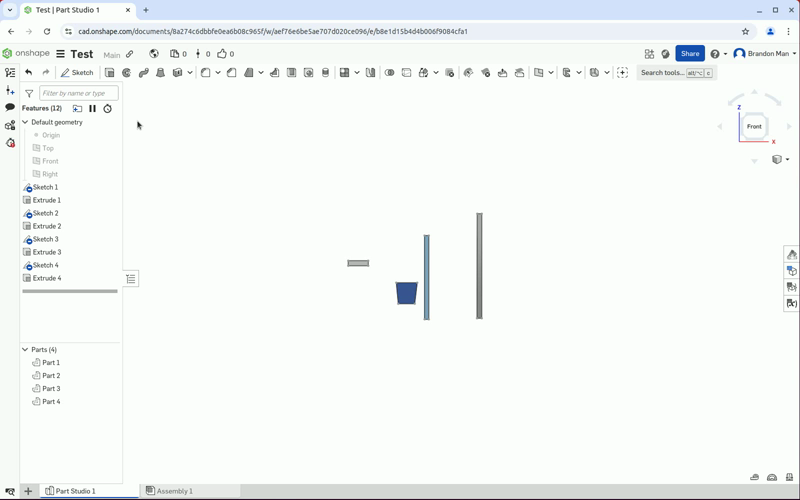
key(shift+h)
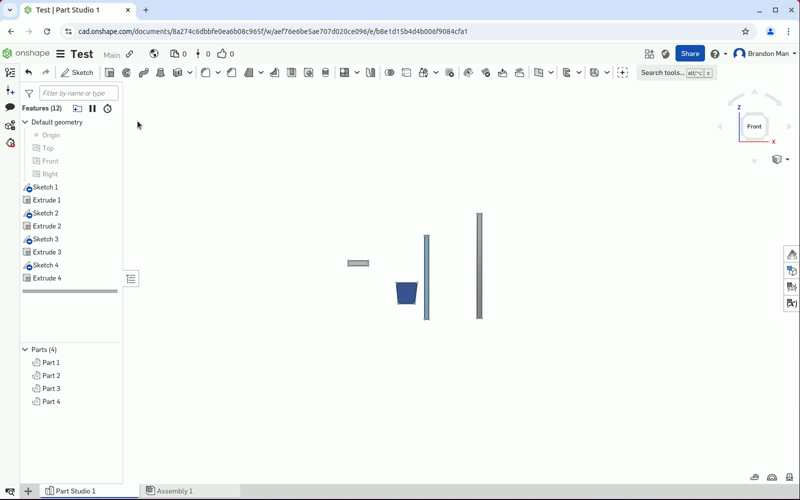
key(shift+7)
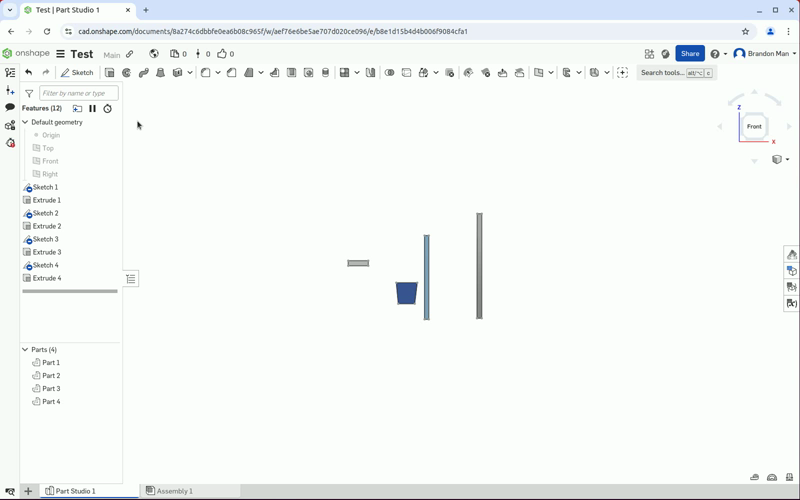
key(left, 2)
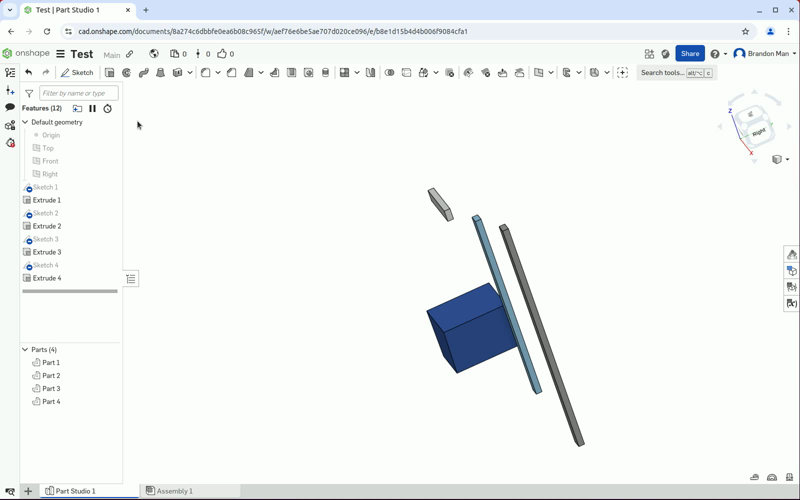
key(down, 2)
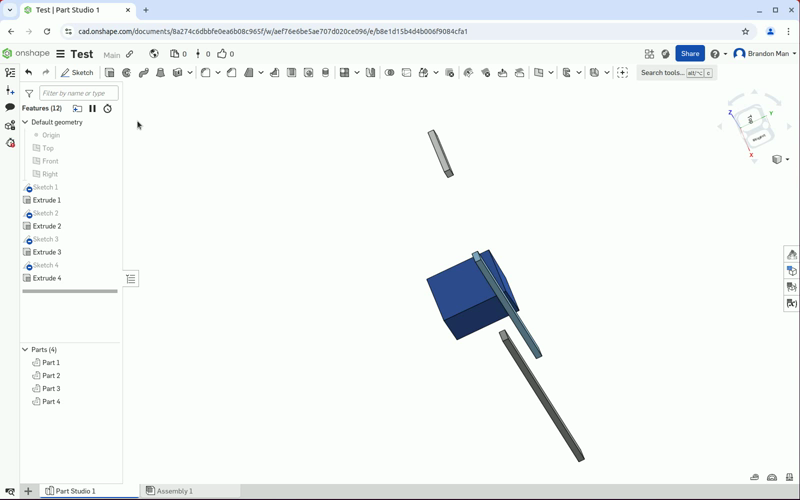
key(up, 2)
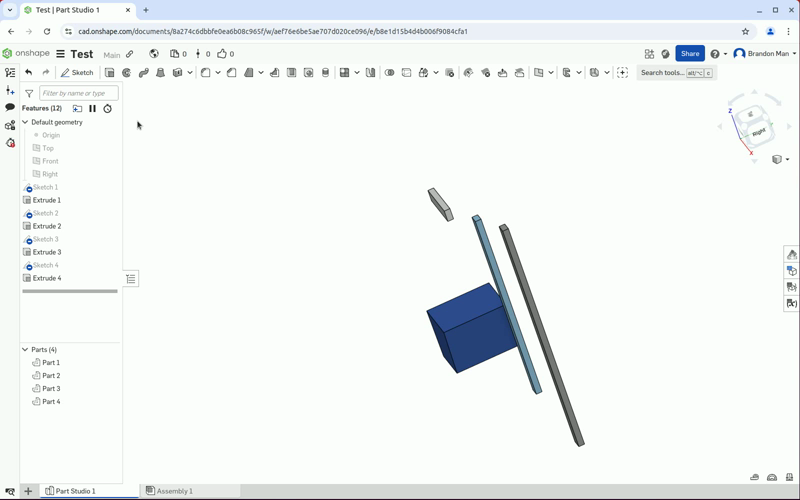
key(right, 2)
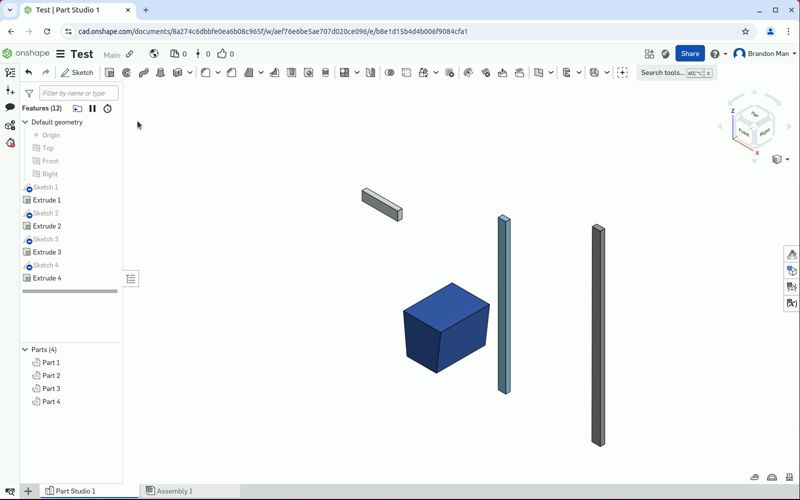
mouse_move(73, 189)
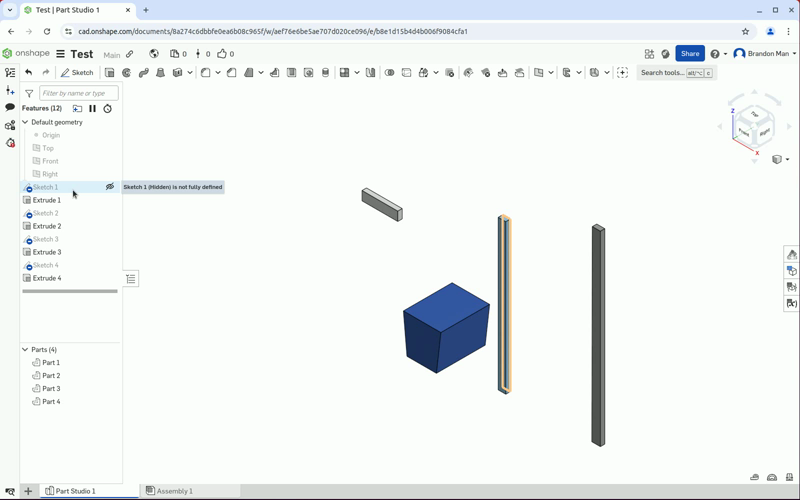
click(73, 189)